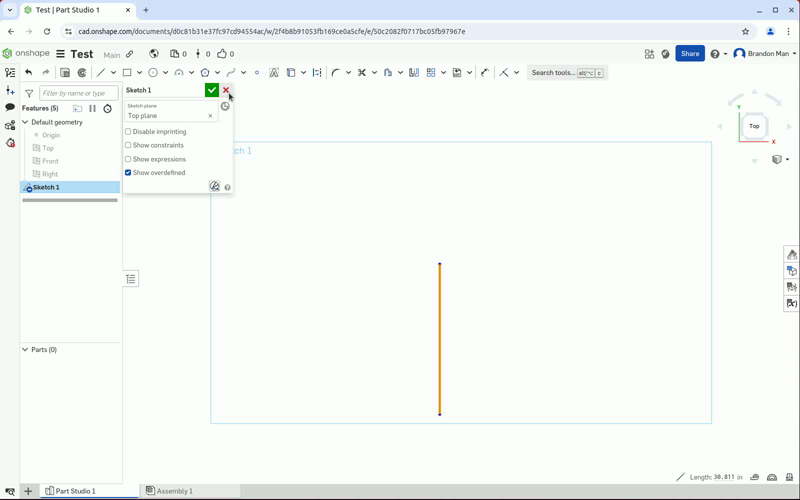
key(shift+h)
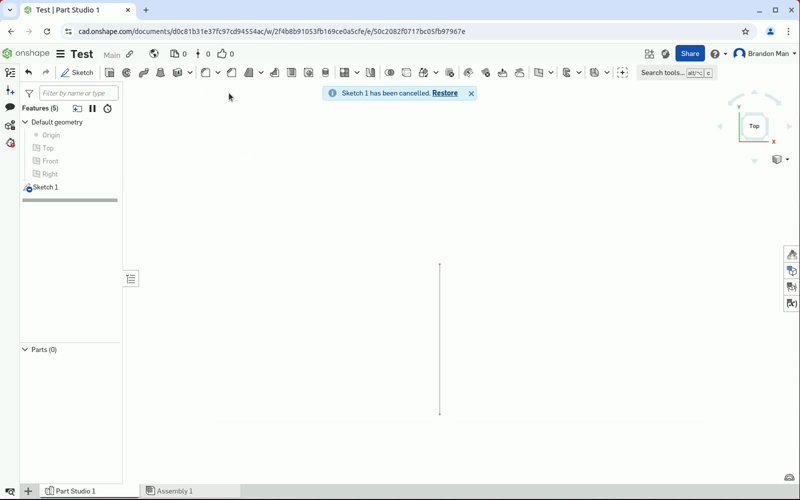
key(shift+s)
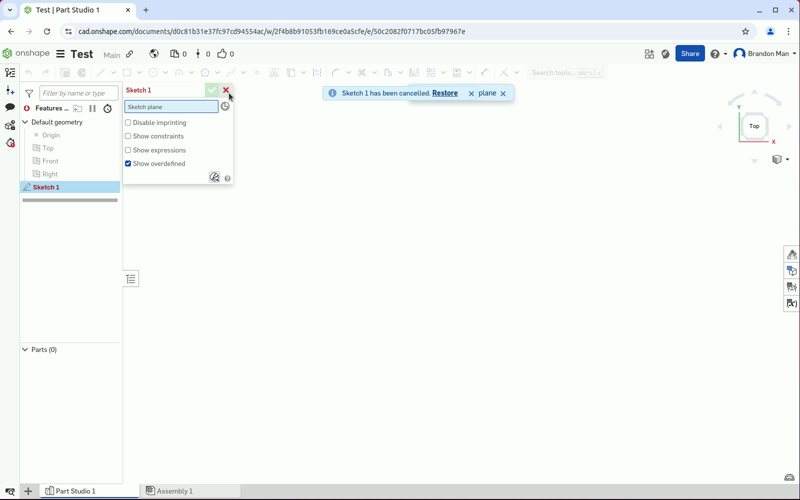
mouse_move(73, 150)
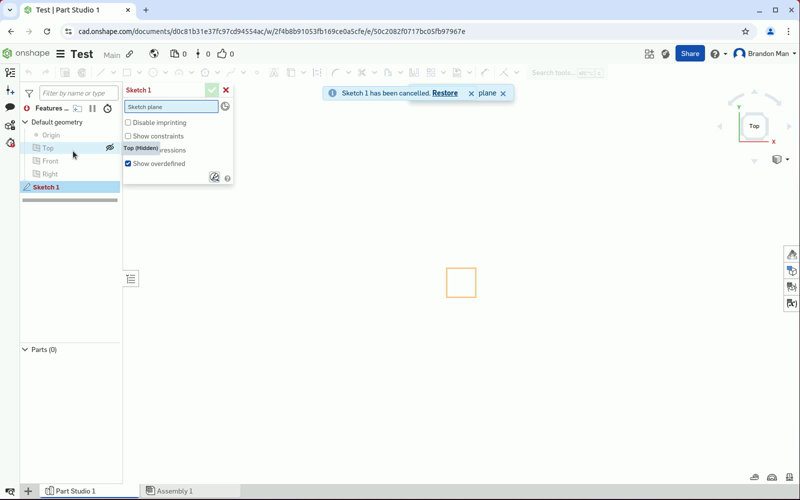
click(73, 150)
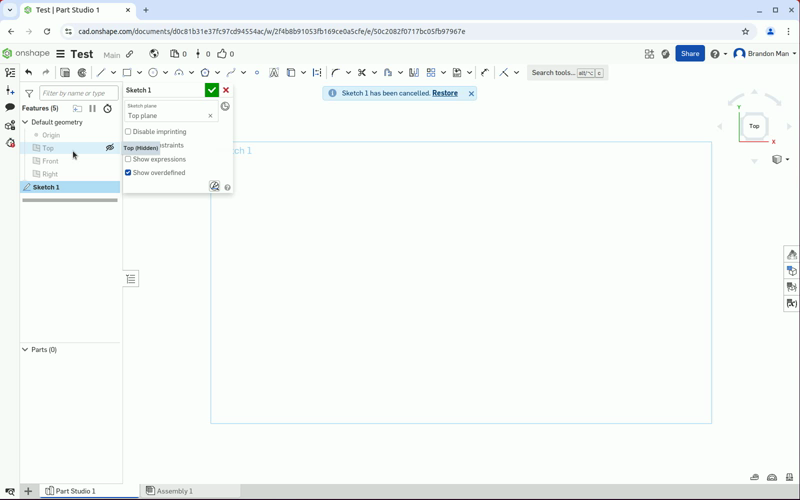
mouse_move(73, 352)
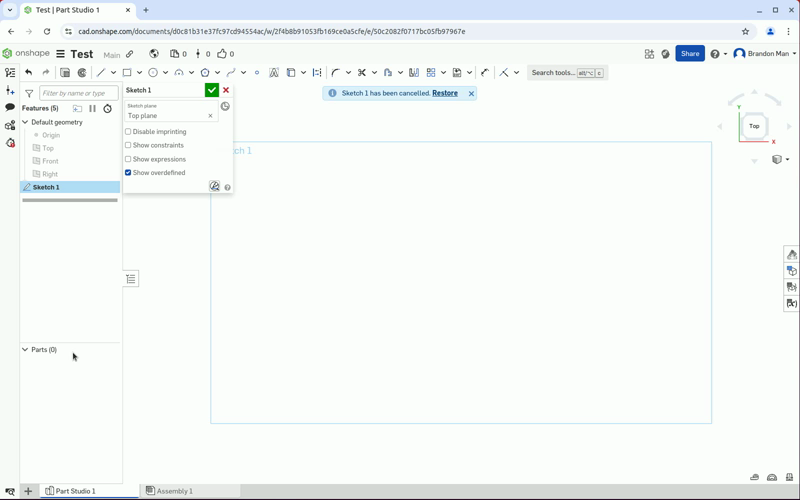
key(y)
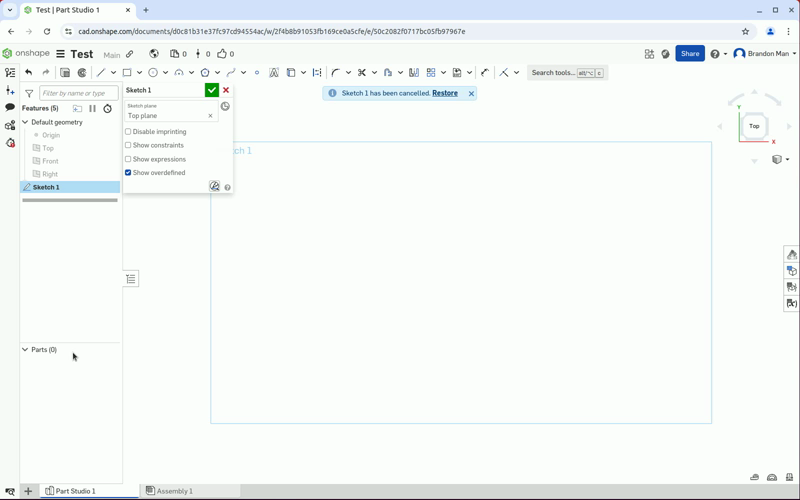
key(l)
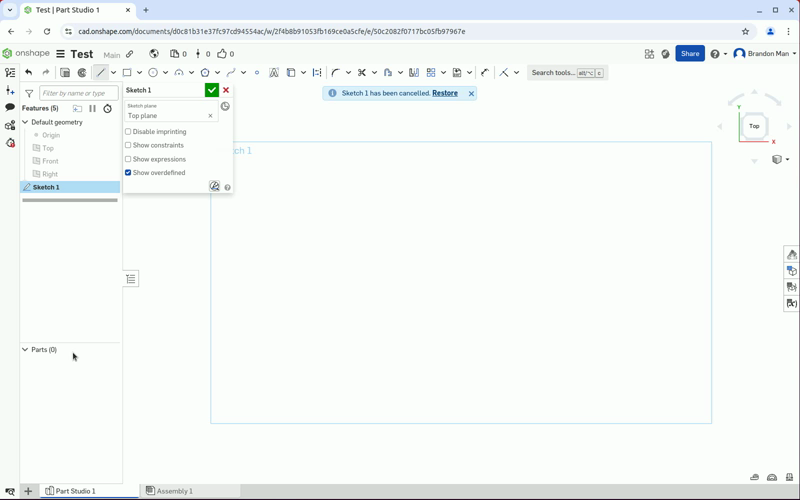
key_down(shift)
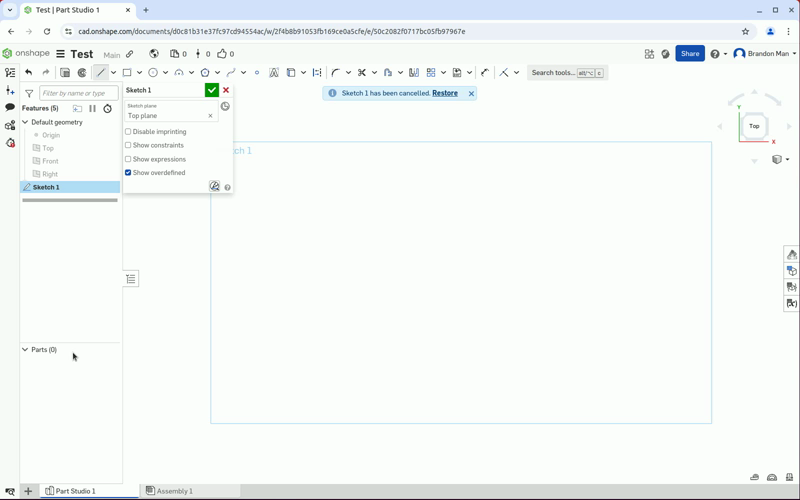
mouse_move(460, 395)
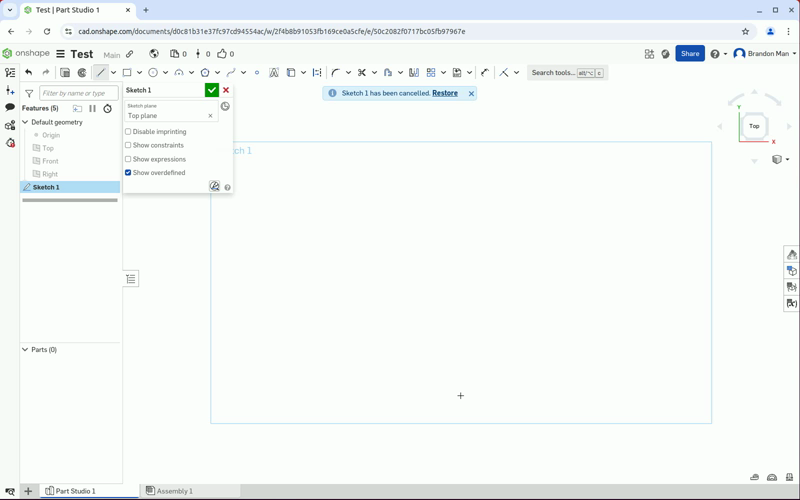
click(460, 395)
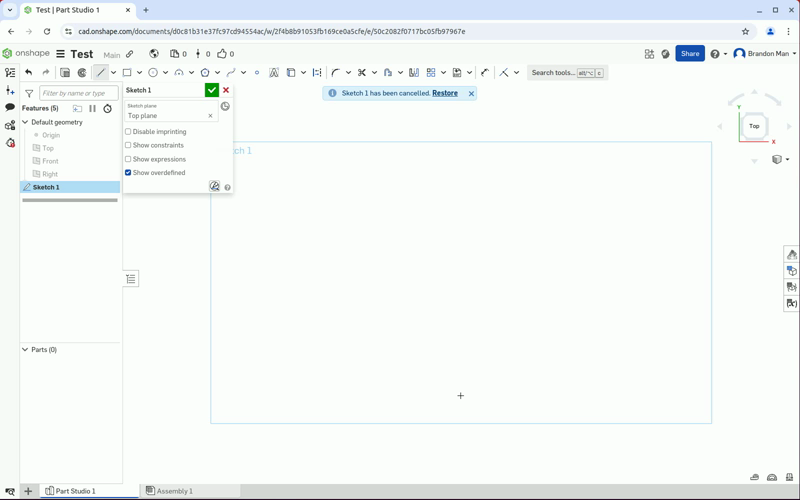
key_up(shift)
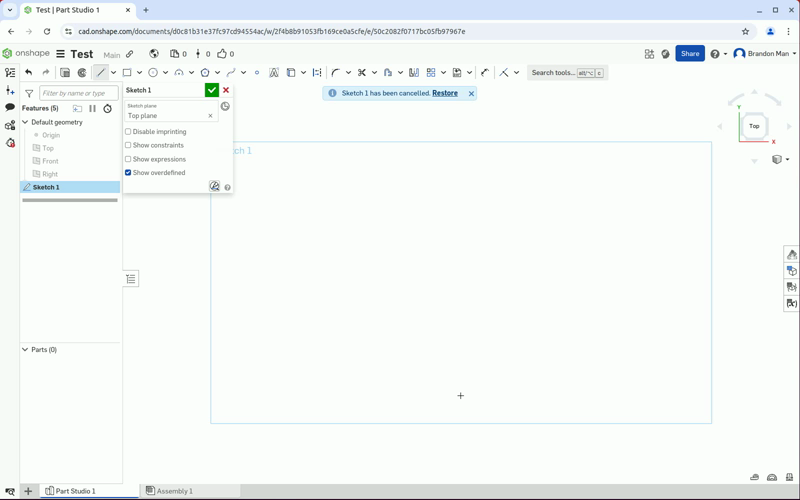
key_down(shift)
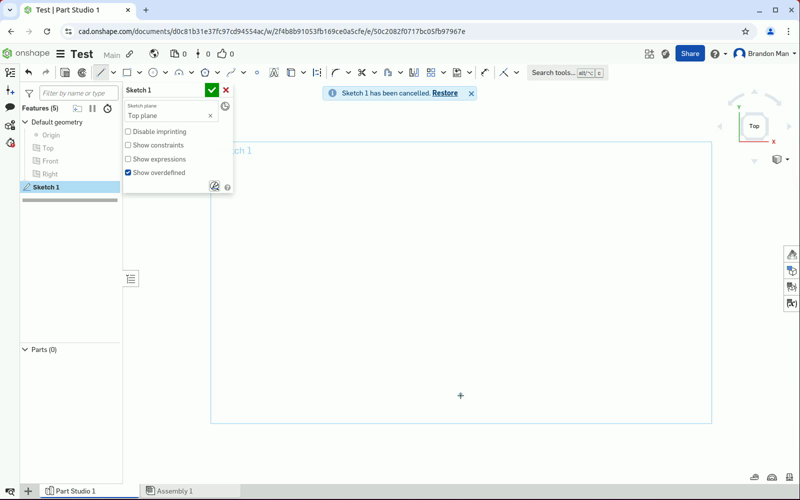
mouse_move(490, 395)
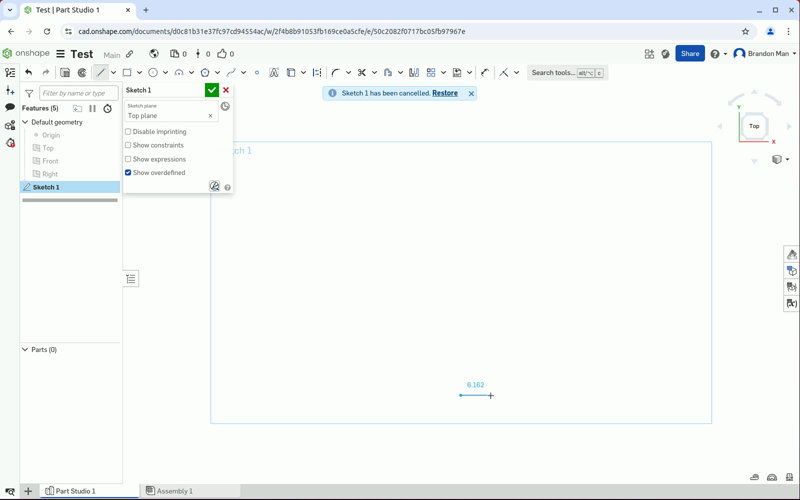
mouse_move(485, 395)
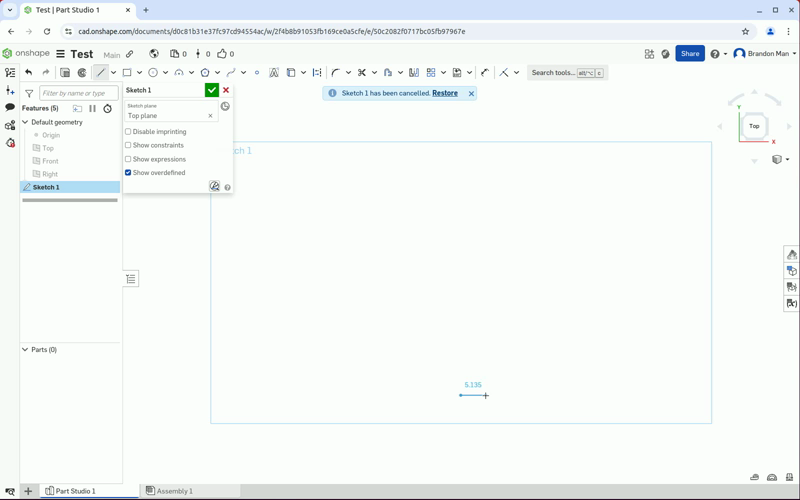
click(485, 395)
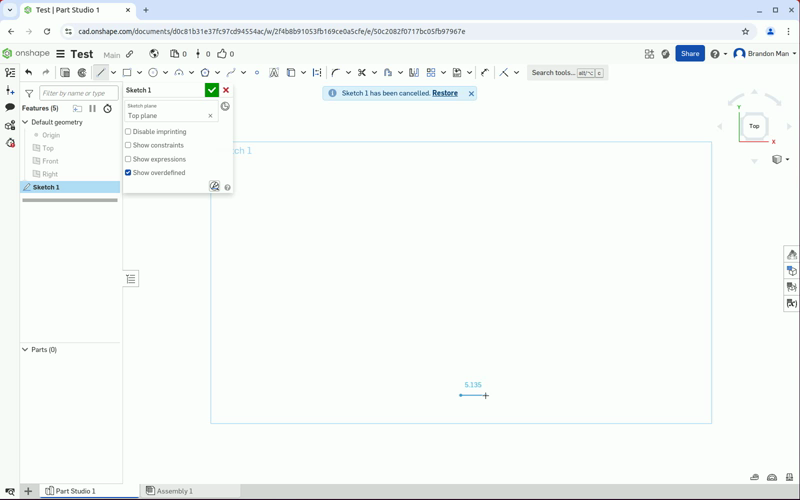
key_up(shift)
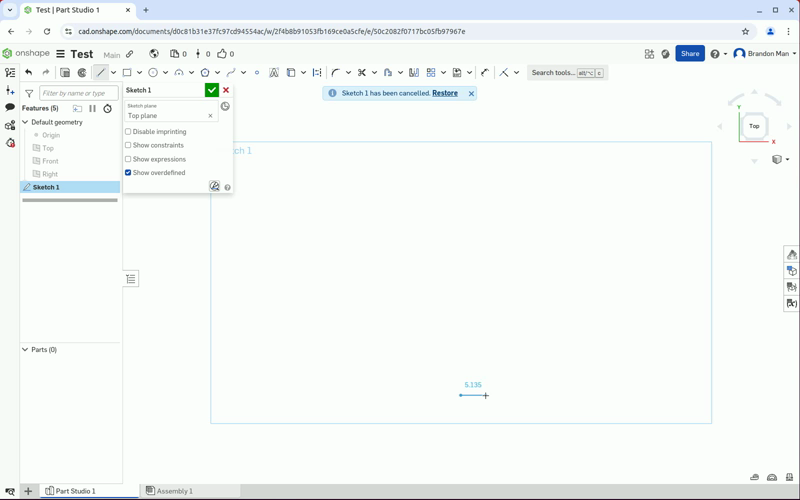
key_down(shift)
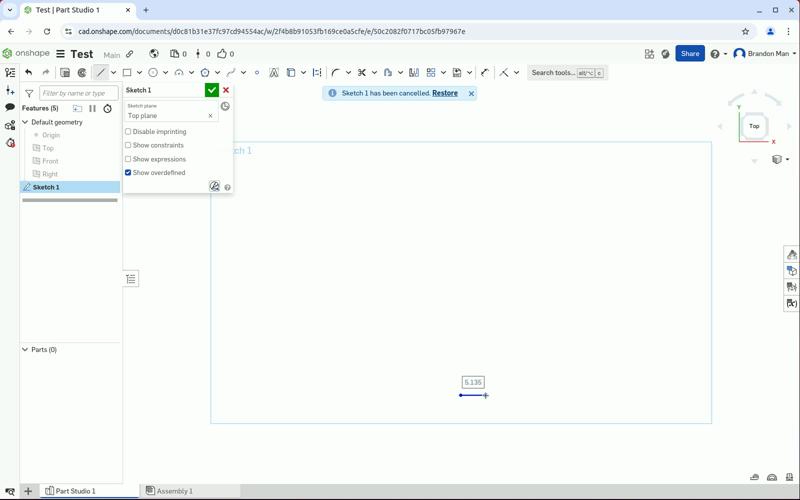
mouse_move(515, 395)
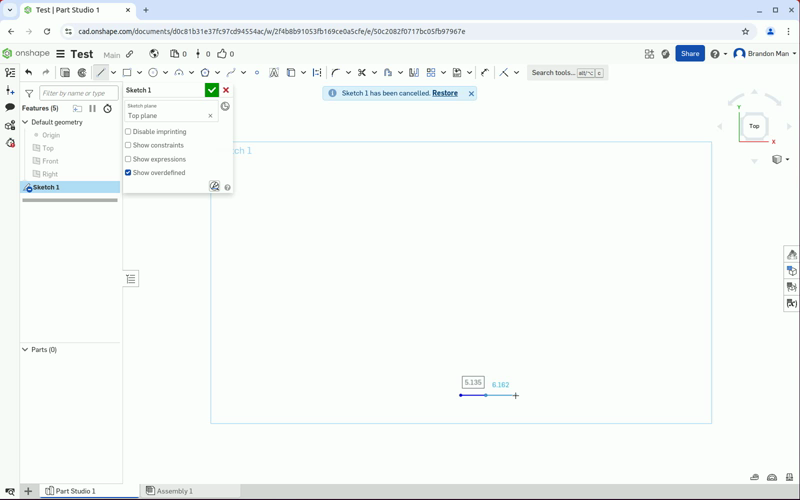
mouse_move(485, 390)
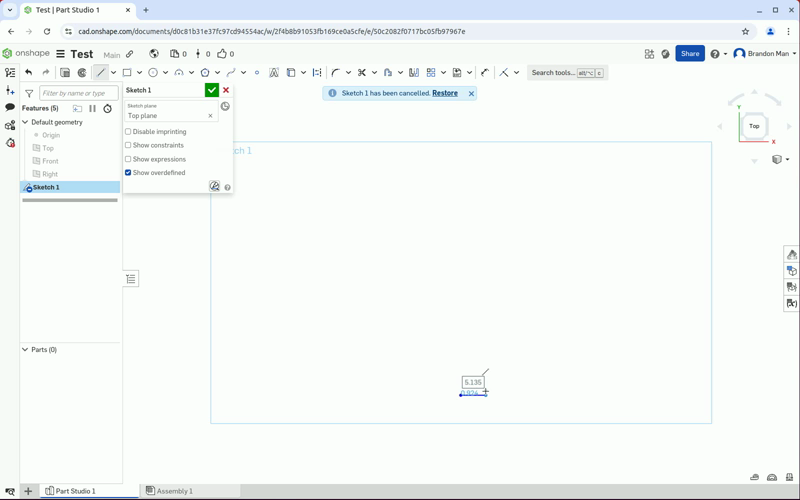
scroll(6)
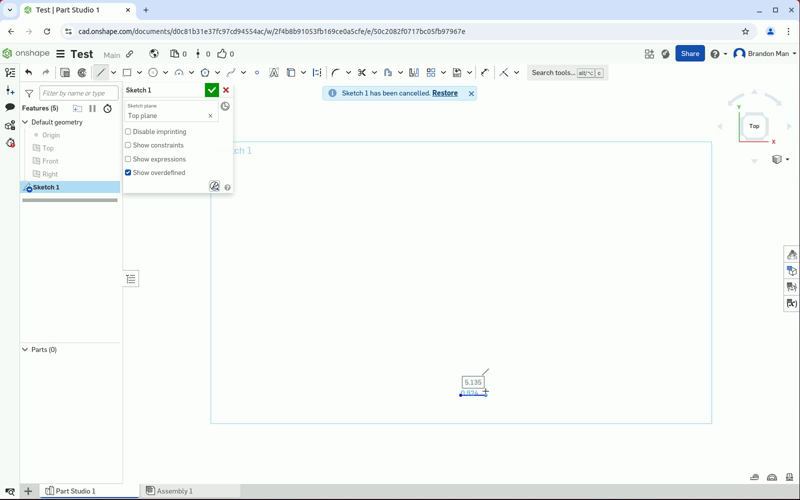
scroll(6)
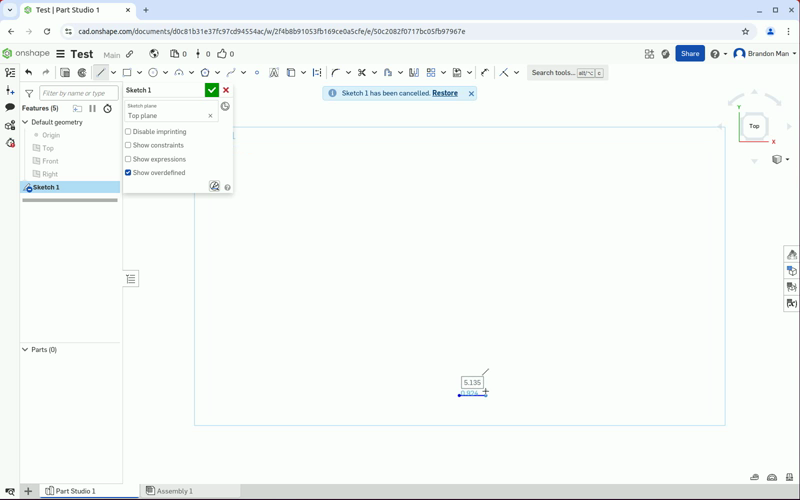
scroll(6)
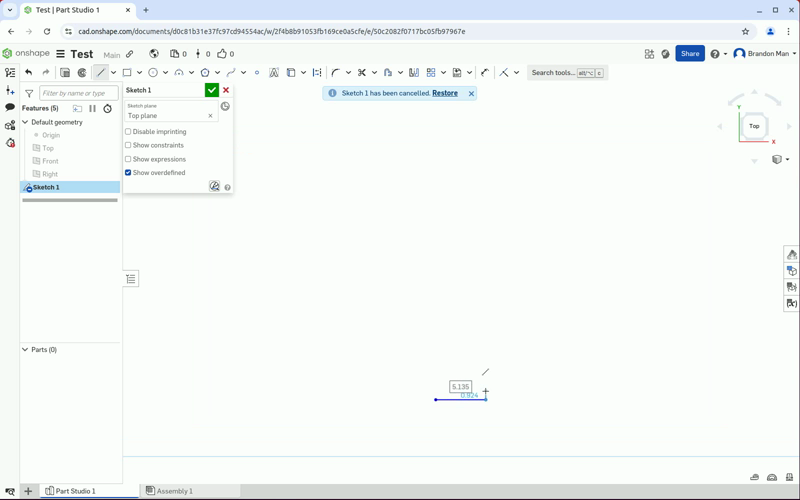
scroll(6)
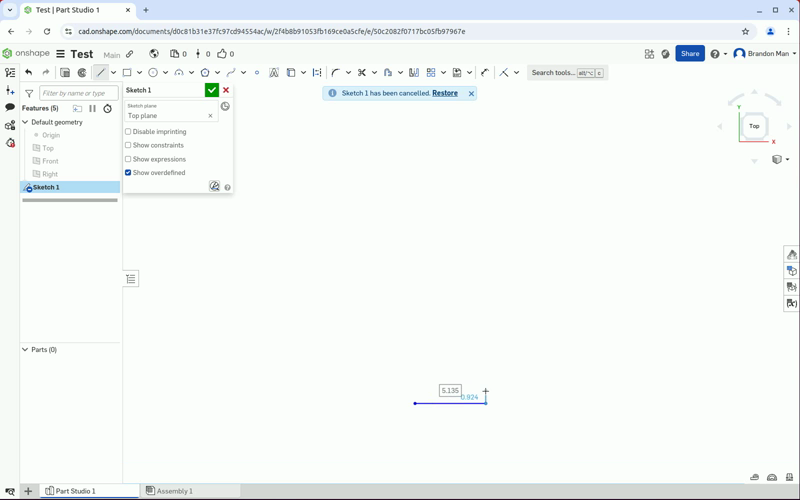
scroll(6)
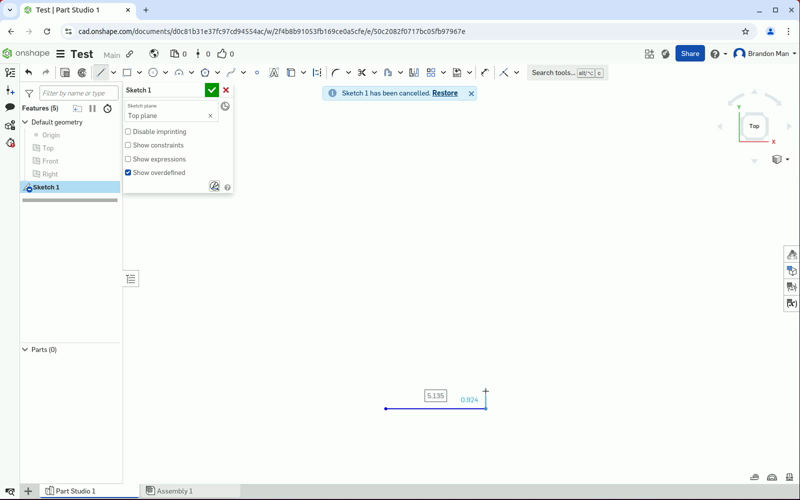
scroll(6)
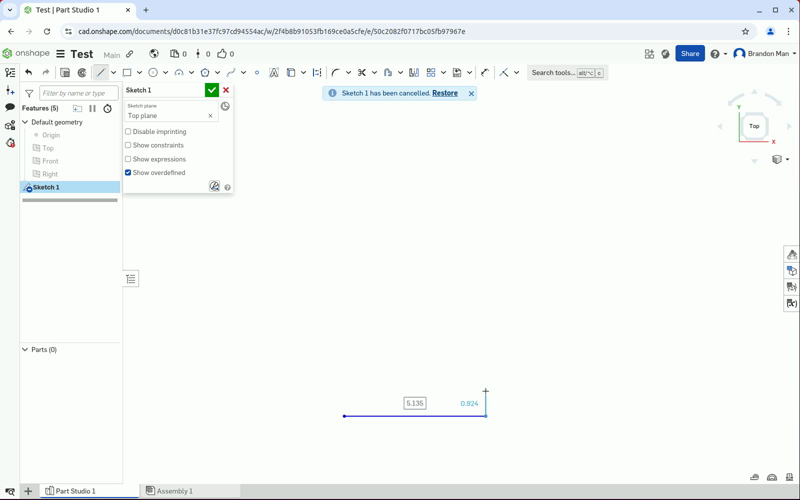
scroll(6)
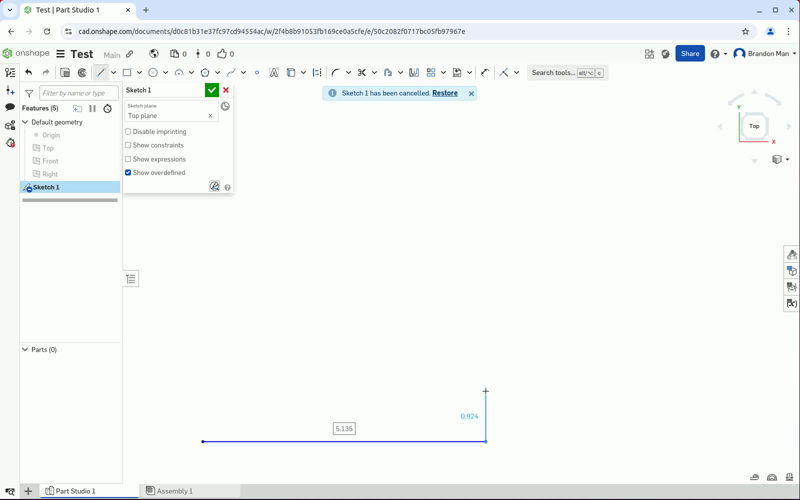
click(485, 390)
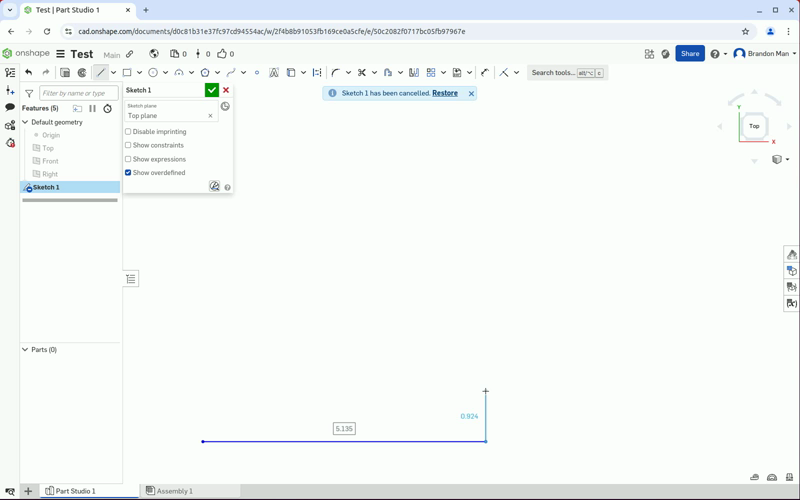
scroll(-6)
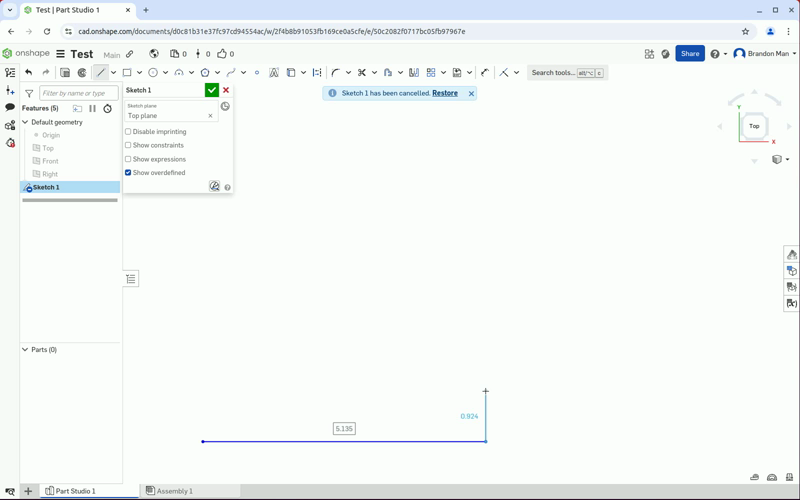
scroll(-6)
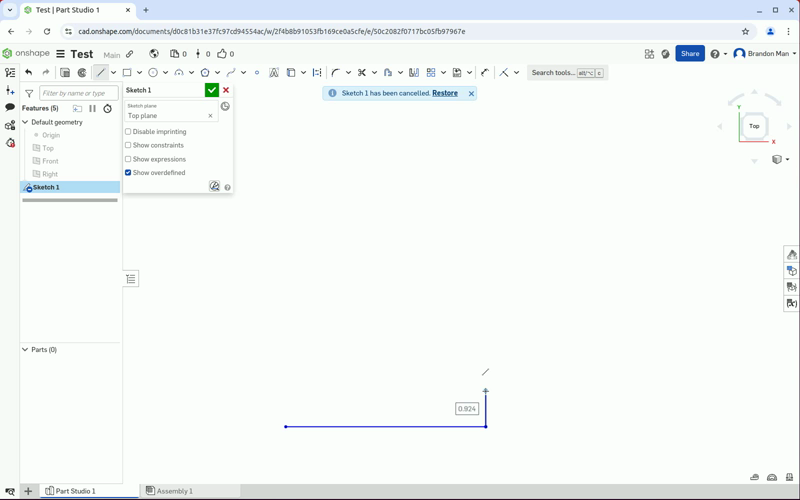
scroll(-6)
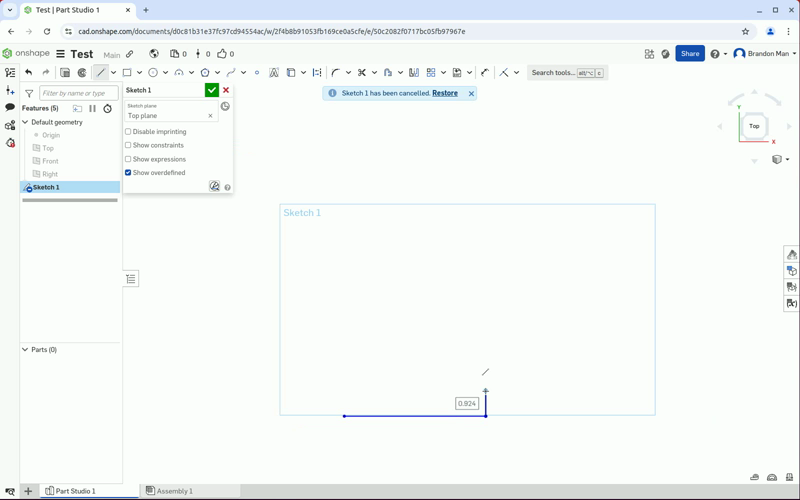
scroll(-6)
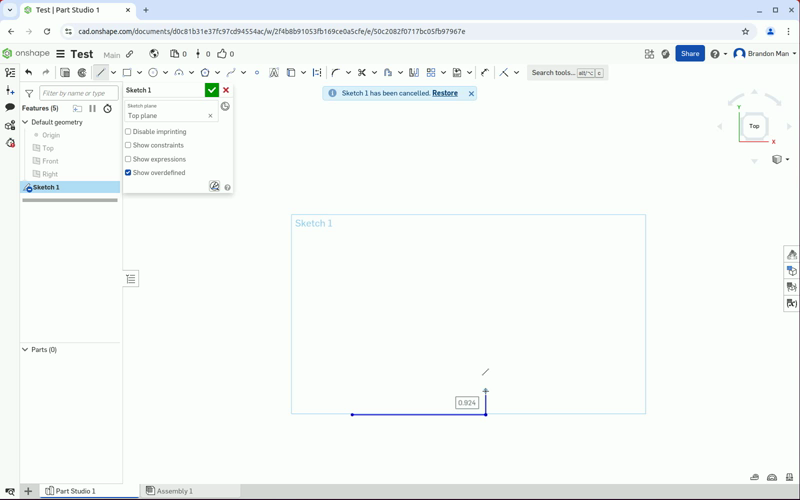
scroll(-6)
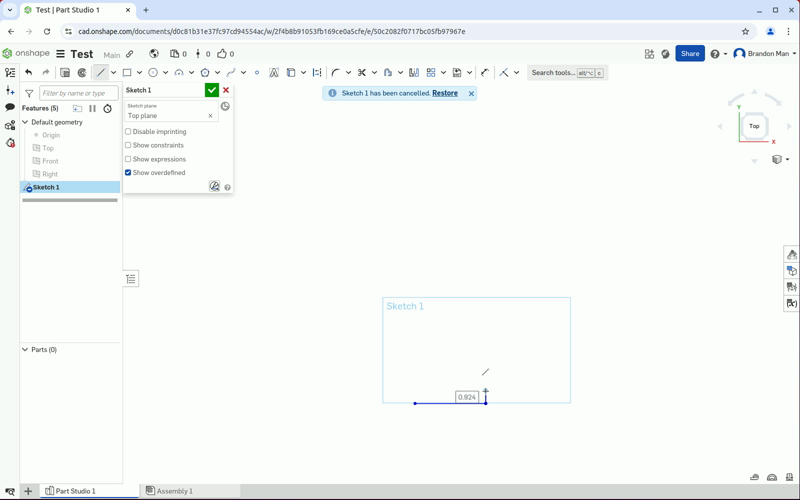
scroll(-6)
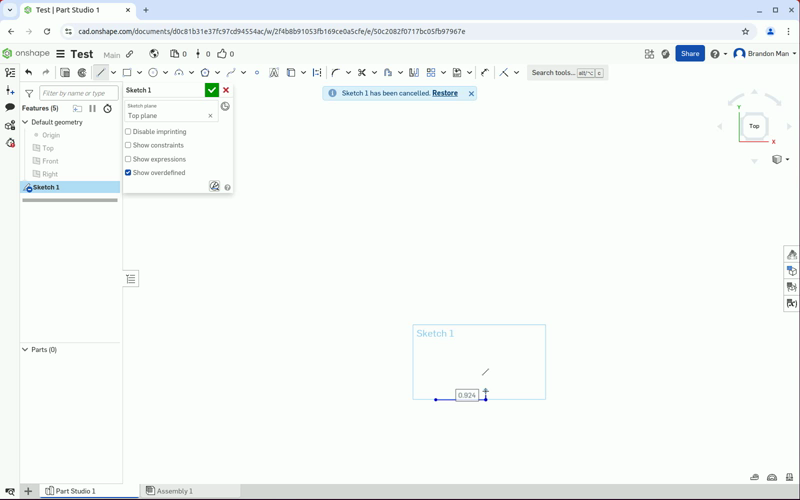
scroll(-6)
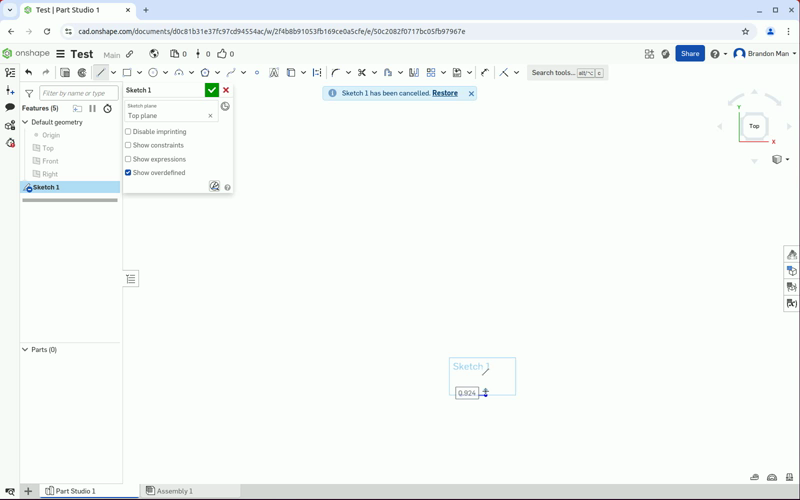
key_up(shift)
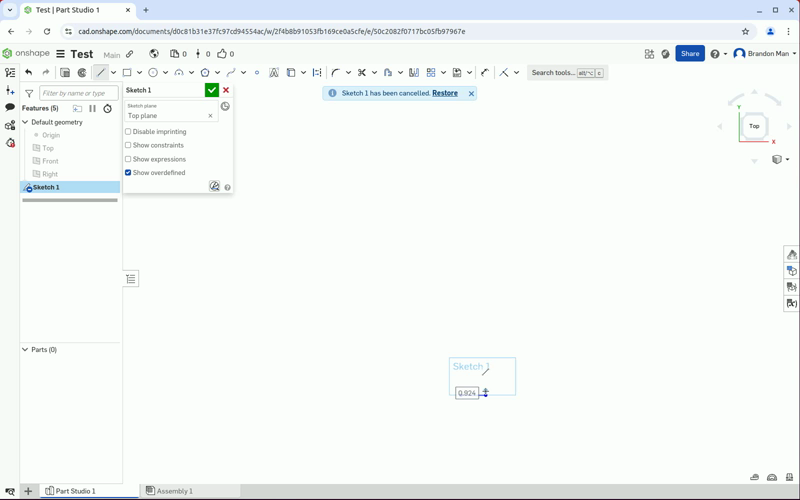
key_down(shift)
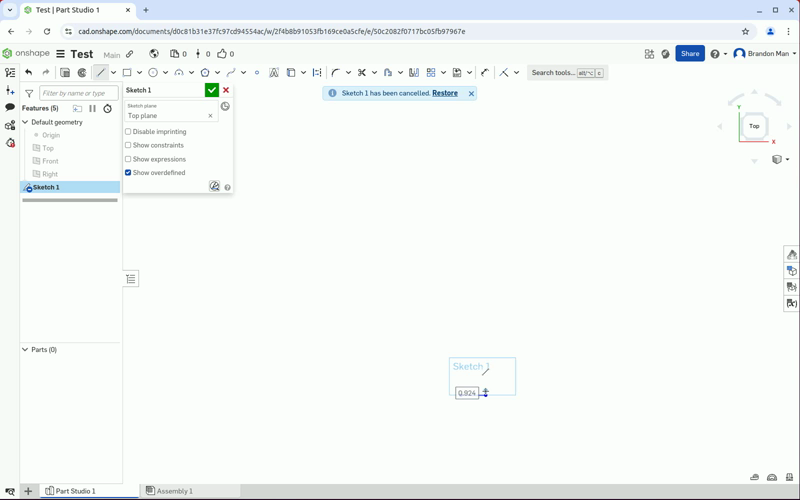
mouse_move(485, 287)
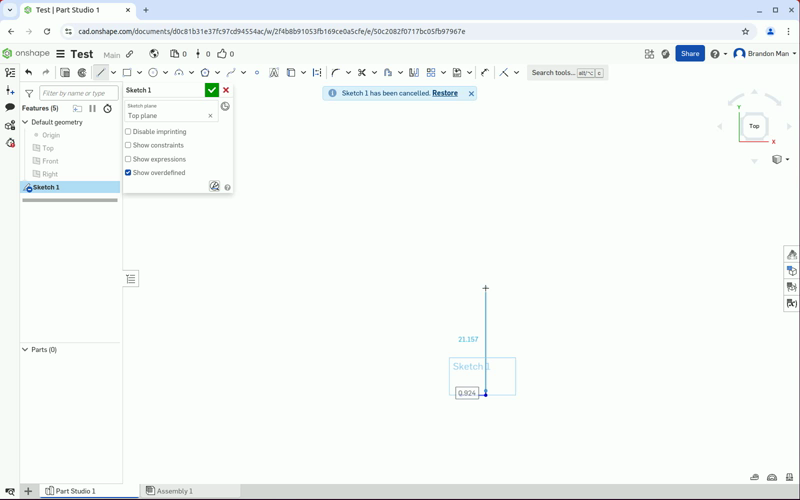
click(485, 287)
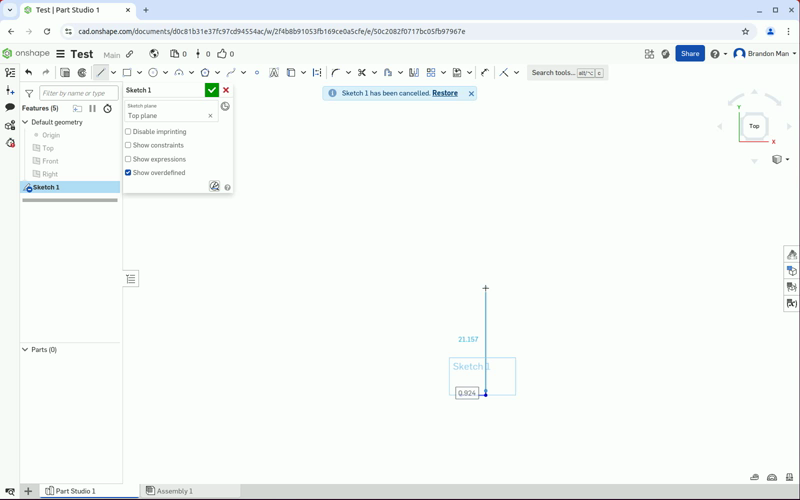
key_up(shift)
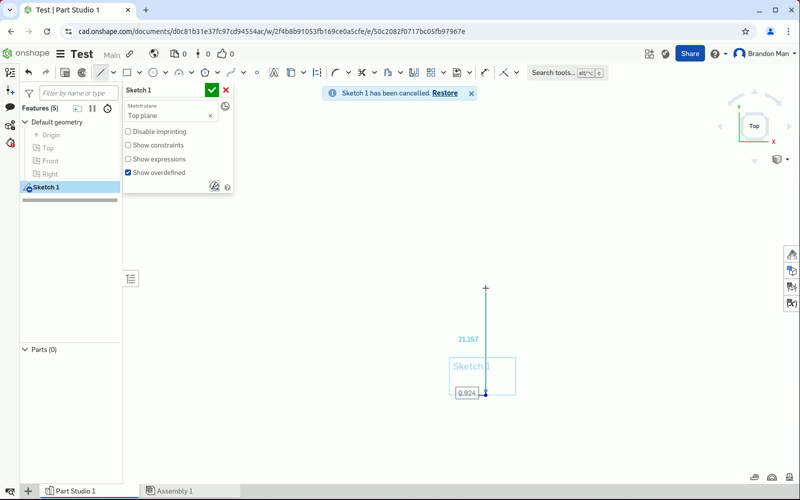
key_down(shift)
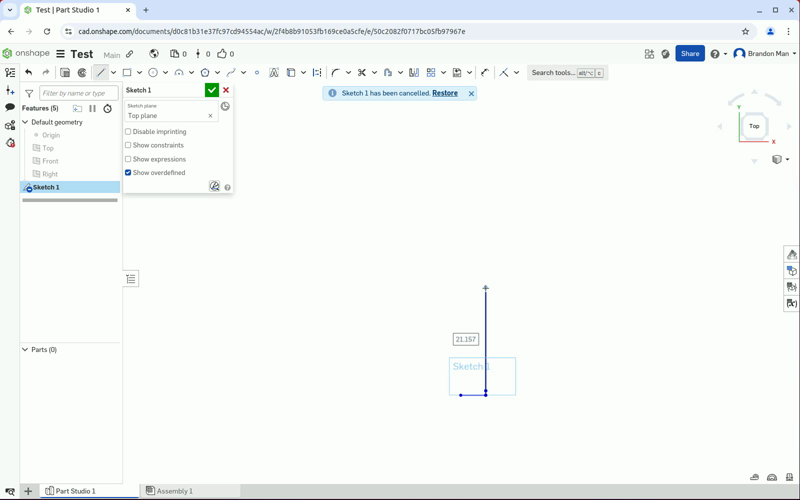
mouse_move(515, 287)
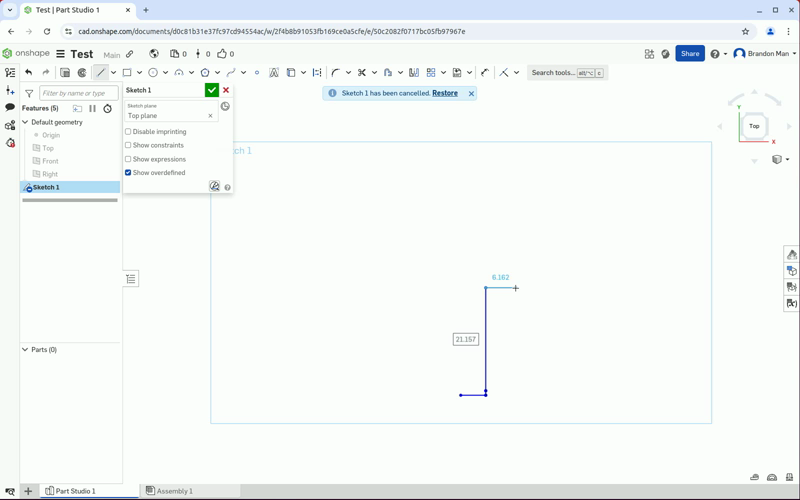
mouse_move(485, 282)
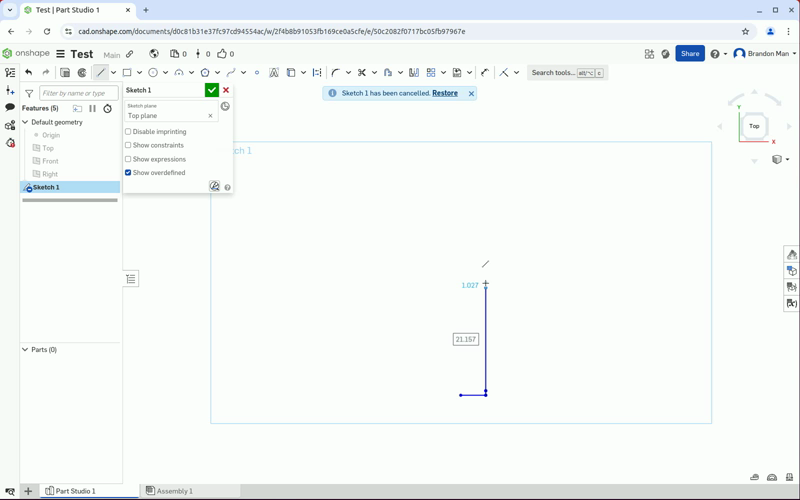
scroll(6)
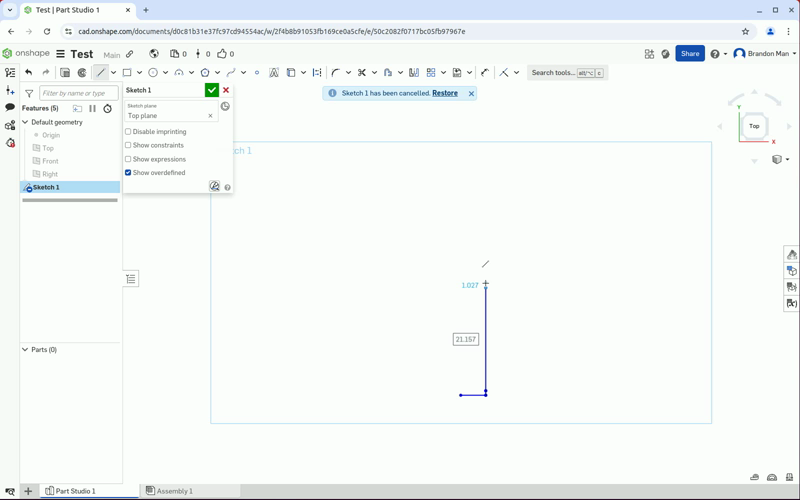
scroll(6)
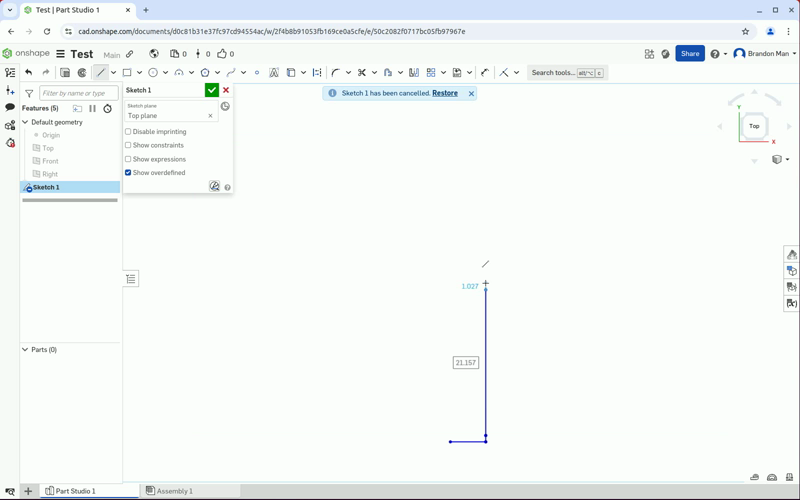
scroll(6)
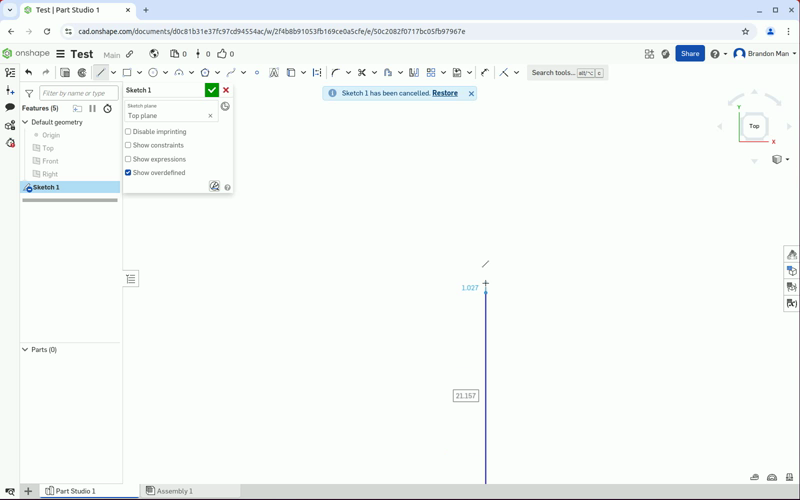
scroll(6)
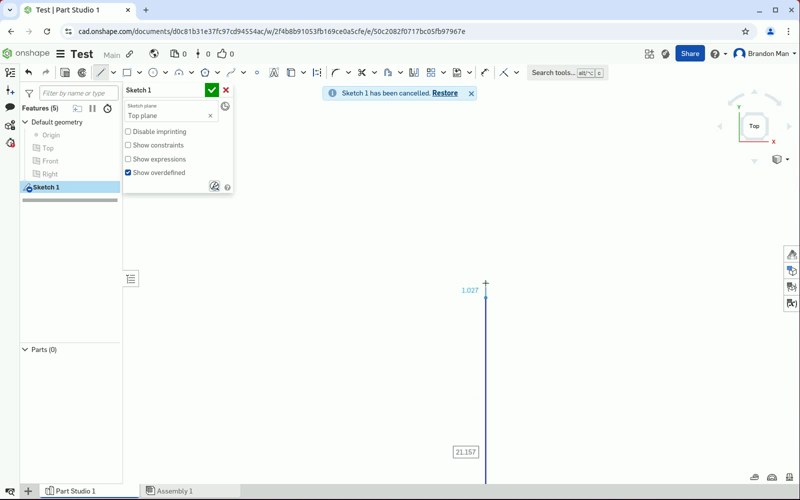
scroll(6)
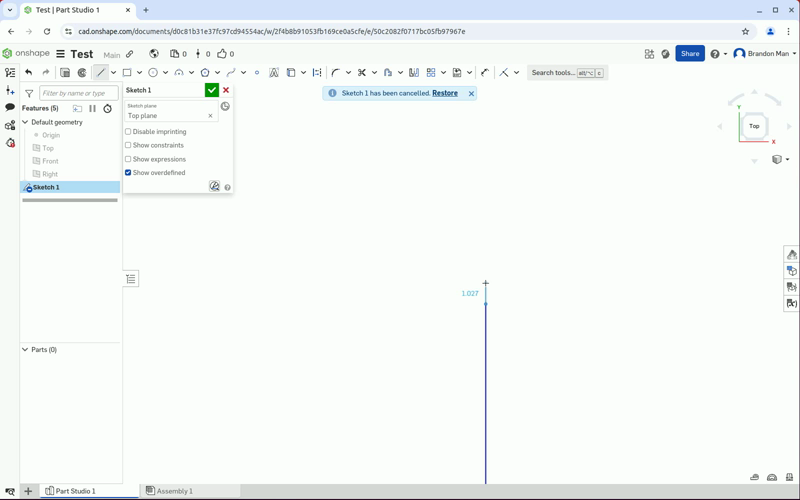
scroll(6)
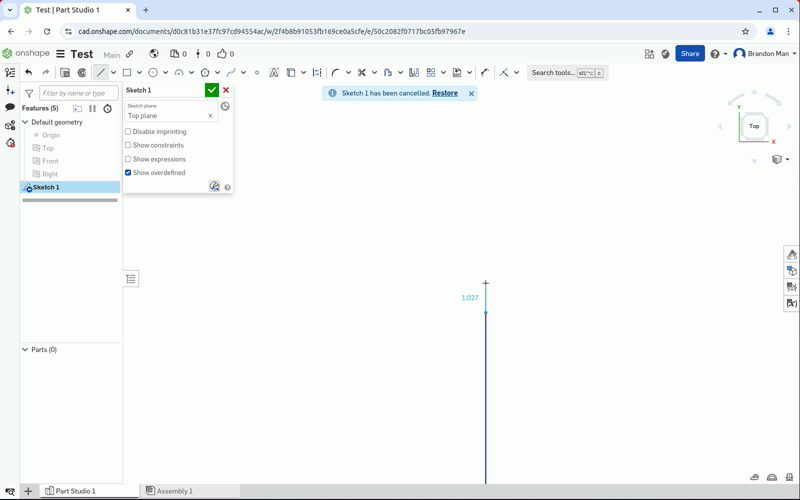
scroll(6)
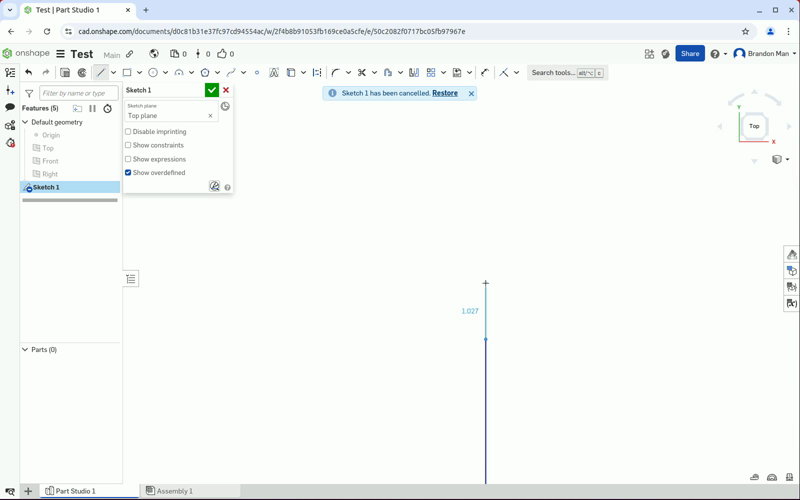
click(485, 282)
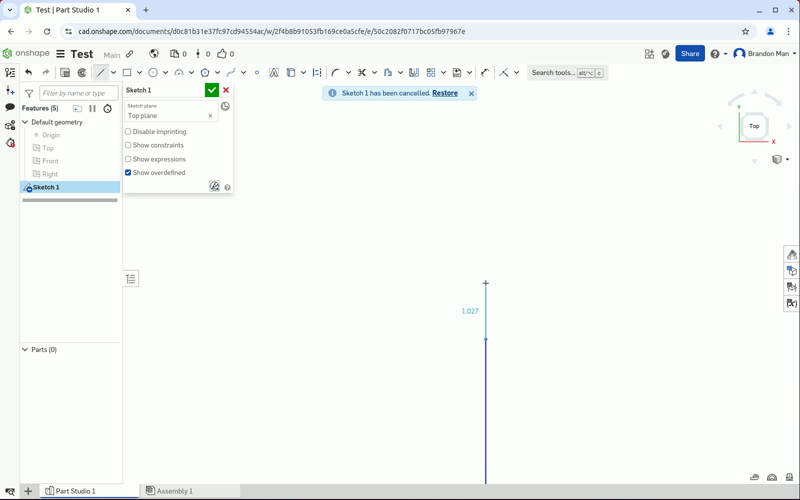
scroll(-6)
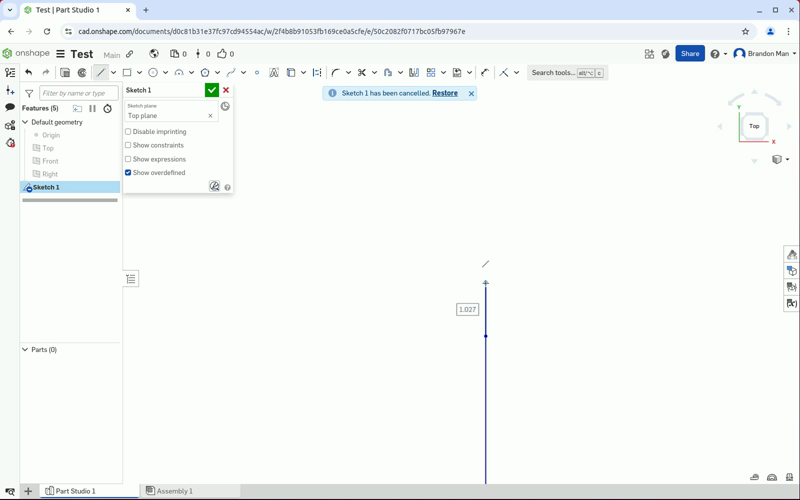
scroll(-6)
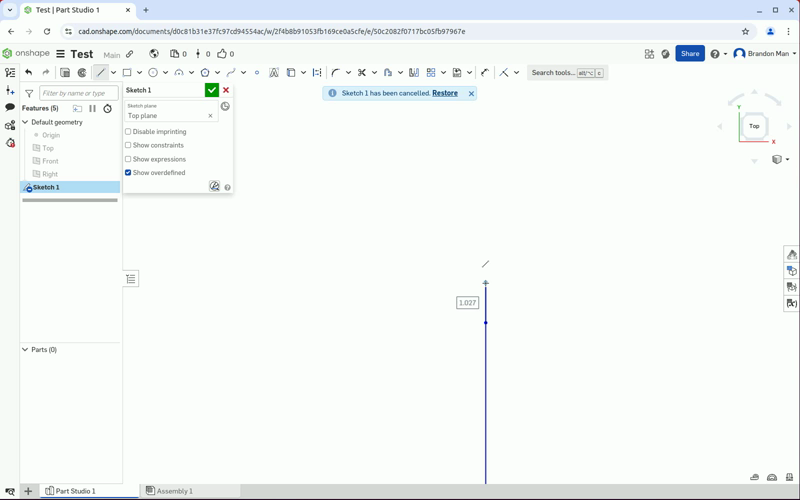
scroll(-6)
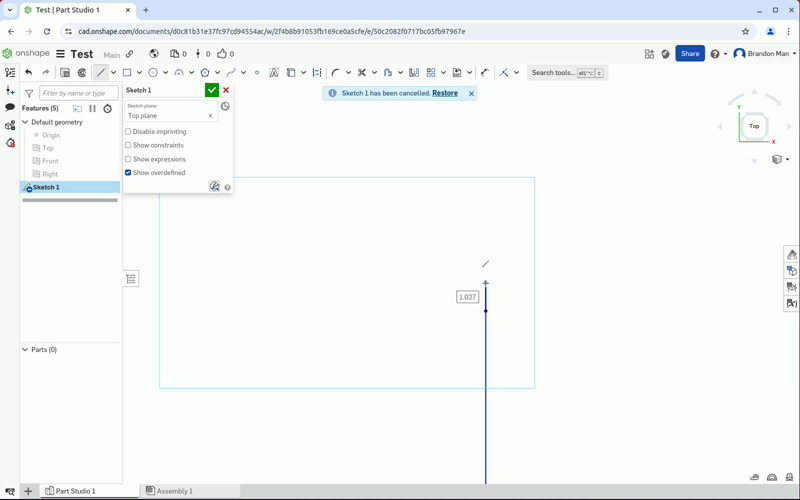
scroll(-6)
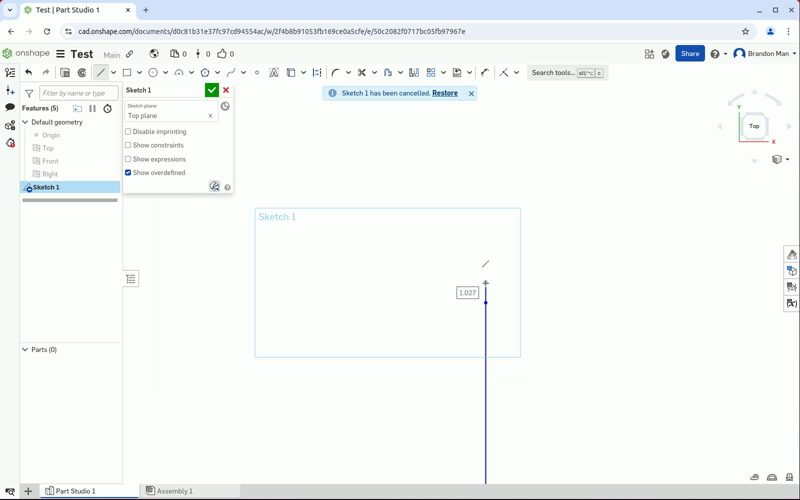
scroll(-6)
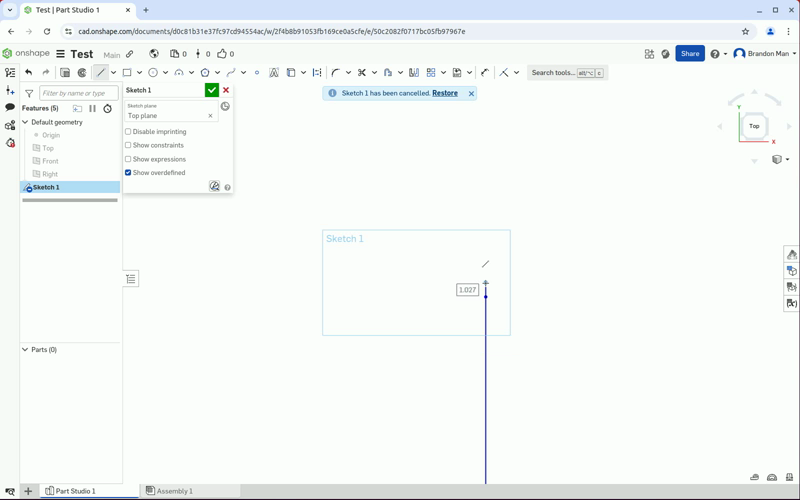
scroll(-6)
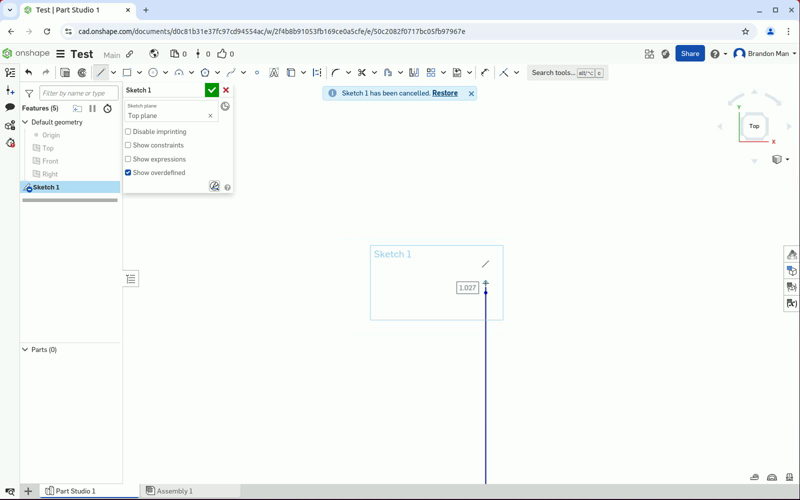
scroll(-6)
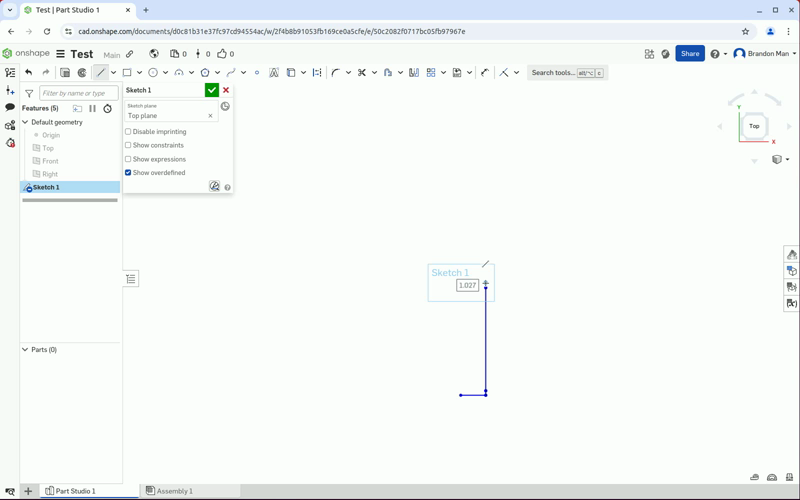
key_up(shift)
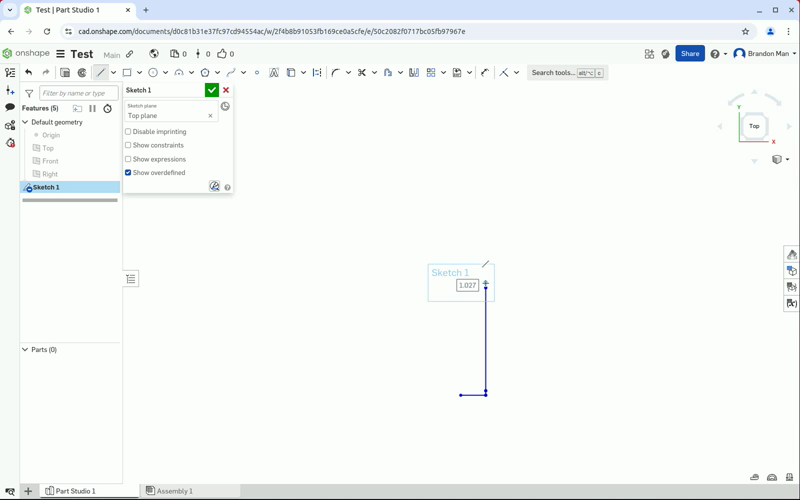
key_down(shift)
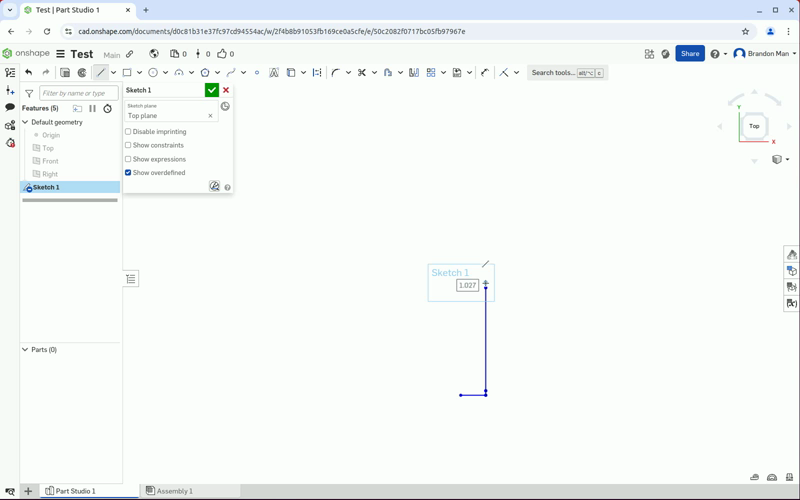
mouse_move(515, 282)
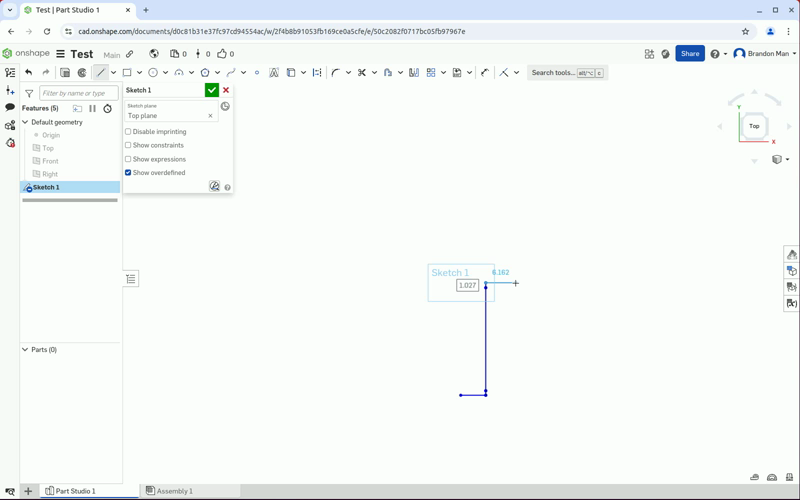
mouse_move(460, 282)
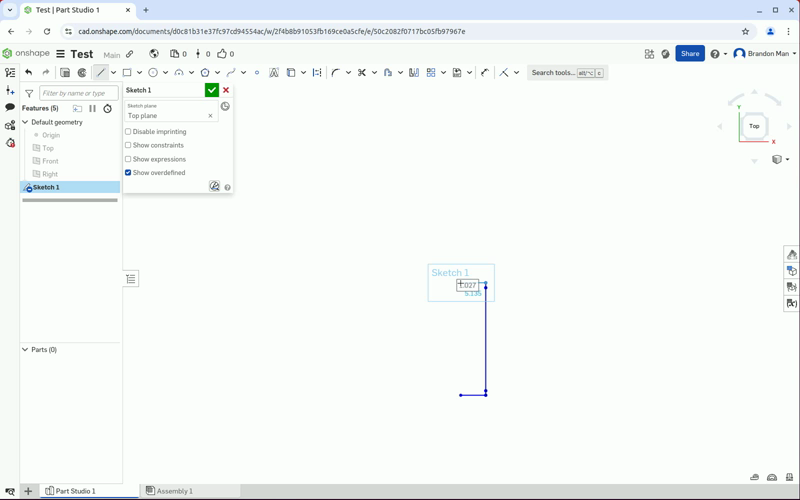
click(460, 282)
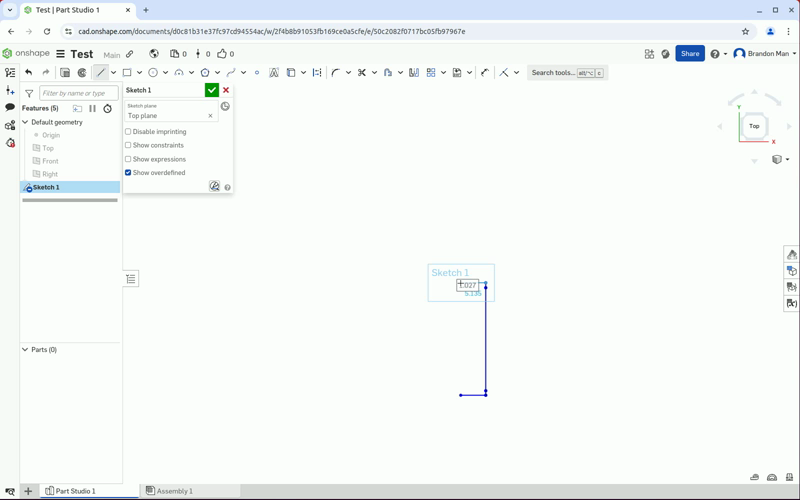
key_up(shift)
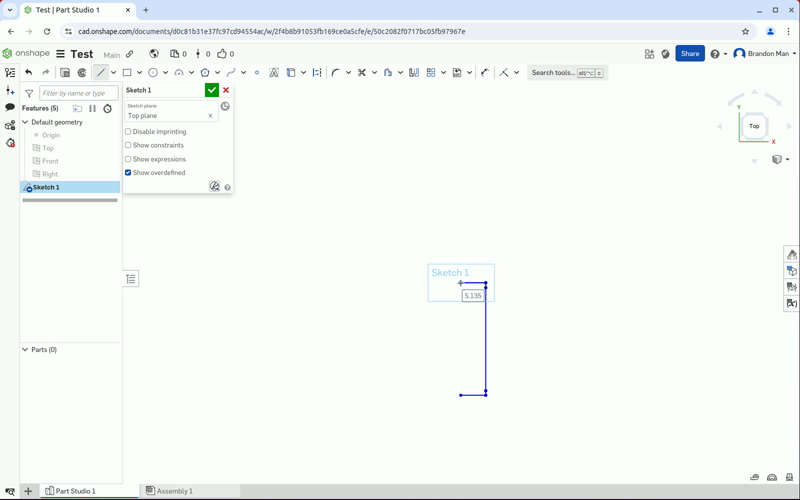
key_down(shift)
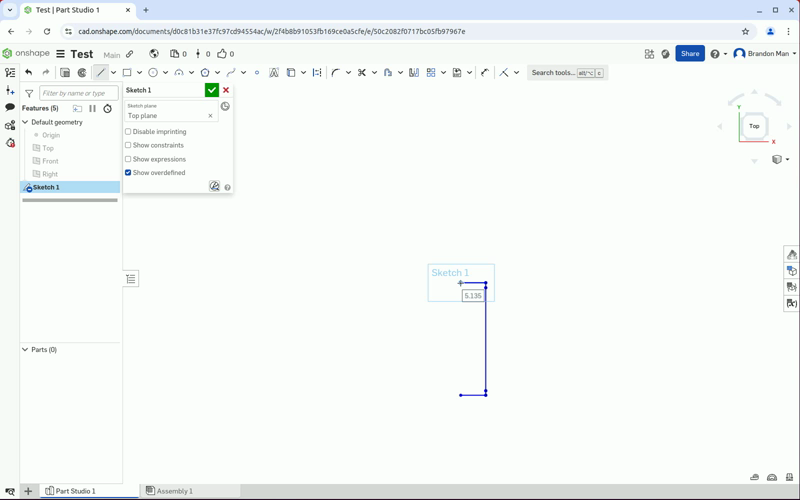
mouse_move(460, 395)
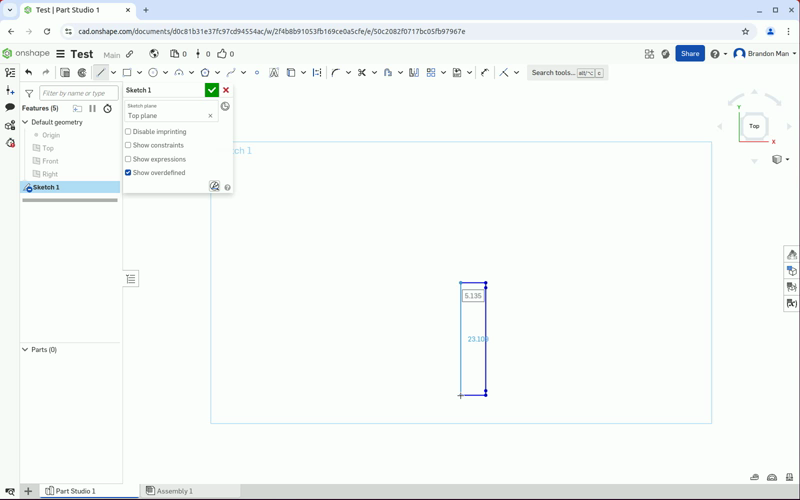
key_up(shift)
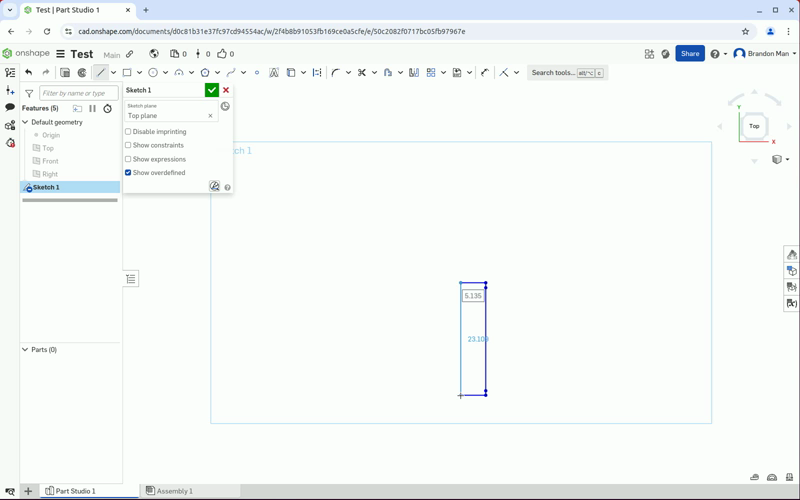
click(460, 395)
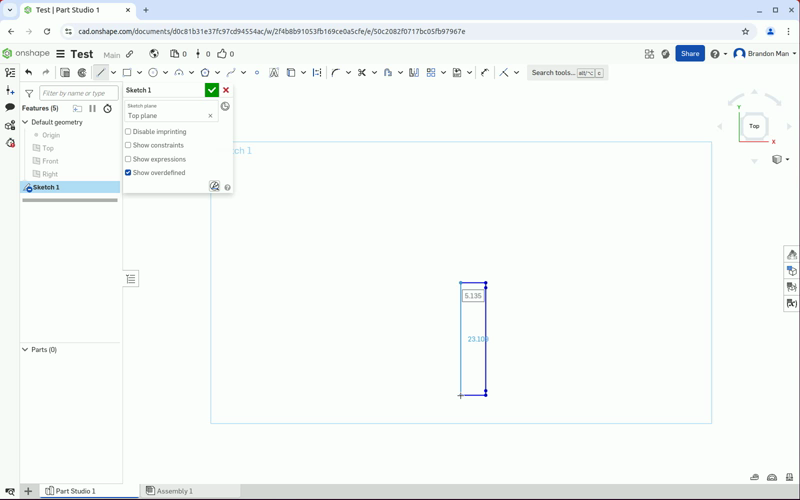
key(esc)
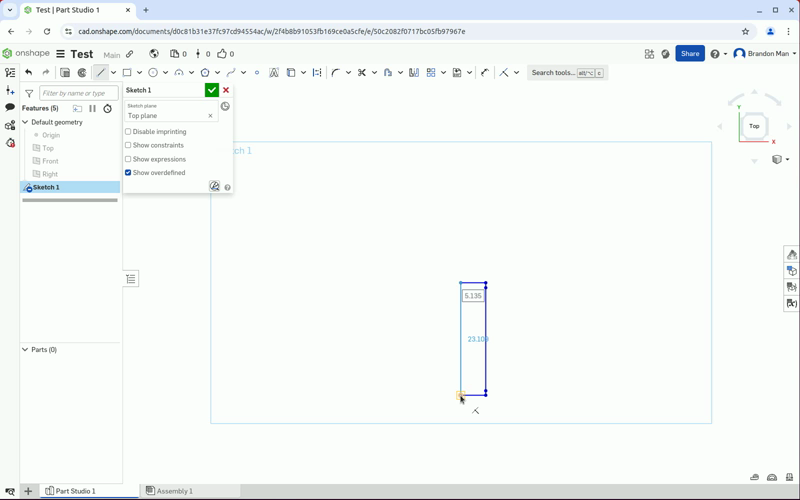
mouse_move(478, 300)
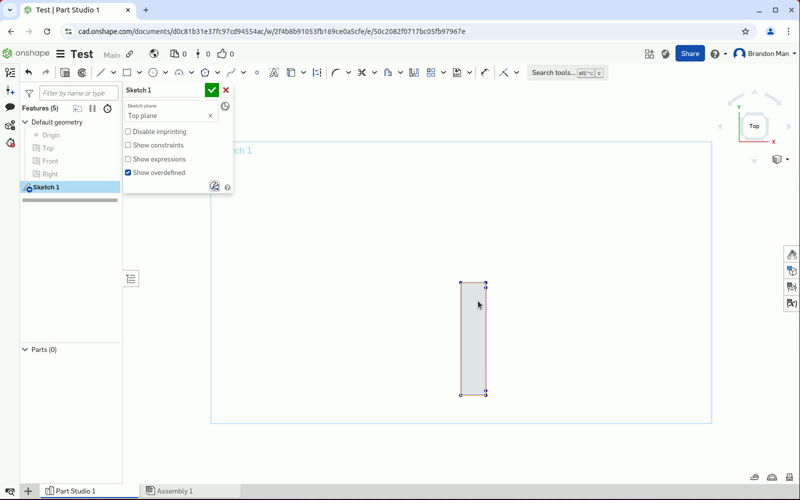
click(478, 300)
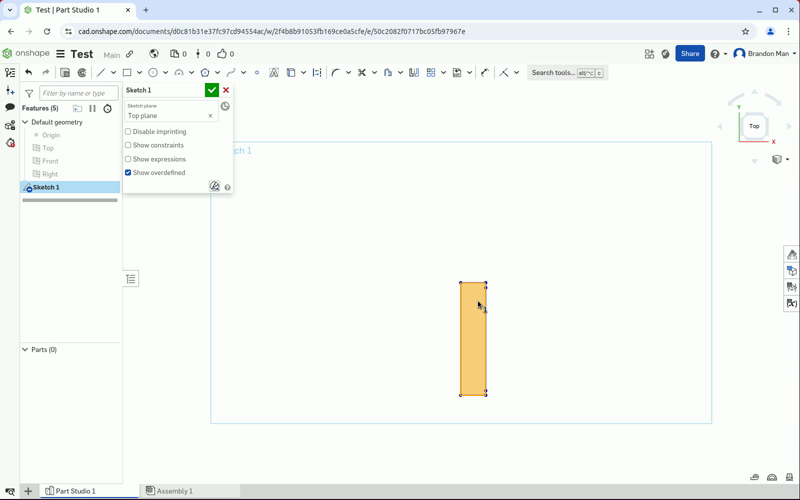
mouse_move(73, 352)
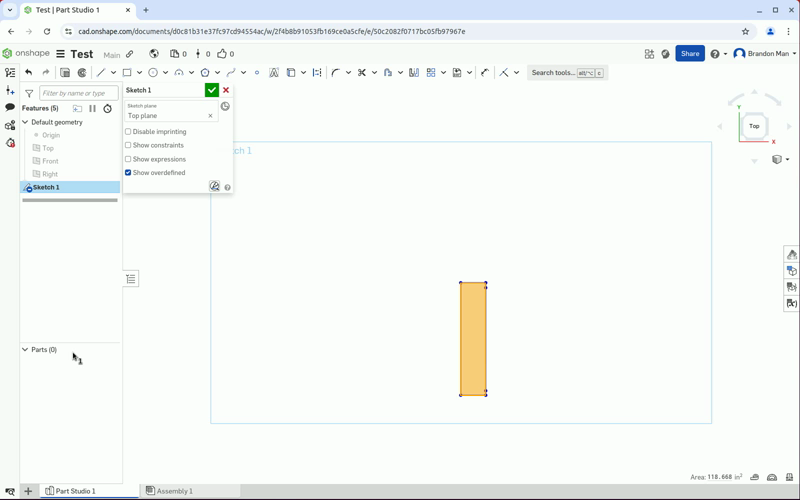
key(shift+y)
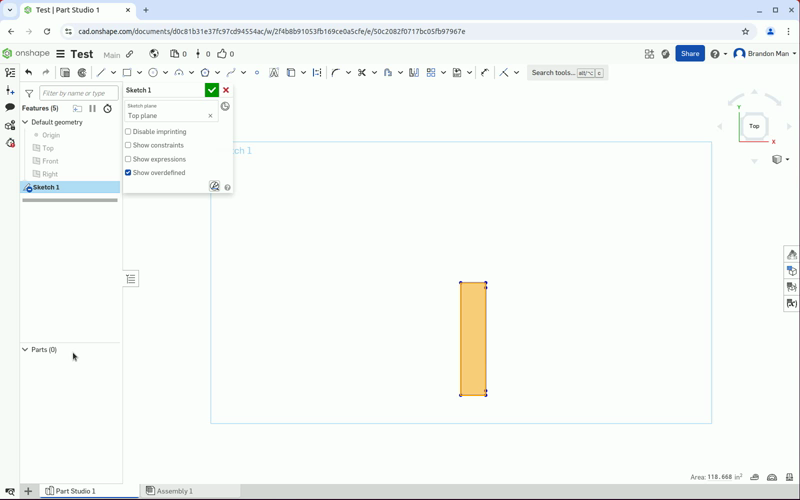
key(shift+e)
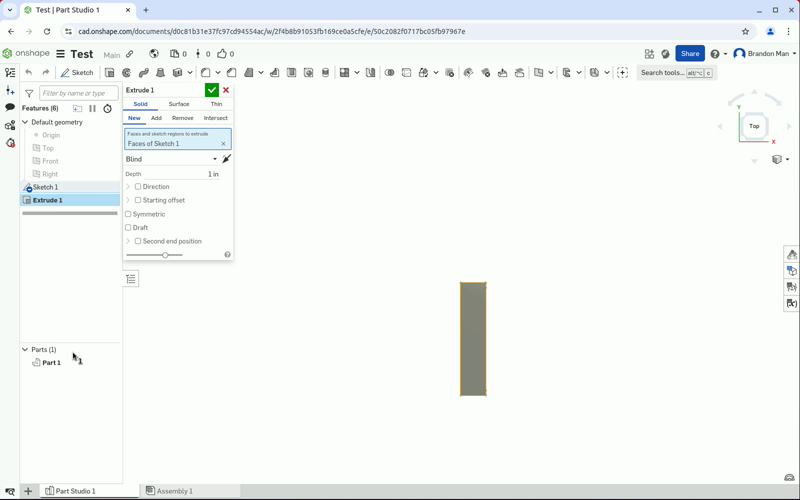
mouse_move(143, 106)
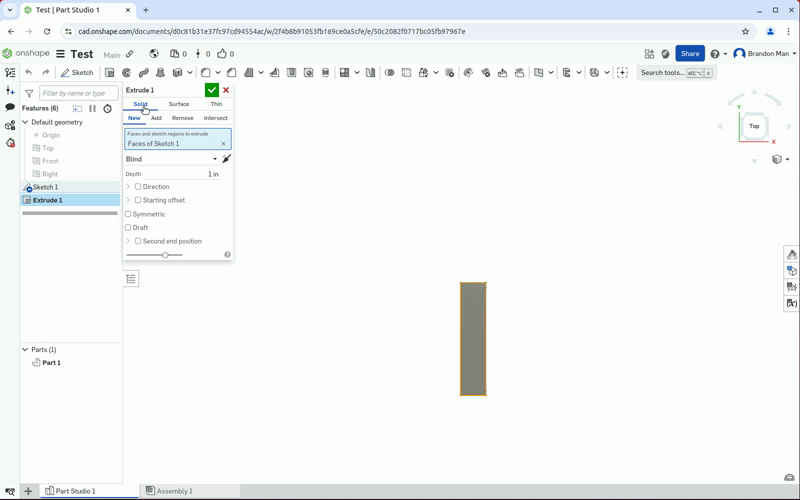
click(143, 106)
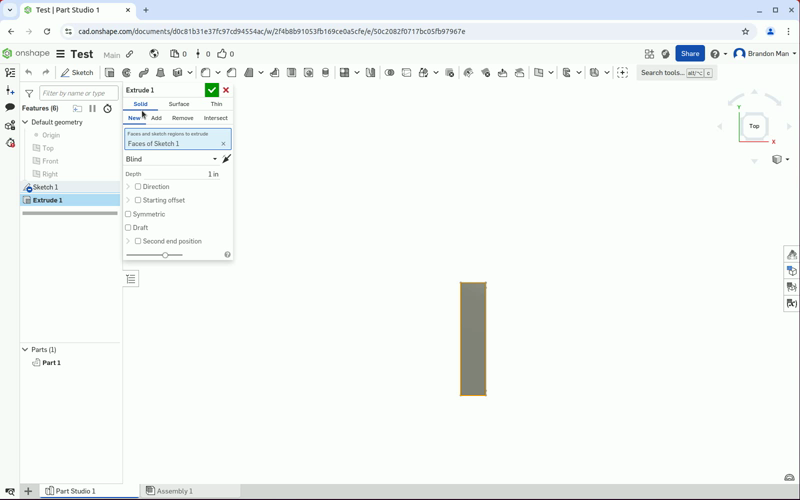
mouse_move(137, 120)
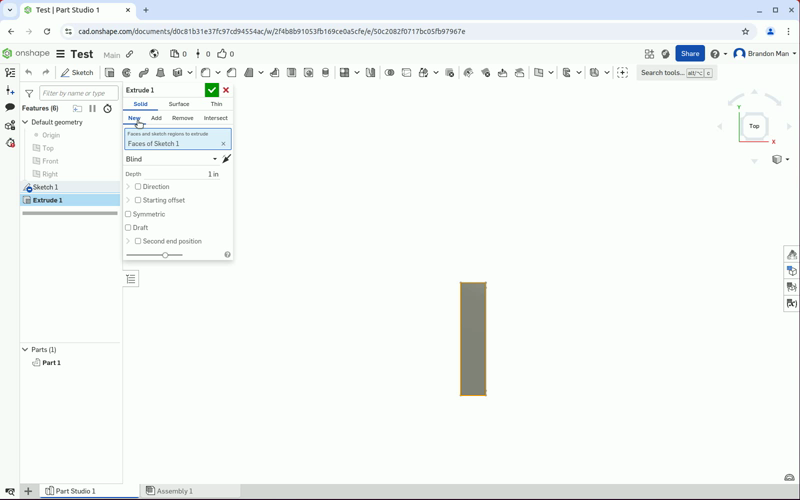
click(137, 120)
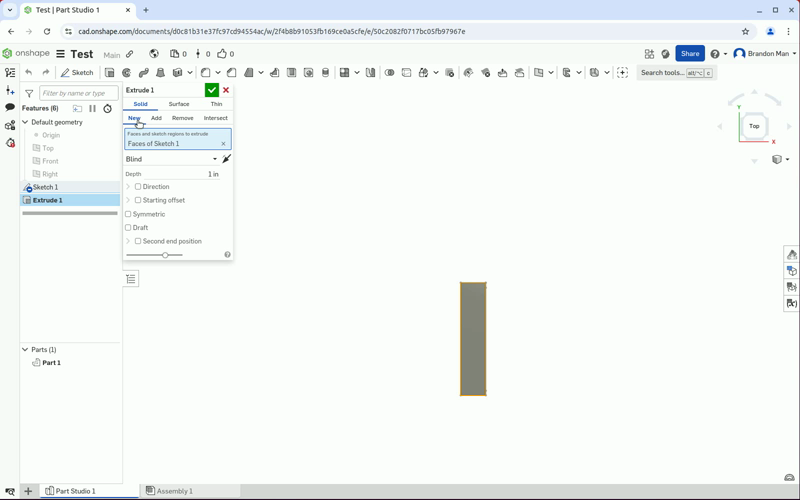
key(tab, 4)
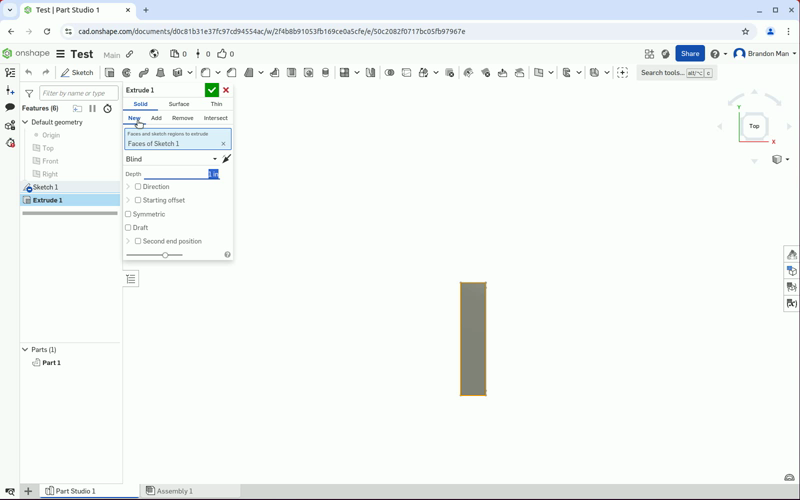
text(0.963)
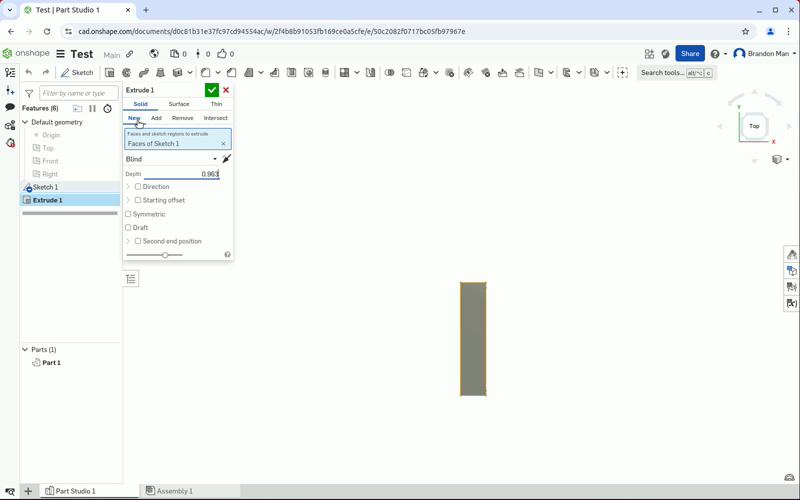
key(enter)
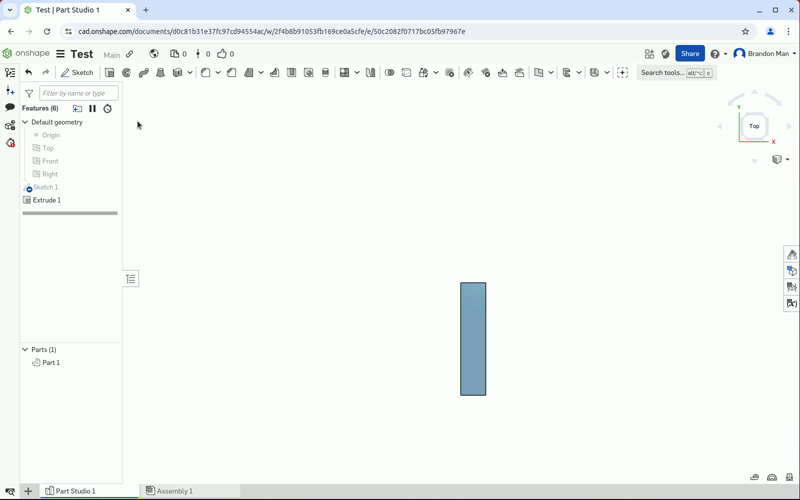
key(shift+h)
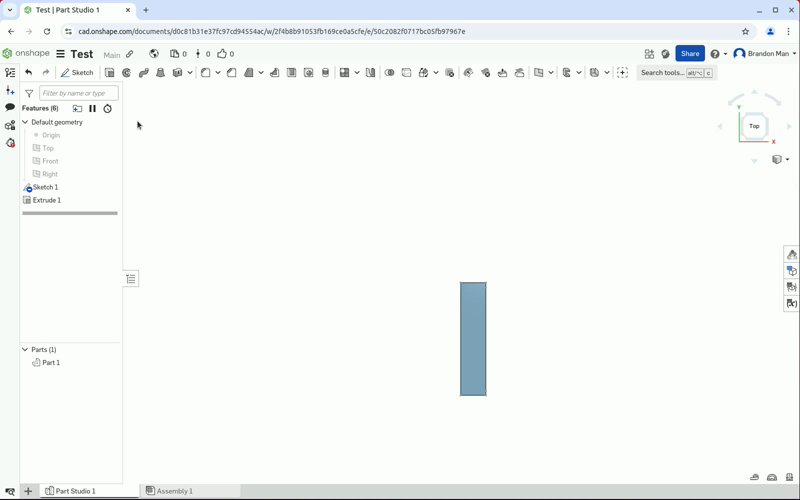
key(shift+h)
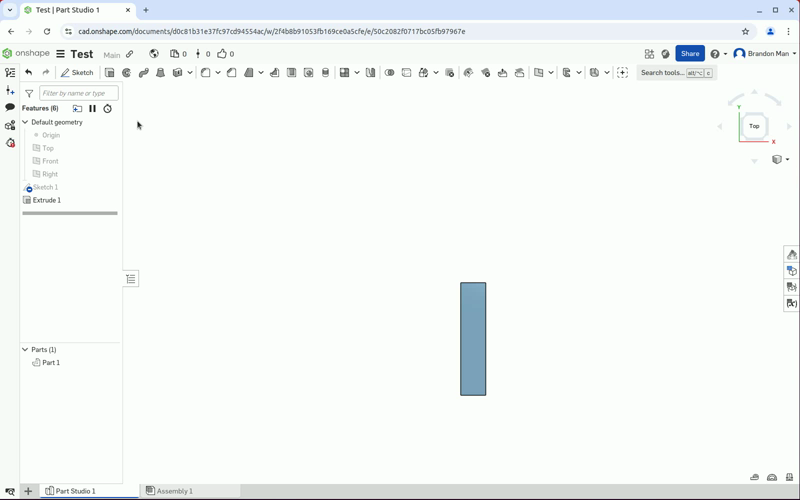
mouse_move(73, 189)
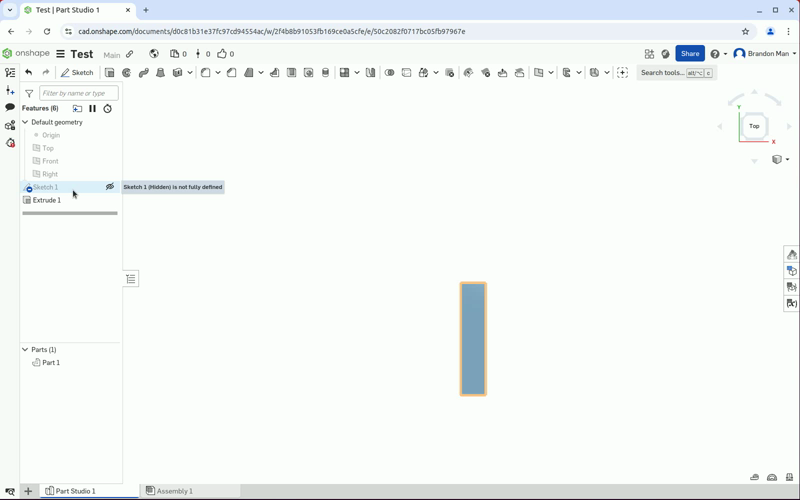
click(73, 189)
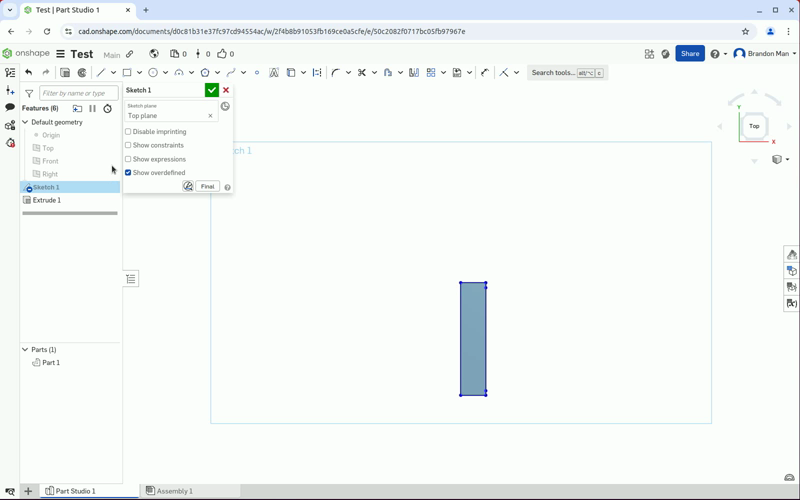
mouse_move(229, 92)
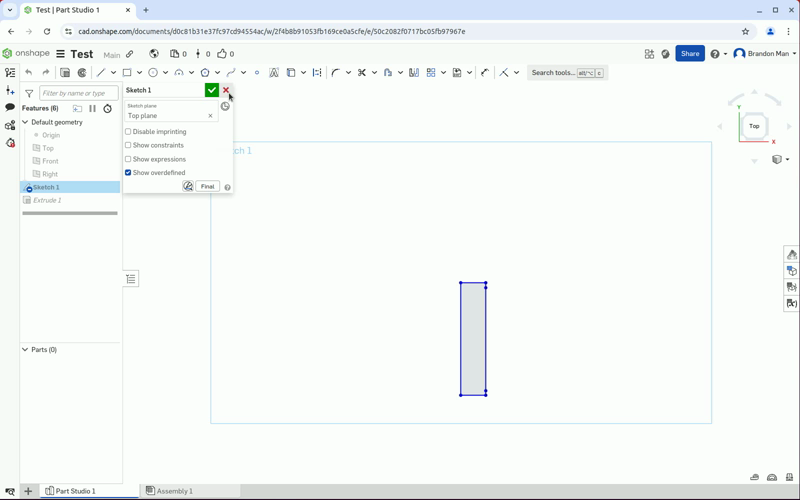
click(229, 92)
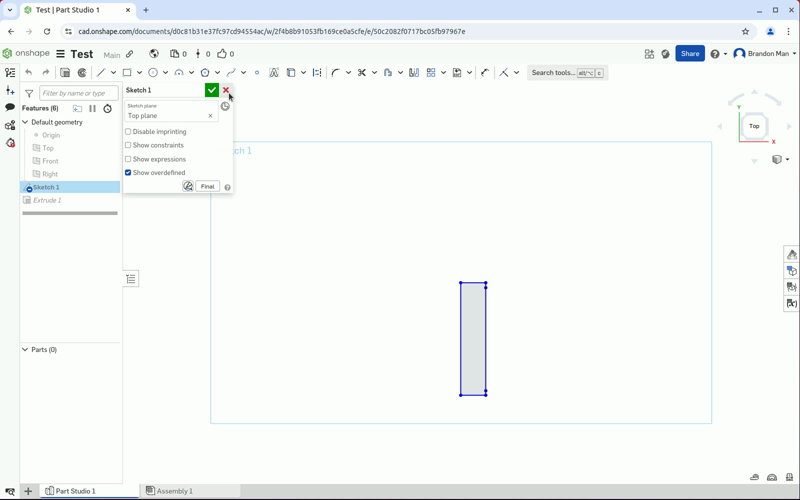
key(shift+s)
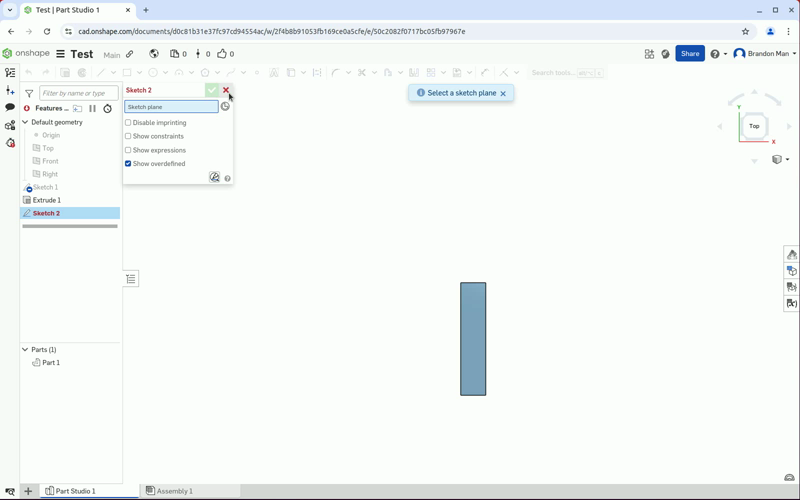
mouse_move(73, 150)
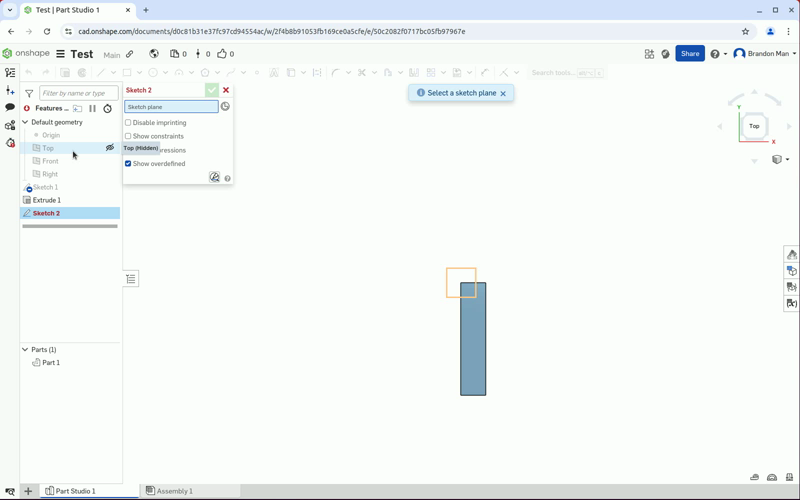
click(73, 150)
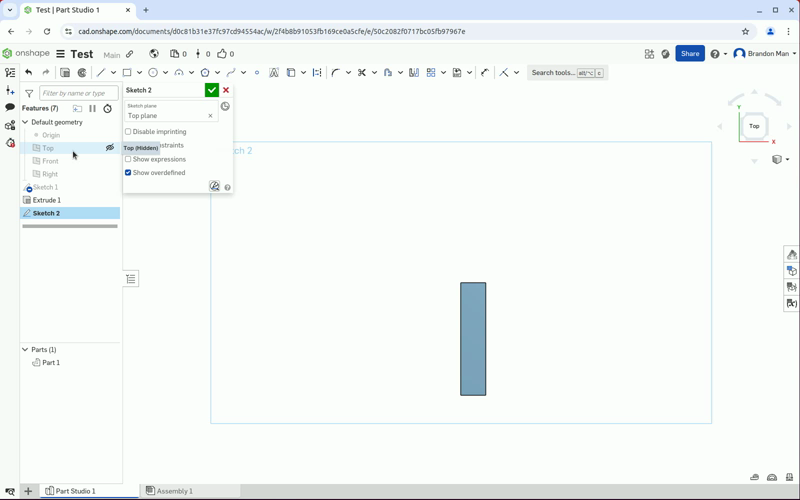
mouse_move(73, 352)
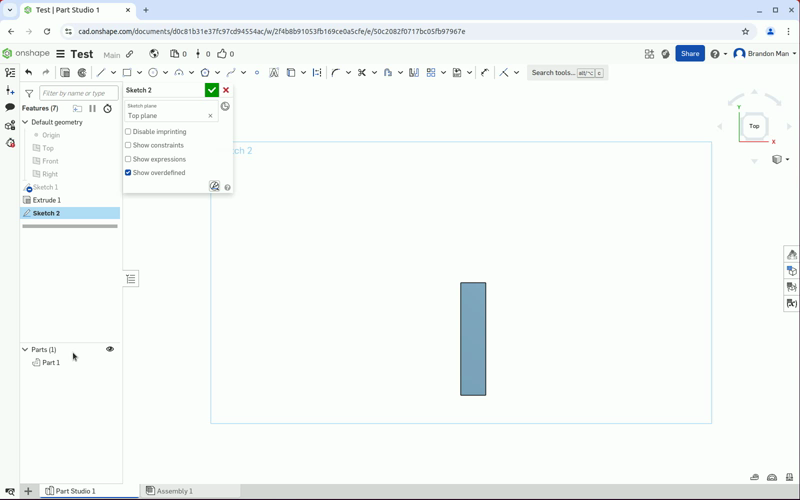
key(y)
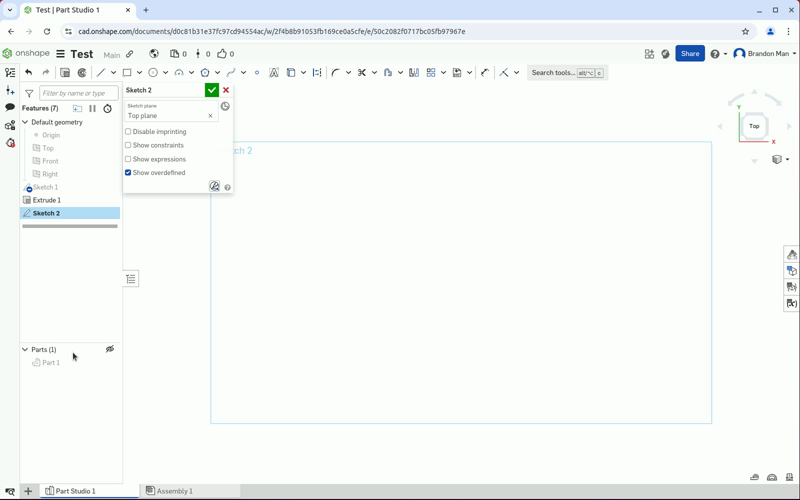
key(l)
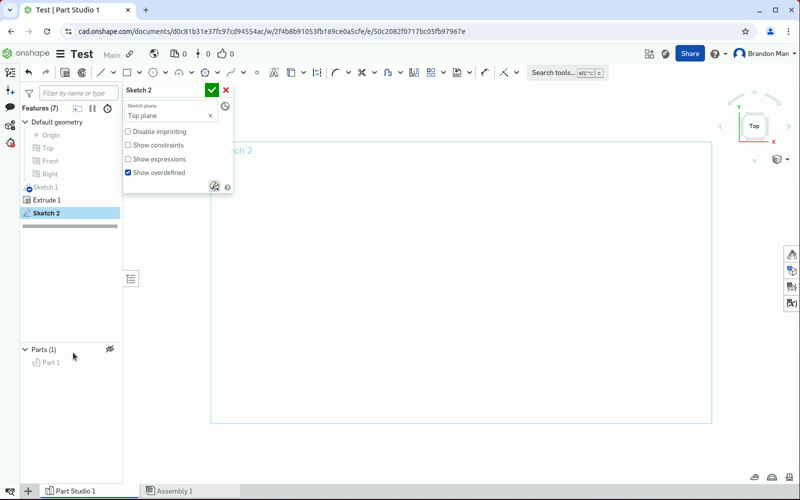
key_down(shift)
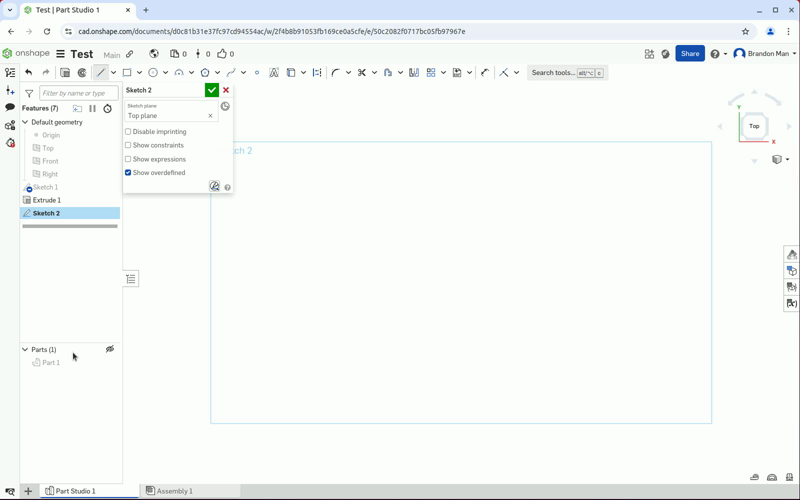
mouse_move(485, 287)
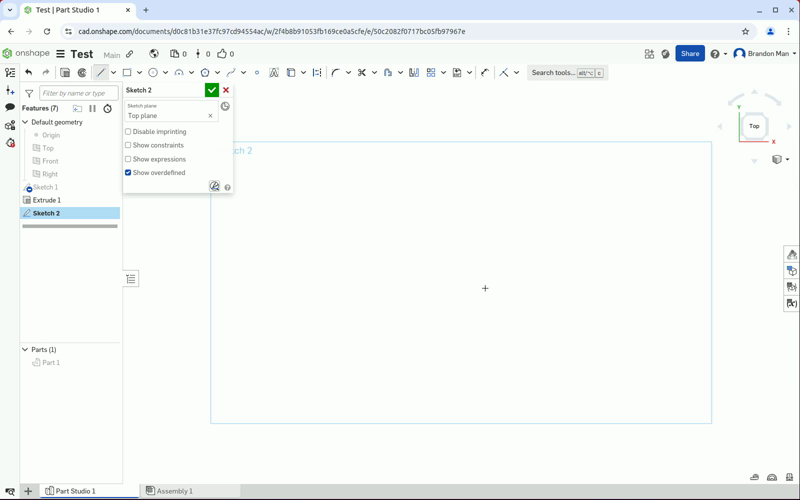
click(485, 287)
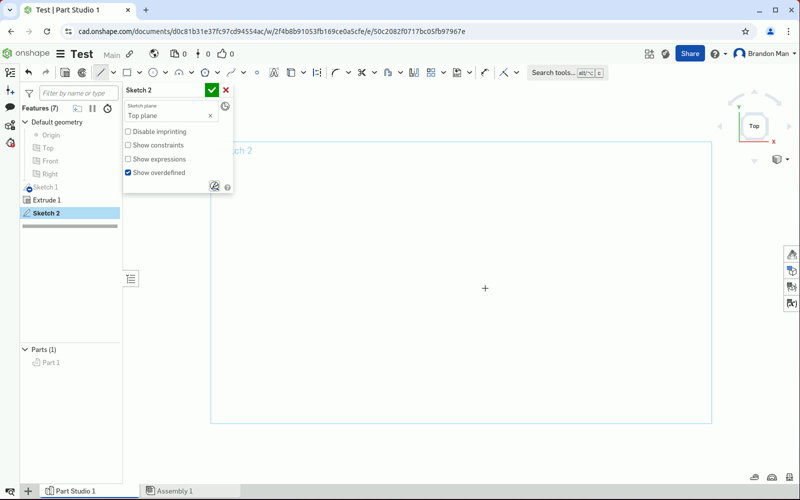
key_up(shift)
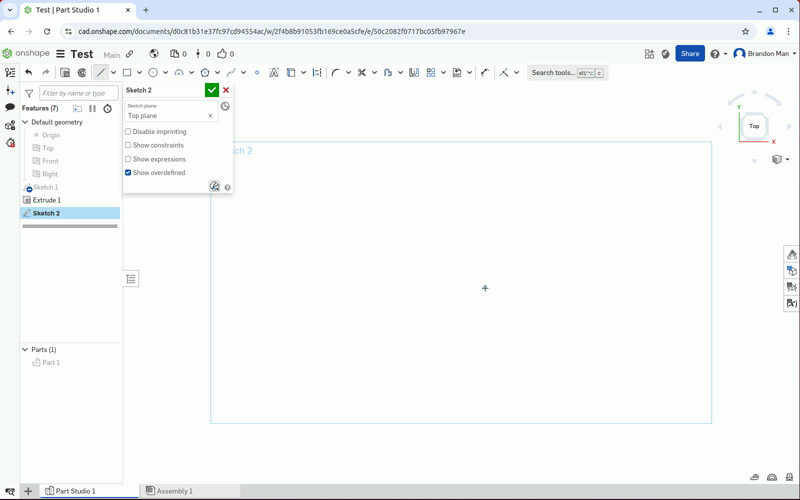
key_down(shift)
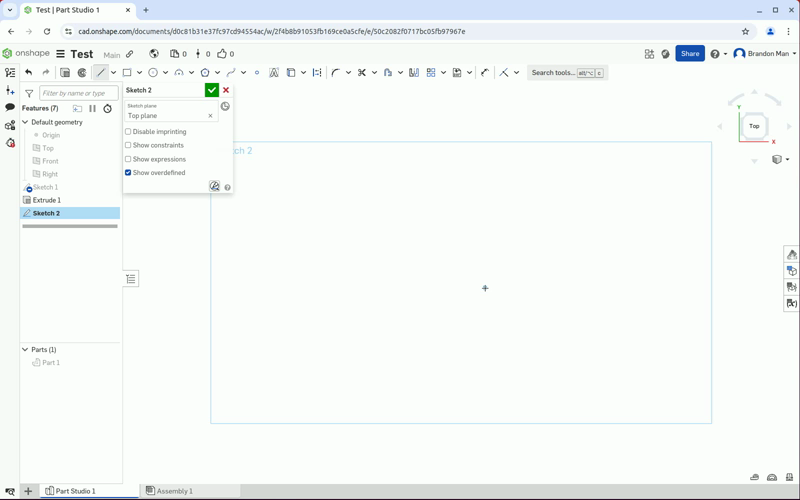
mouse_move(515, 287)
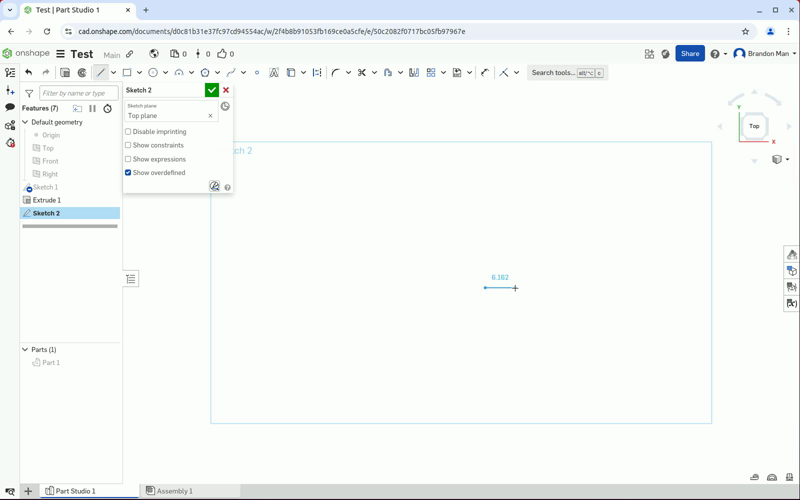
mouse_move(521, 287)
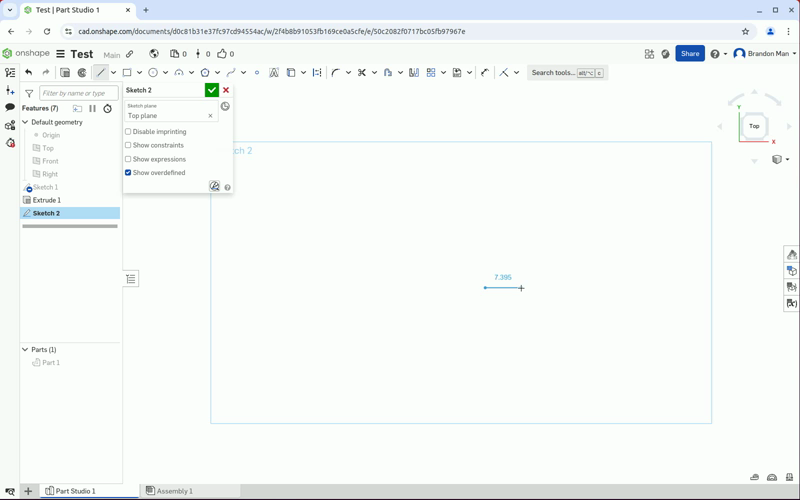
click(521, 287)
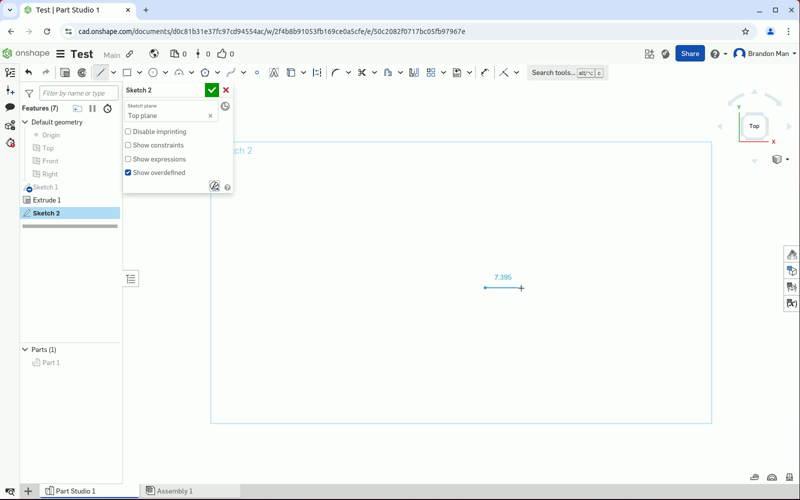
key_up(shift)
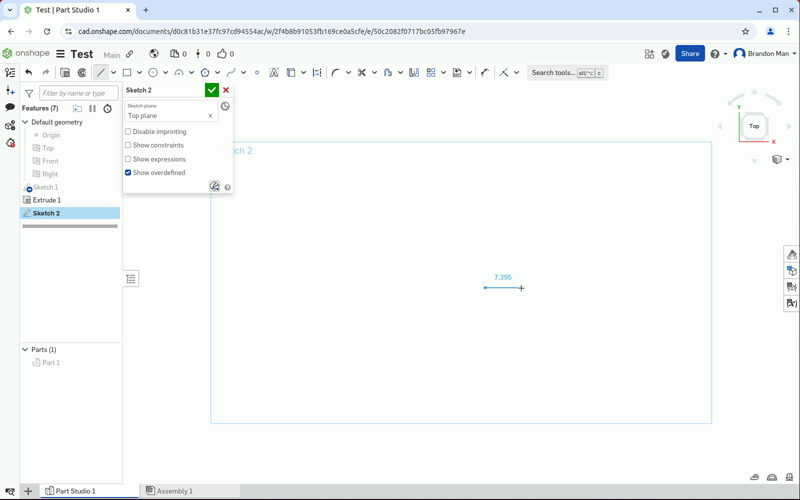
key_down(shift)
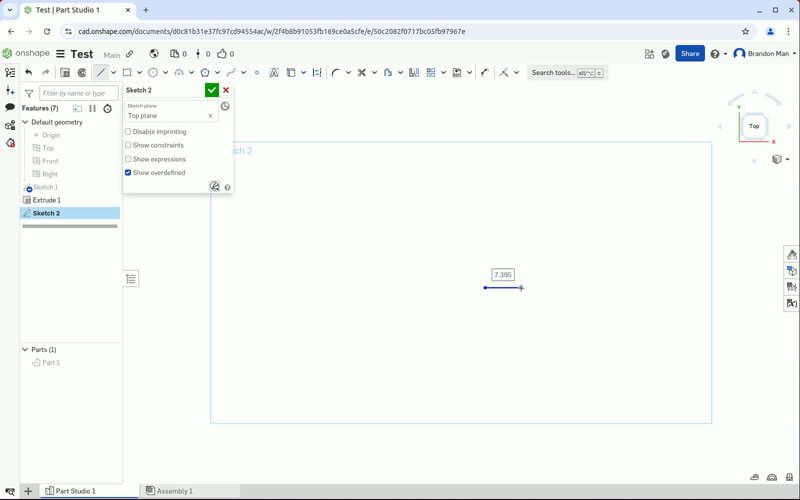
mouse_move(551, 287)
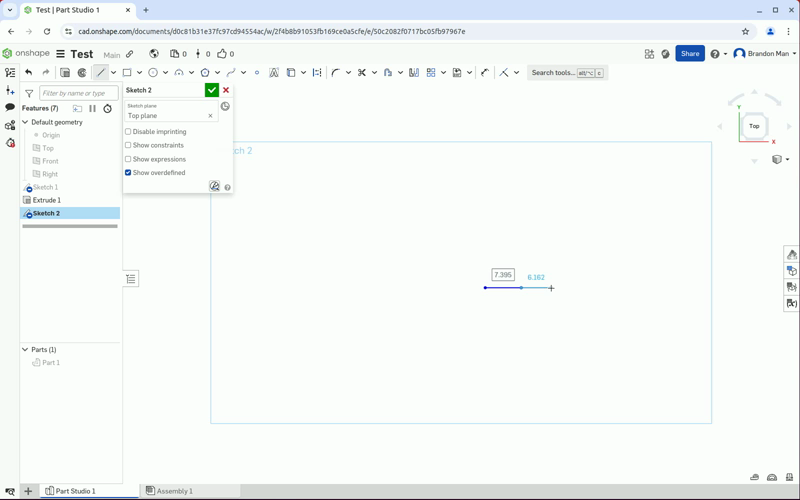
mouse_move(521, 282)
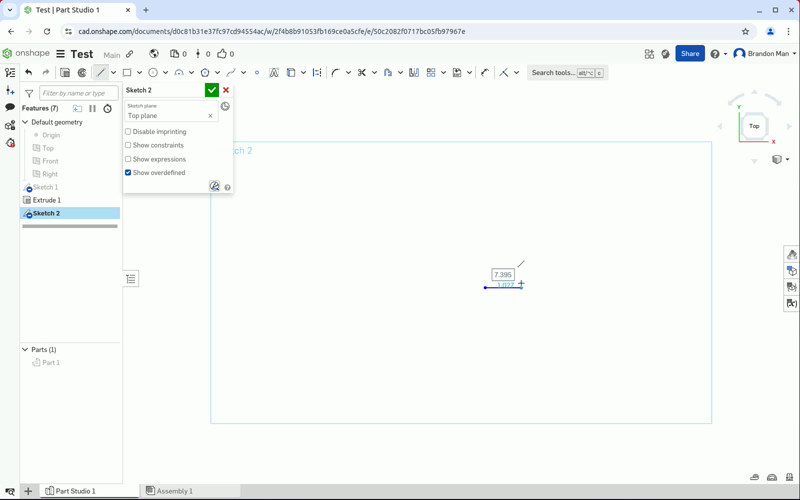
scroll(6)
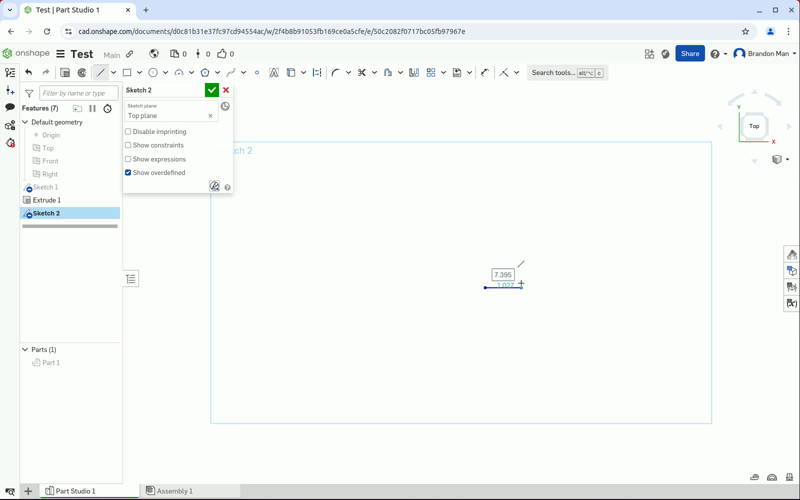
scroll(6)
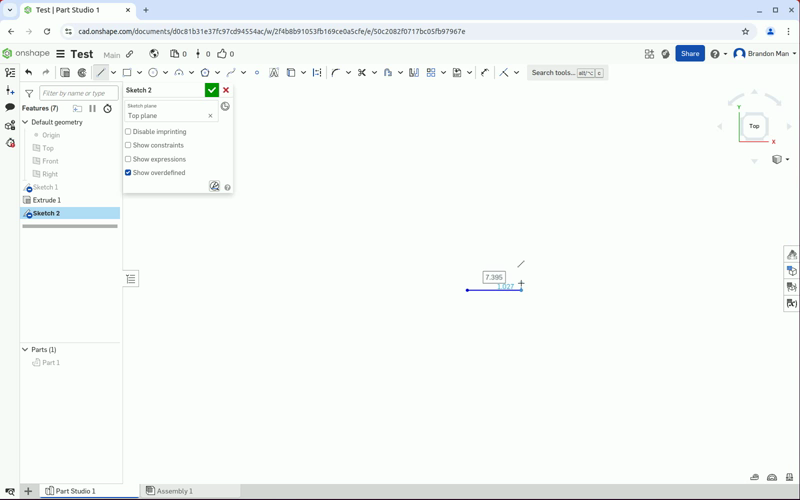
scroll(6)
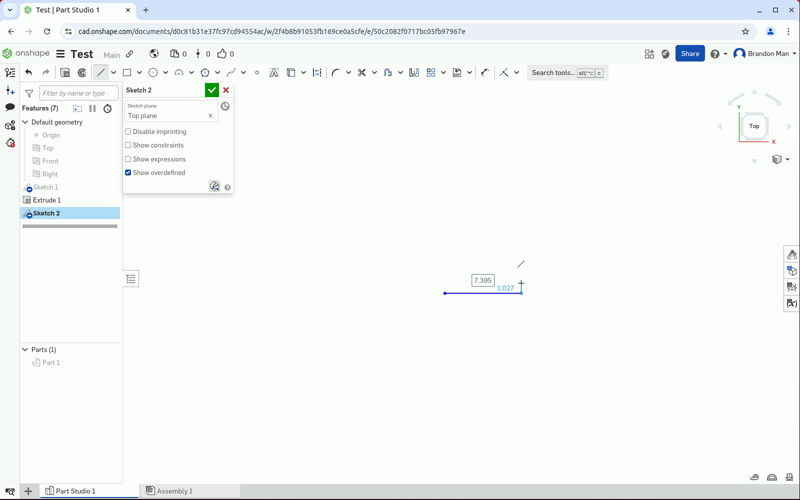
scroll(6)
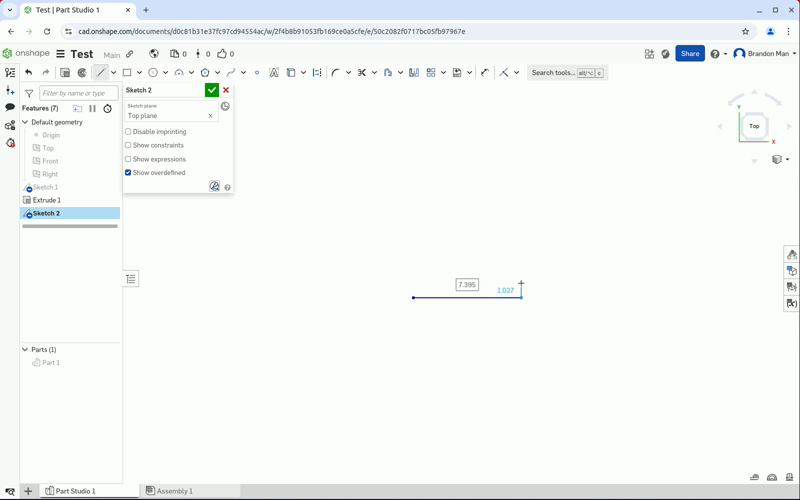
scroll(6)
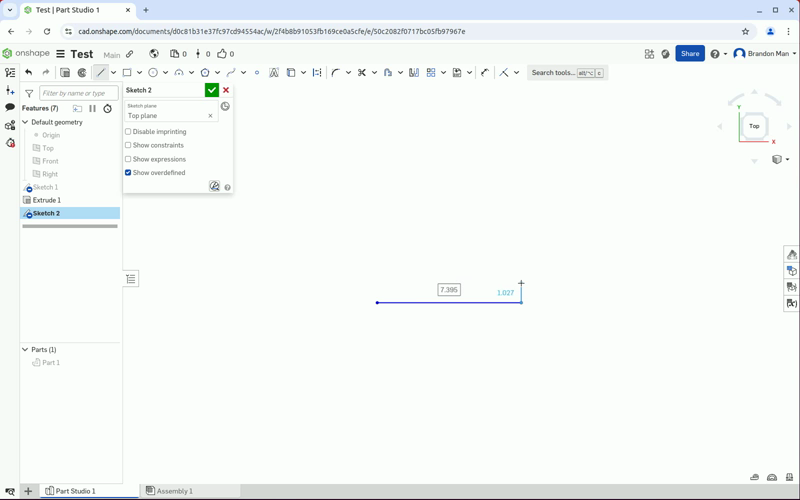
scroll(6)
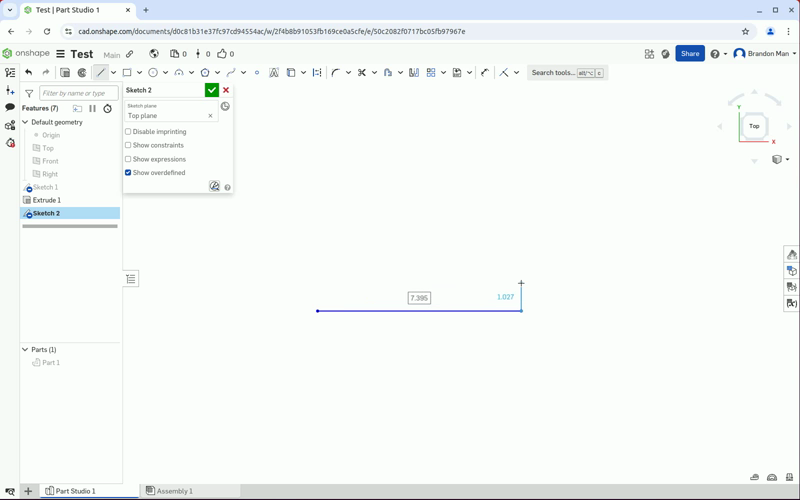
scroll(6)
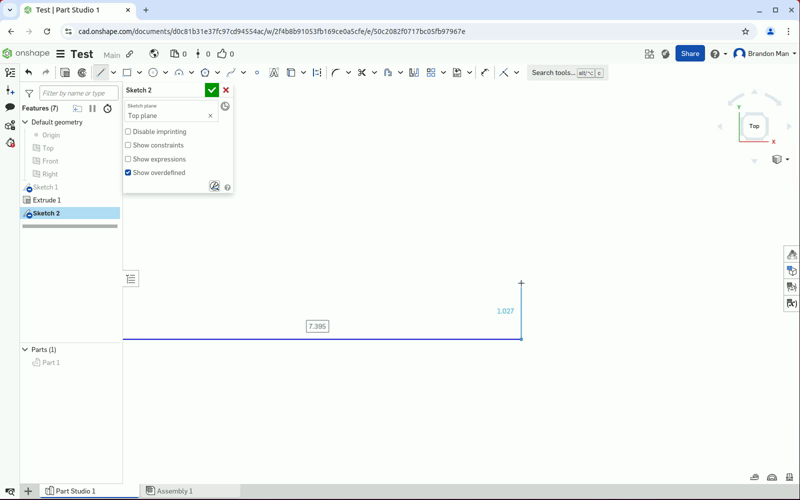
click(521, 282)
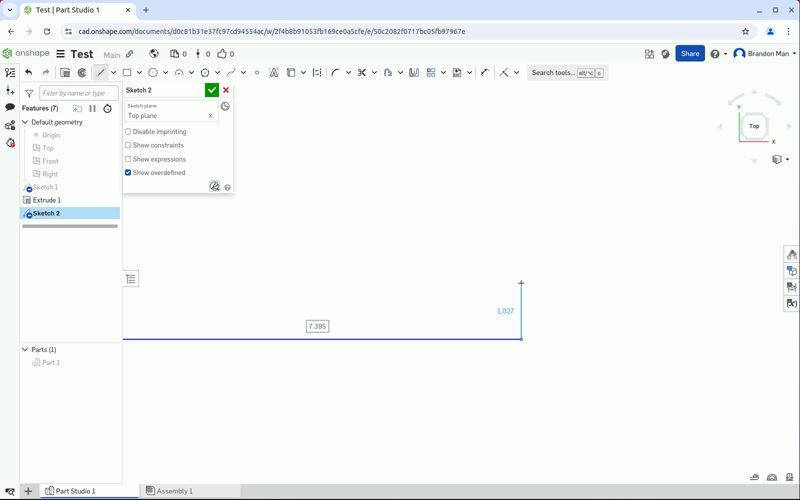
scroll(-6)
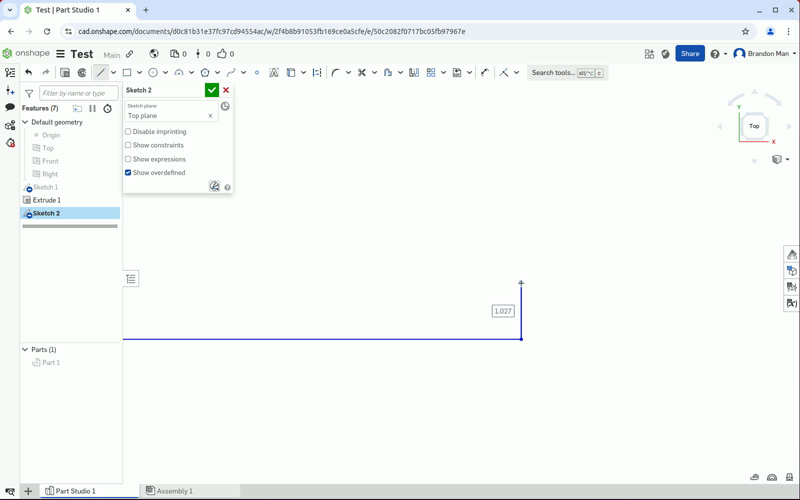
scroll(-6)
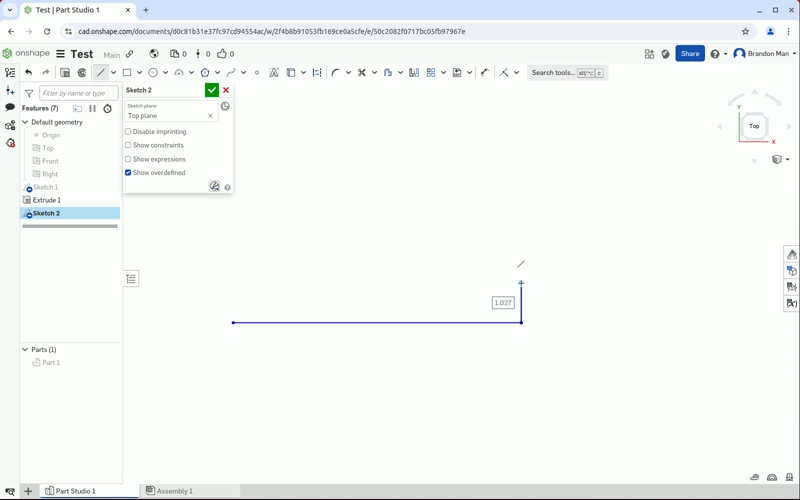
scroll(-6)
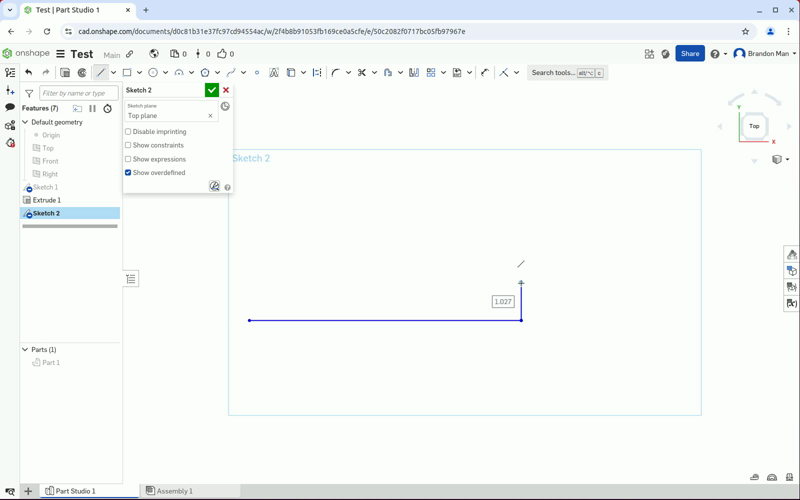
scroll(-6)
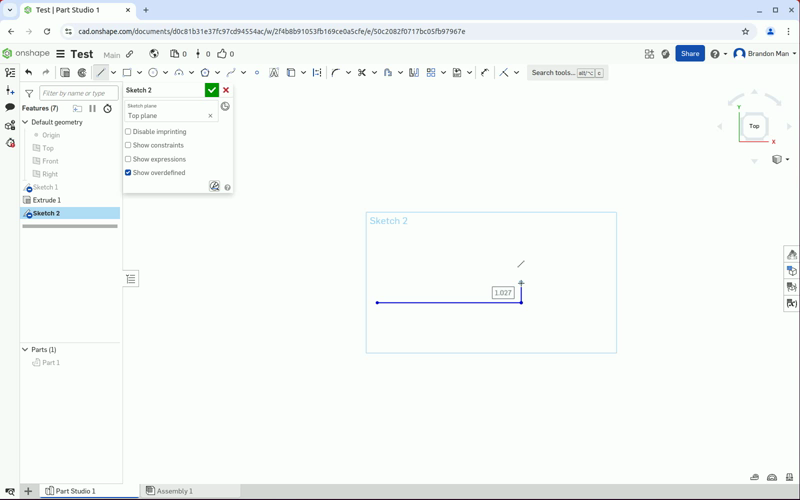
scroll(-6)
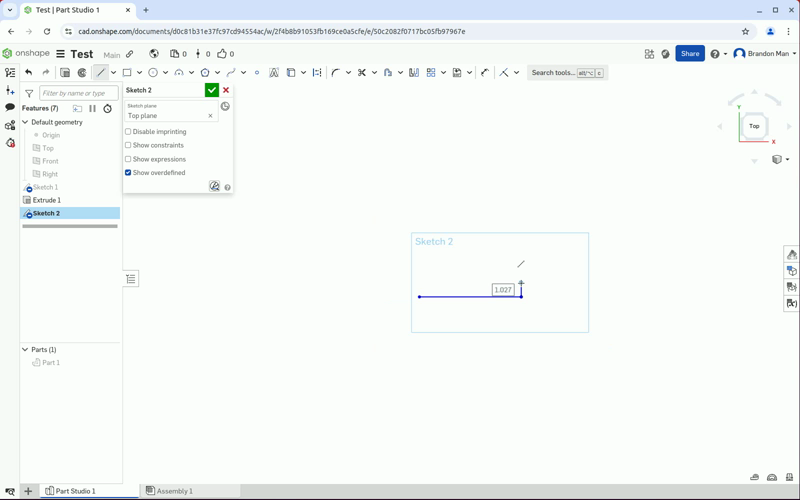
scroll(-6)
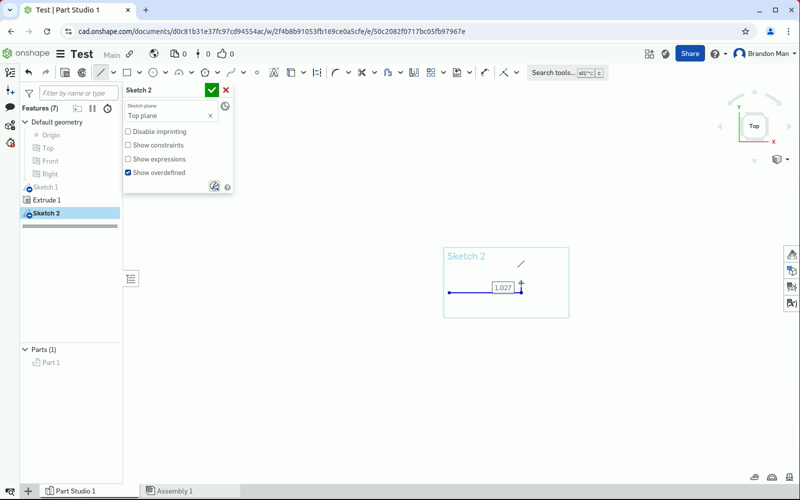
scroll(-6)
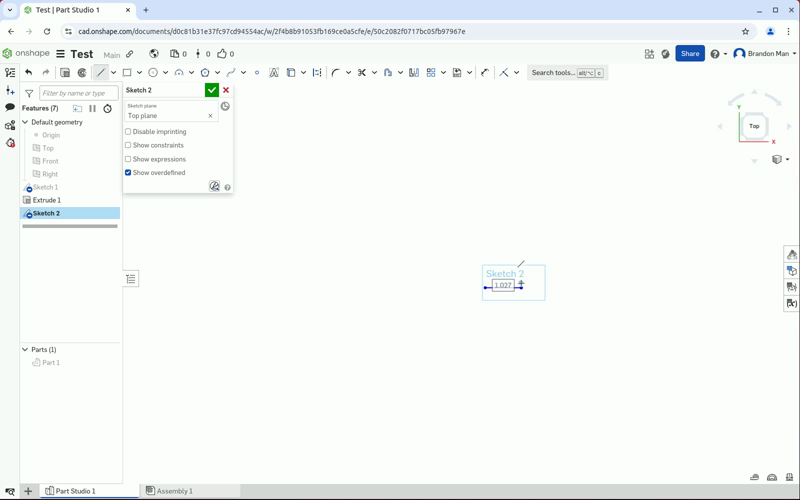
key_up(shift)
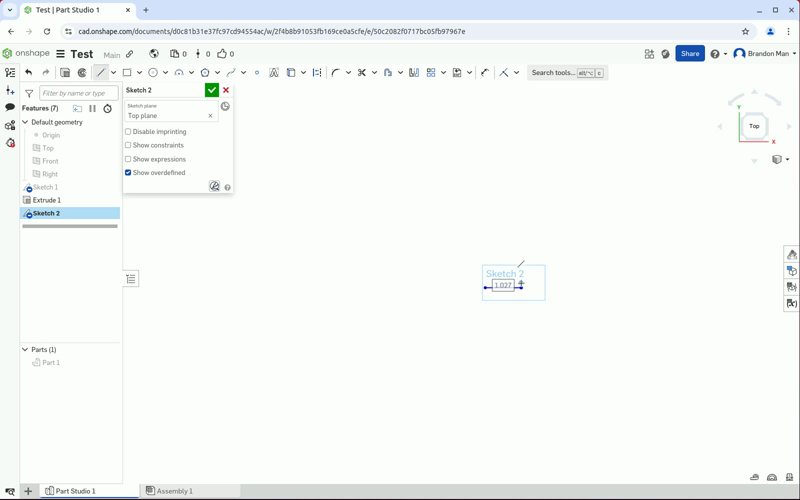
key_down(shift)
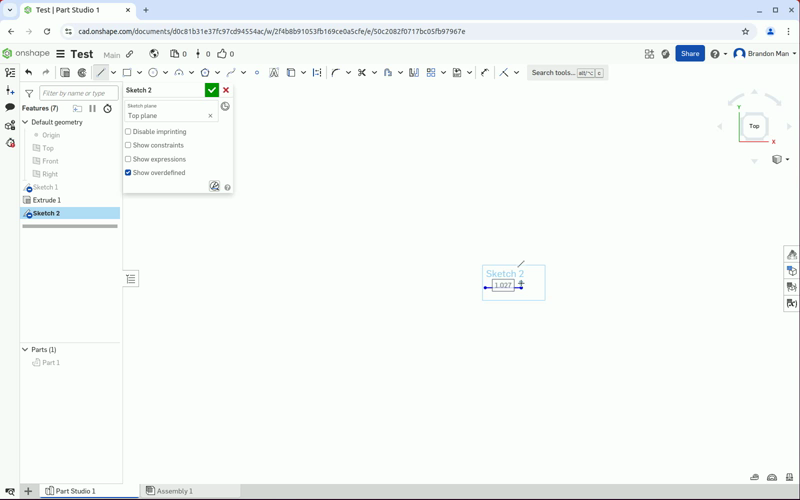
mouse_move(551, 282)
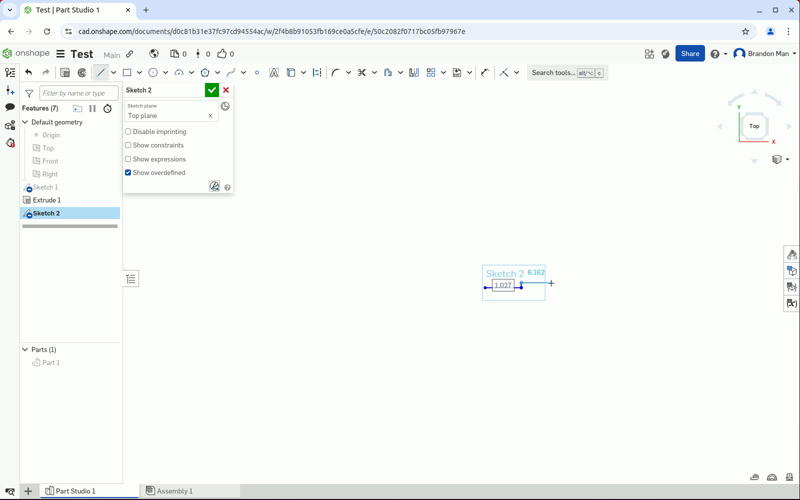
mouse_move(485, 282)
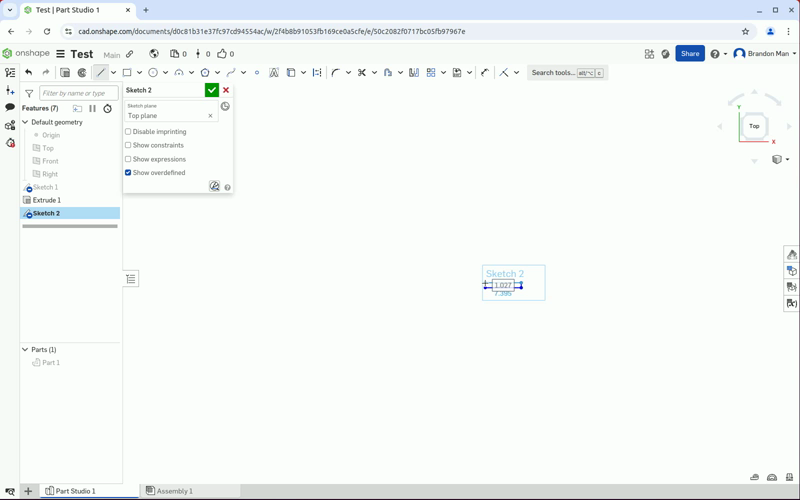
click(485, 282)
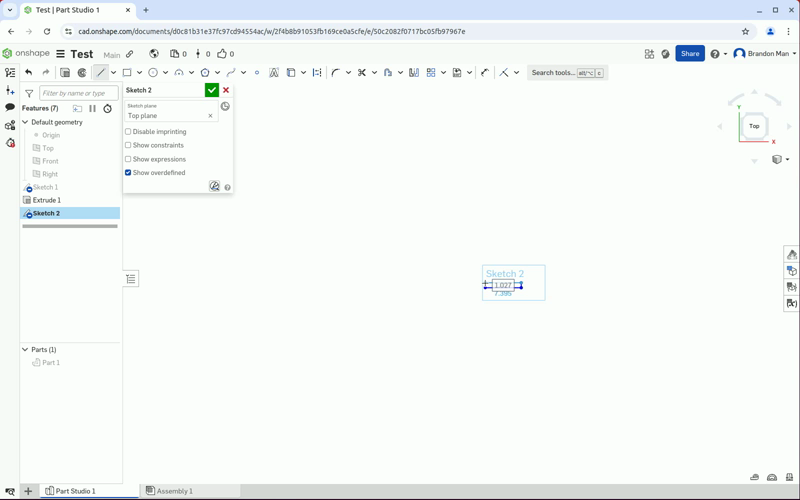
key_up(shift)
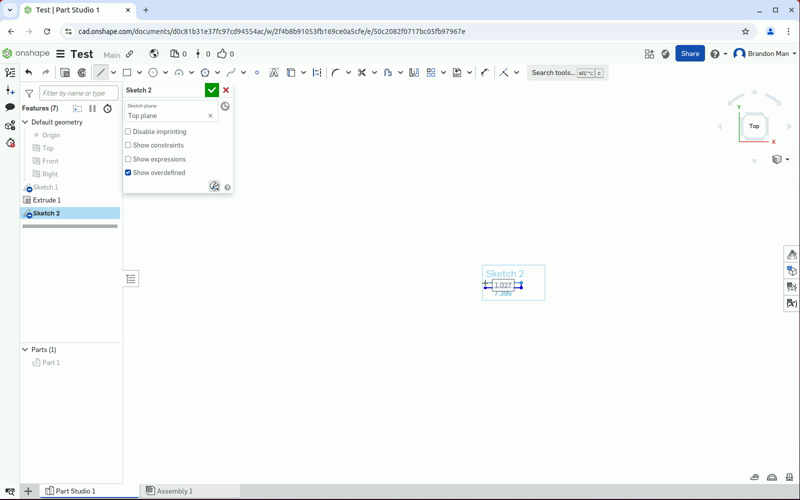
mouse_move(515, 282)
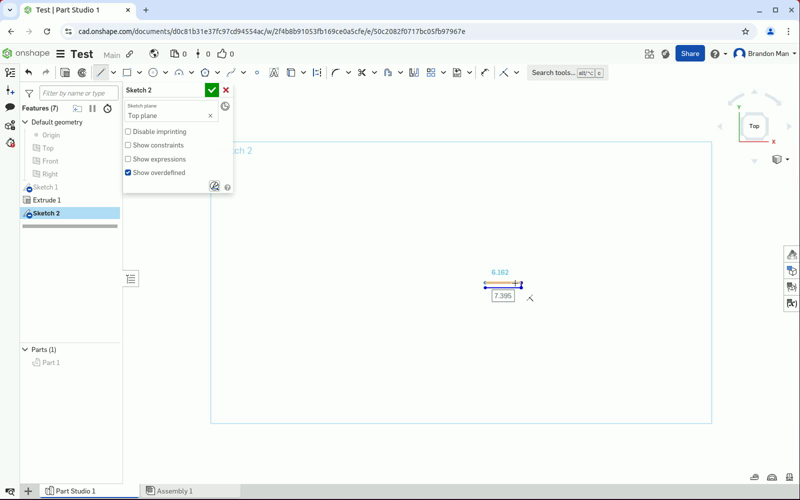
key_down(shift)
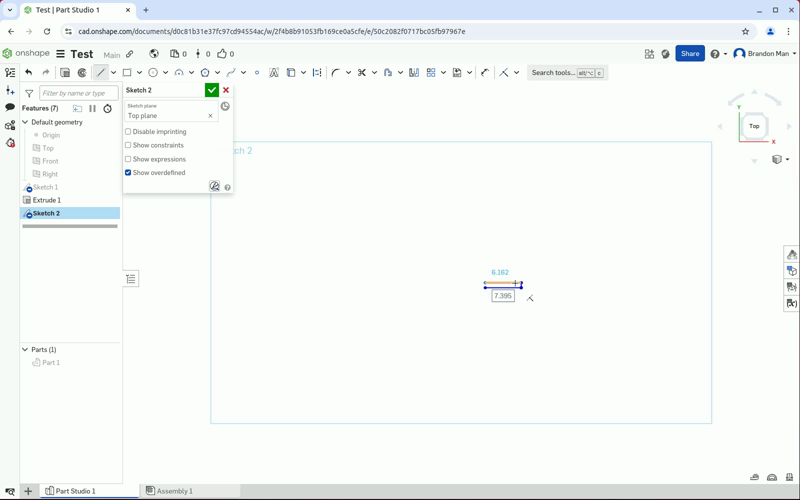
mouse_move(485, 287)
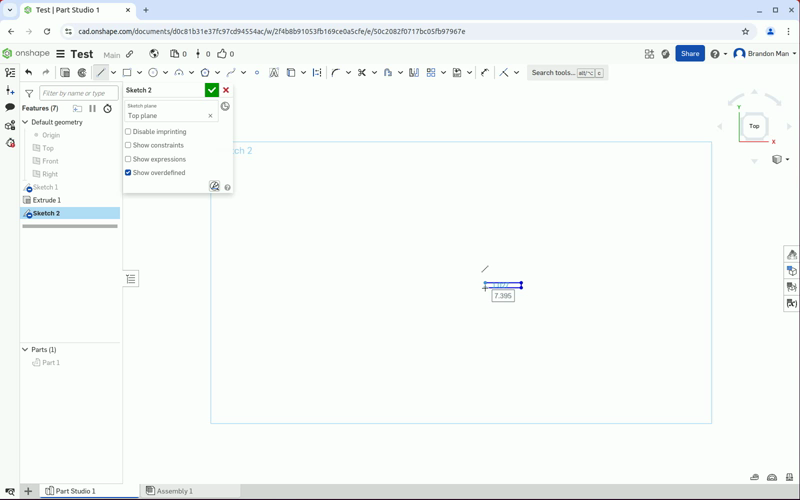
scroll(6)
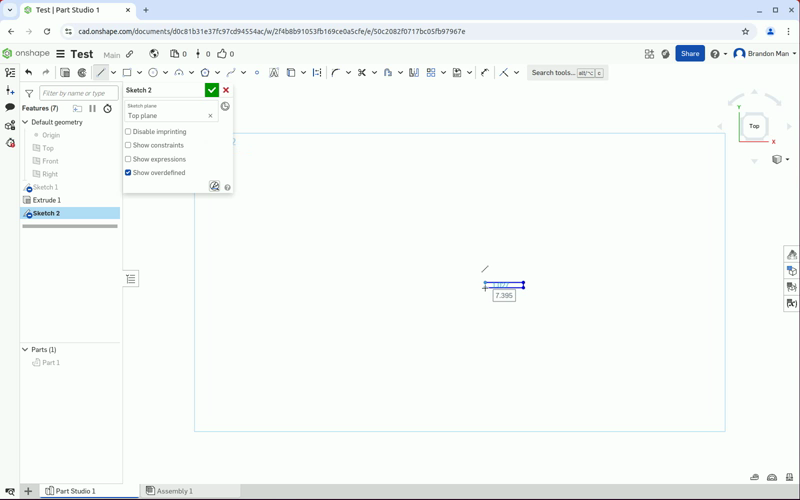
scroll(6)
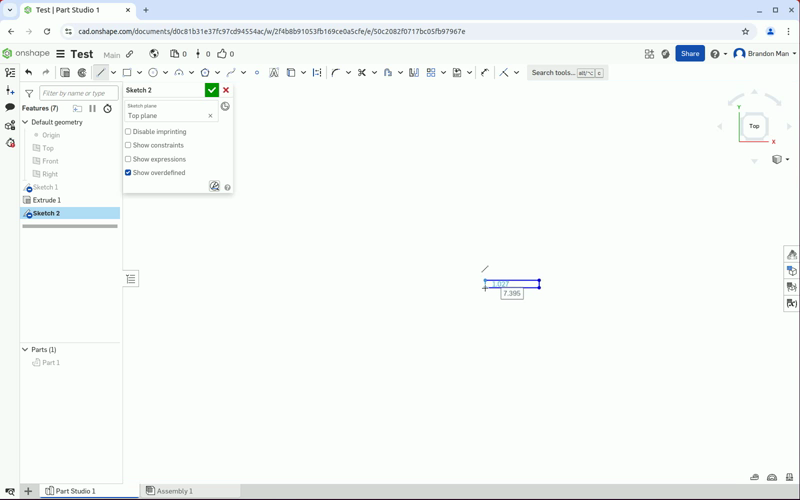
scroll(6)
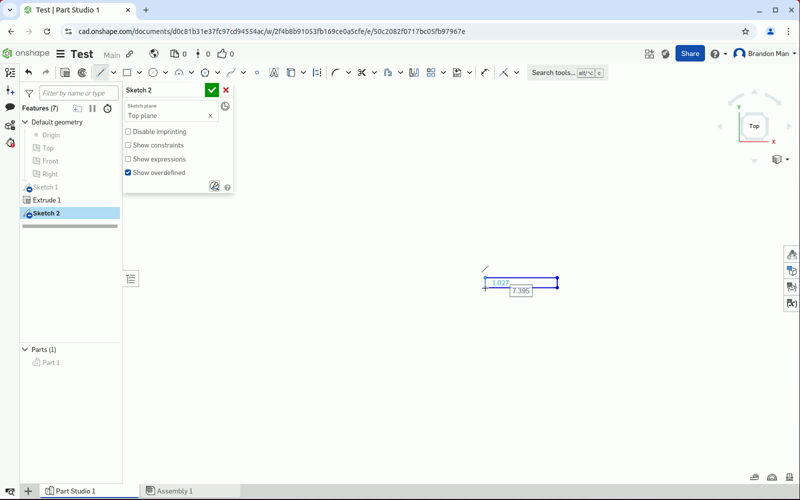
scroll(6)
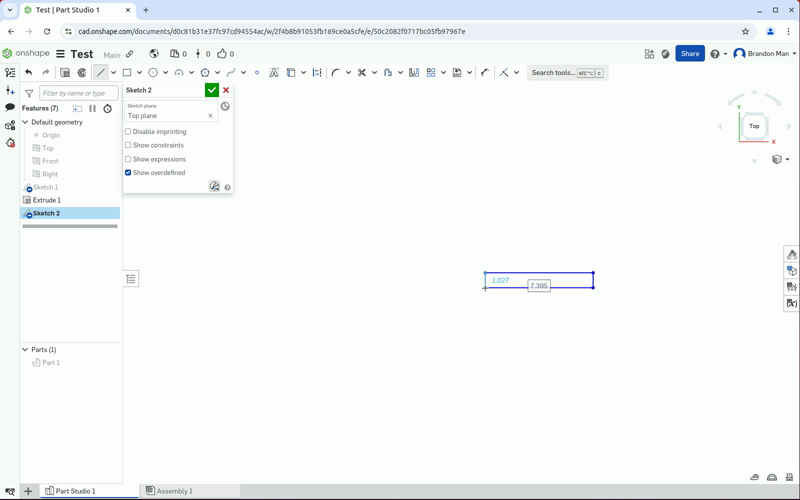
scroll(6)
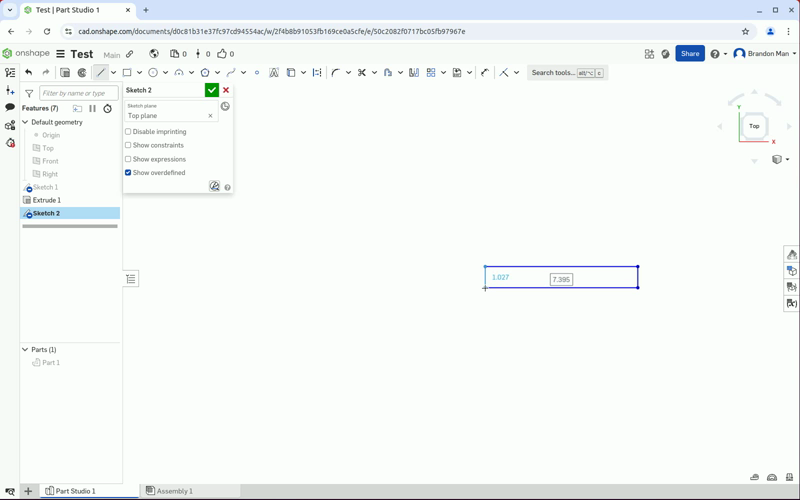
scroll(6)
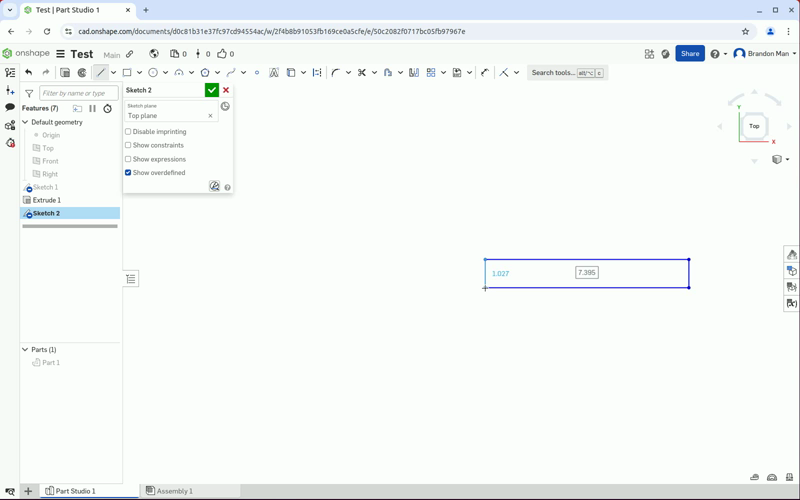
scroll(6)
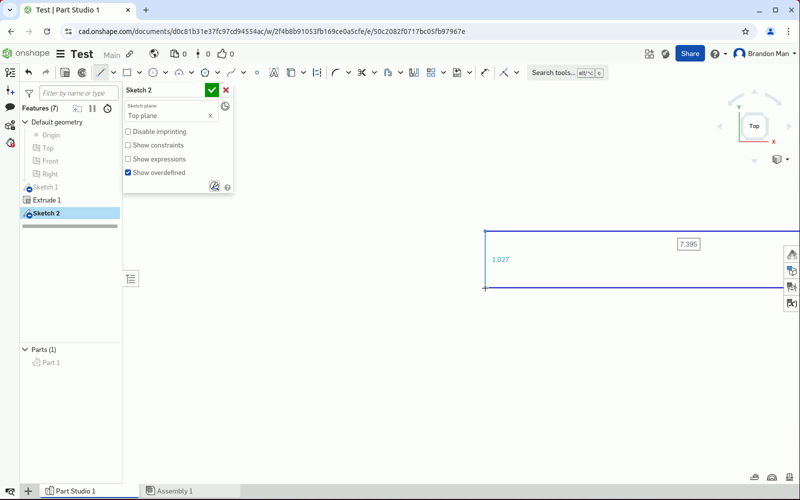
key_up(shift)
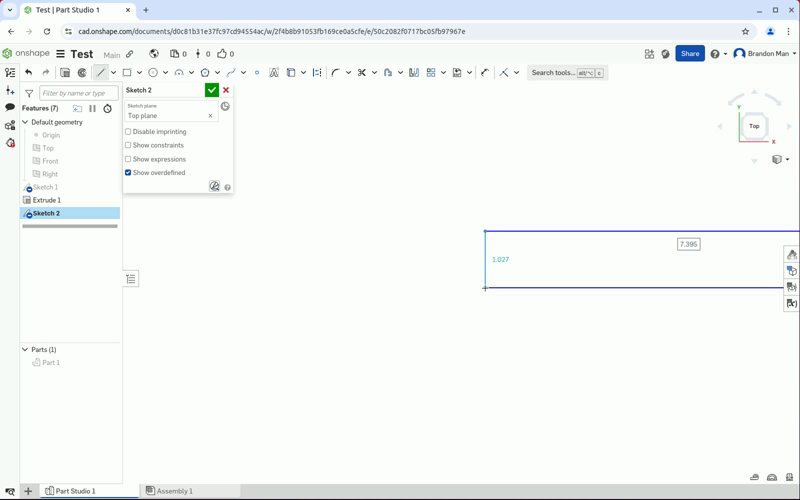
click(485, 287)
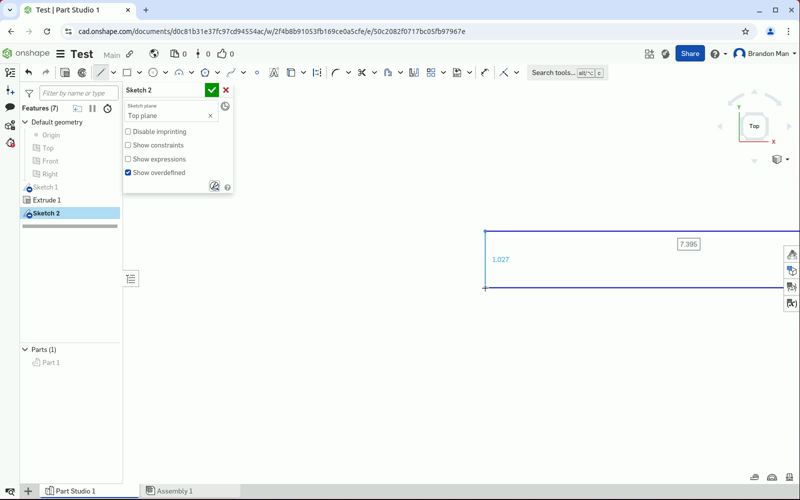
scroll(-6)
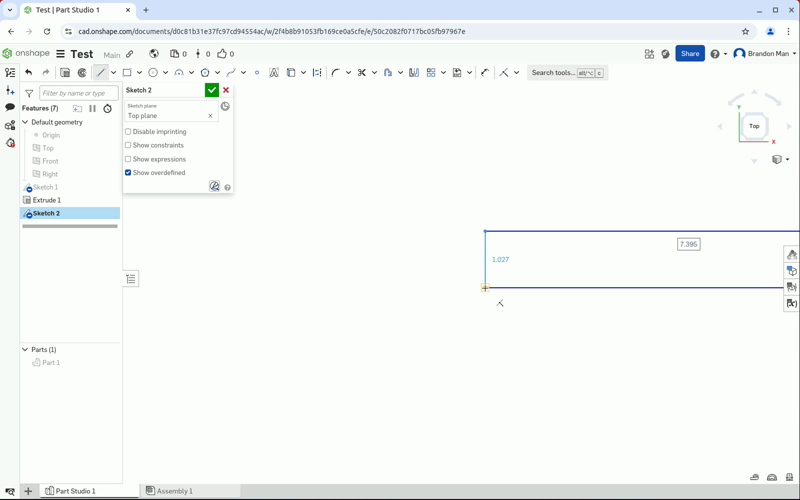
scroll(-6)
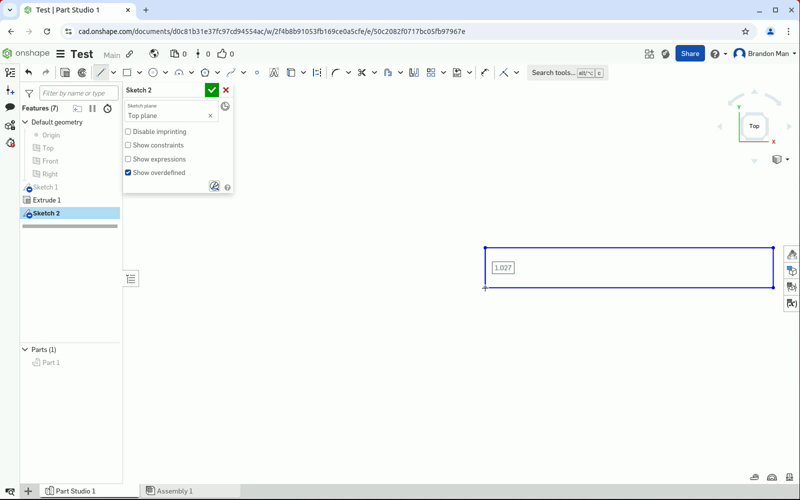
scroll(-6)
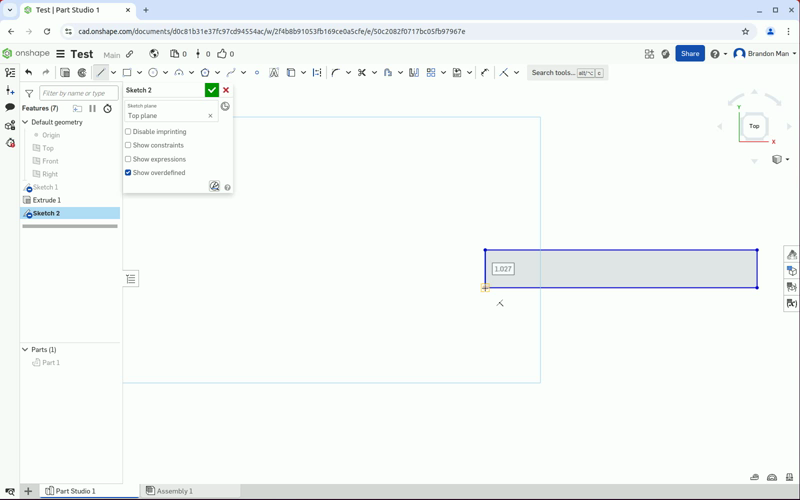
scroll(-6)
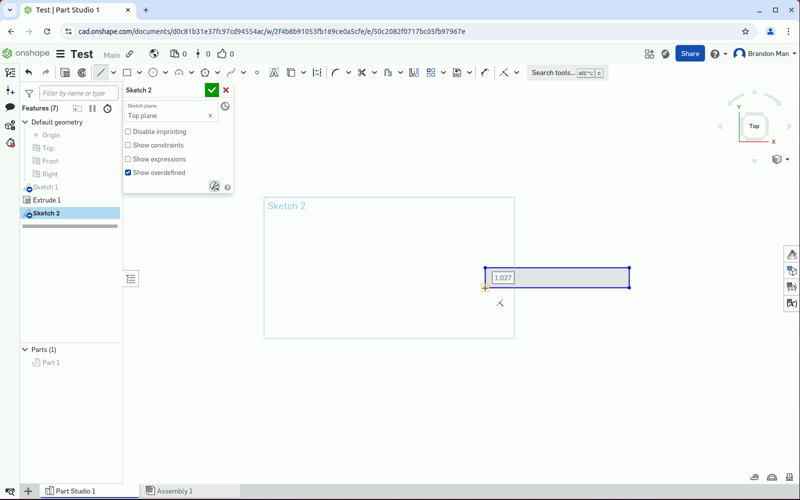
scroll(-6)
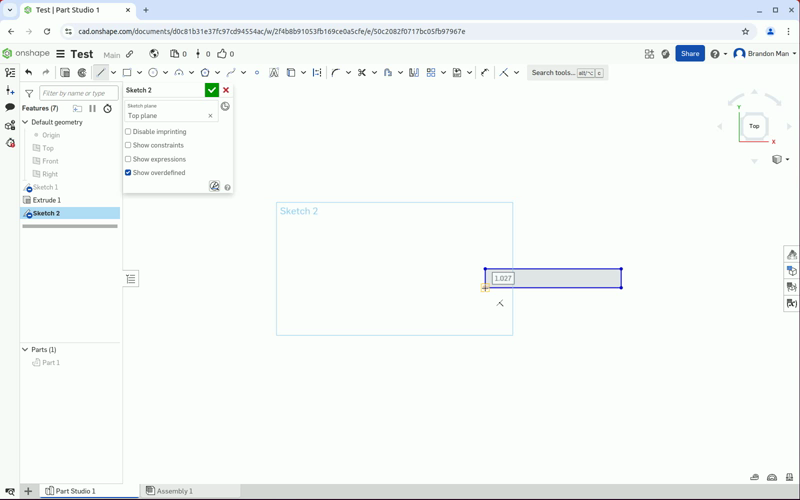
scroll(-6)
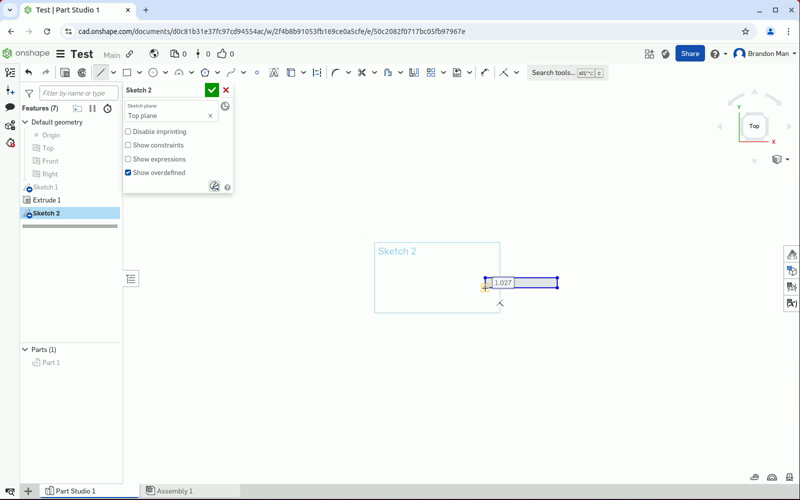
scroll(-6)
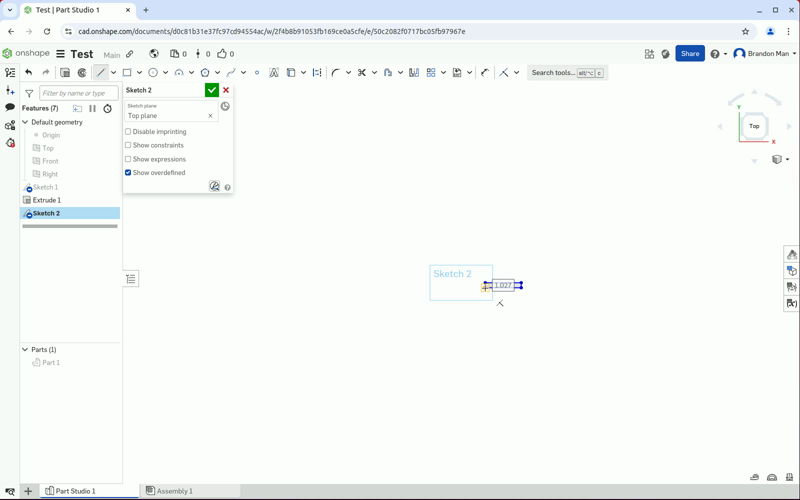
key(esc)
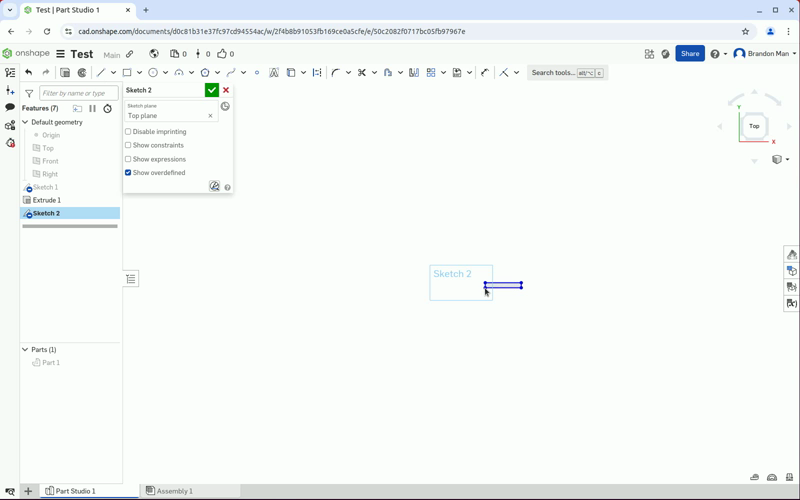
mouse_move(503, 284)
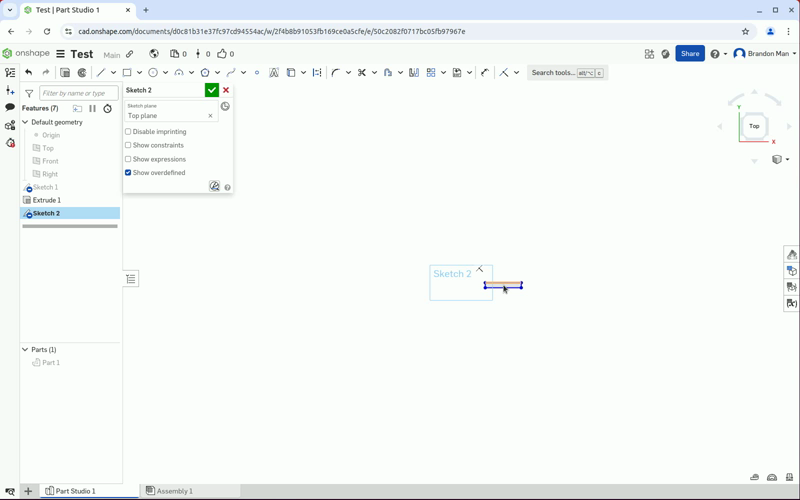
scroll(6)
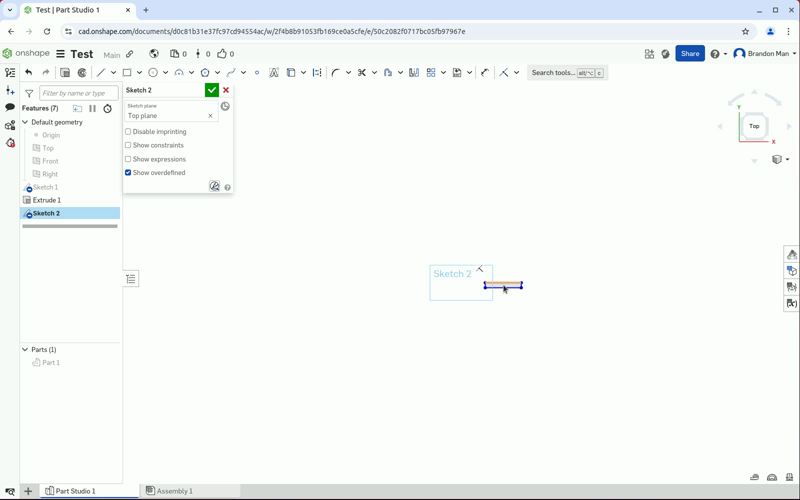
scroll(6)
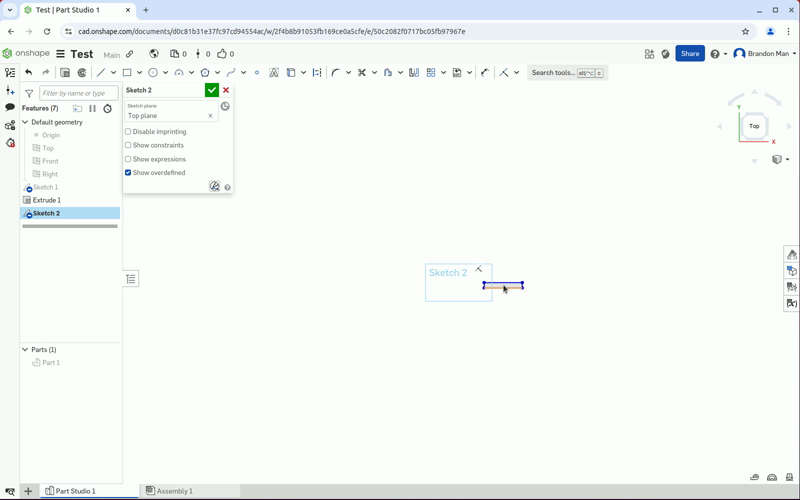
scroll(6)
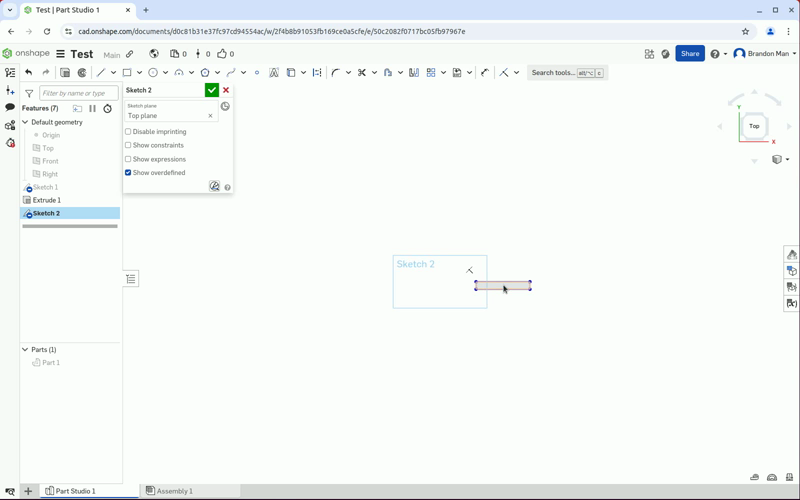
scroll(6)
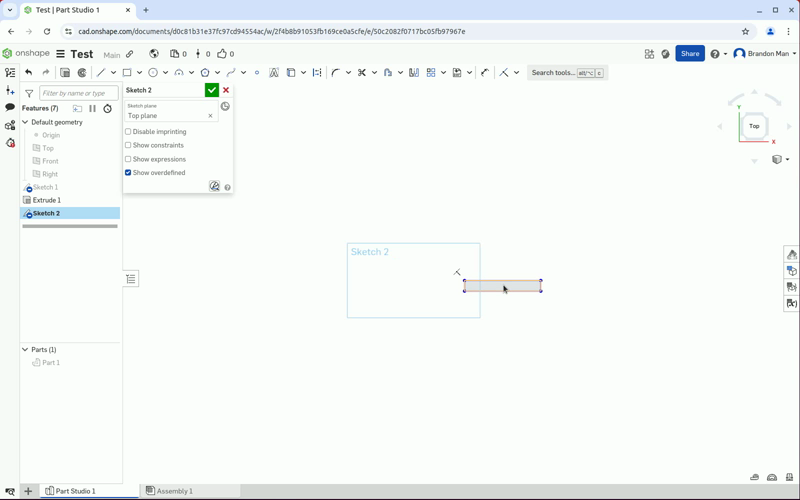
scroll(6)
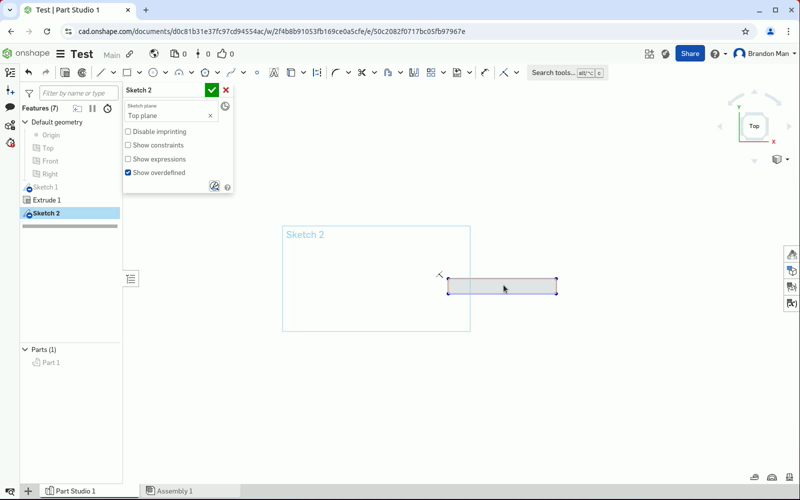
scroll(6)
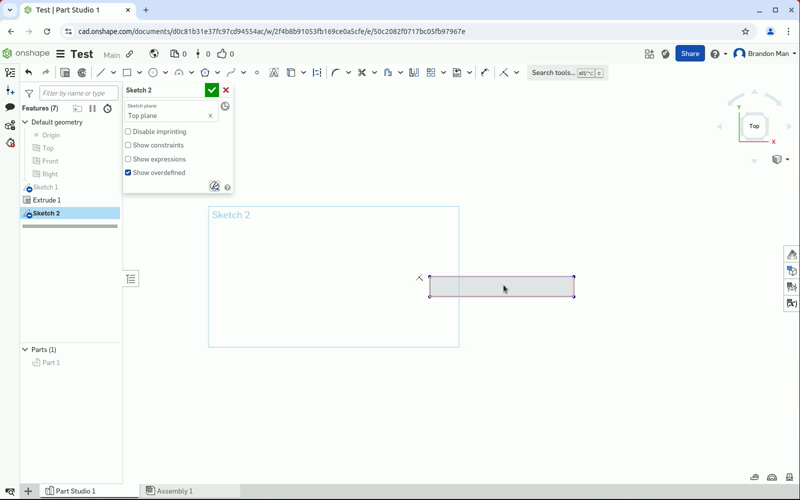
scroll(6)
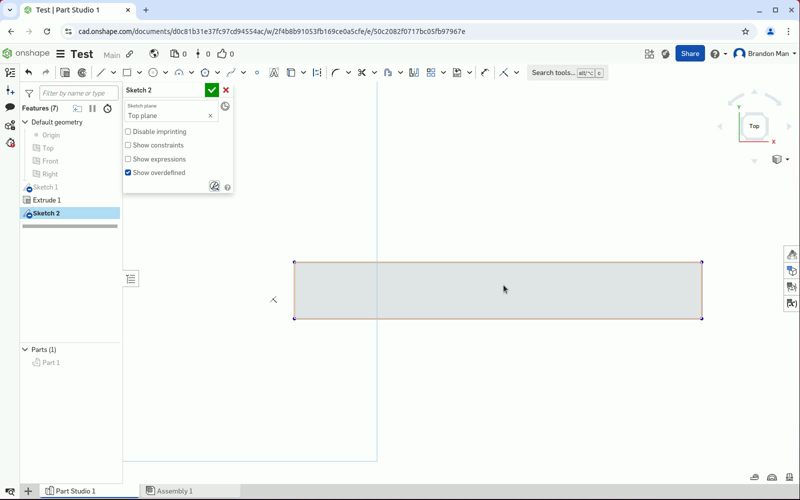
click(503, 284)
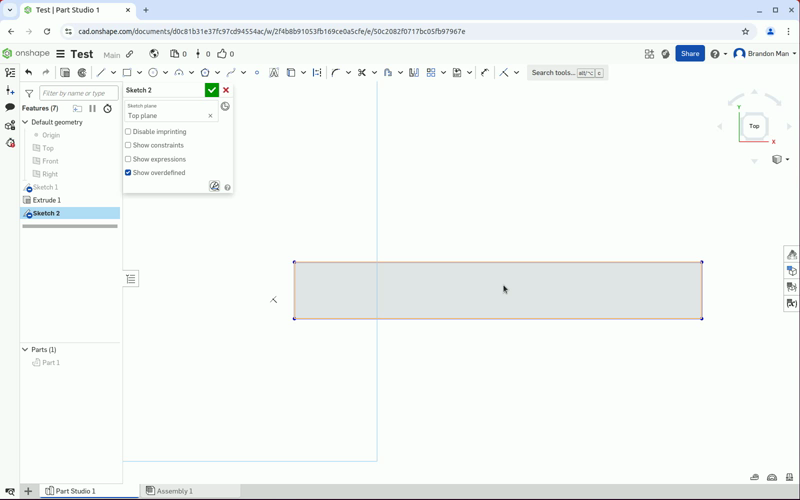
scroll(-6)
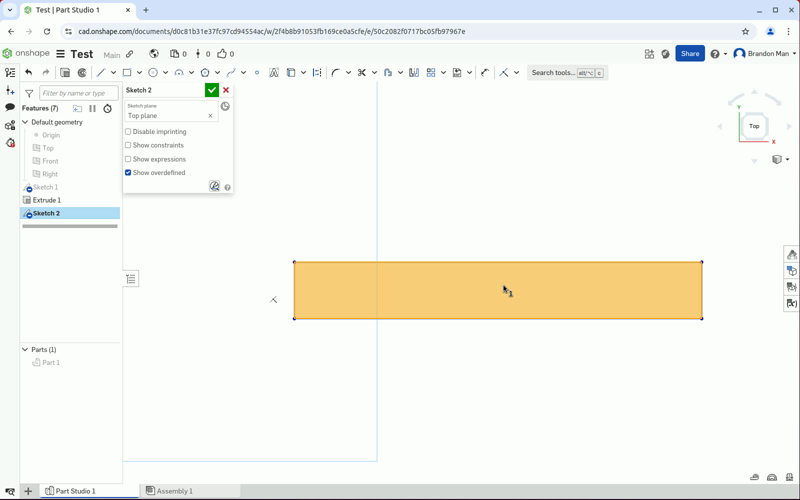
scroll(-6)
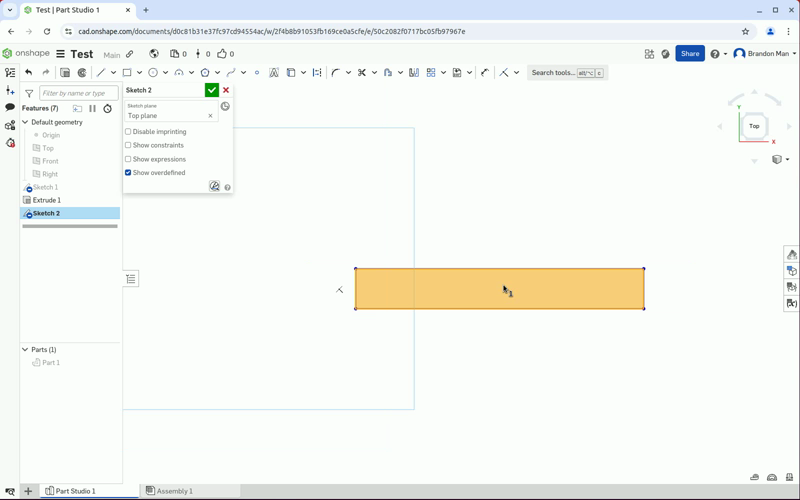
scroll(-6)
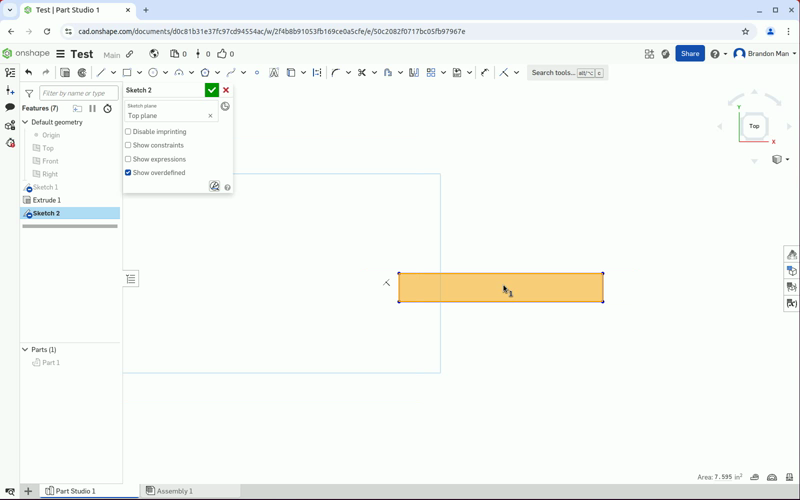
scroll(-6)
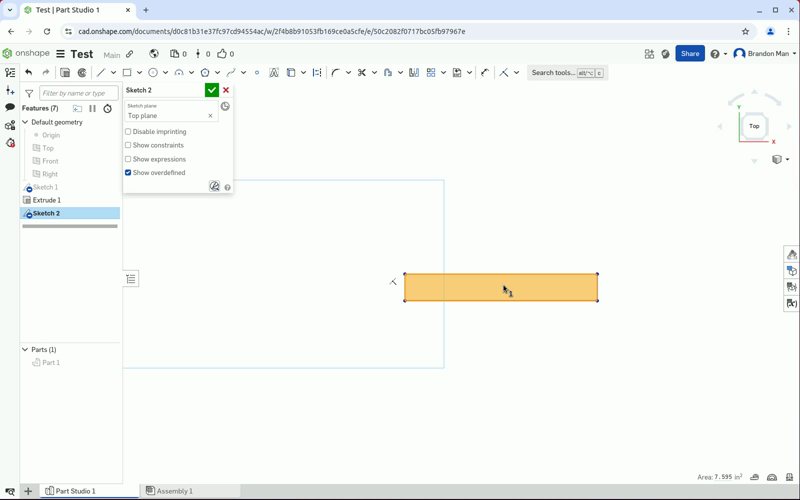
scroll(-6)
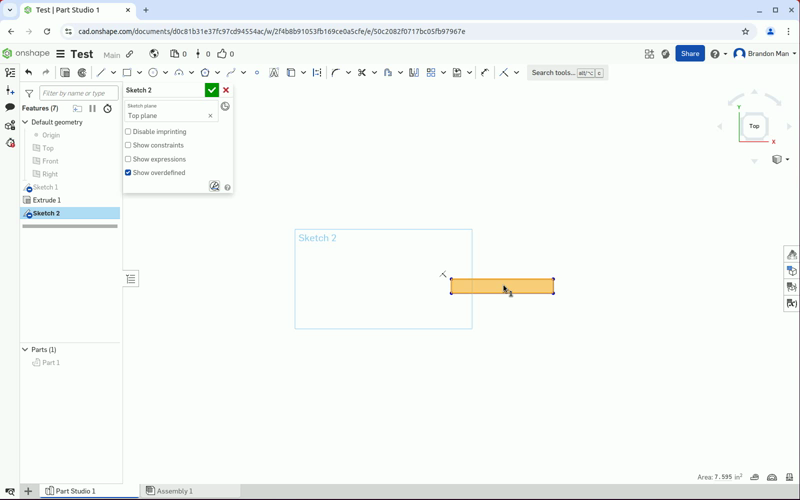
scroll(-6)
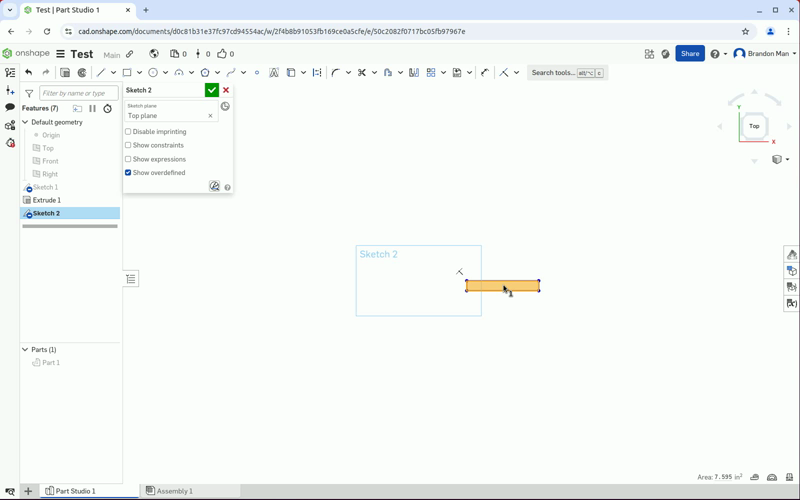
scroll(-6)
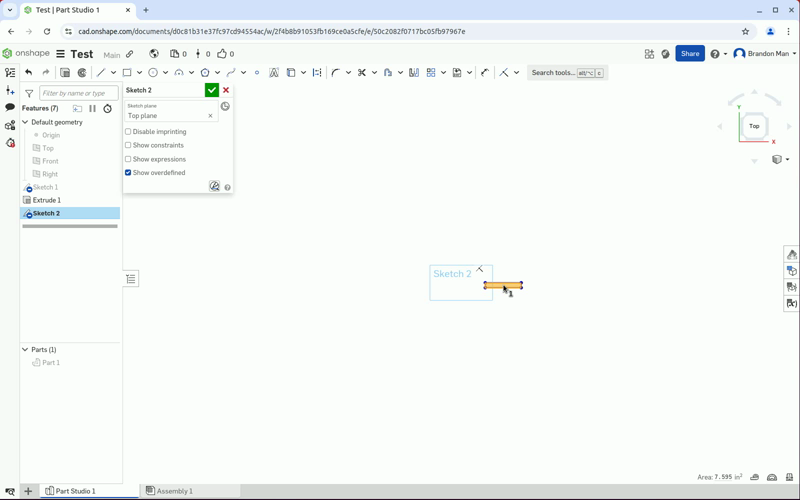
mouse_move(73, 352)
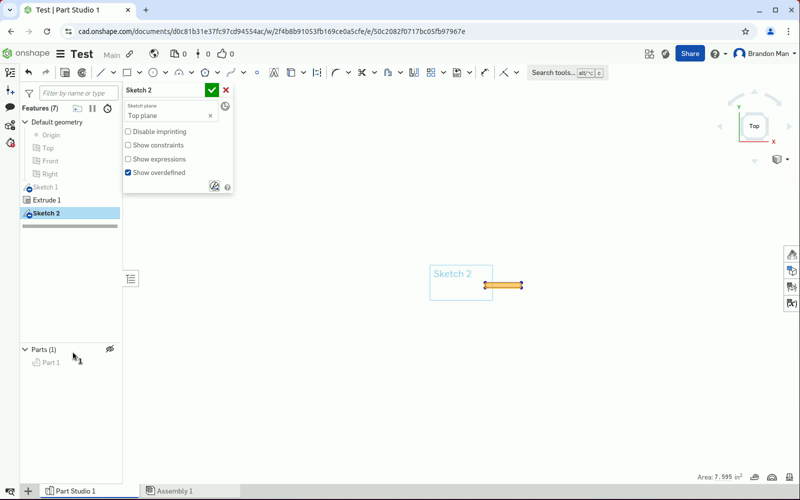
key(shift+y)
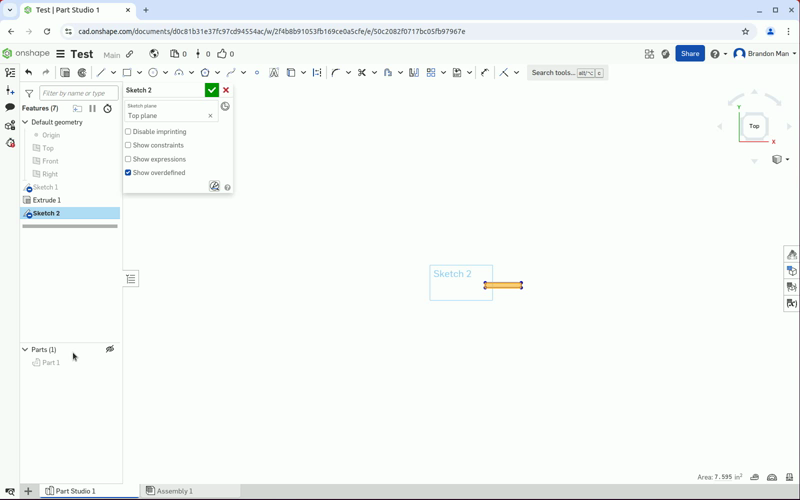
key(shift+e)
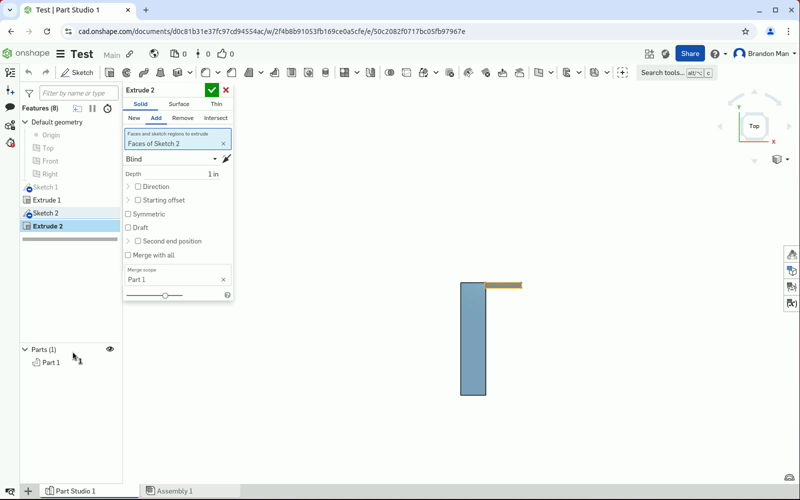
mouse_move(143, 106)
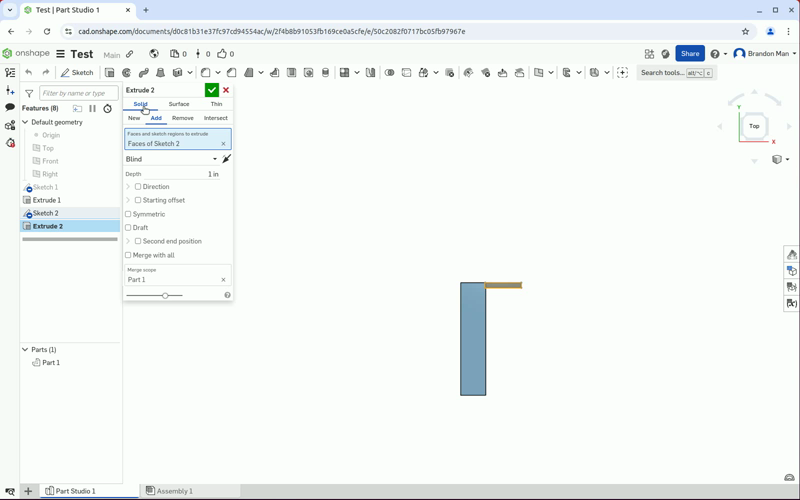
click(143, 106)
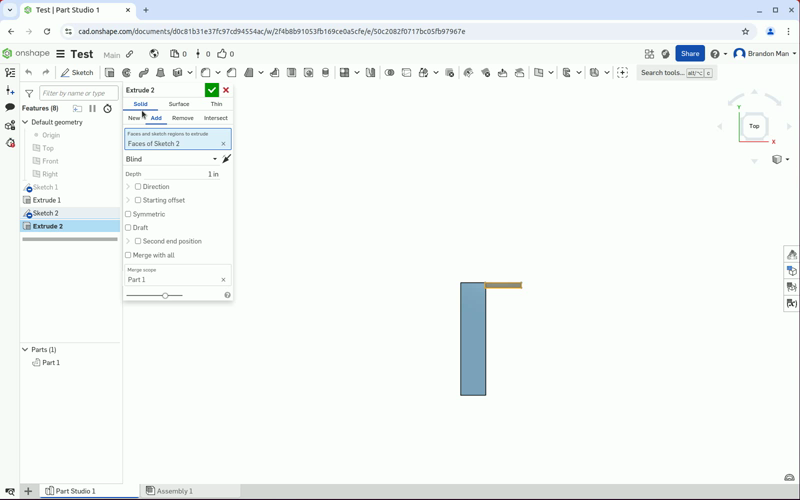
mouse_move(137, 120)
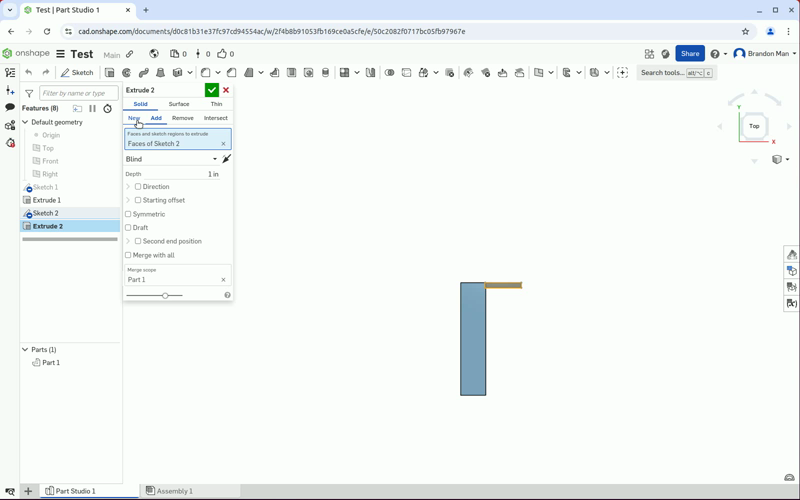
click(137, 120)
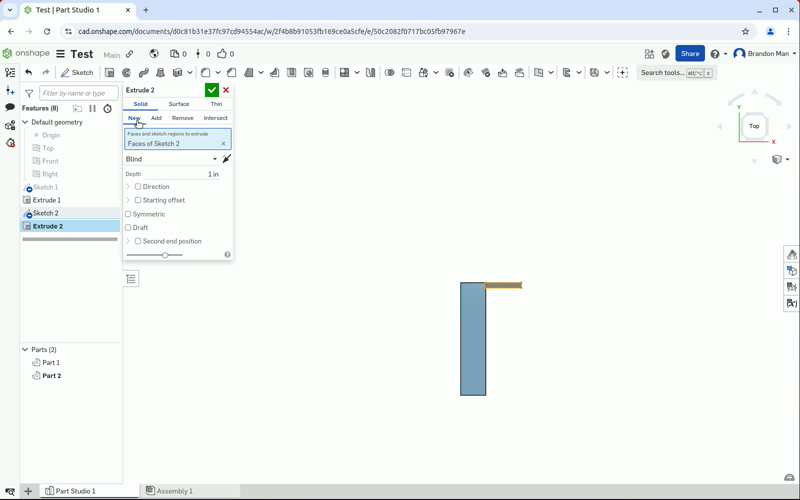
key(tab, 4)
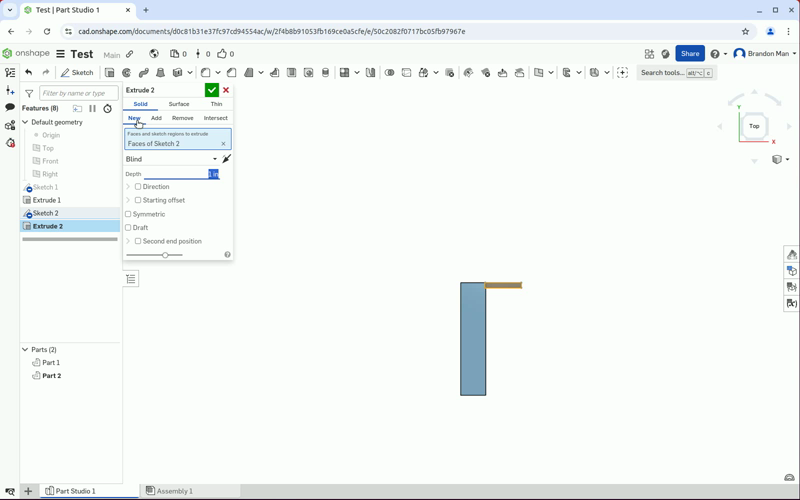
text(0.963)
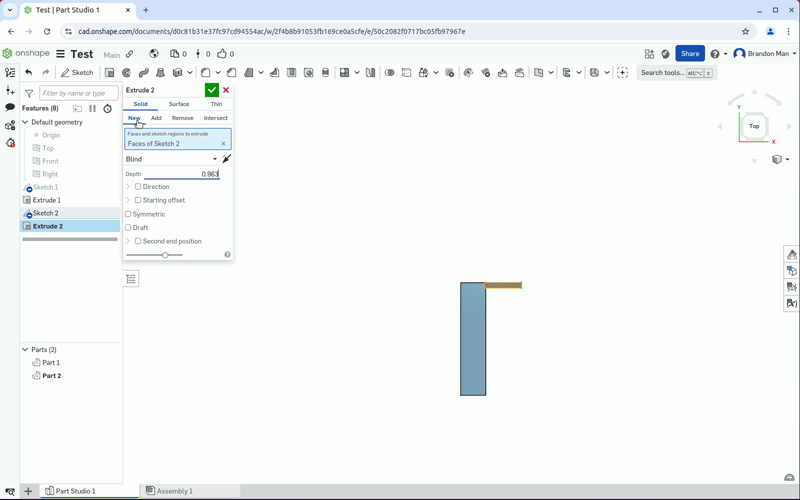
key(enter)
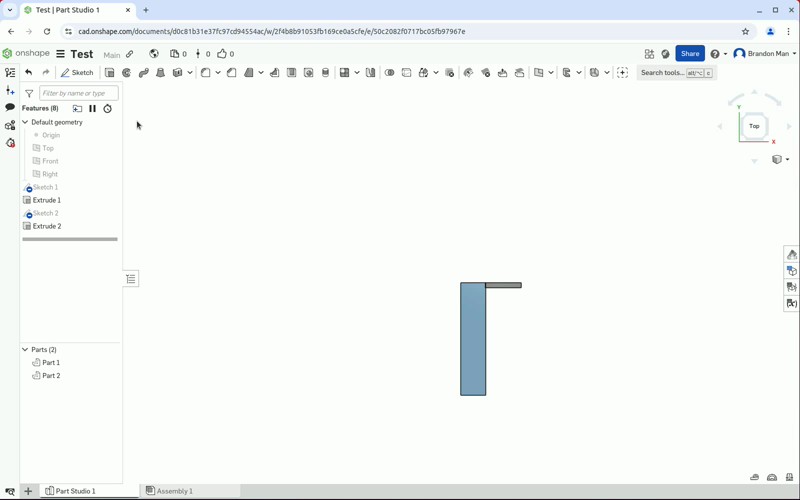
key(shift+h)
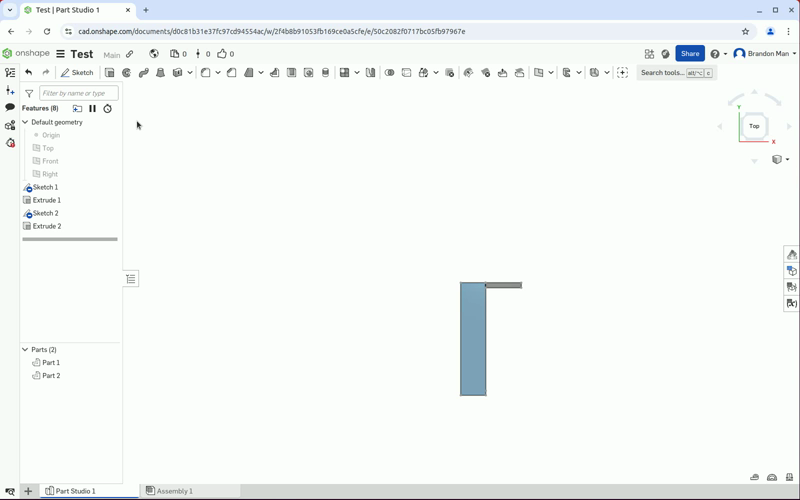
key(shift+h)
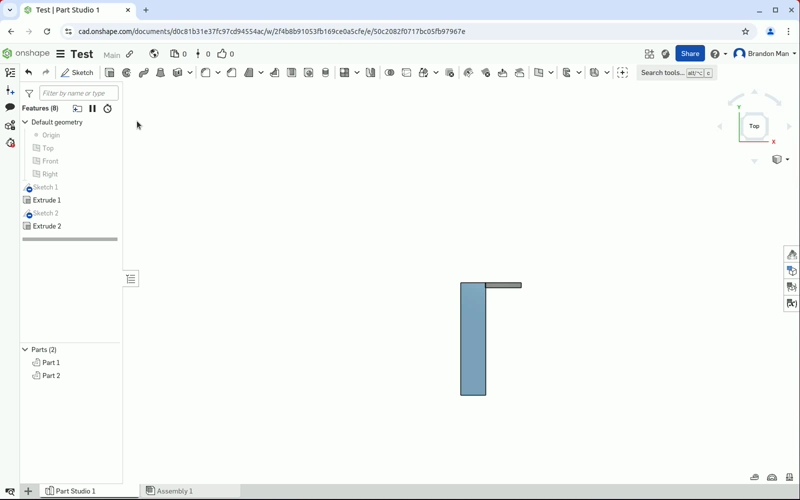
mouse_move(73, 189)
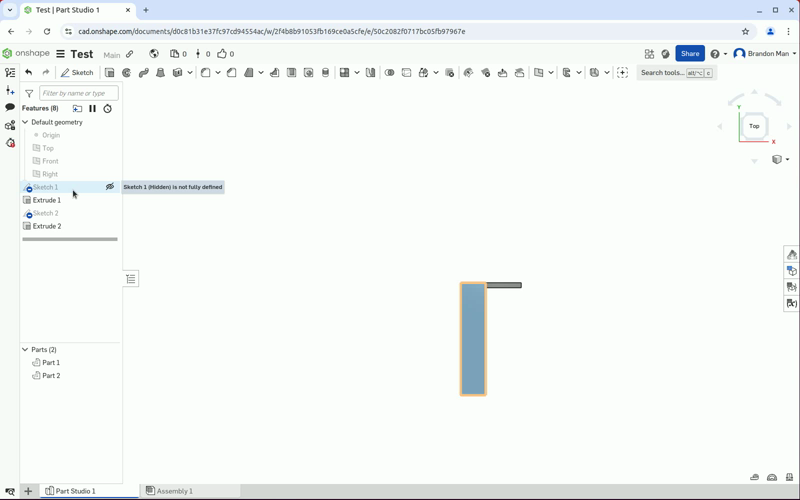
click(73, 189)
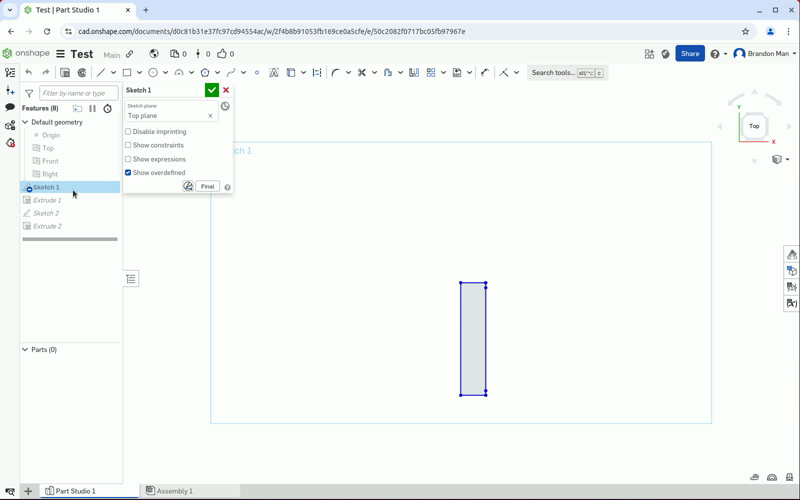
mouse_move(229, 92)
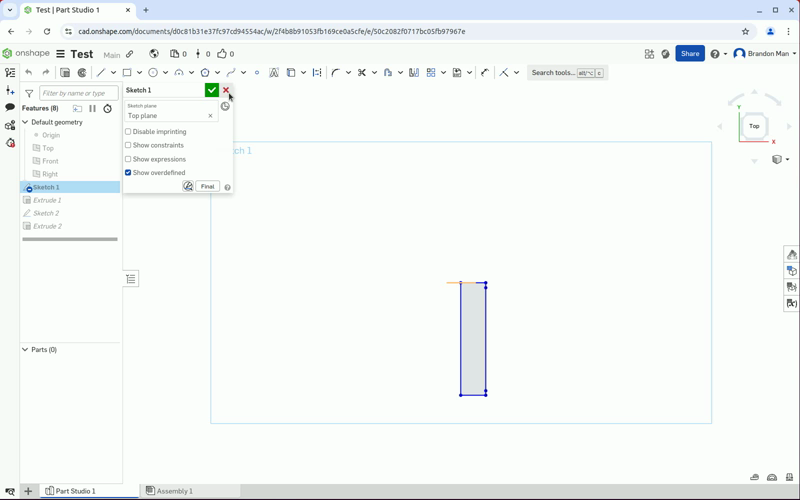
click(229, 92)
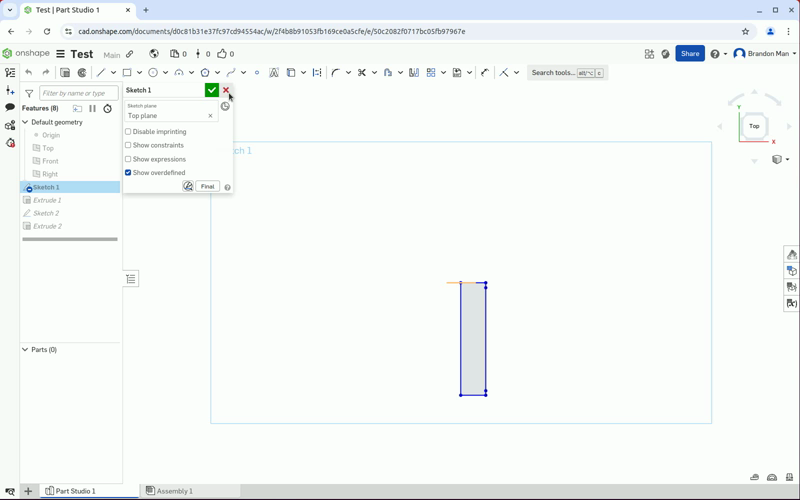
key(shift+s)
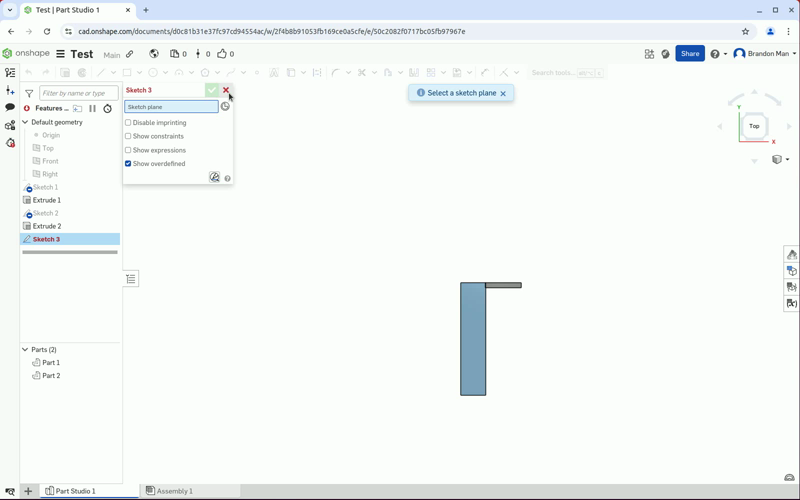
mouse_move(73, 150)
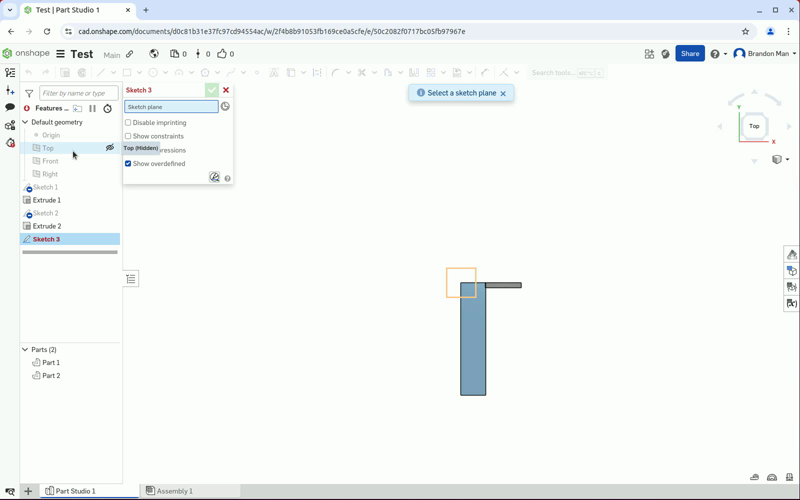
click(73, 150)
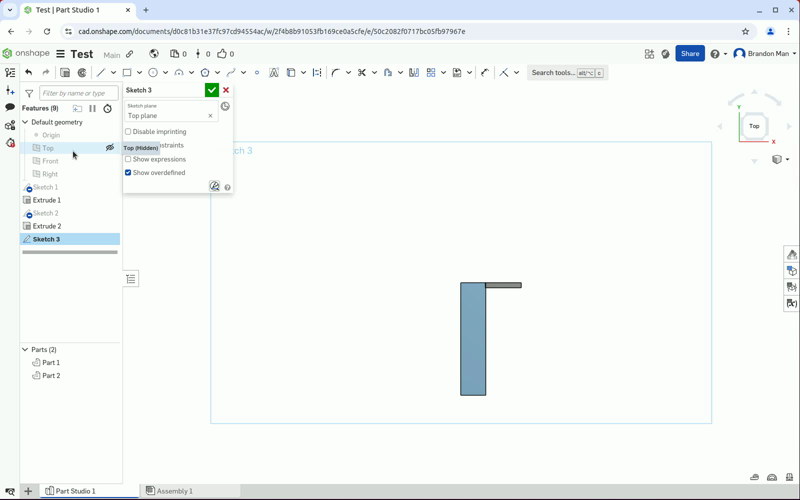
mouse_move(73, 352)
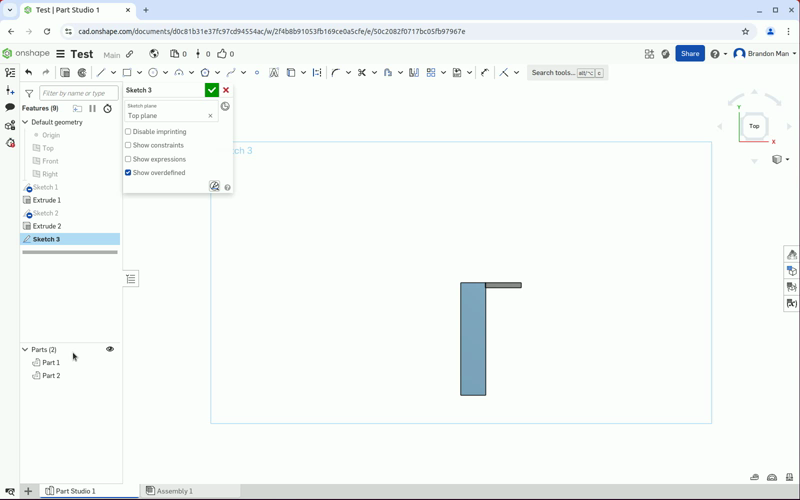
key(y)
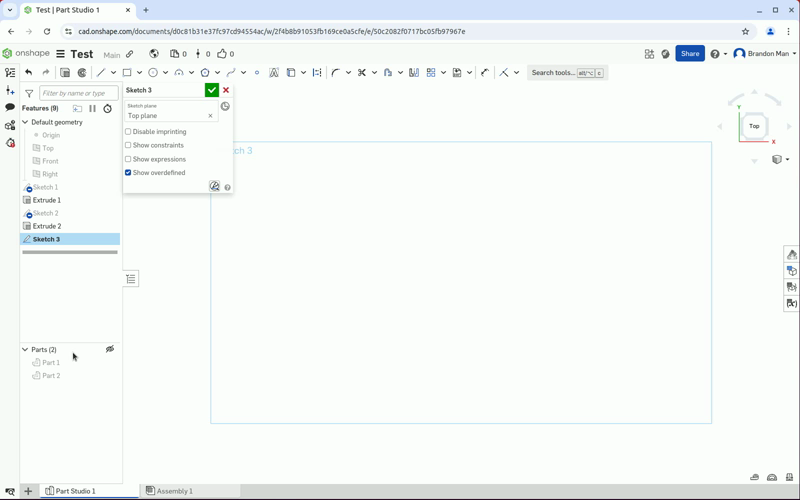
key(l)
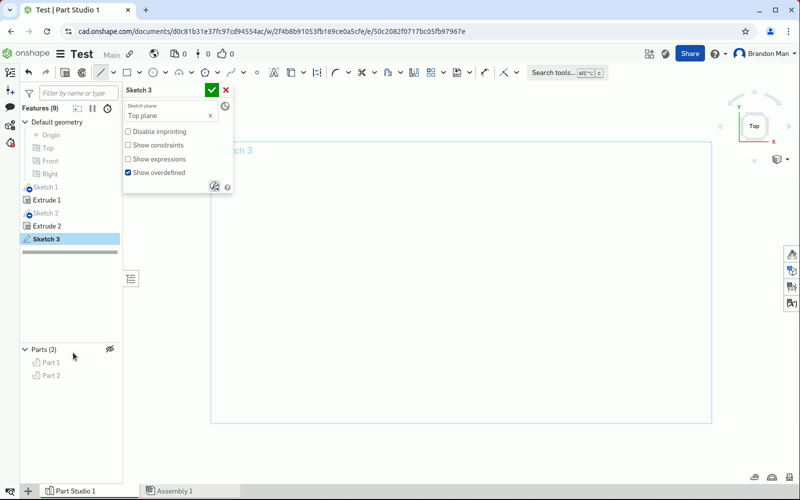
key_down(shift)
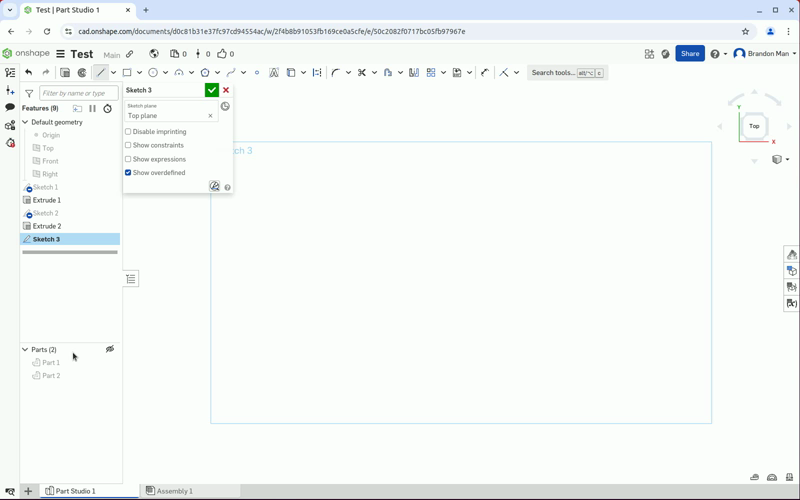
mouse_move(485, 395)
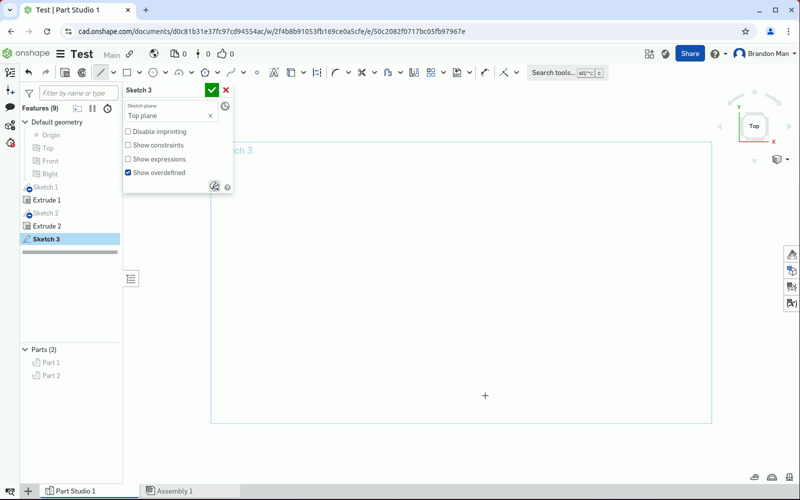
click(485, 395)
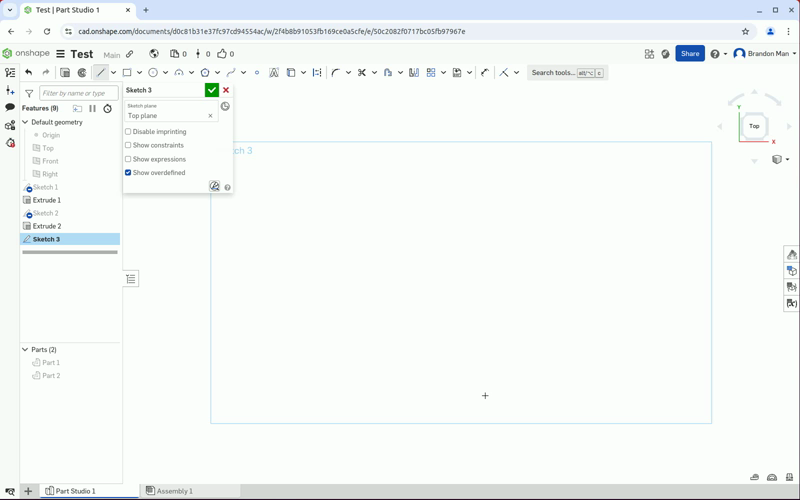
key_up(shift)
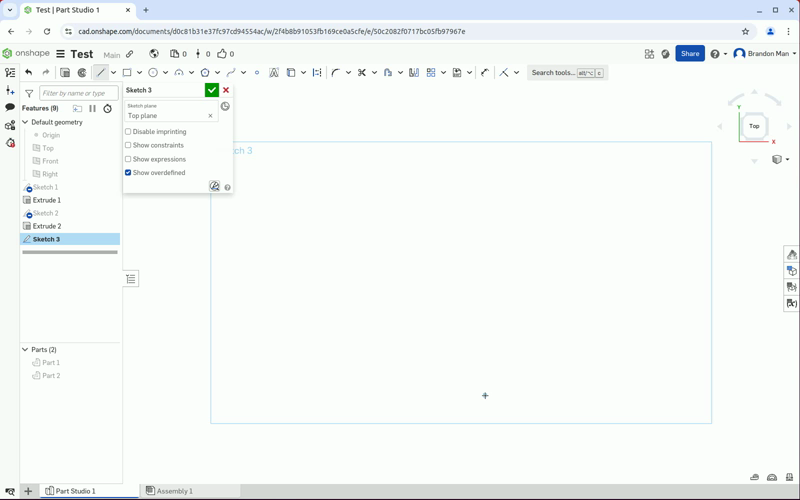
key_down(shift)
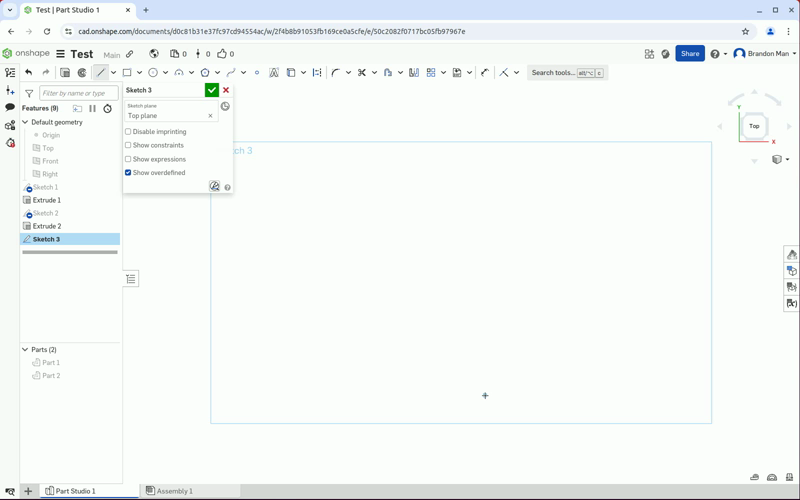
mouse_move(515, 395)
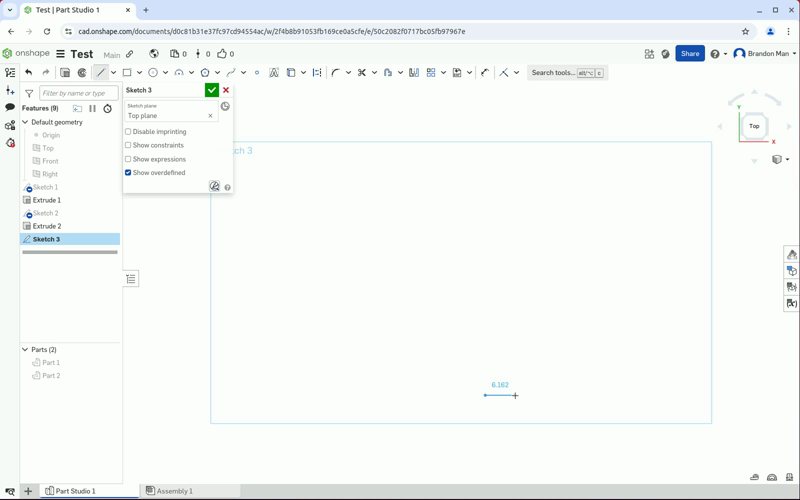
mouse_move(521, 395)
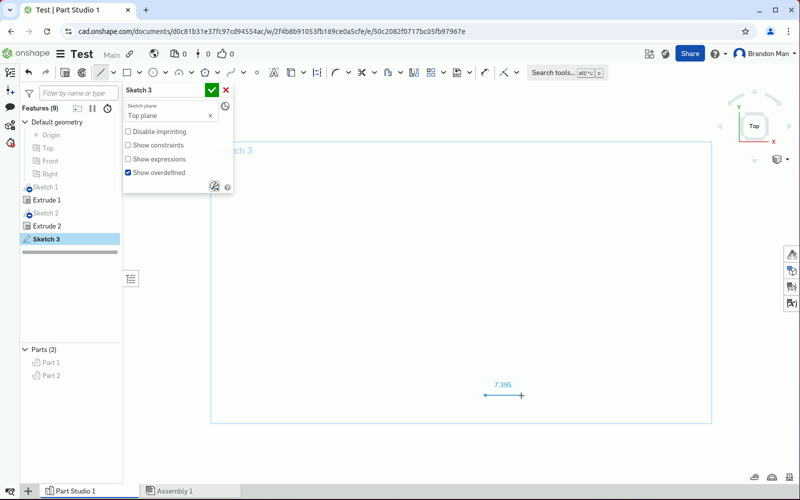
click(521, 395)
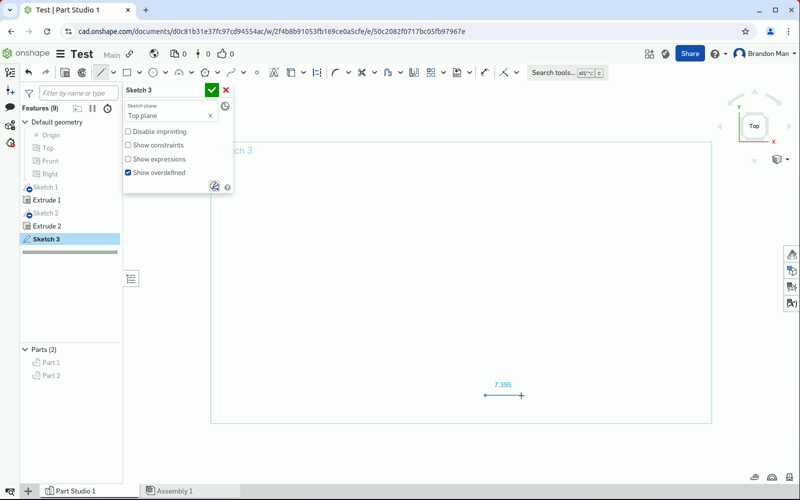
key_up(shift)
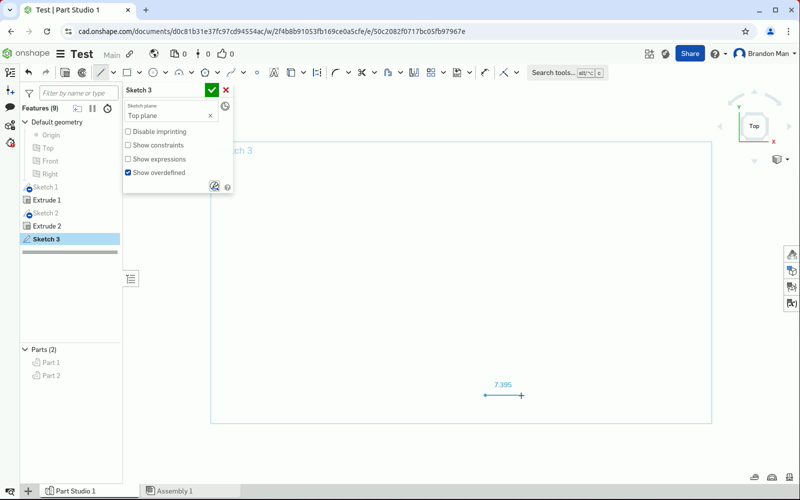
key_down(shift)
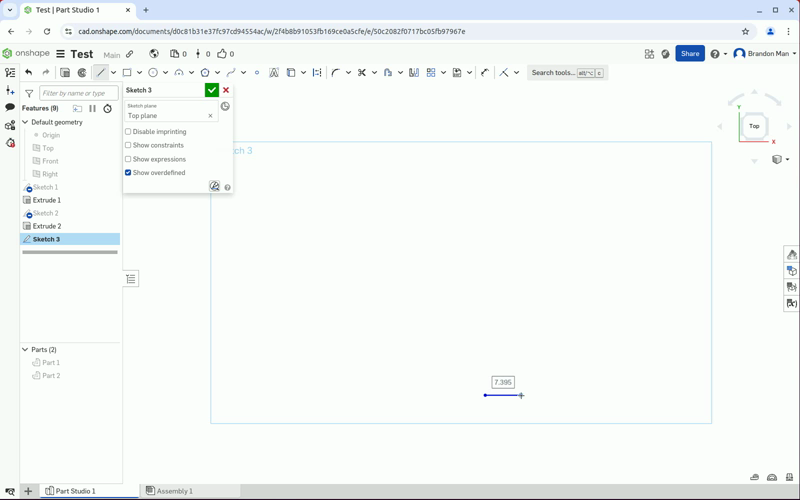
mouse_move(551, 395)
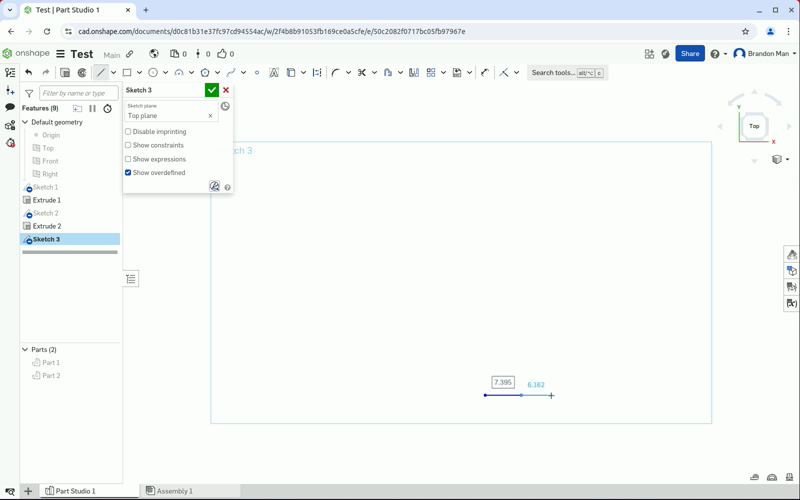
mouse_move(521, 390)
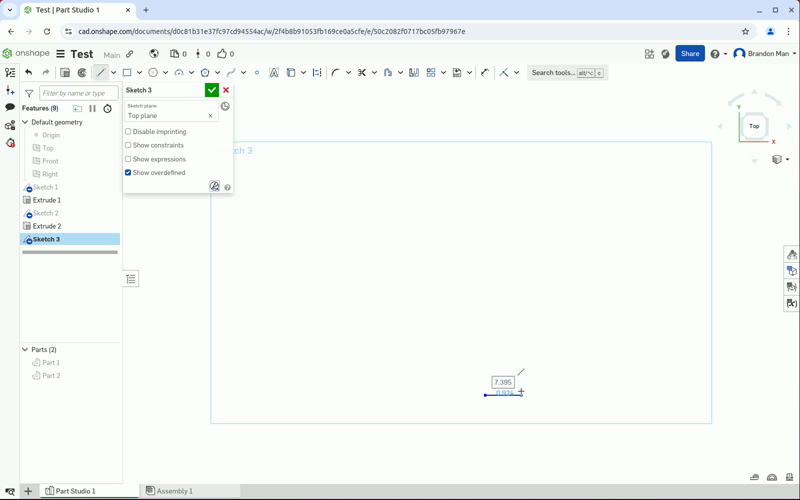
scroll(6)
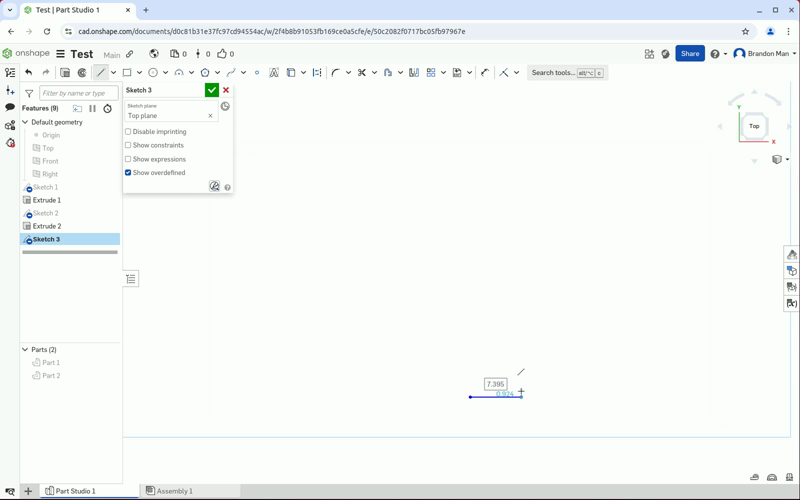
scroll(6)
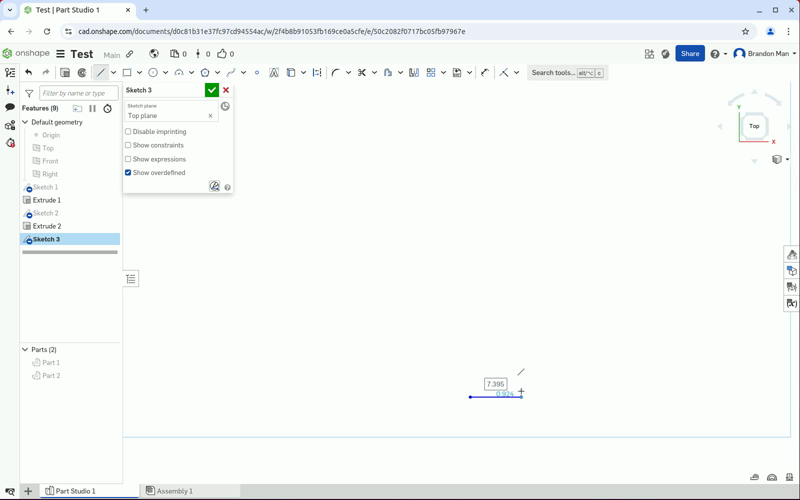
scroll(6)
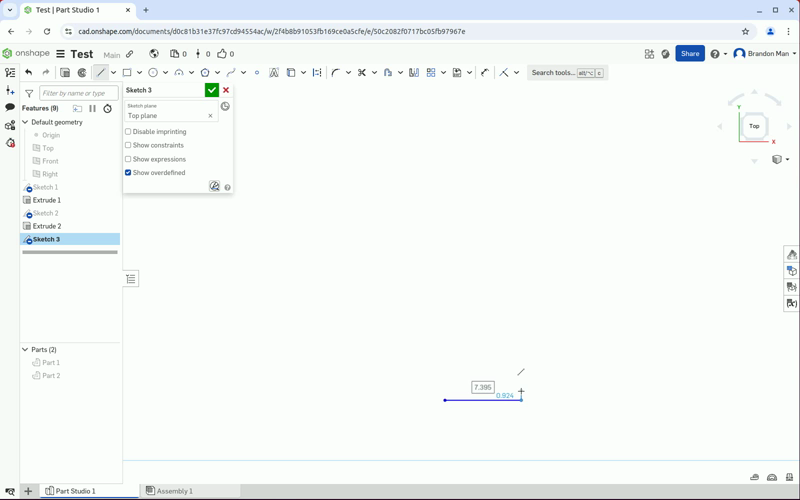
scroll(6)
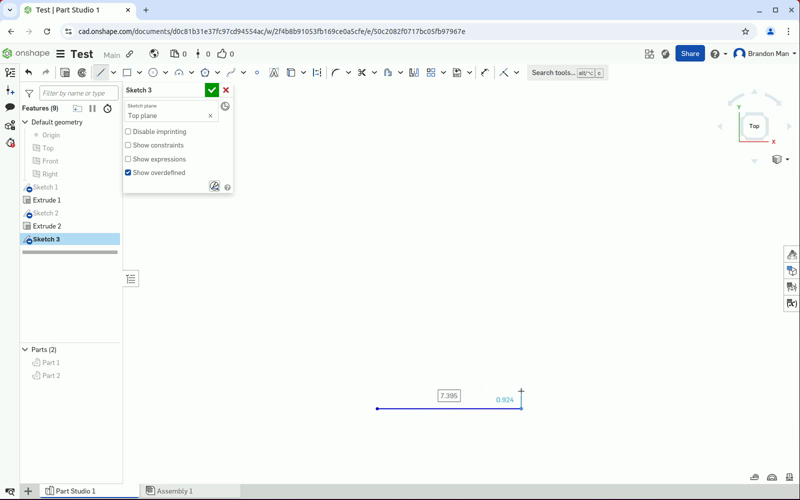
scroll(6)
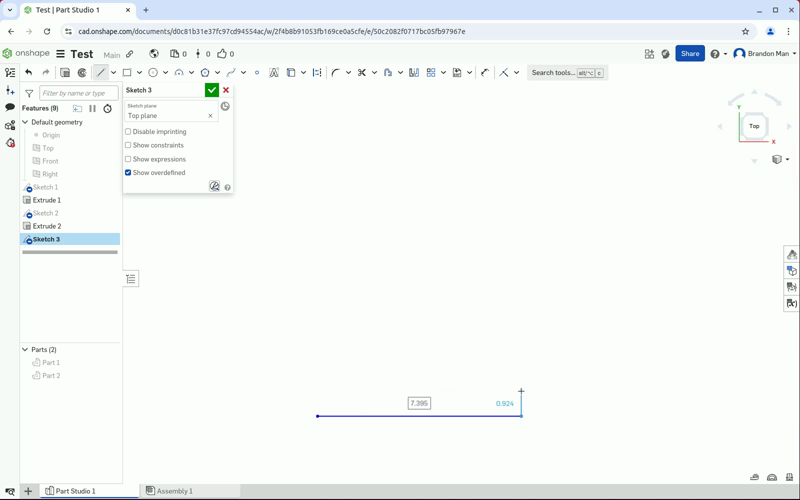
scroll(6)
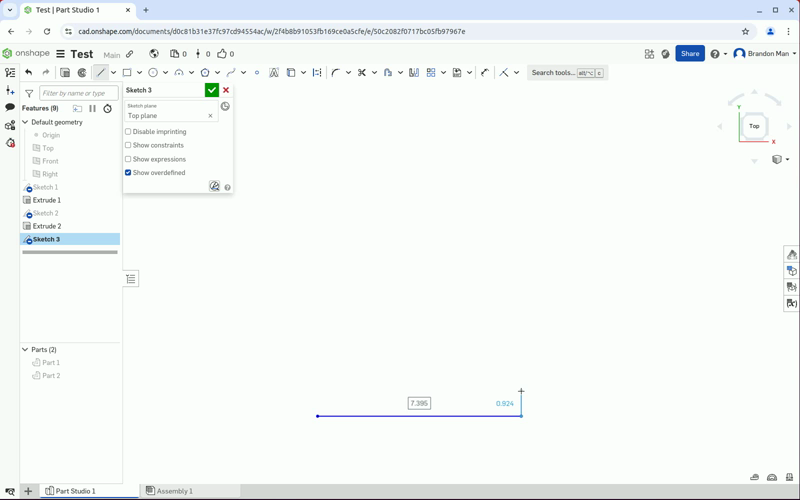
scroll(6)
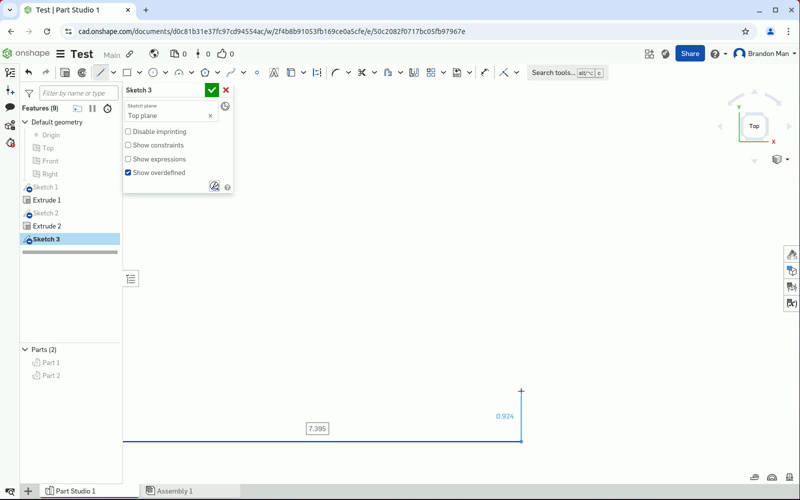
click(521, 390)
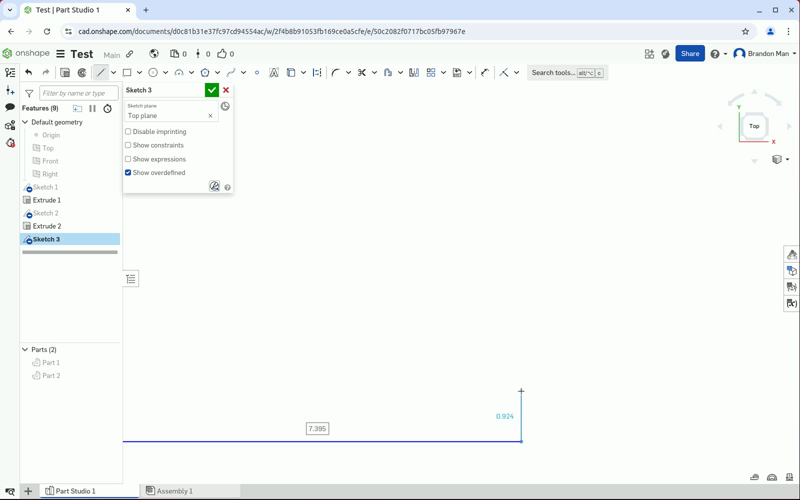
scroll(-6)
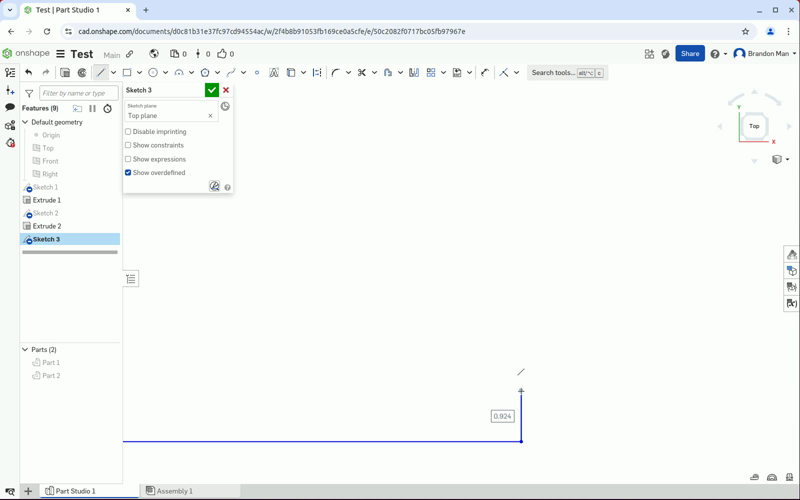
scroll(-6)
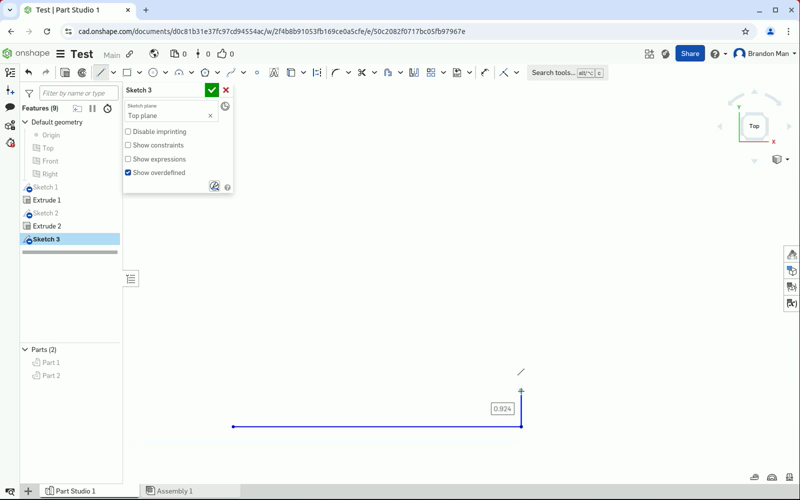
scroll(-6)
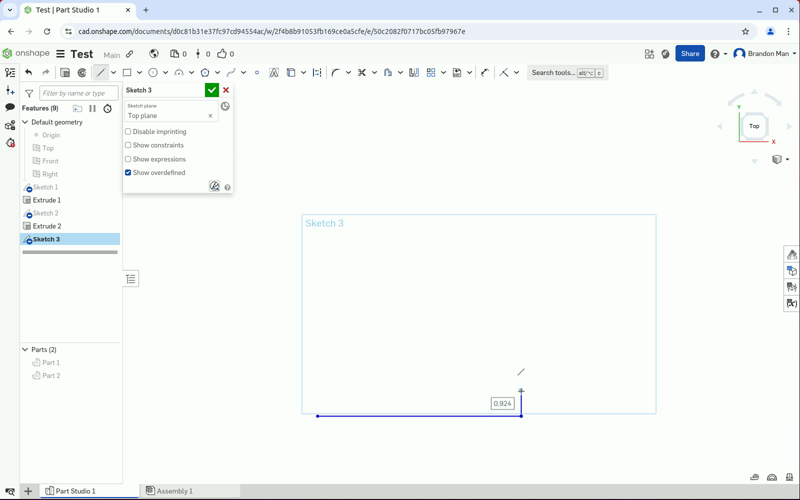
scroll(-6)
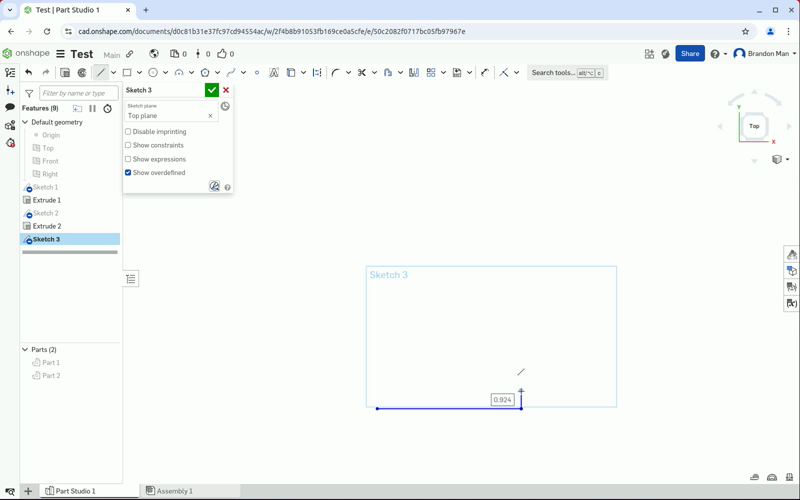
scroll(-6)
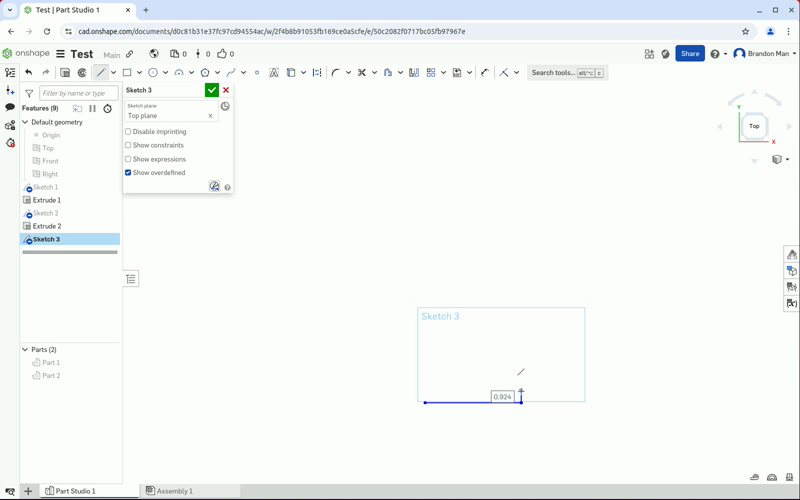
scroll(-6)
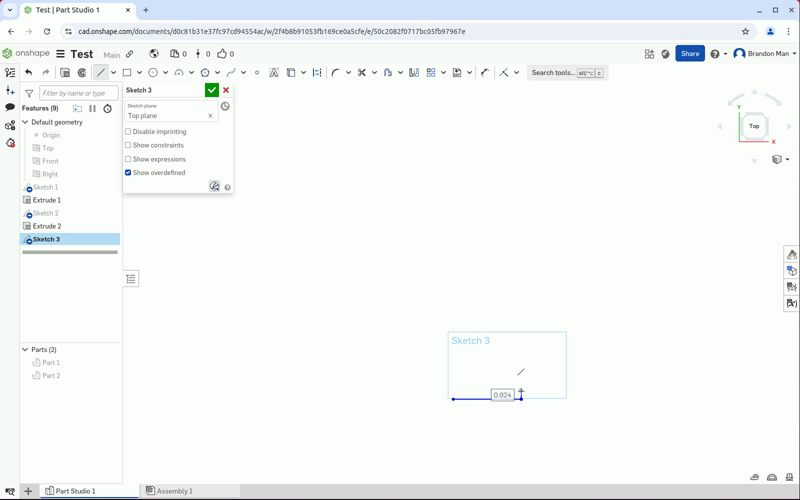
scroll(-6)
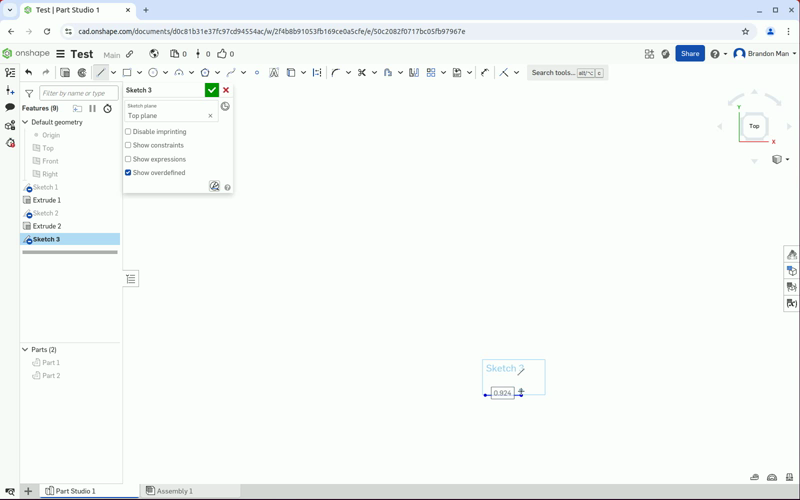
key_up(shift)
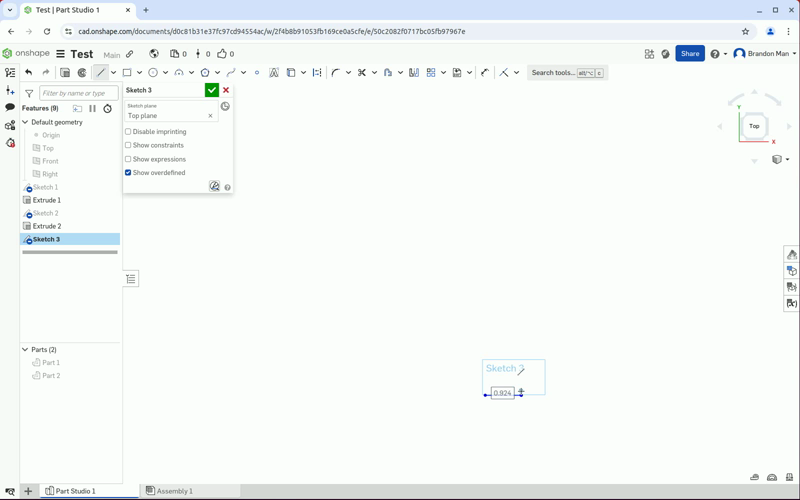
key_down(shift)
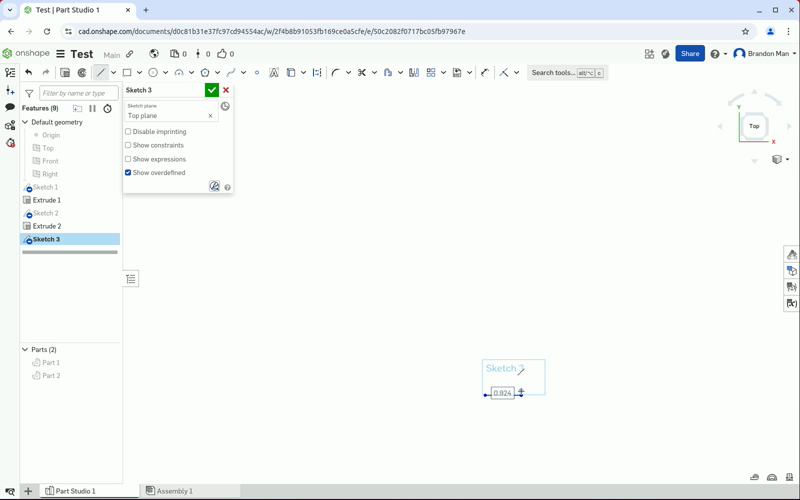
mouse_move(551, 390)
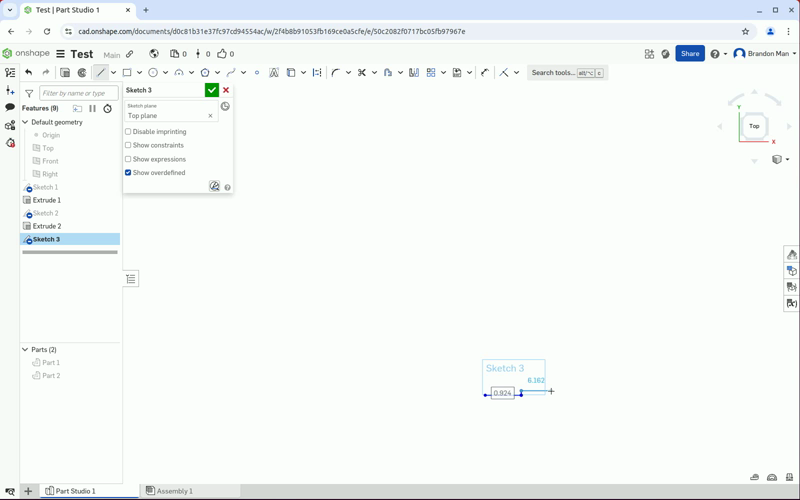
mouse_move(485, 390)
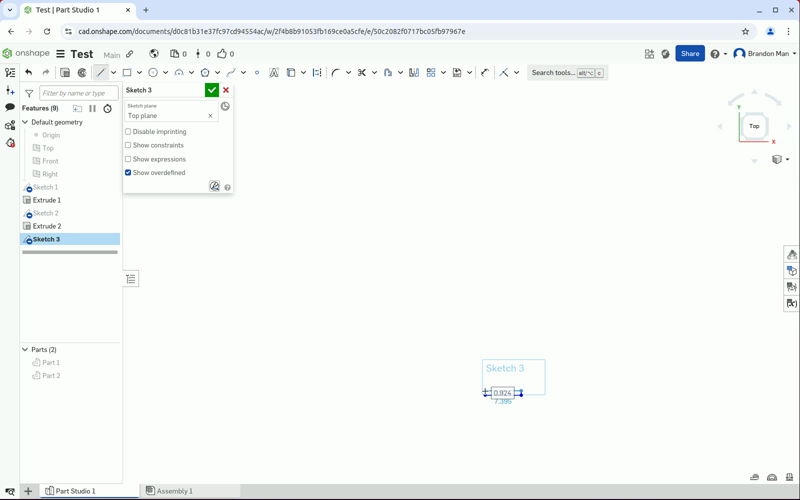
click(485, 390)
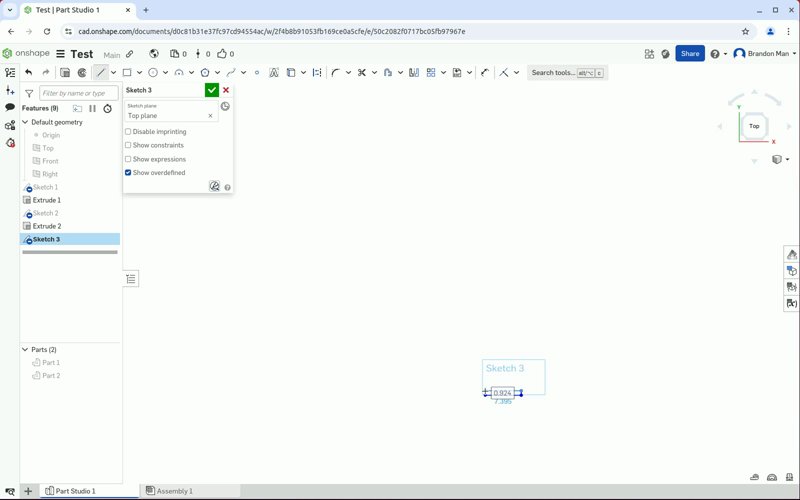
key_up(shift)
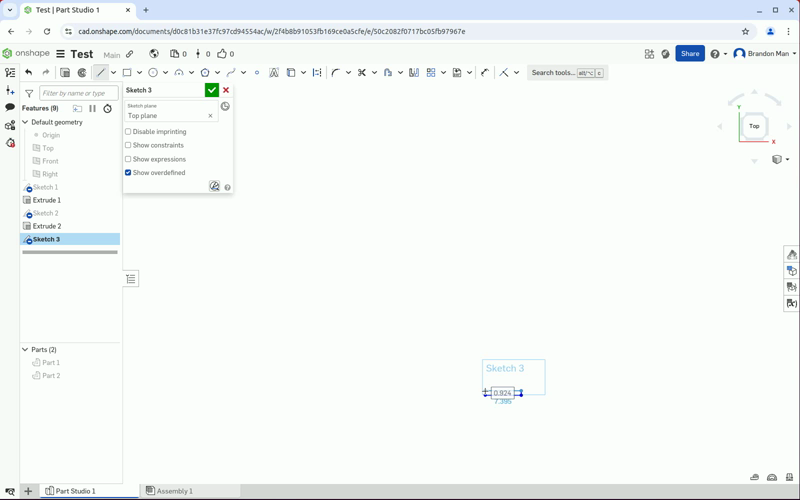
mouse_move(515, 390)
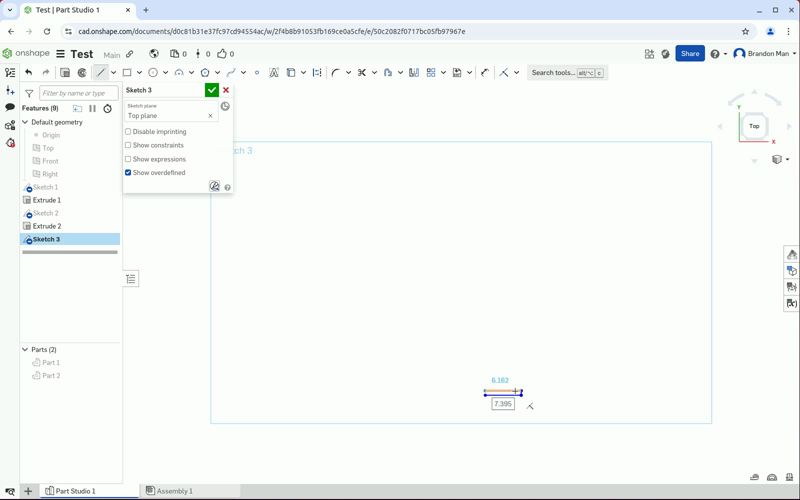
key_down(shift)
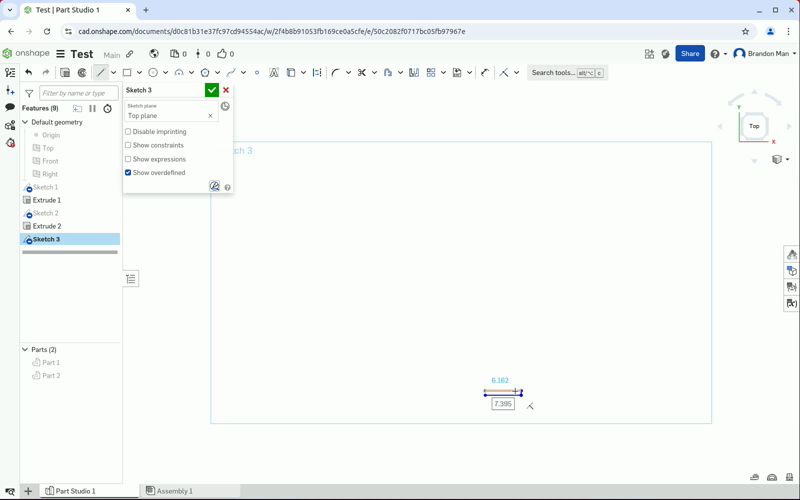
mouse_move(485, 395)
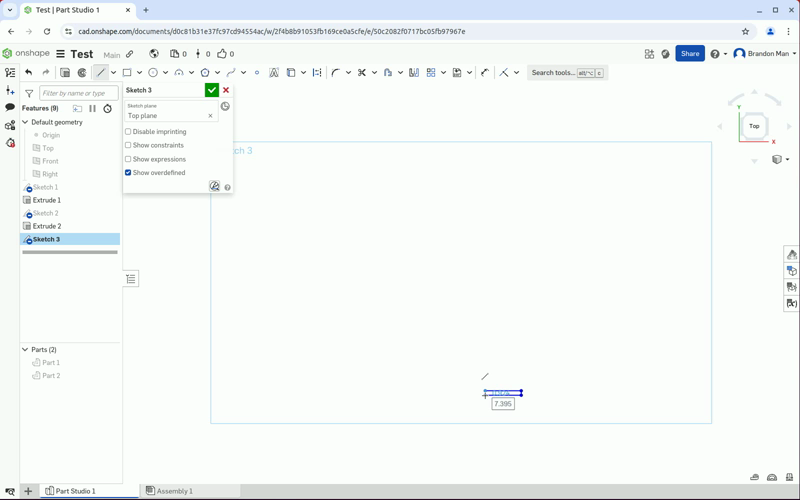
scroll(6)
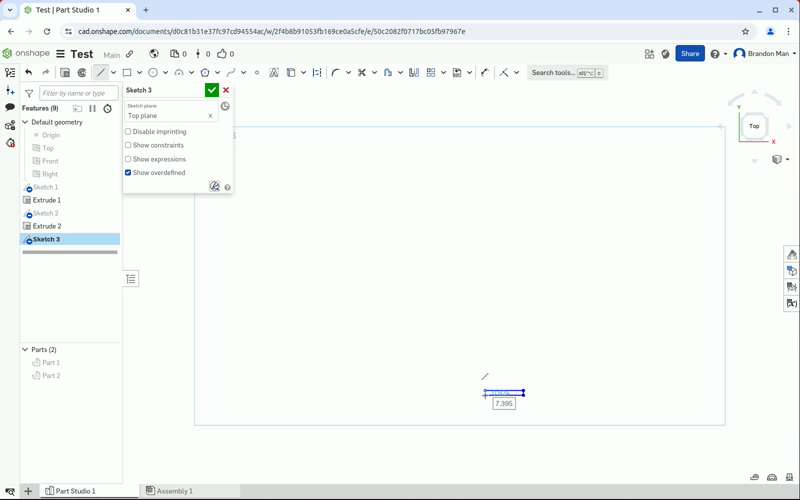
scroll(6)
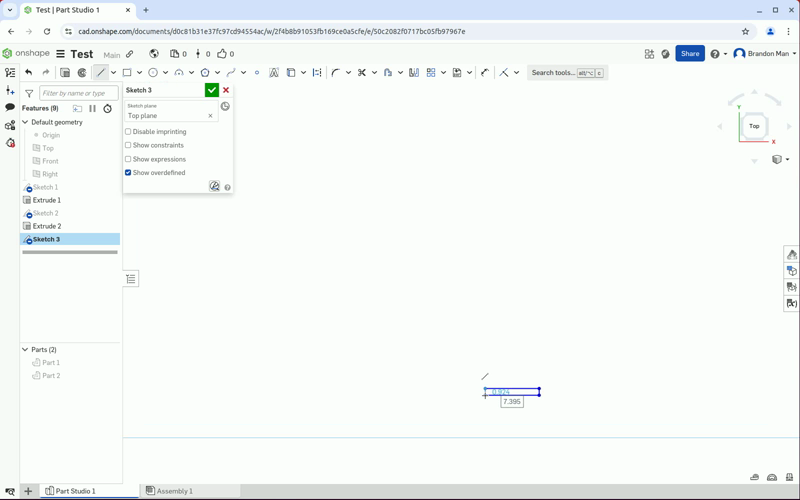
scroll(6)
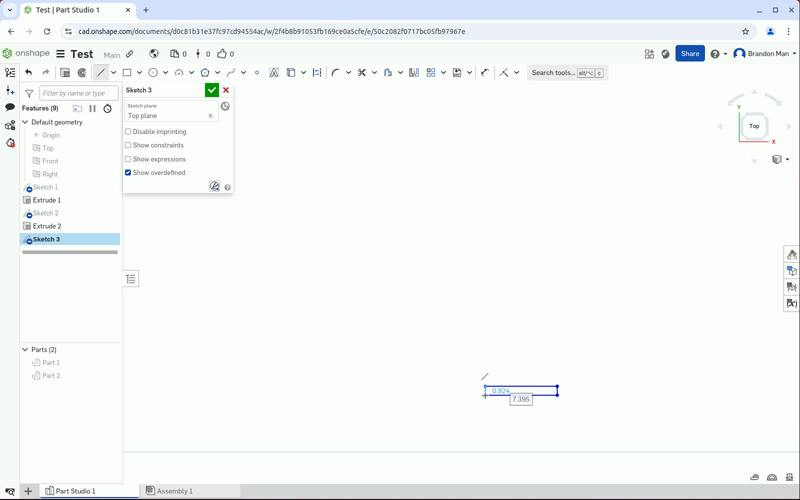
scroll(6)
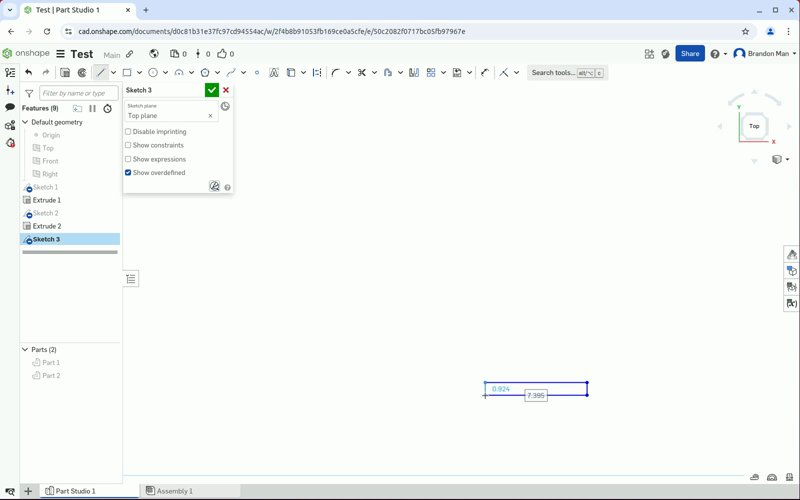
scroll(6)
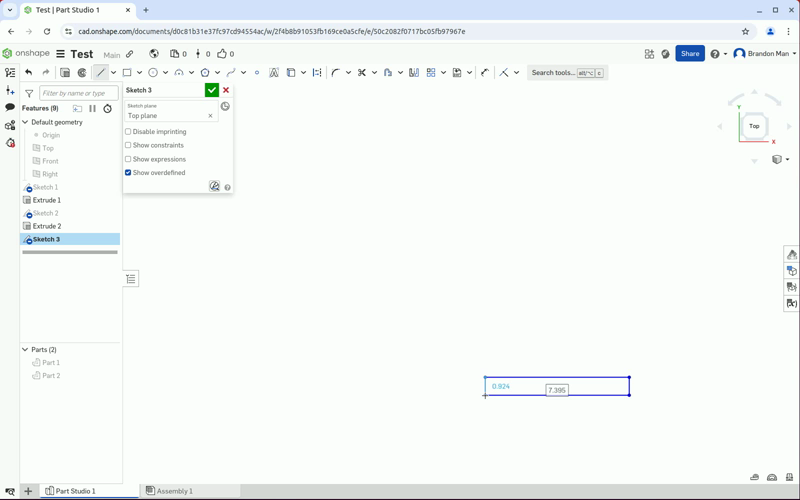
scroll(6)
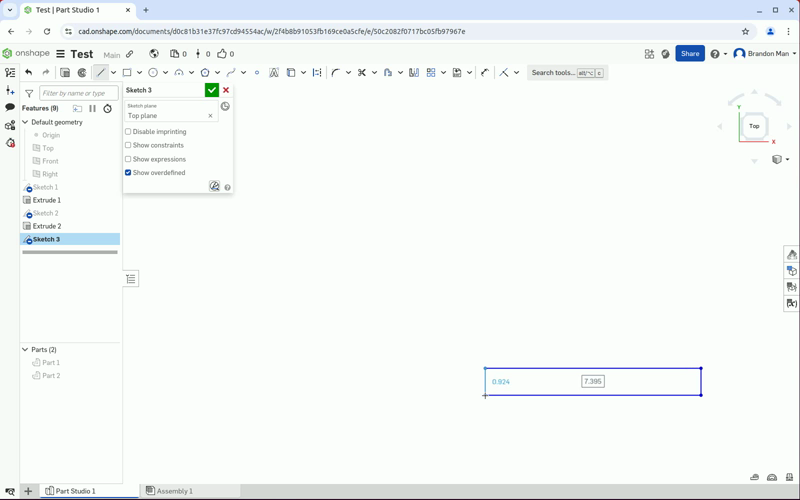
scroll(6)
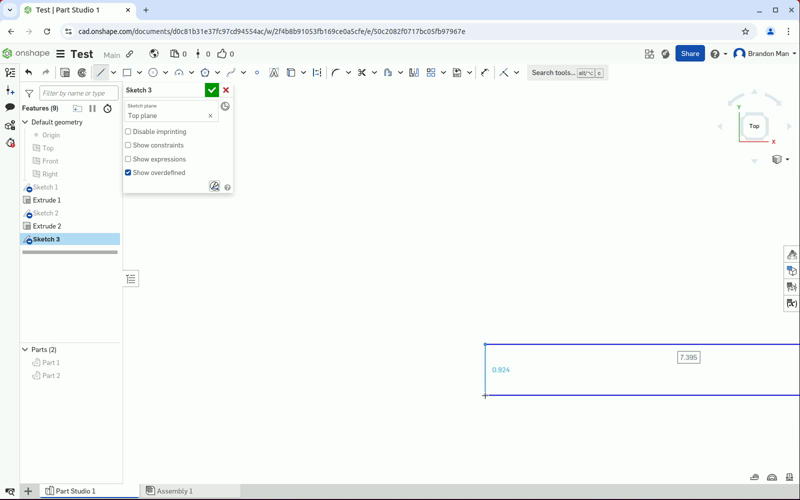
key_up(shift)
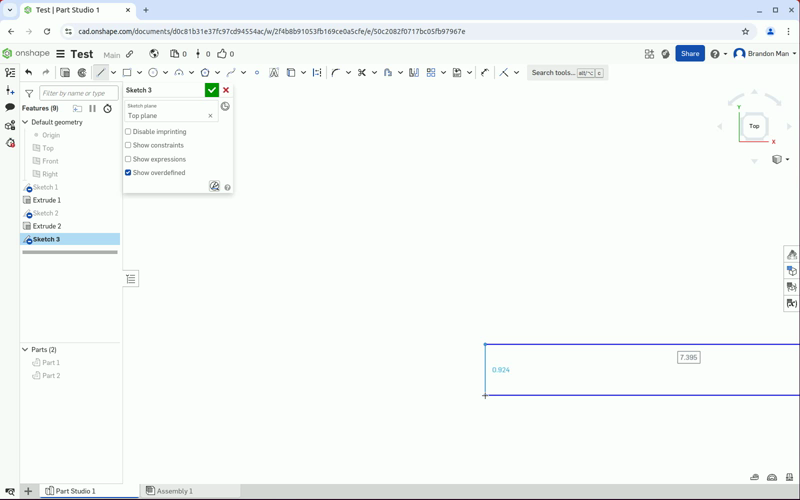
click(485, 395)
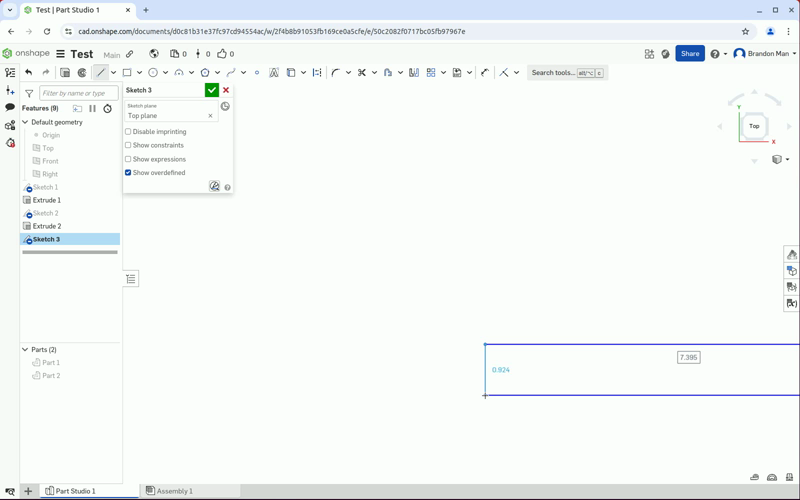
scroll(-6)
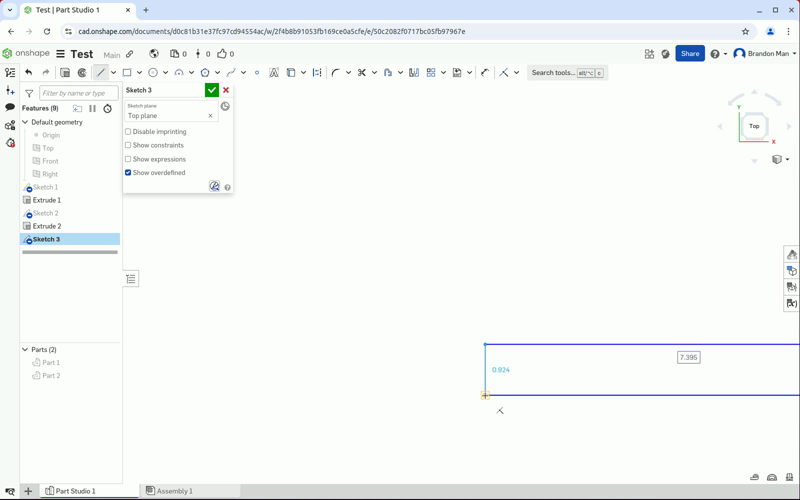
scroll(-6)
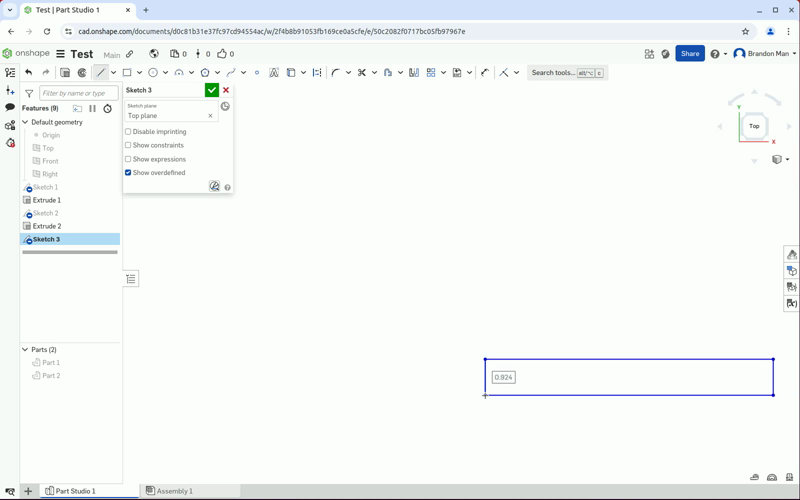
scroll(-6)
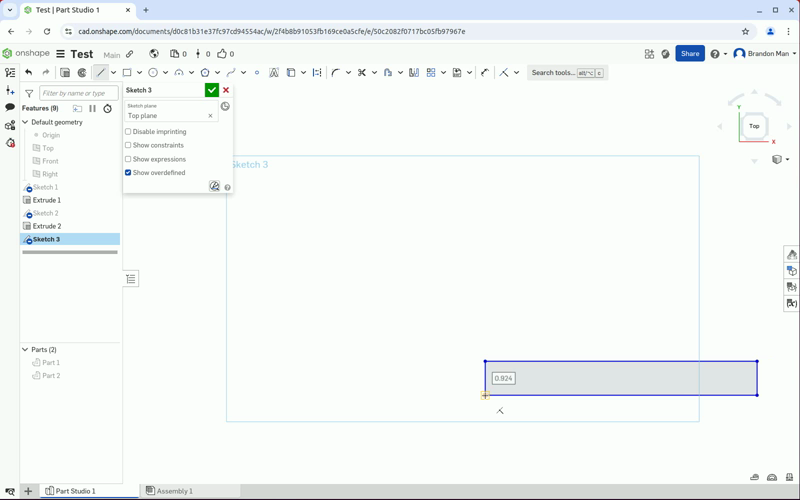
scroll(-6)
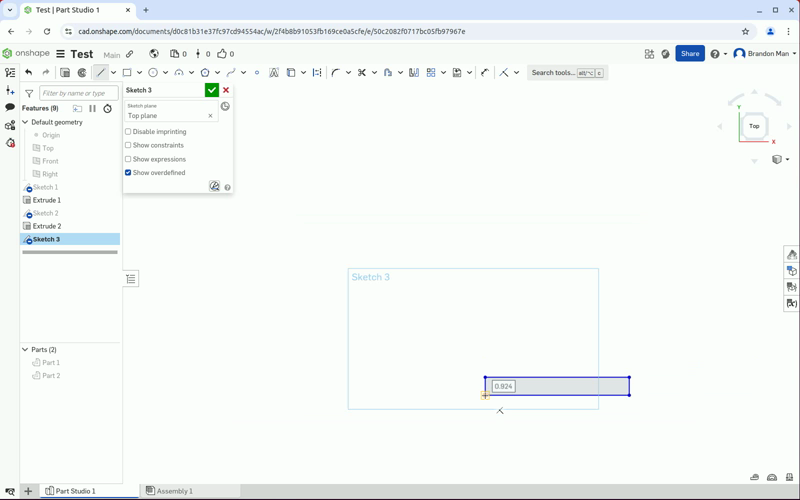
scroll(-6)
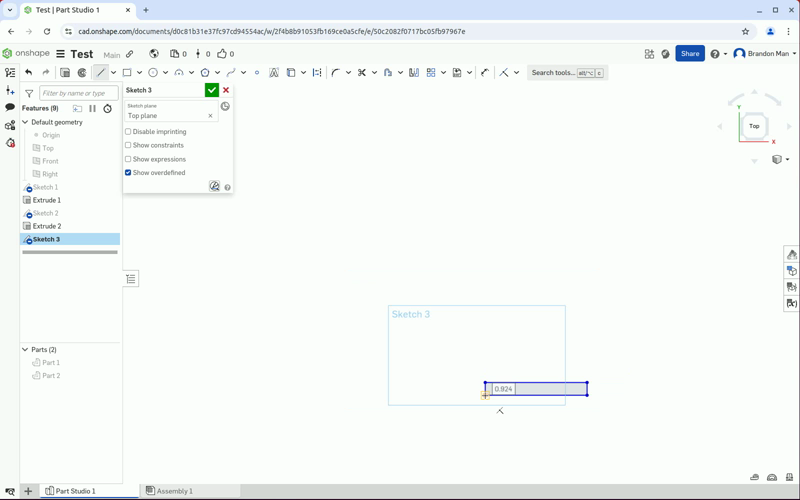
scroll(-6)
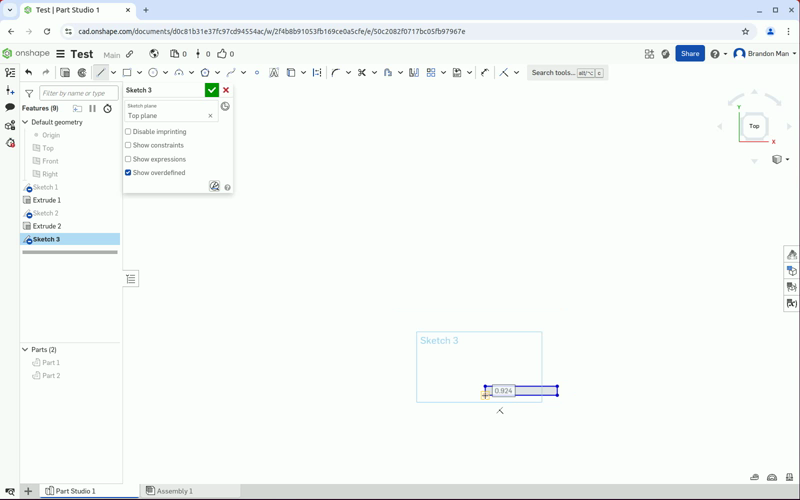
scroll(-6)
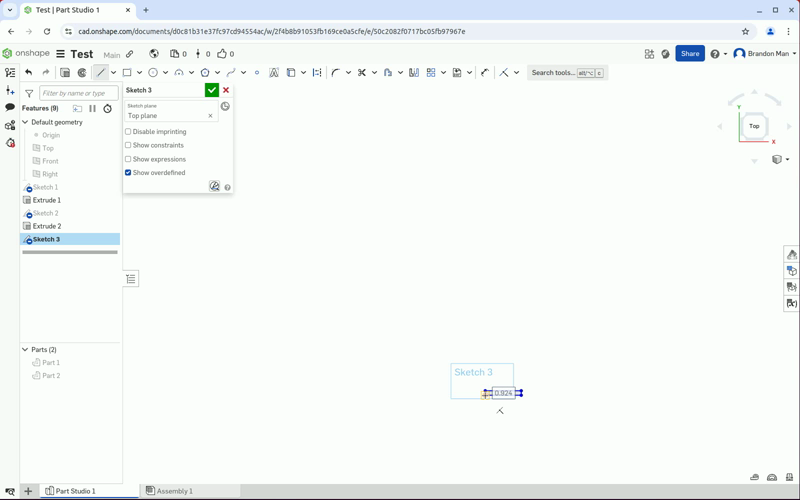
key(esc)
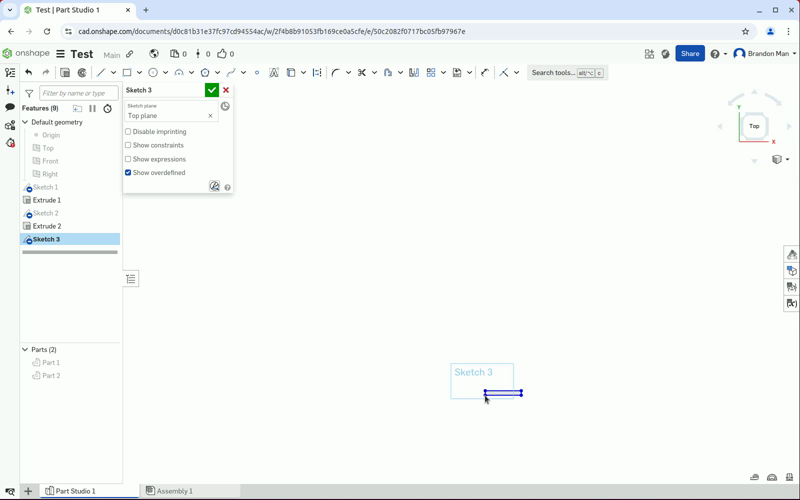
mouse_move(514, 394)
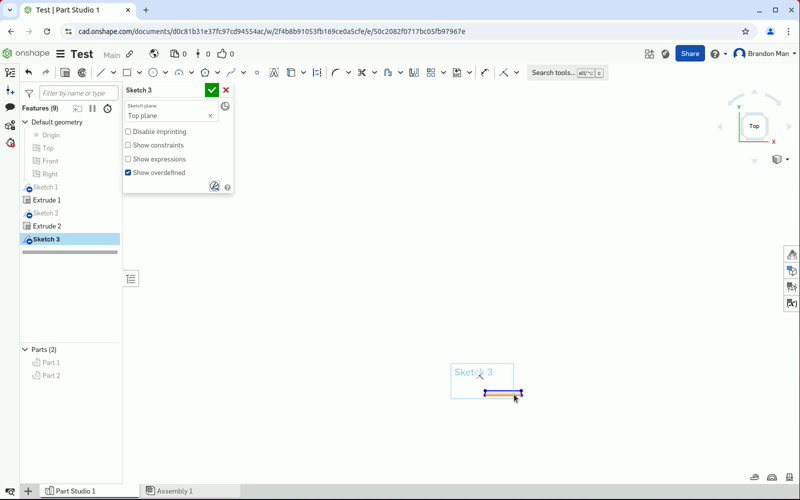
scroll(6)
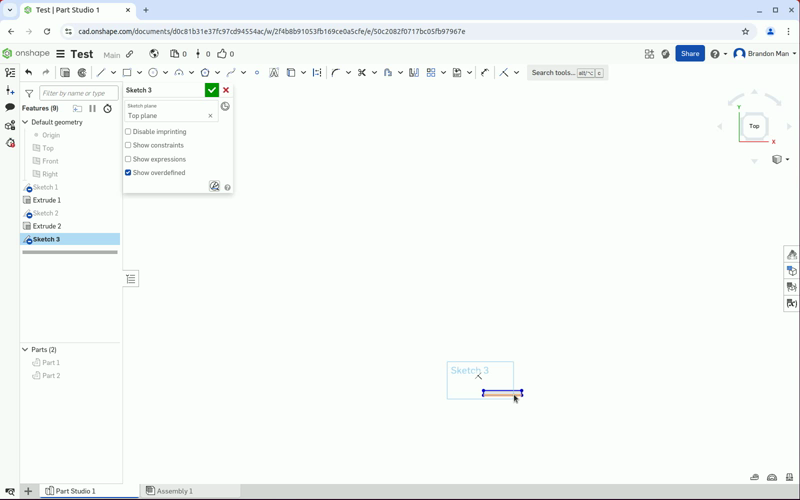
scroll(6)
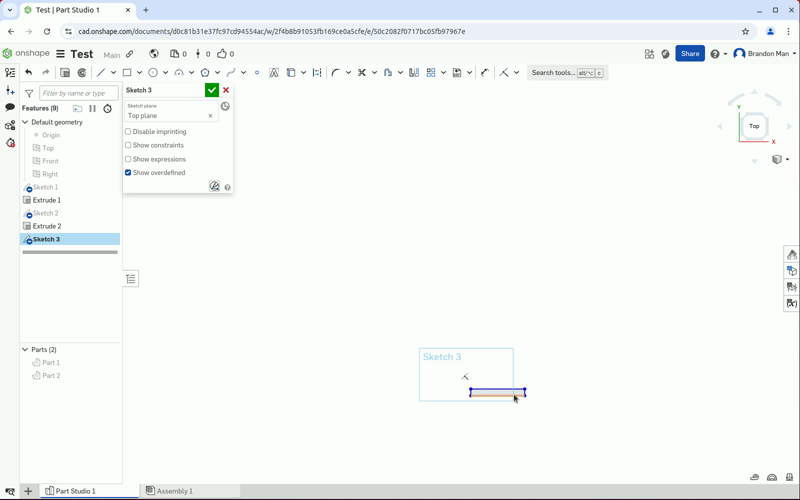
scroll(6)
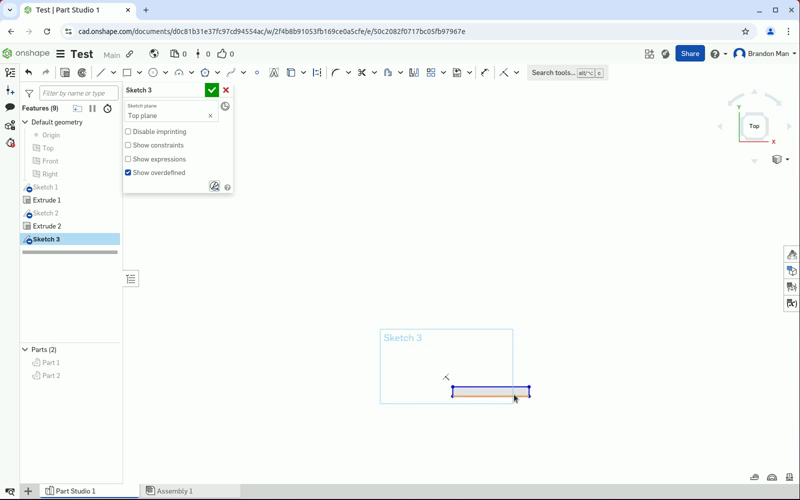
scroll(6)
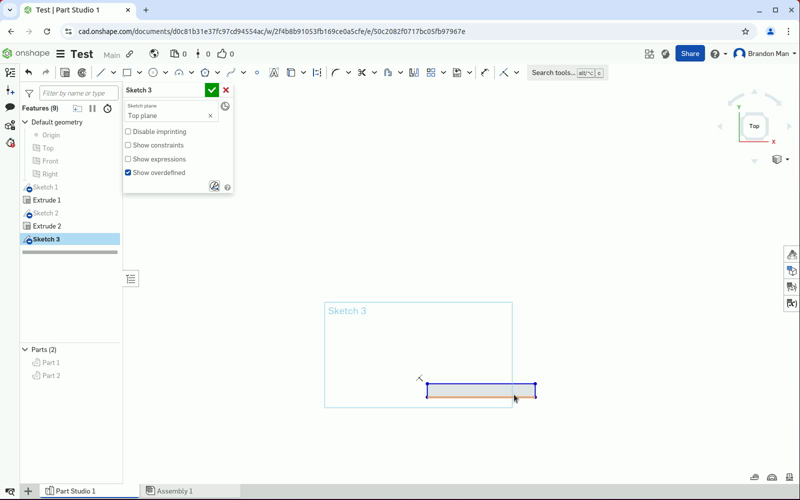
scroll(6)
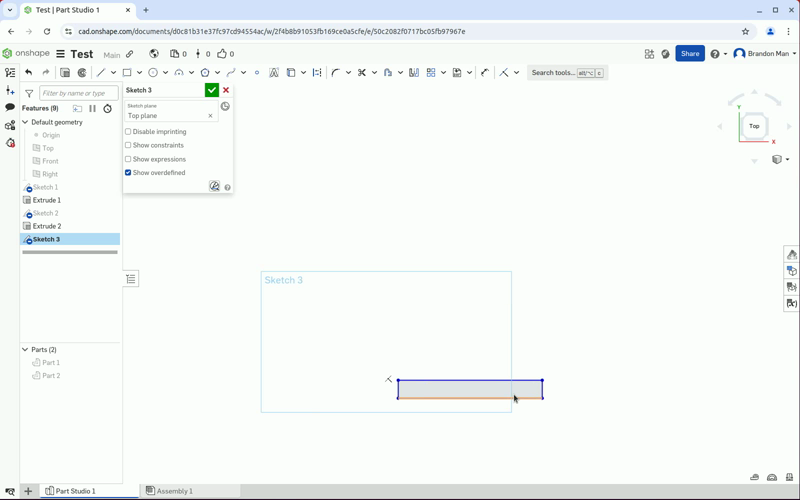
scroll(6)
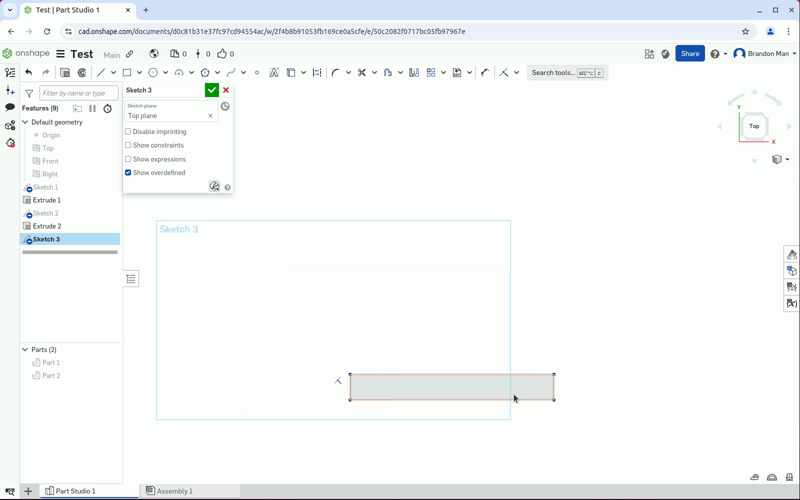
scroll(6)
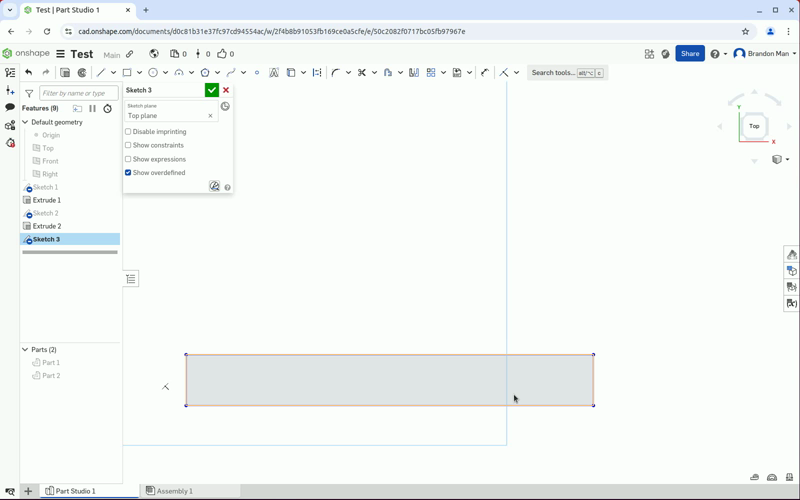
click(514, 394)
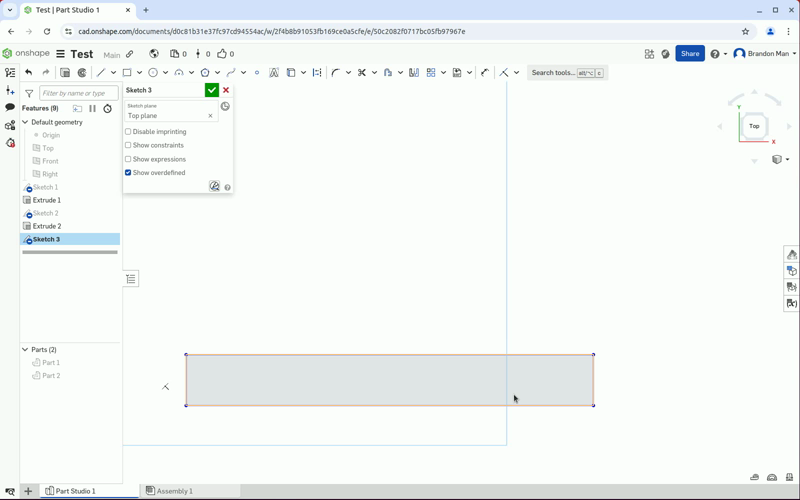
scroll(-6)
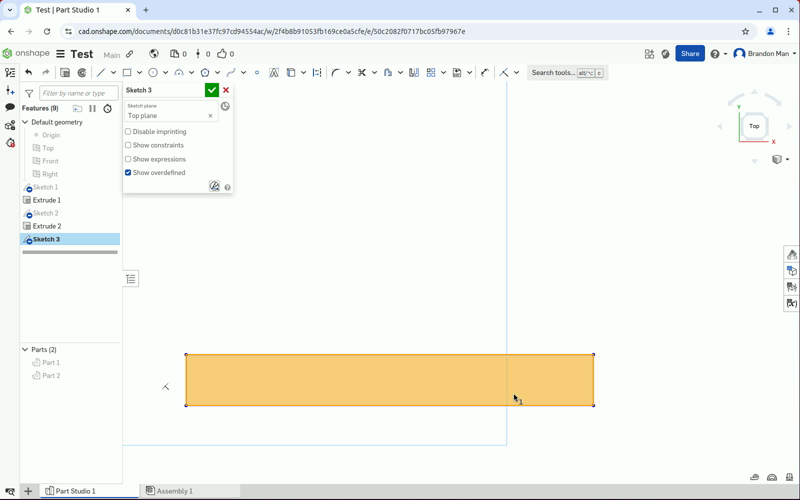
scroll(-6)
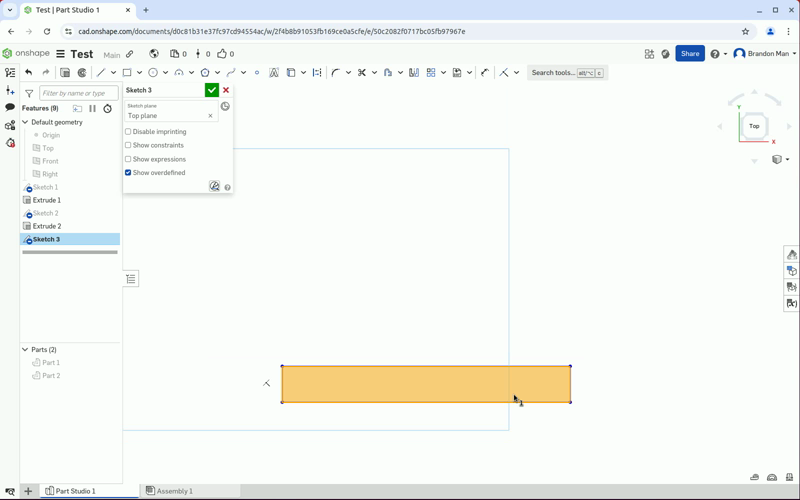
scroll(-6)
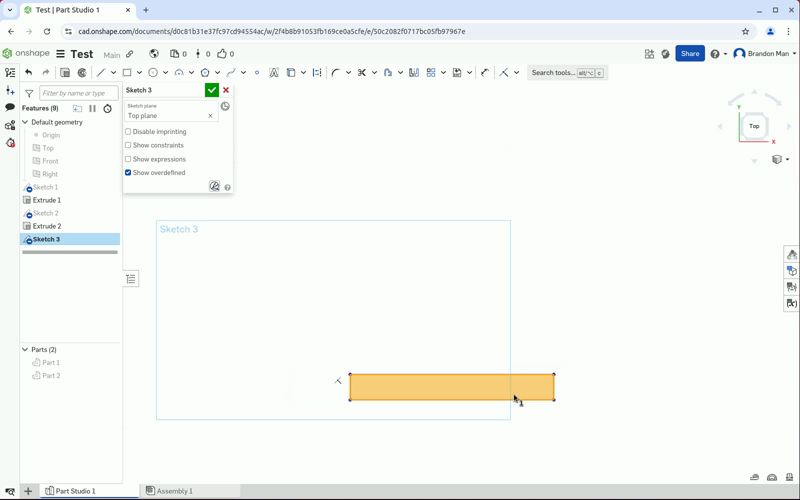
scroll(-6)
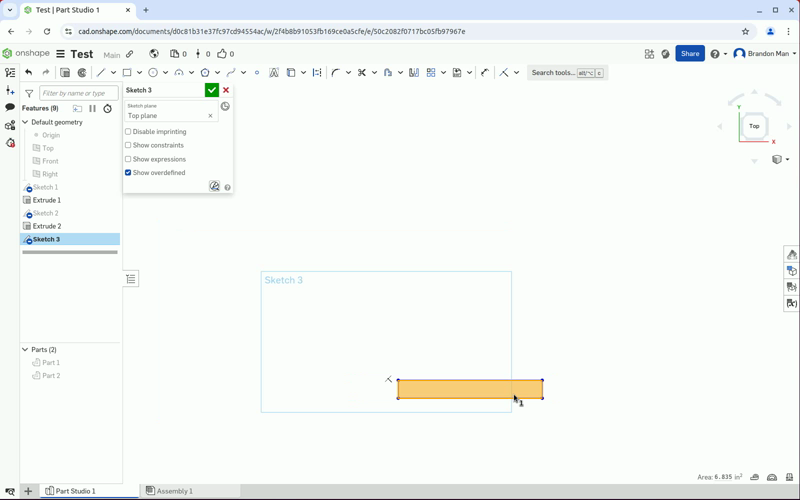
scroll(-6)
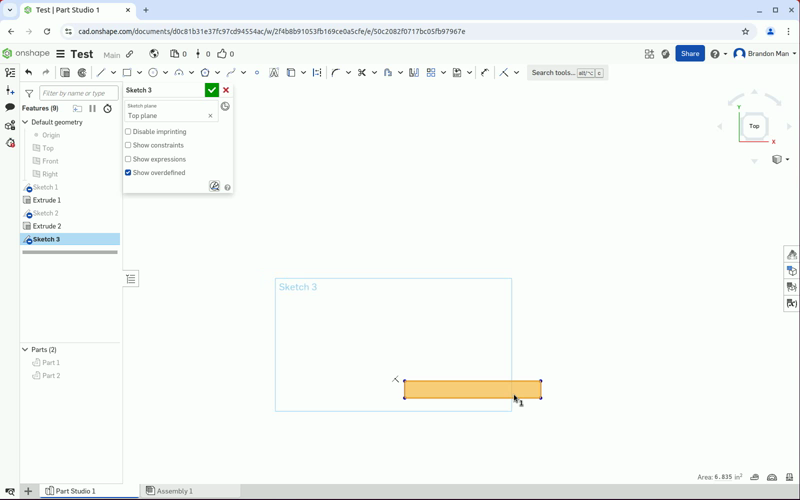
scroll(-6)
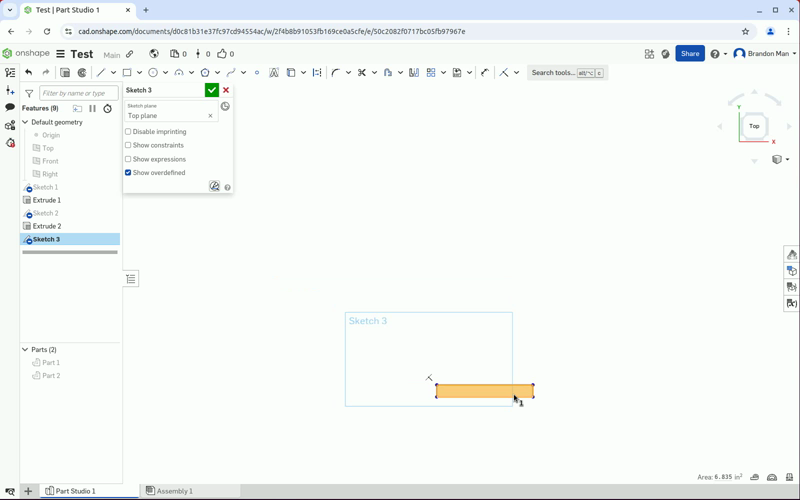
scroll(-6)
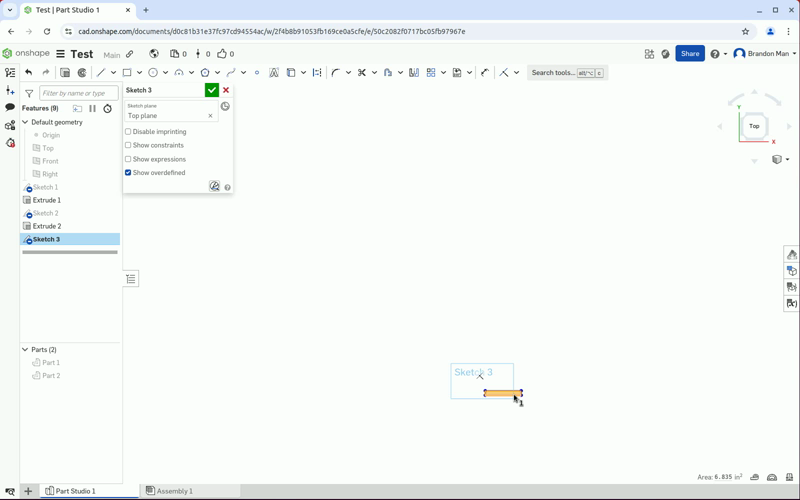
mouse_move(73, 352)
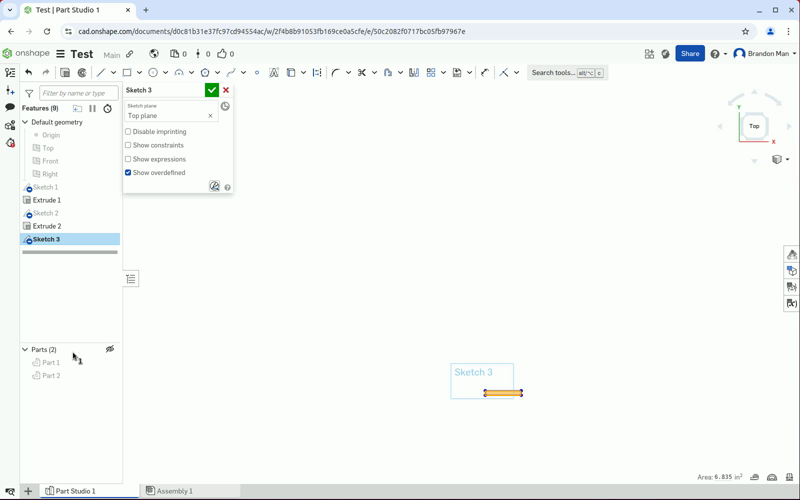
key(shift+y)
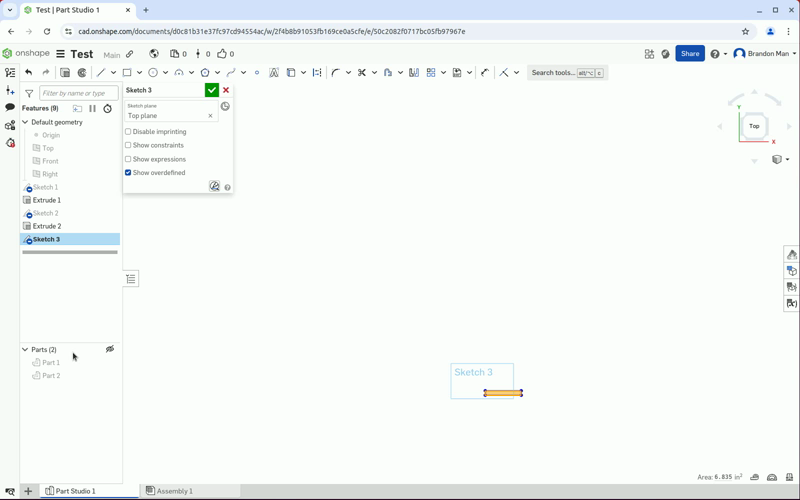
key(shift+e)
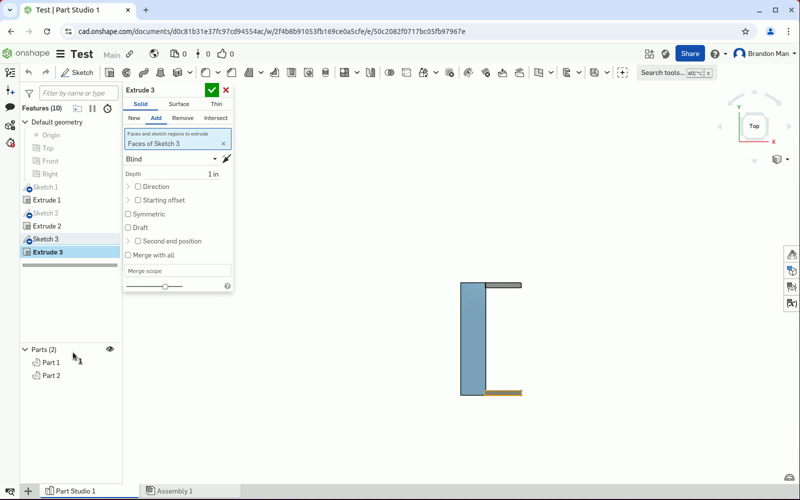
mouse_move(143, 106)
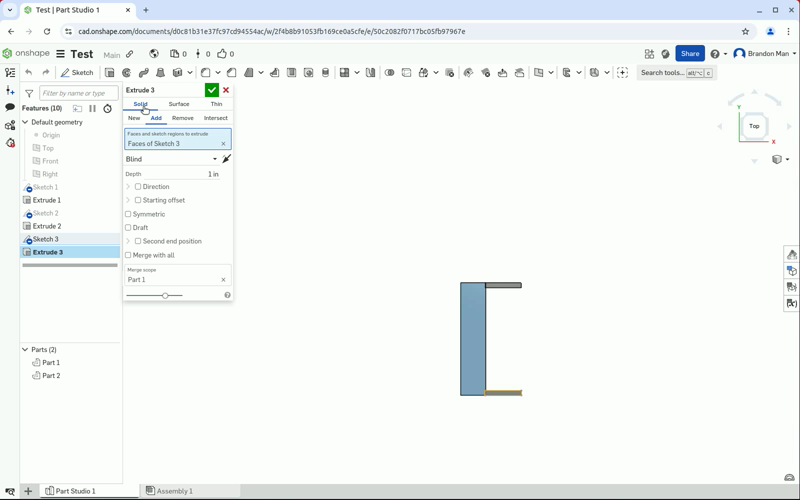
click(143, 106)
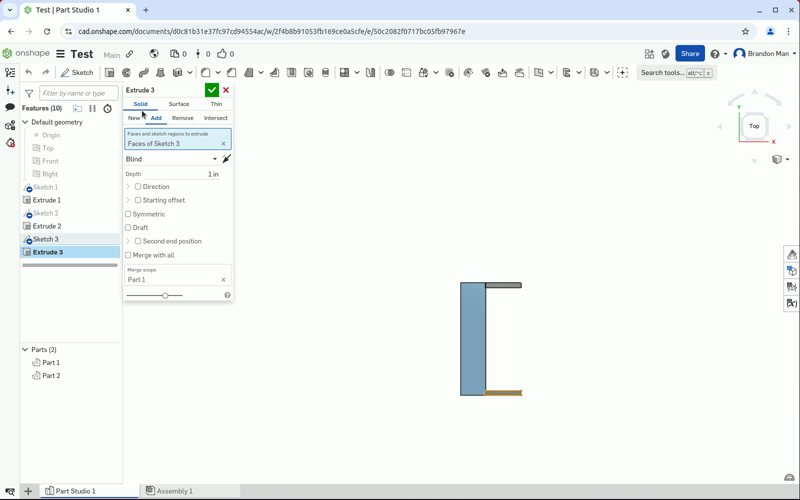
mouse_move(137, 120)
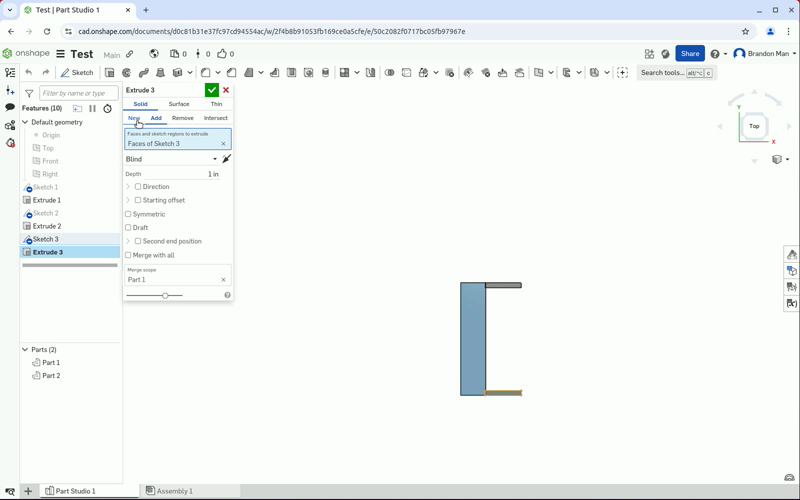
click(137, 120)
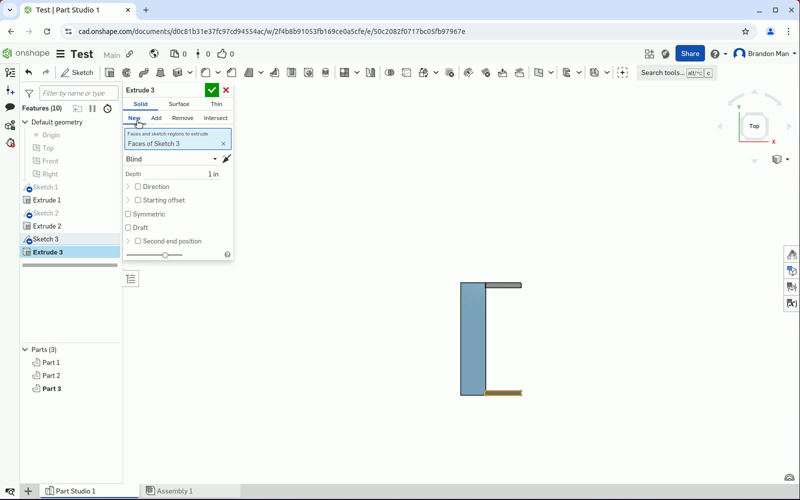
key(tab, 4)
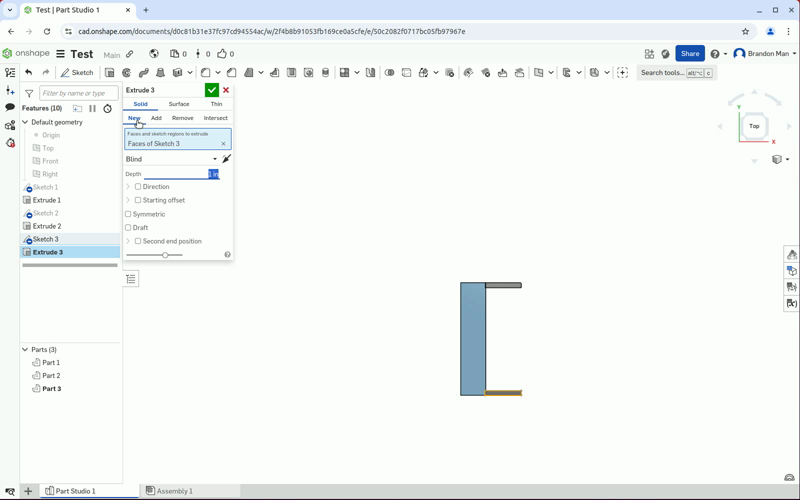
text(0.963)
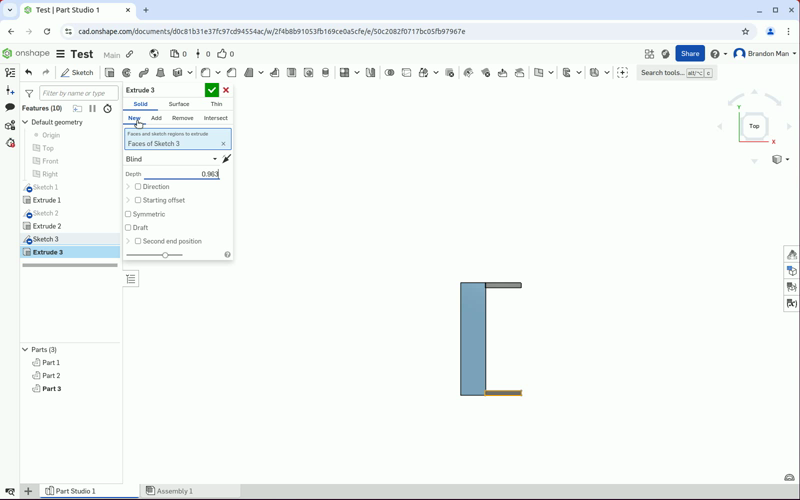
key(enter)
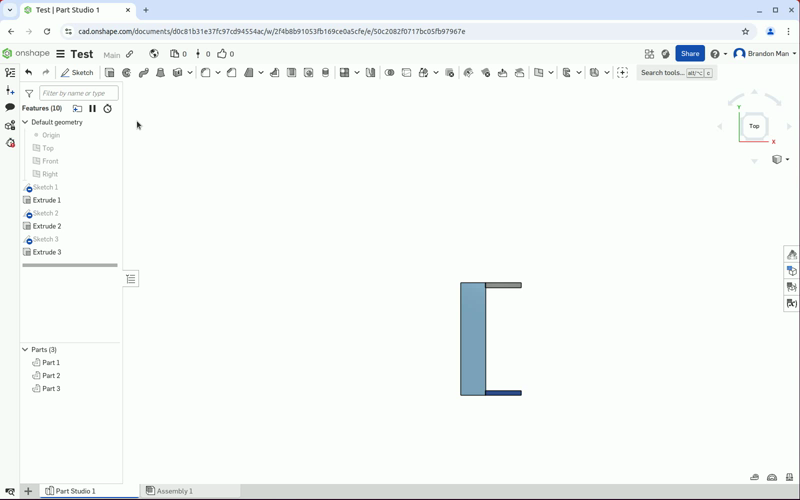
key(shift+h)
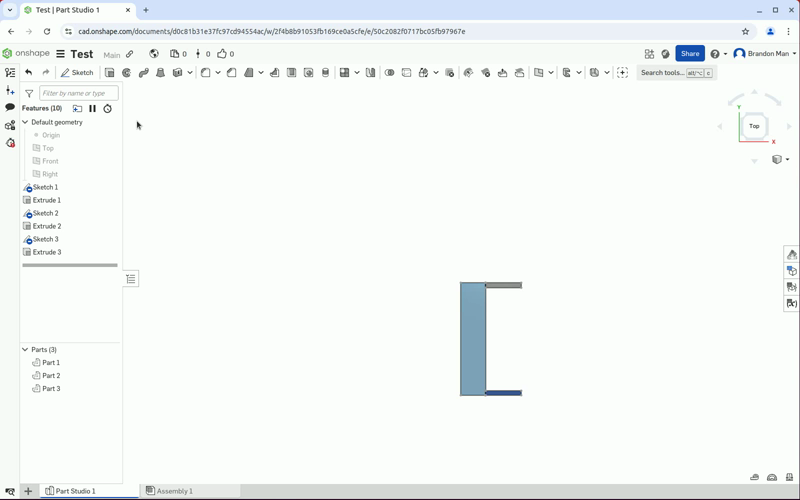
key(shift+h)
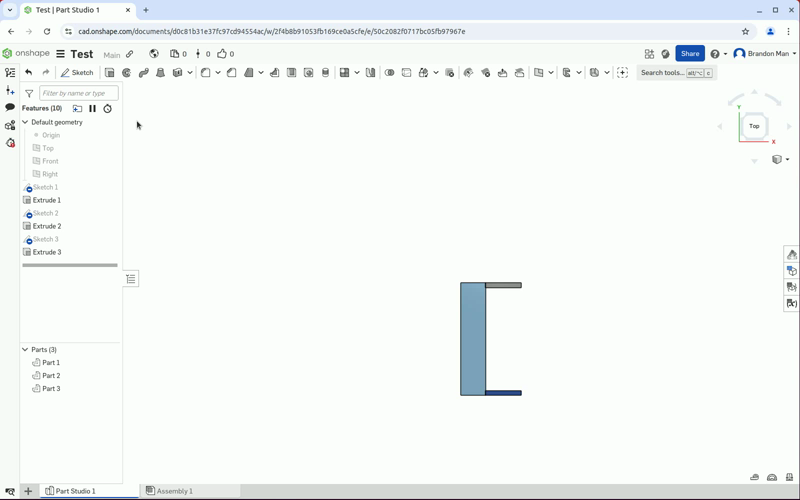
mouse_move(73, 189)
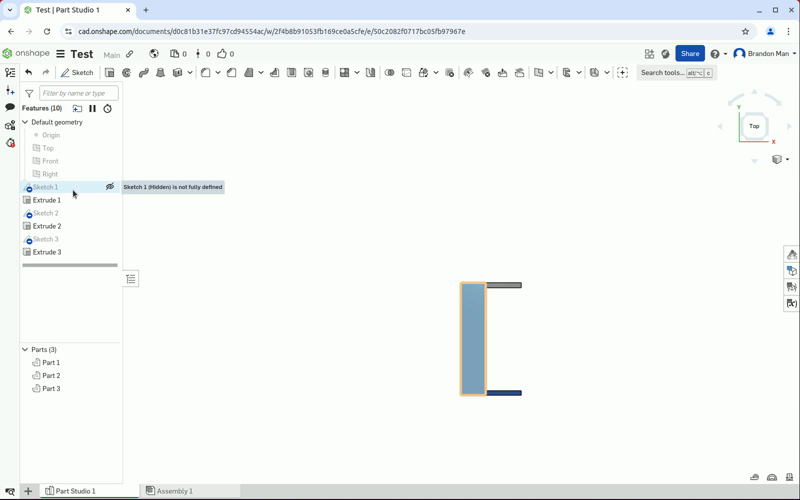
click(73, 189)
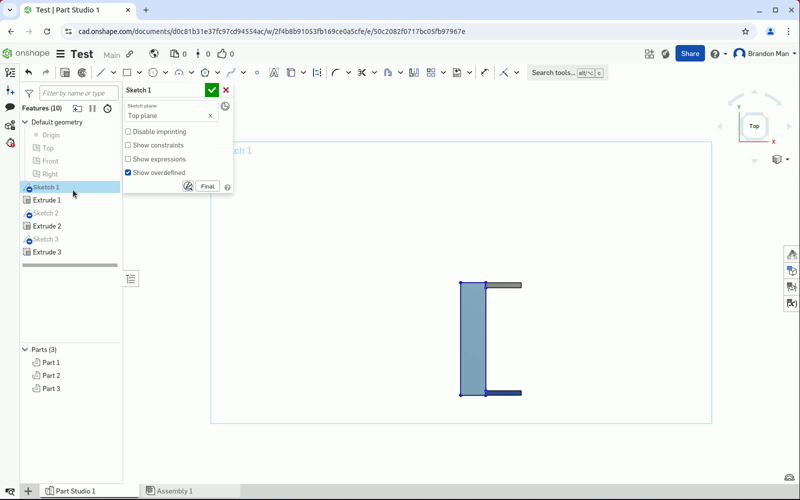
mouse_move(229, 92)
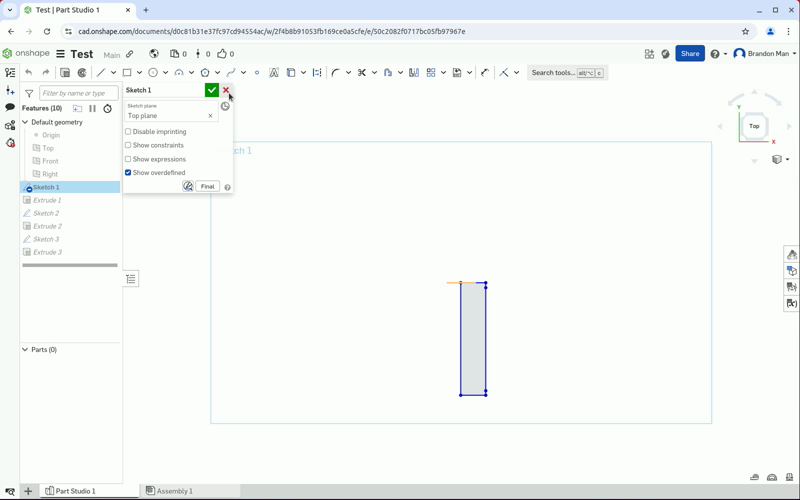
click(229, 92)
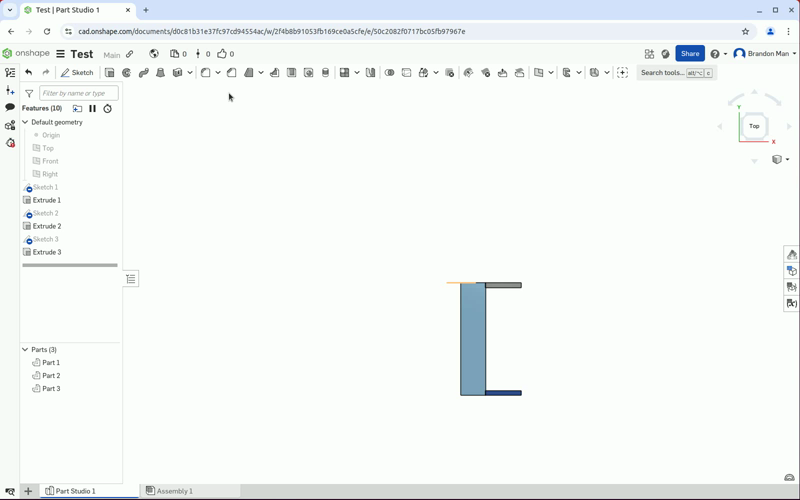
mouse_move(541, 75)
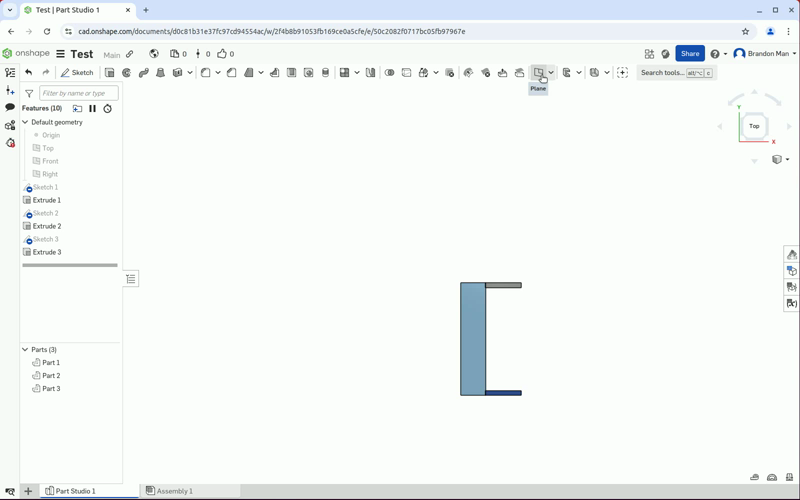
click(541, 75)
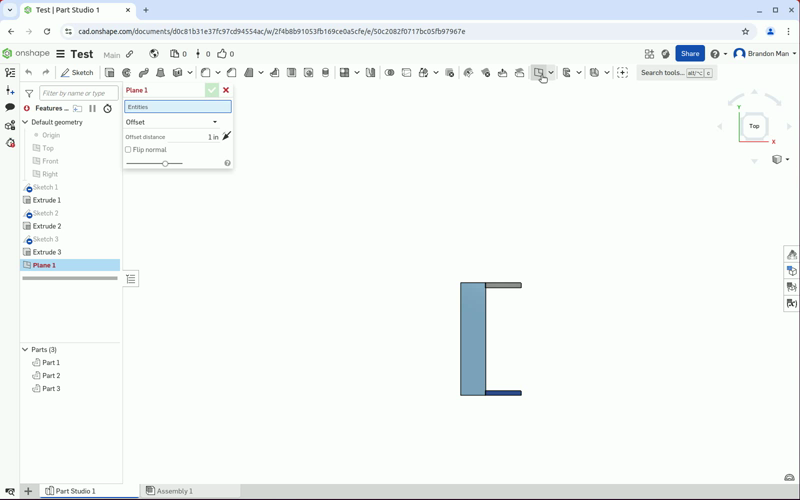
mouse_move(73, 150)
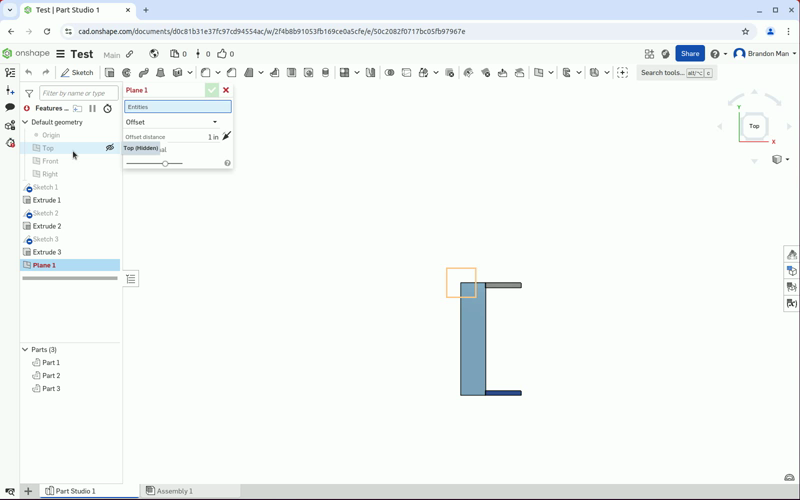
click(73, 150)
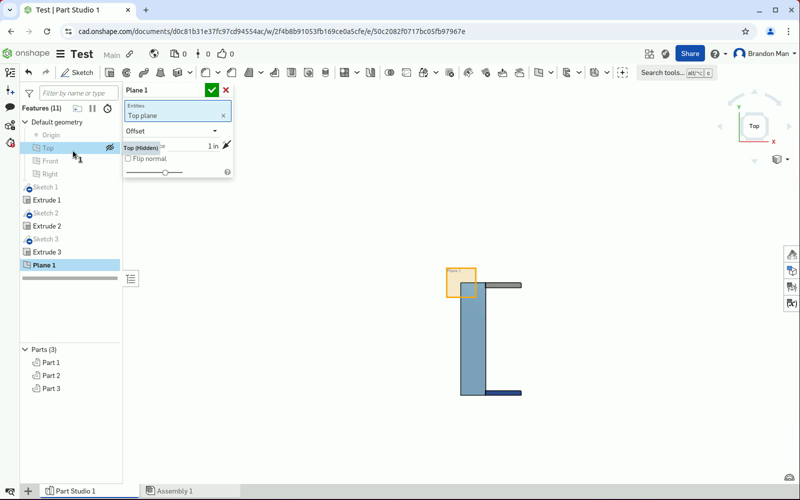
key(tab, 2)
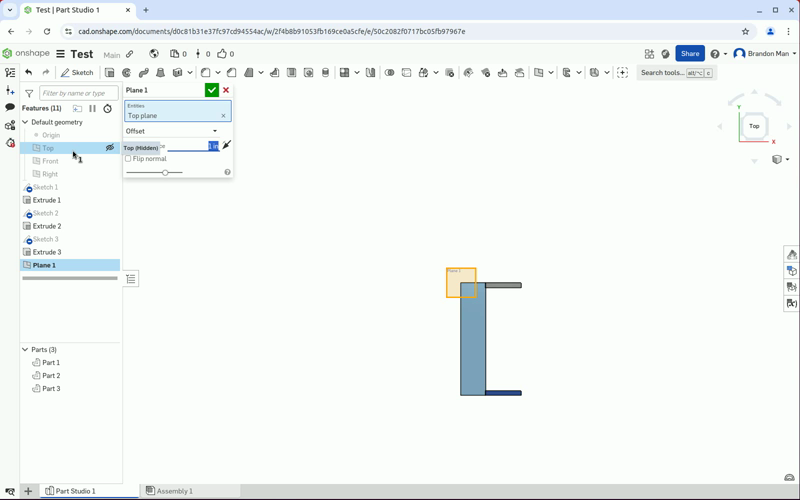
text(0.955)
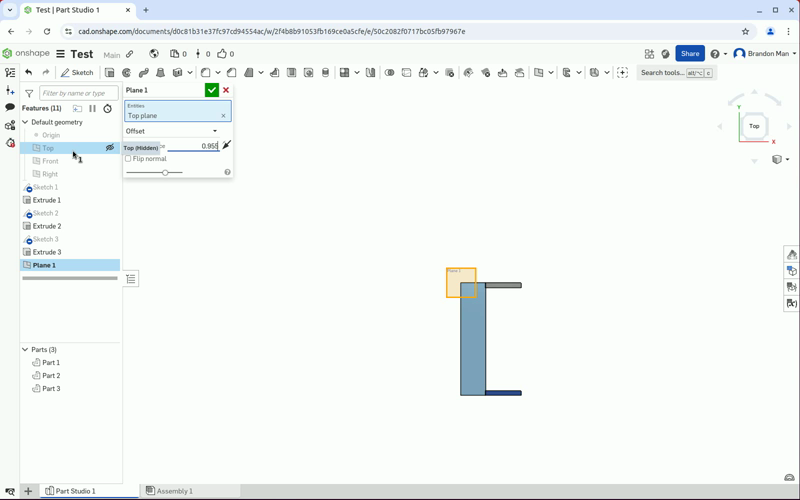
key(enter, 2)
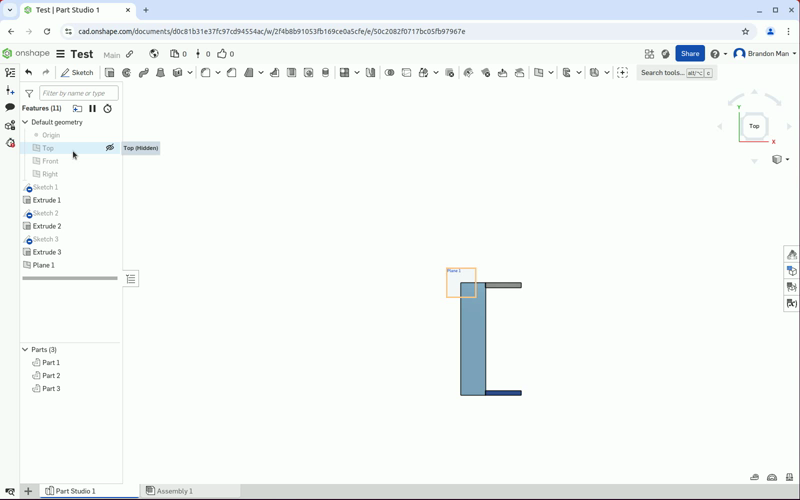
key(shift+s)
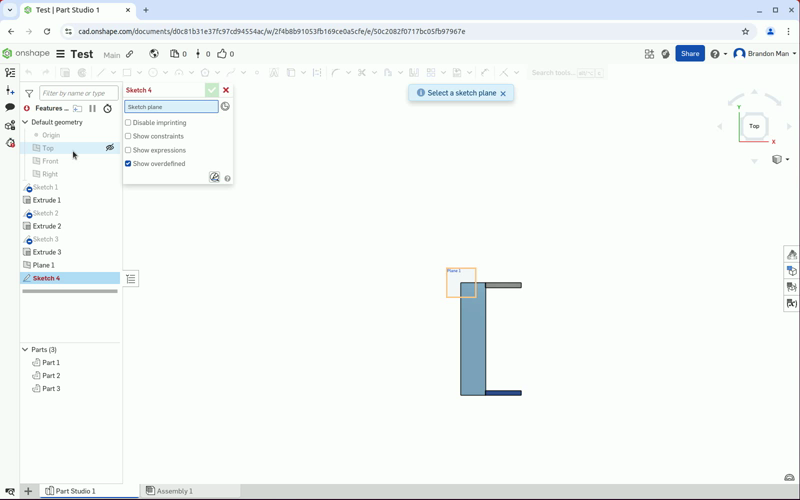
mouse_move(73, 267)
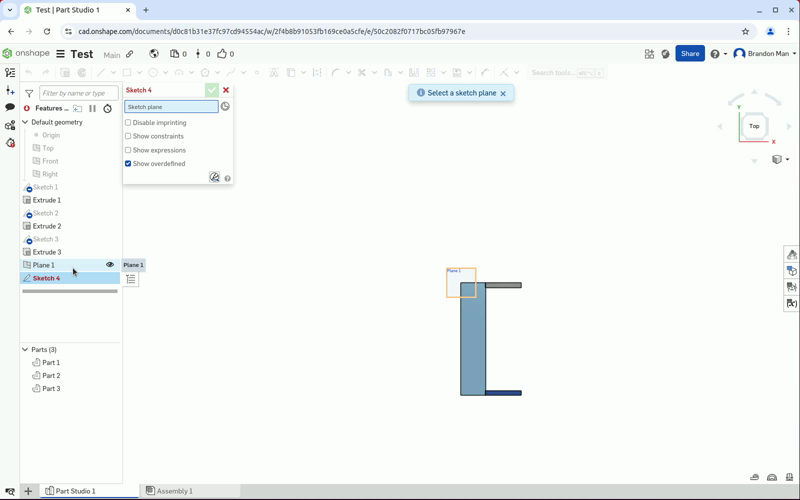
click(73, 267)
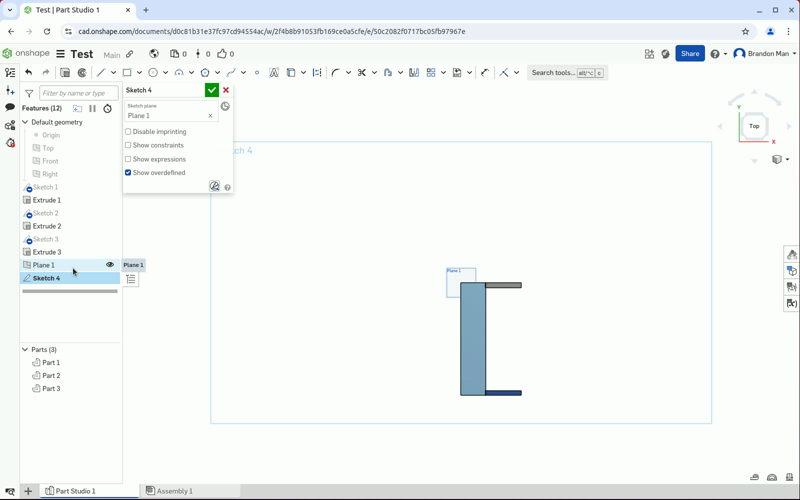
mouse_move(73, 352)
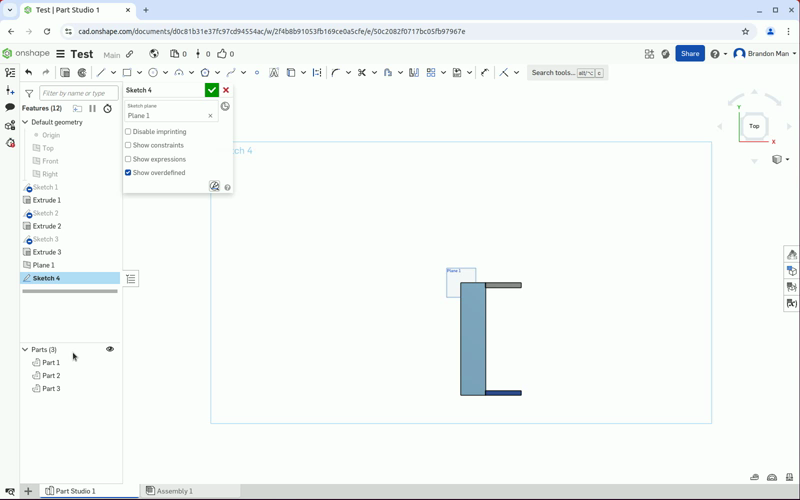
key(y)
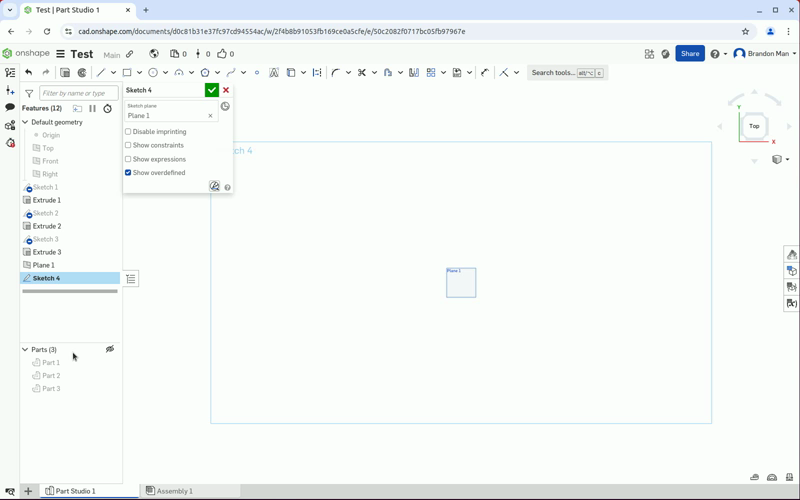
key(l)
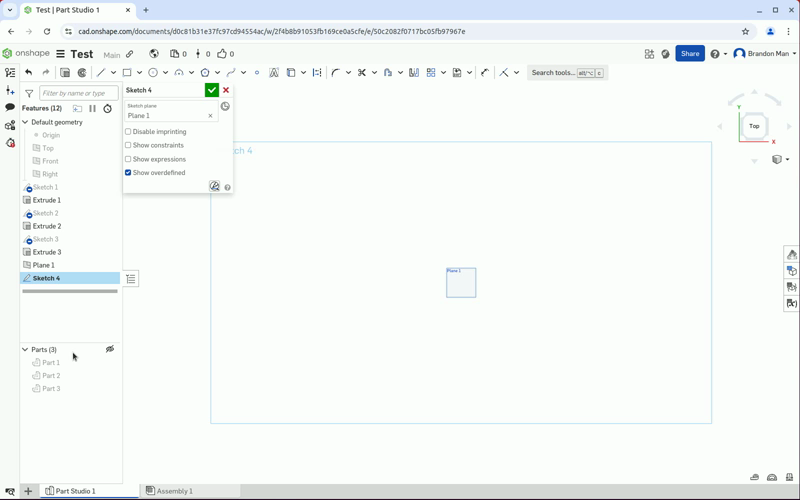
key_down(shift)
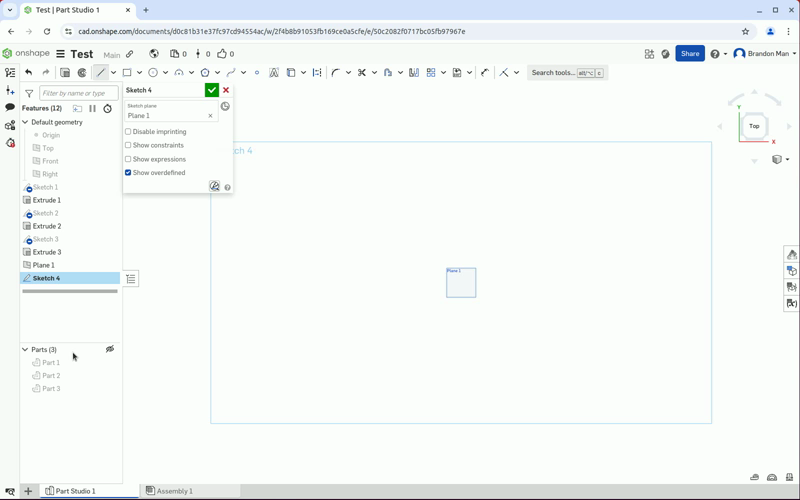
mouse_move(520, 395)
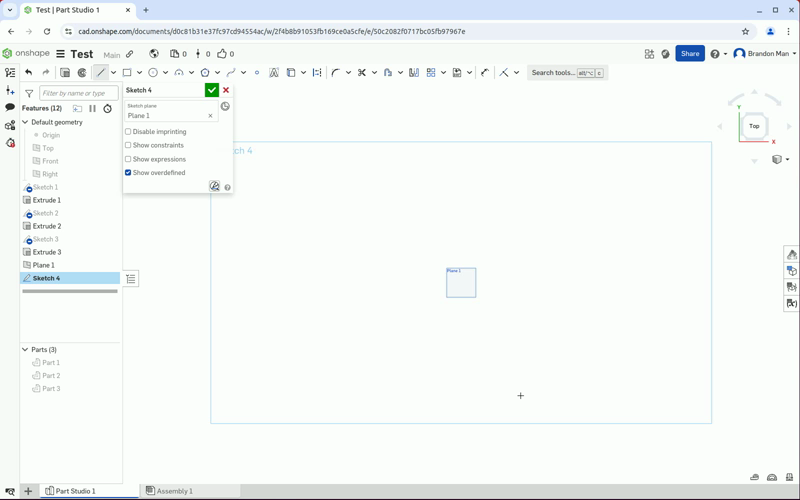
click(520, 395)
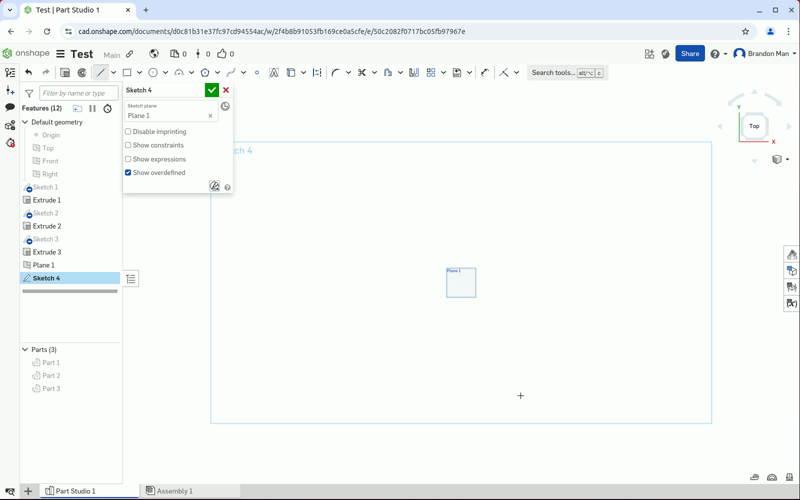
key_up(shift)
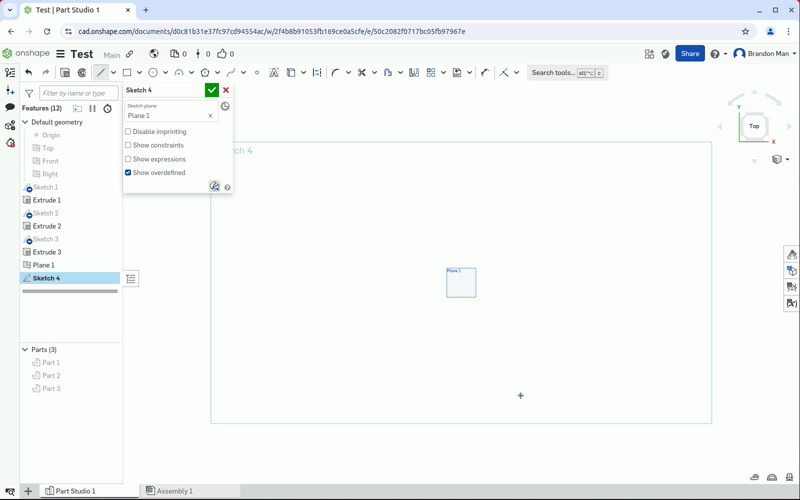
key_down(shift)
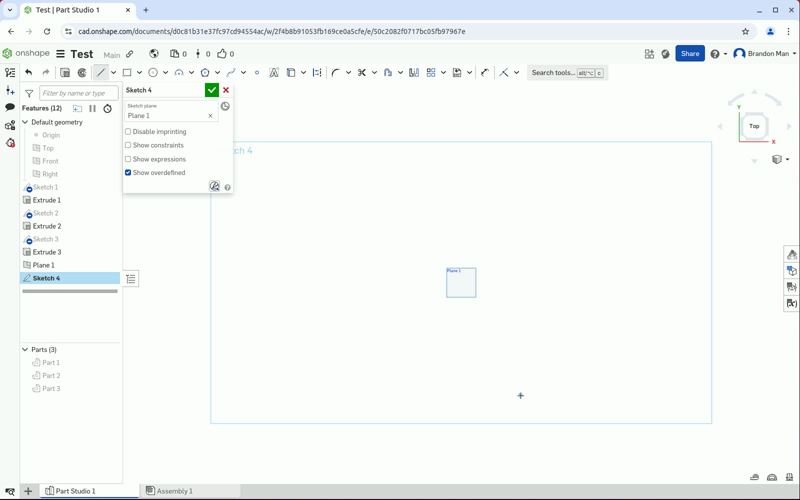
mouse_move(550, 395)
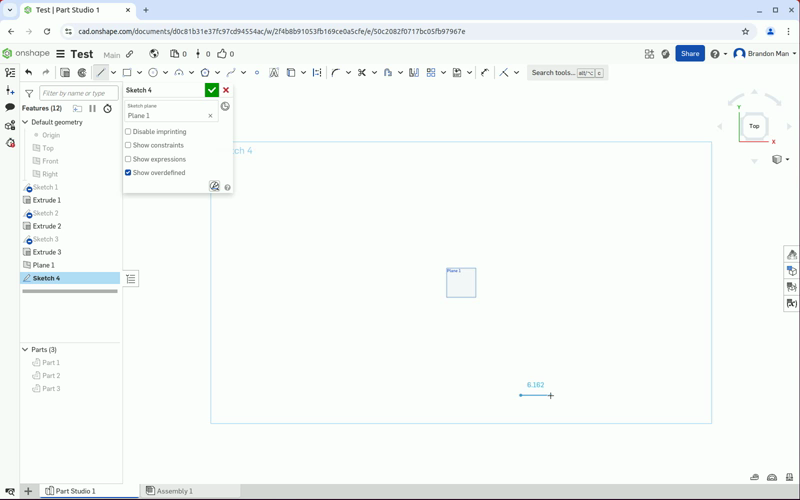
mouse_move(545, 395)
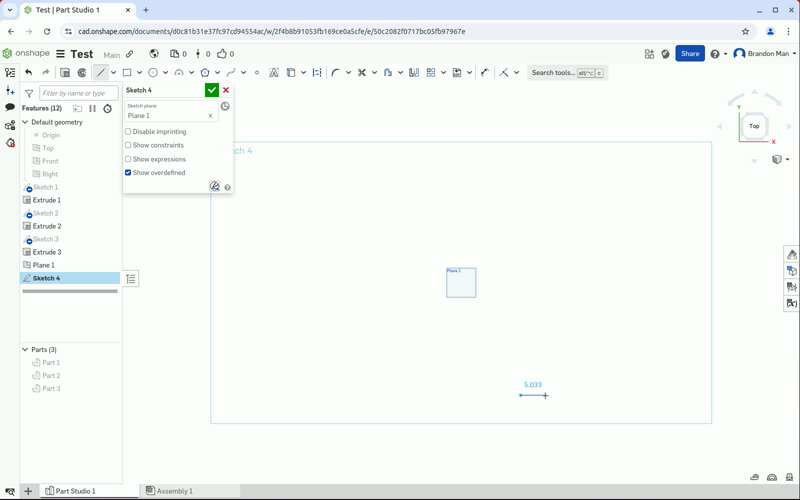
click(545, 395)
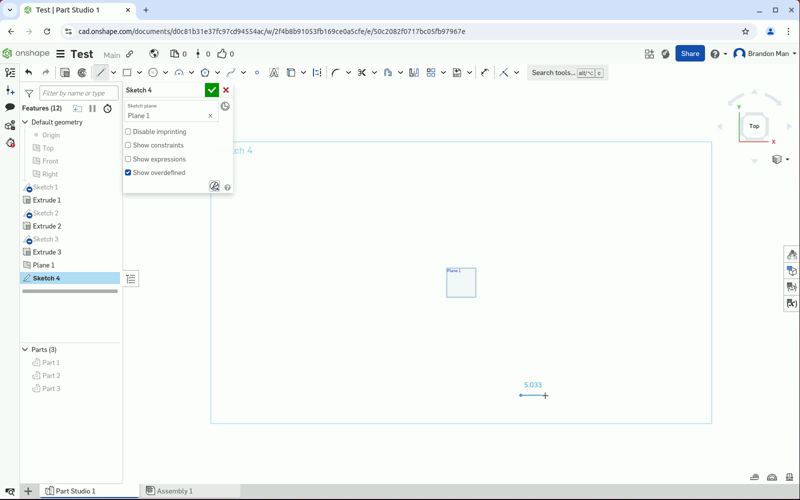
key_up(shift)
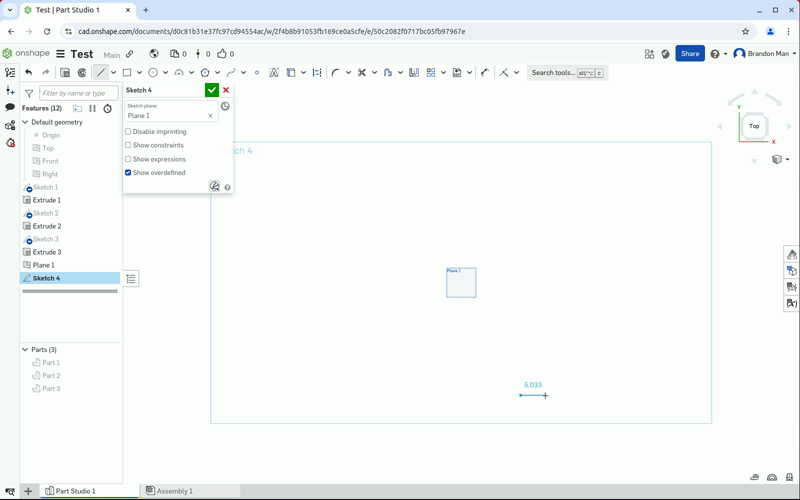
key_down(shift)
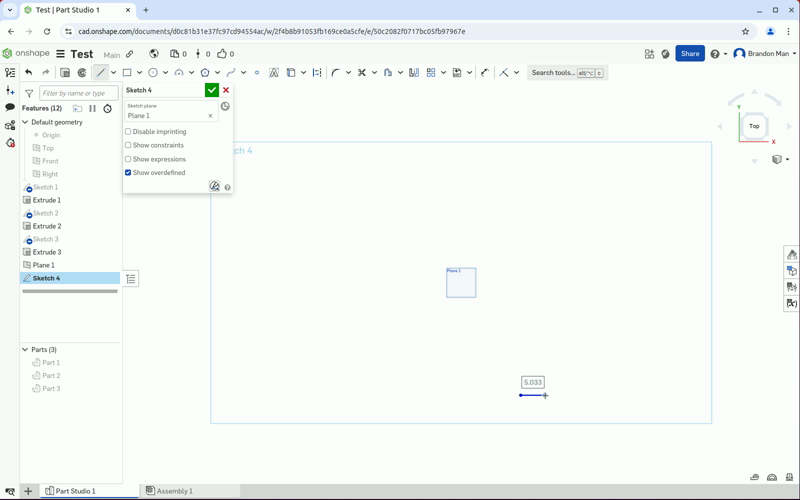
mouse_move(545, 282)
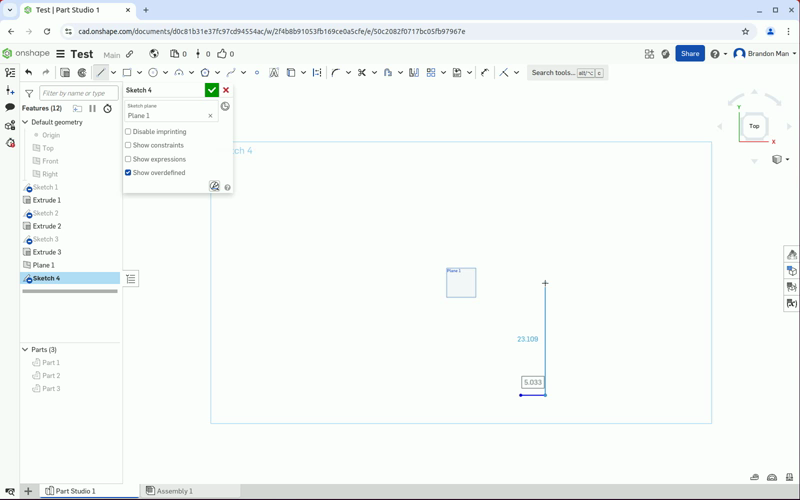
click(545, 282)
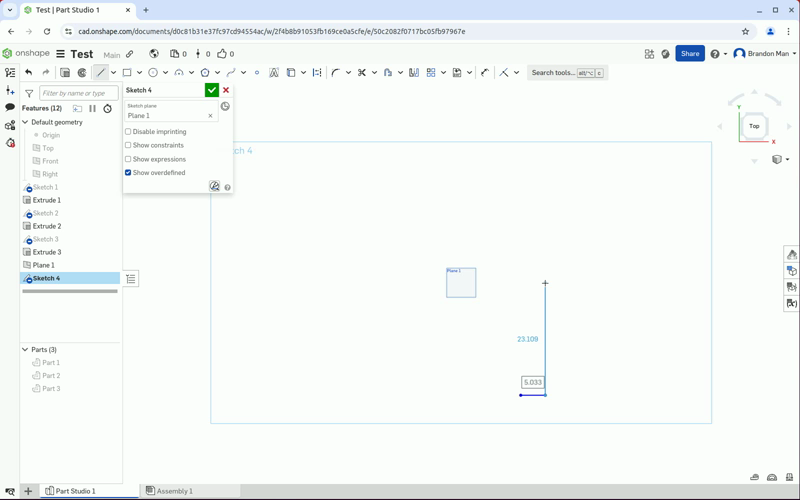
key_up(shift)
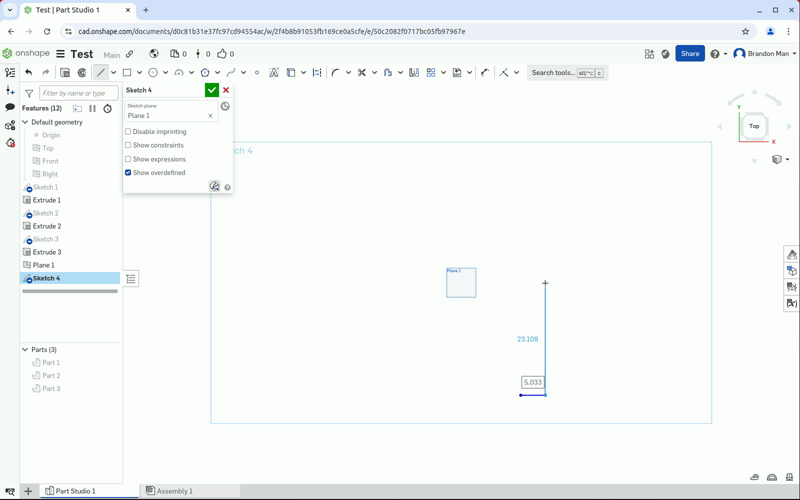
key_down(shift)
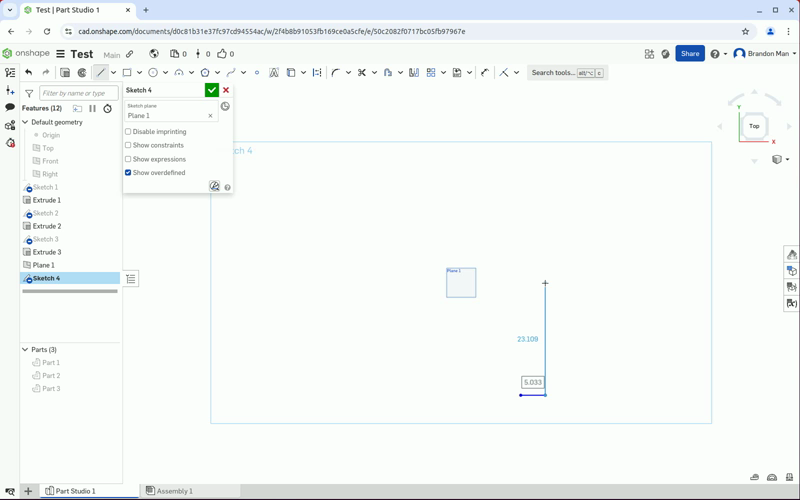
mouse_move(575, 282)
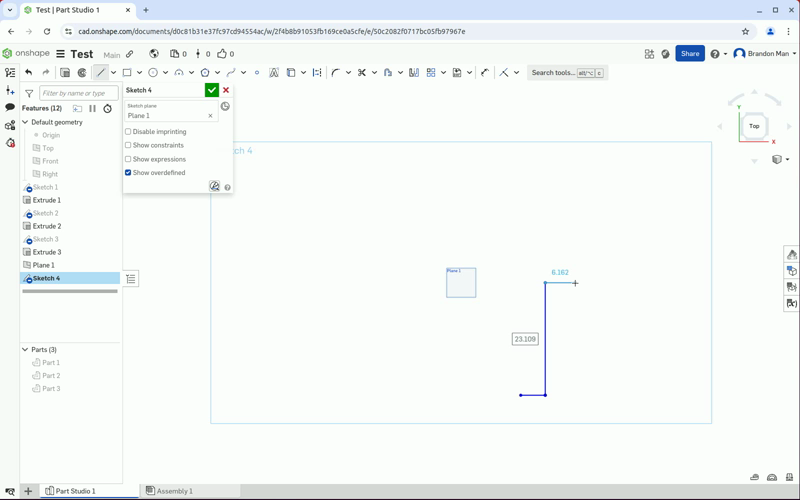
mouse_move(520, 282)
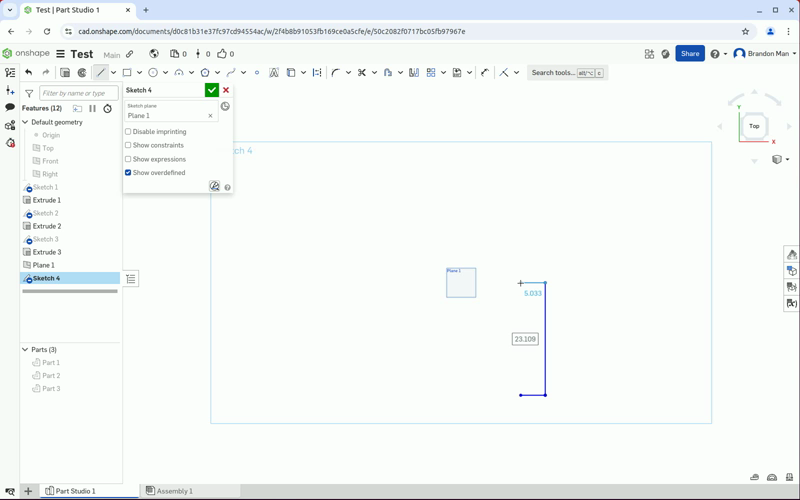
click(520, 282)
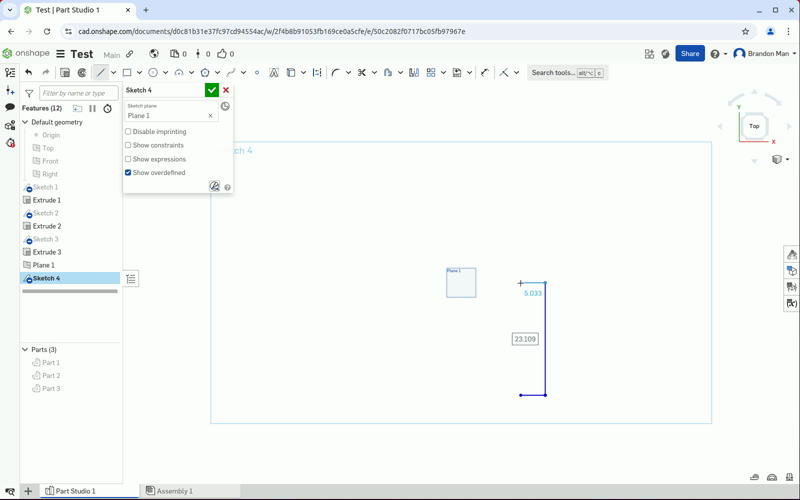
key_up(shift)
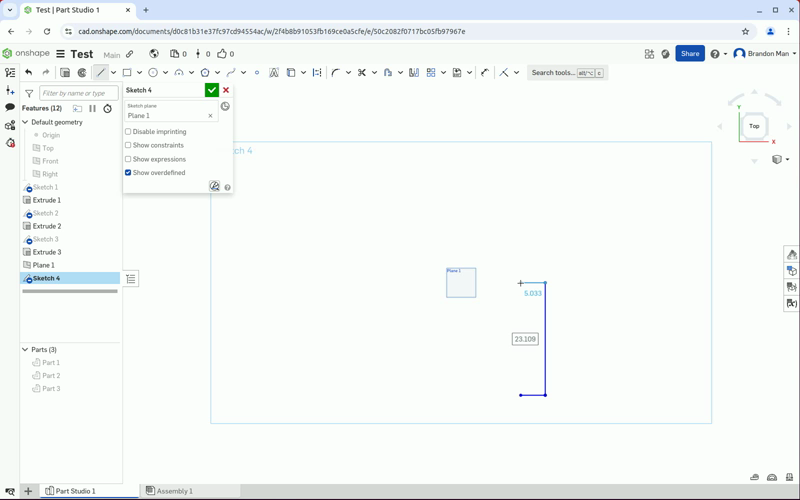
key_down(shift)
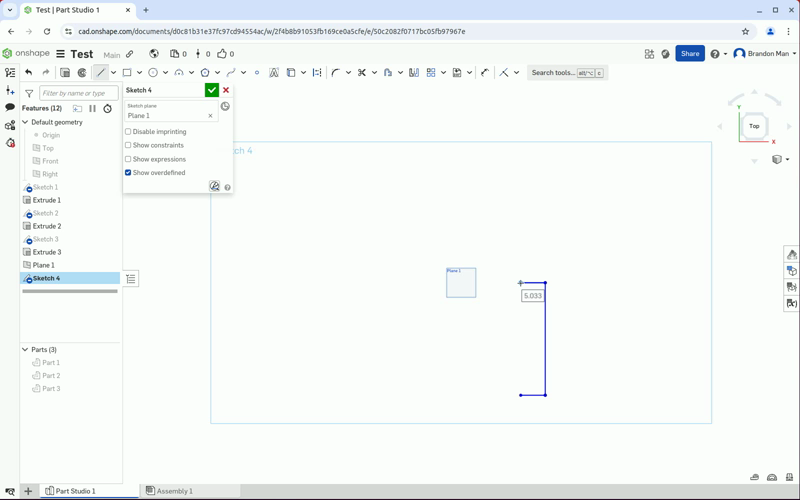
mouse_move(550, 282)
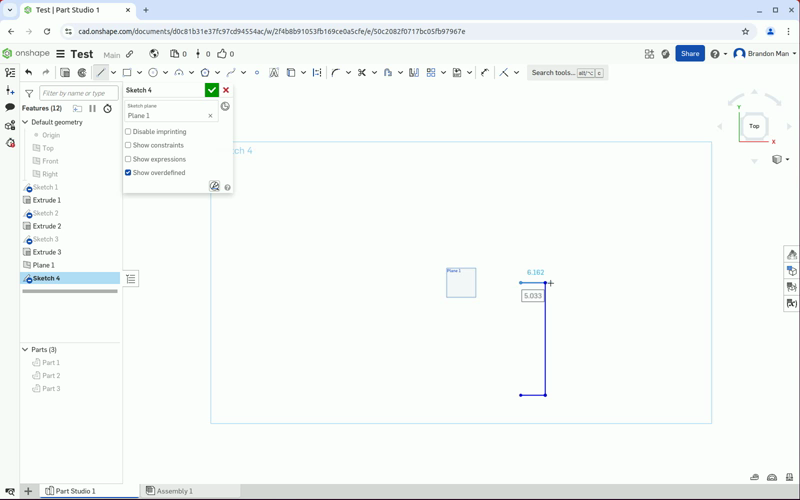
mouse_move(520, 287)
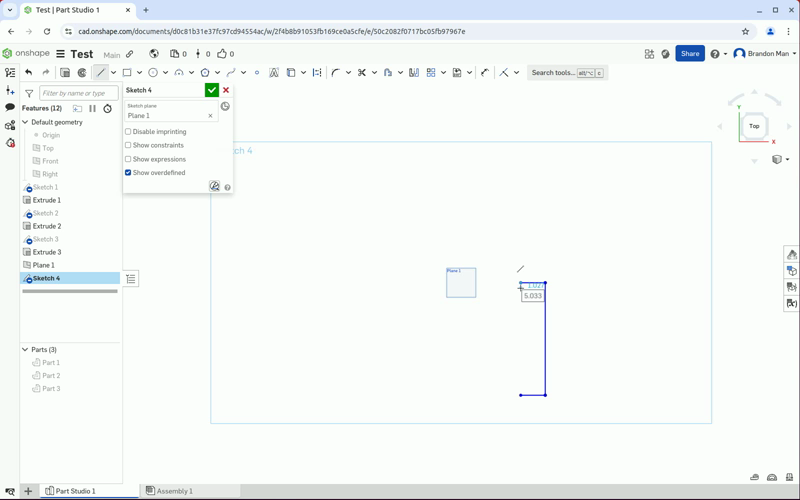
scroll(6)
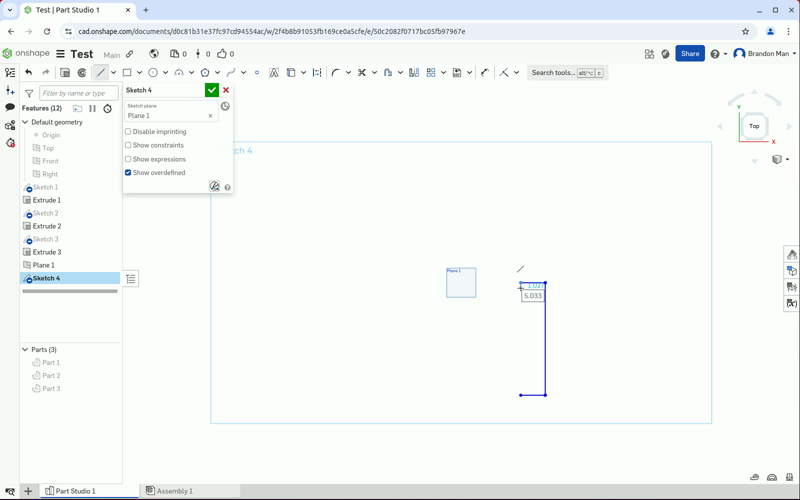
scroll(6)
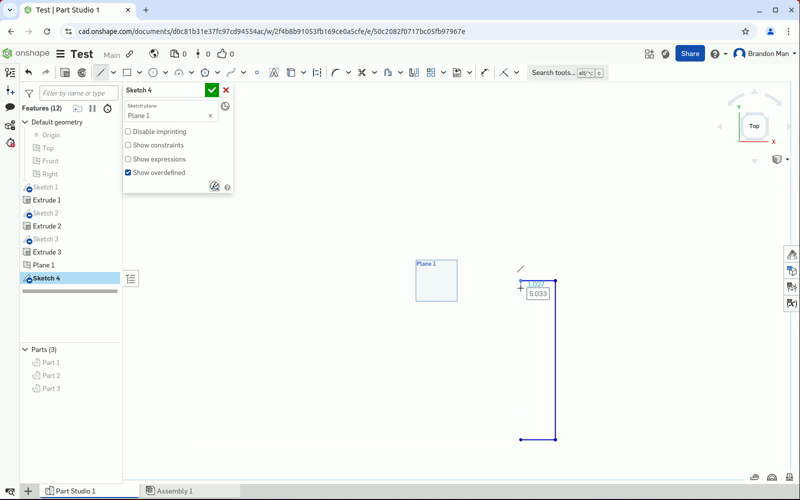
scroll(6)
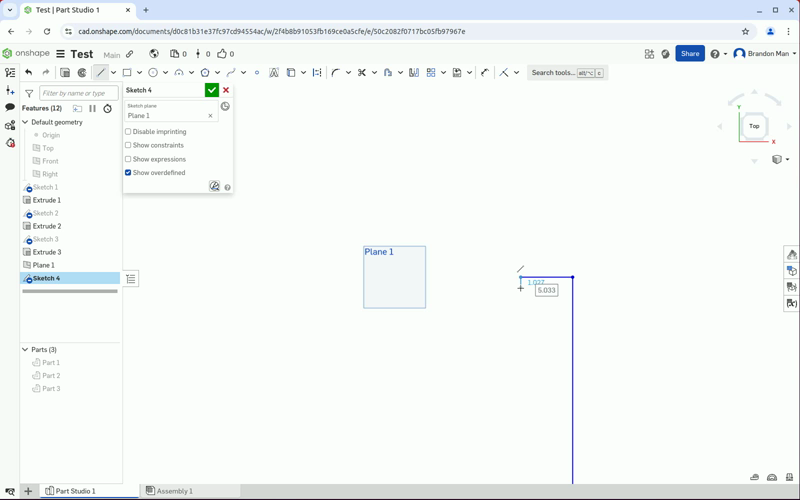
scroll(6)
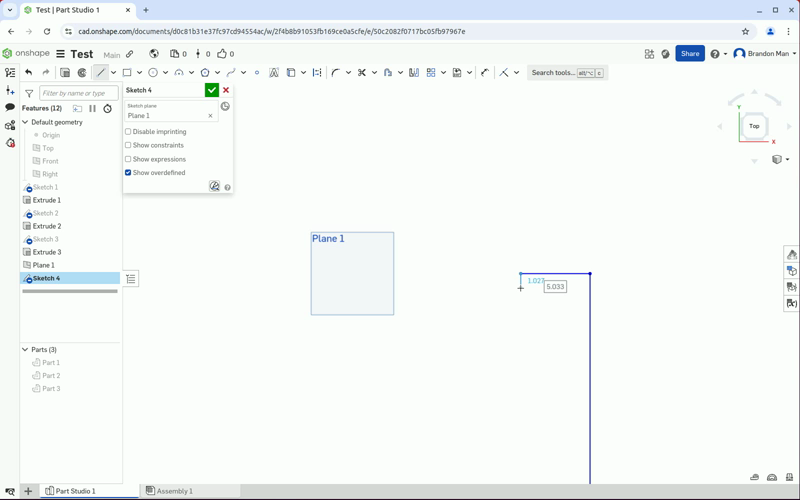
scroll(6)
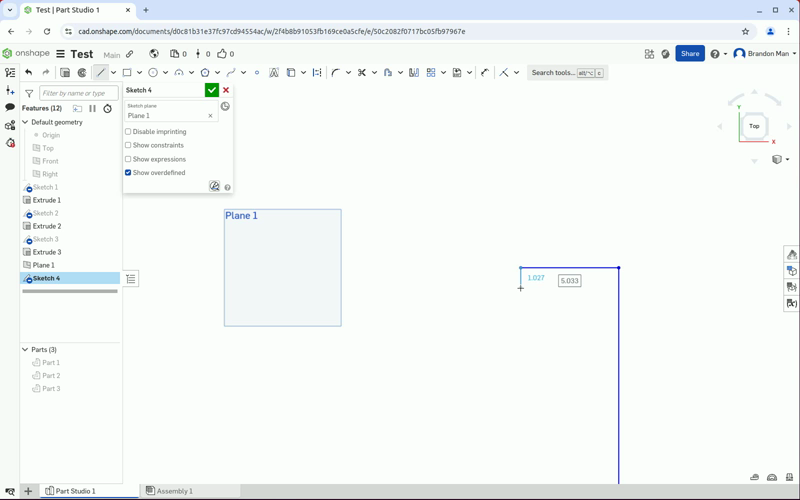
scroll(6)
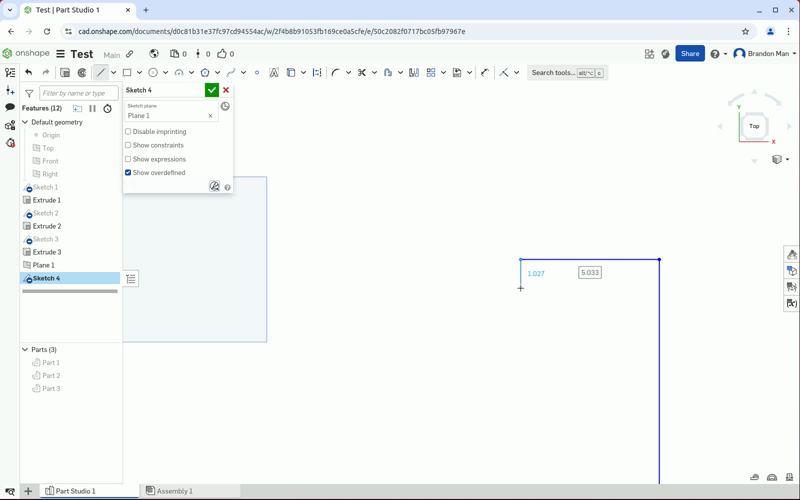
scroll(6)
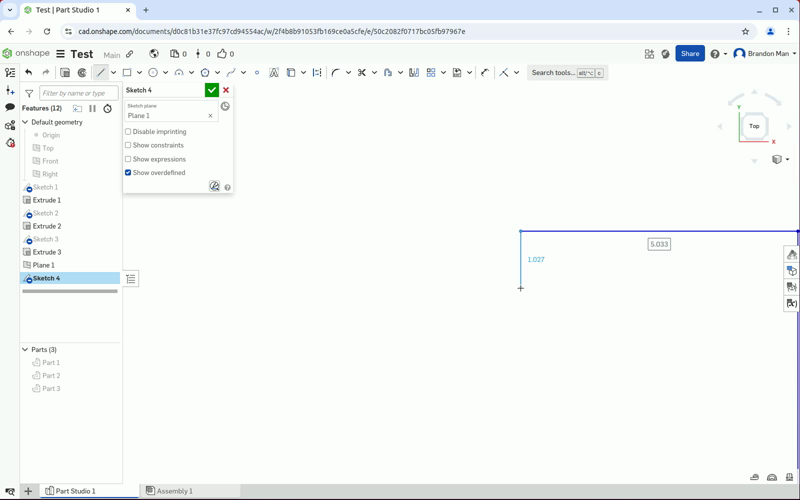
click(520, 287)
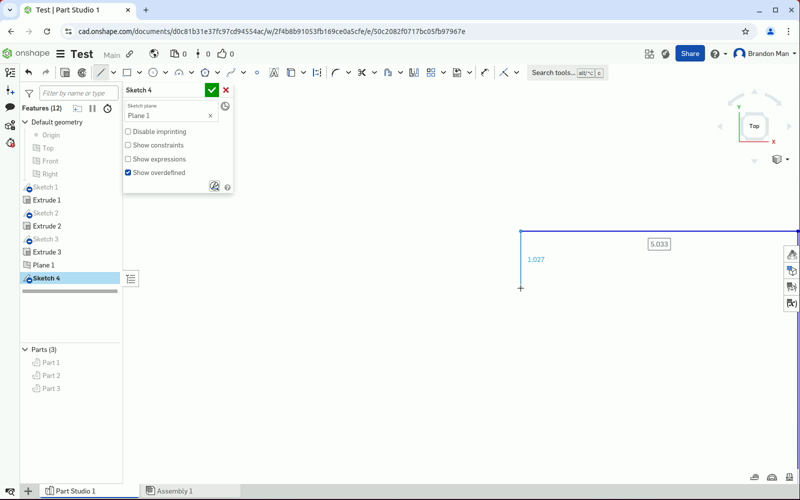
scroll(-6)
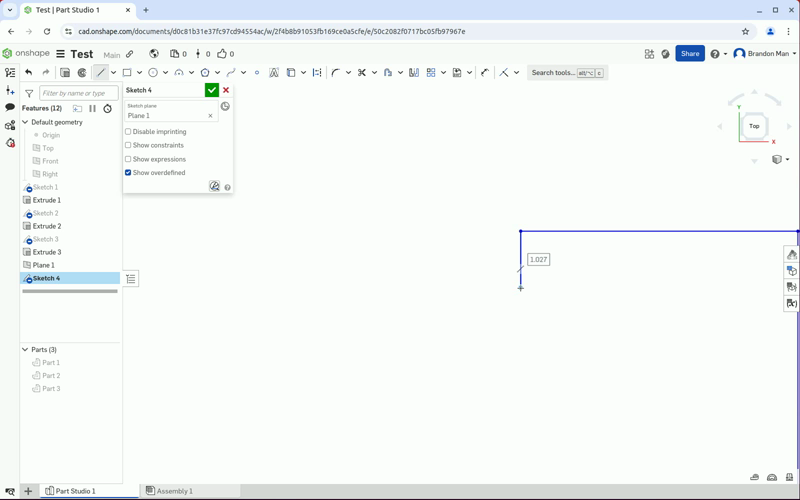
scroll(-6)
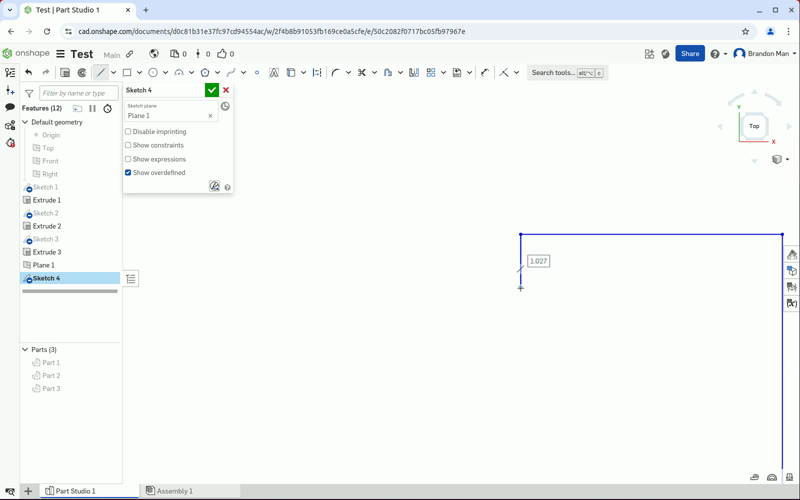
scroll(-6)
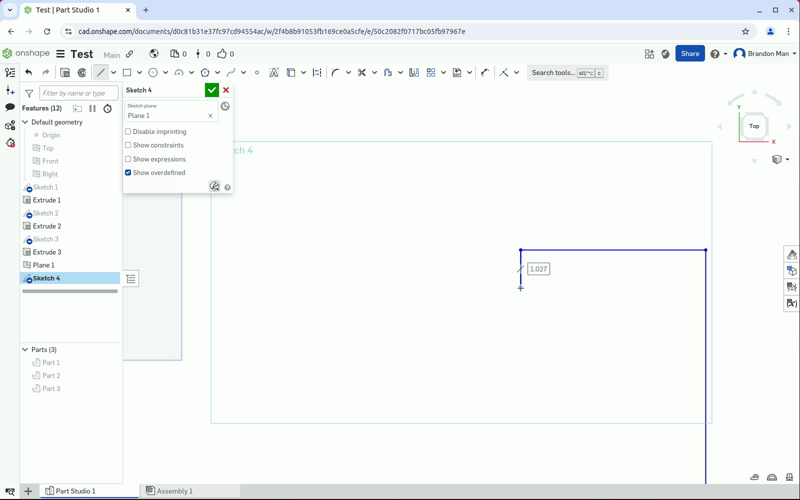
scroll(-6)
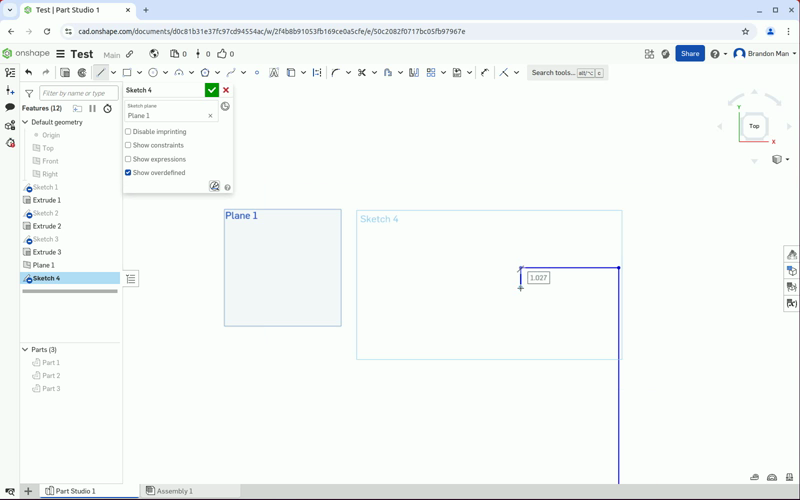
scroll(-6)
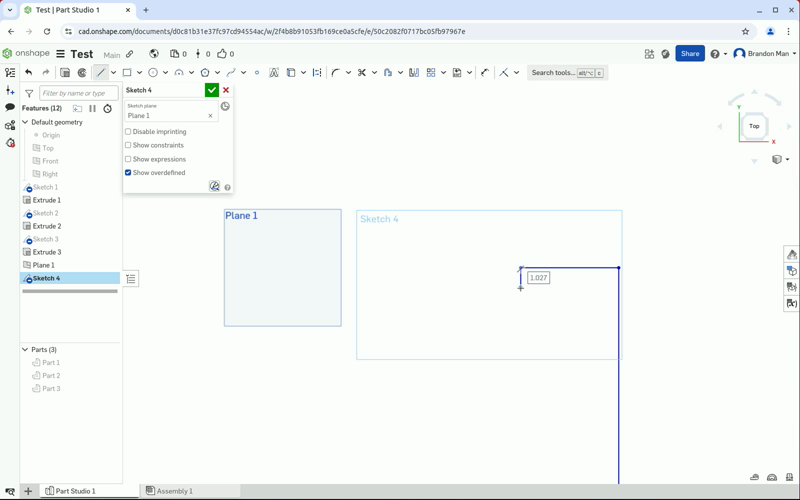
scroll(-6)
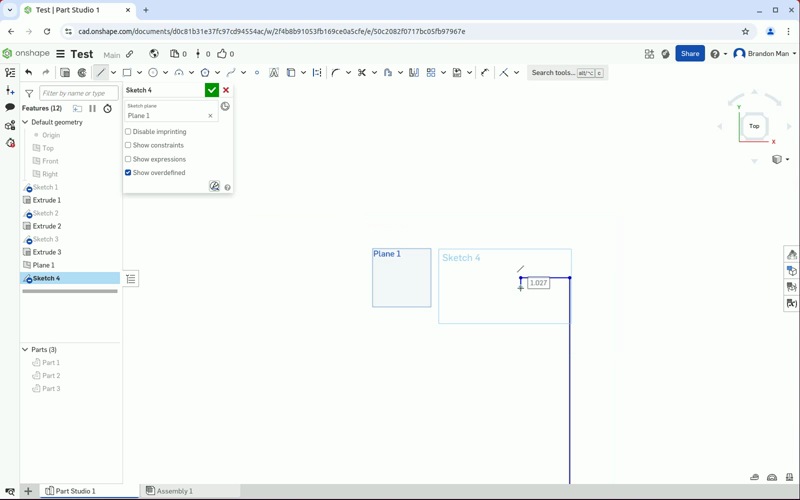
scroll(-6)
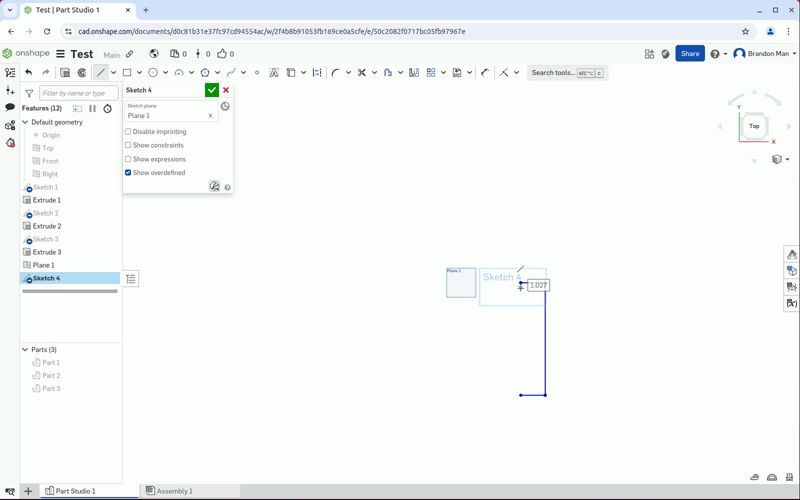
key_up(shift)
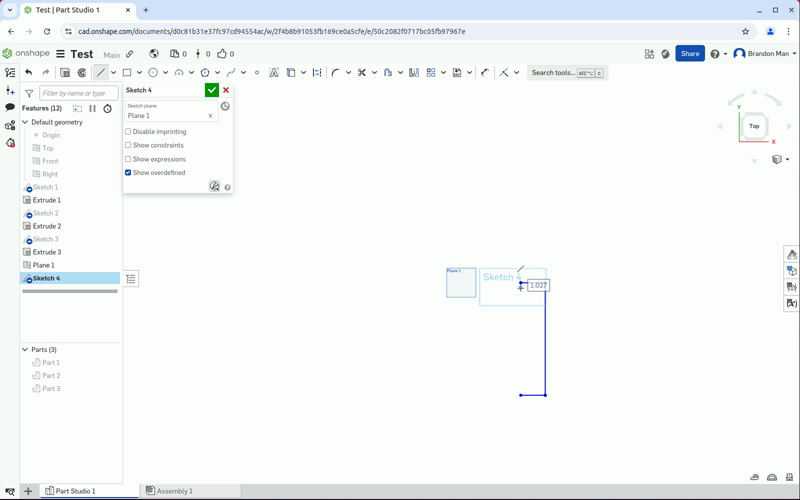
key_down(shift)
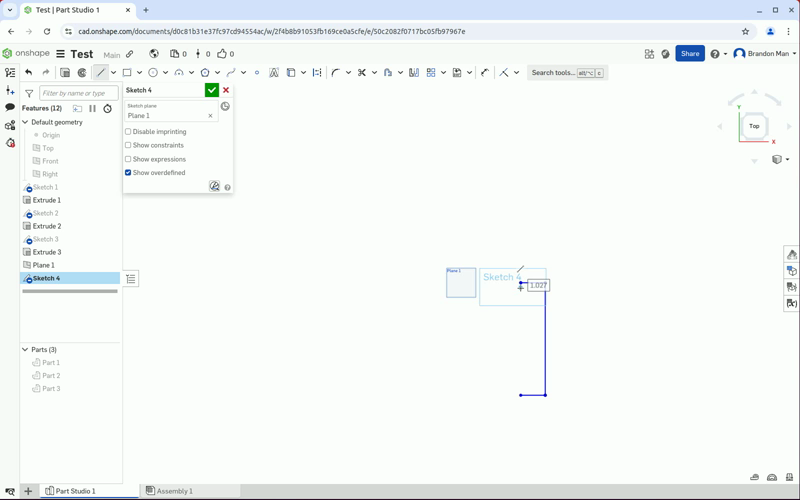
mouse_move(520, 390)
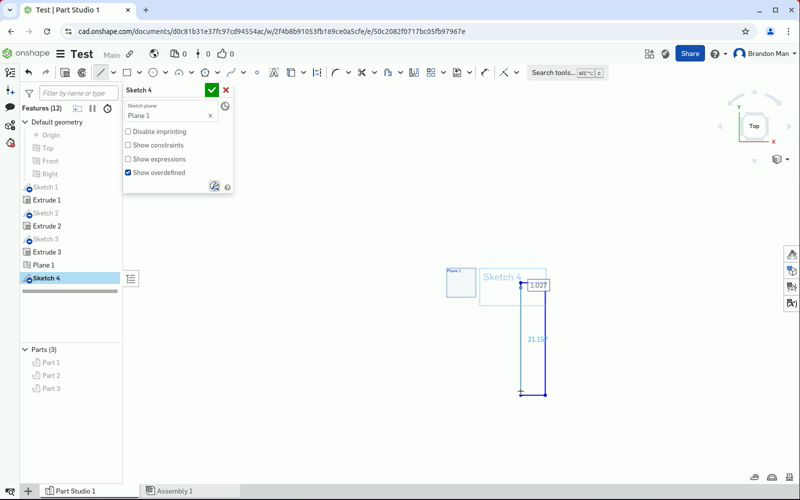
click(520, 390)
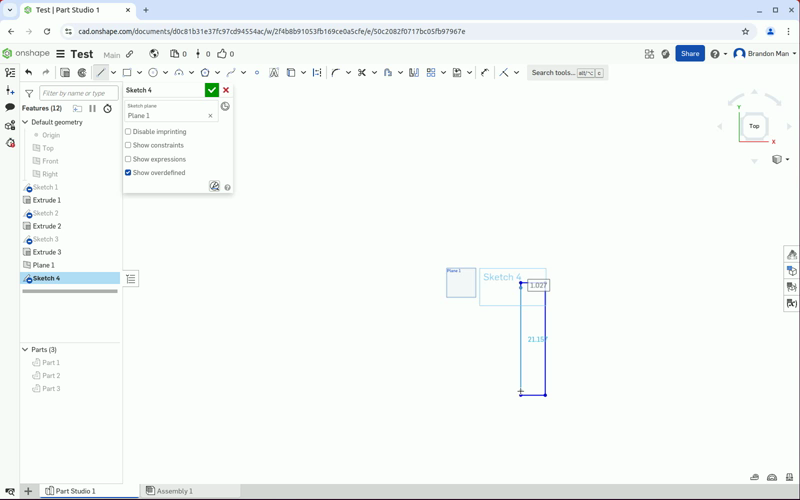
key_up(shift)
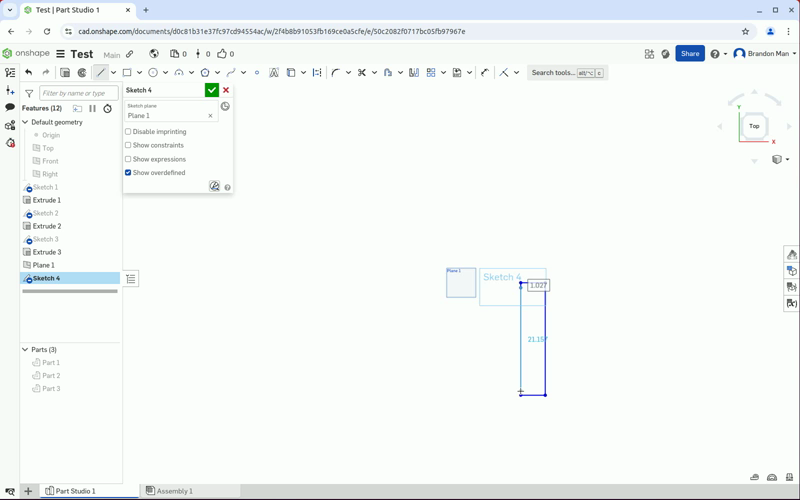
mouse_move(550, 390)
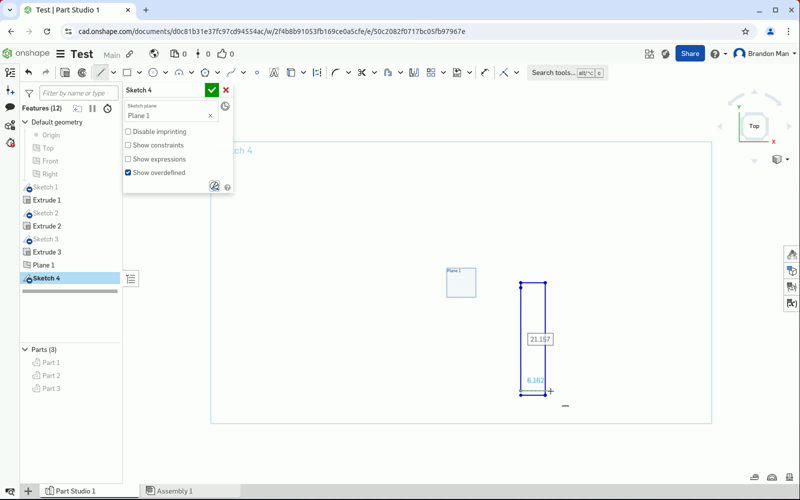
key_down(shift)
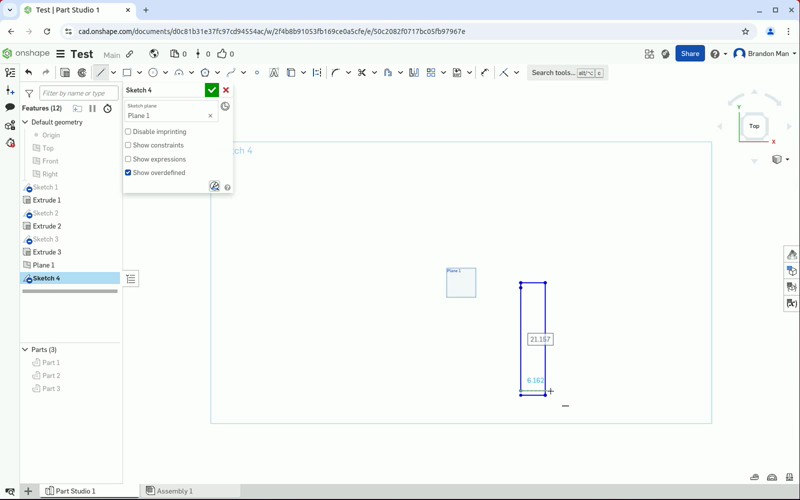
mouse_move(520, 395)
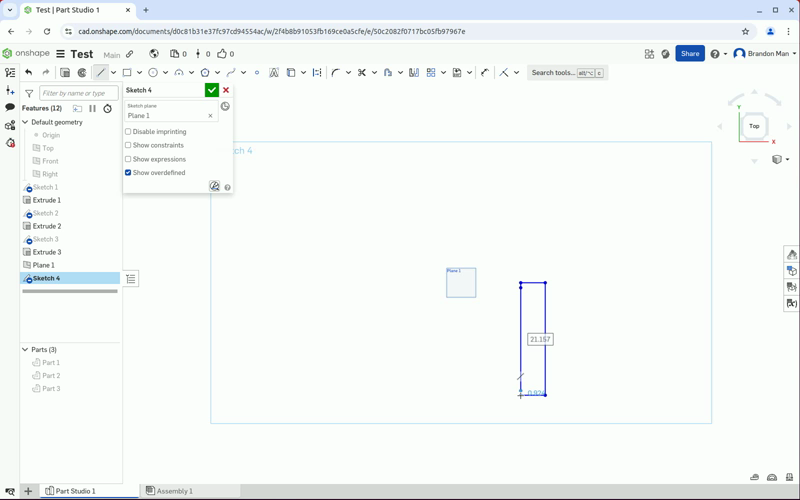
scroll(6)
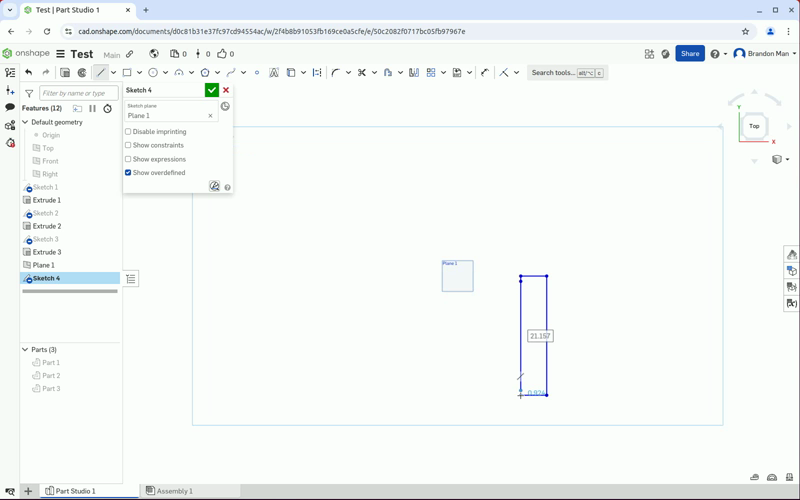
scroll(6)
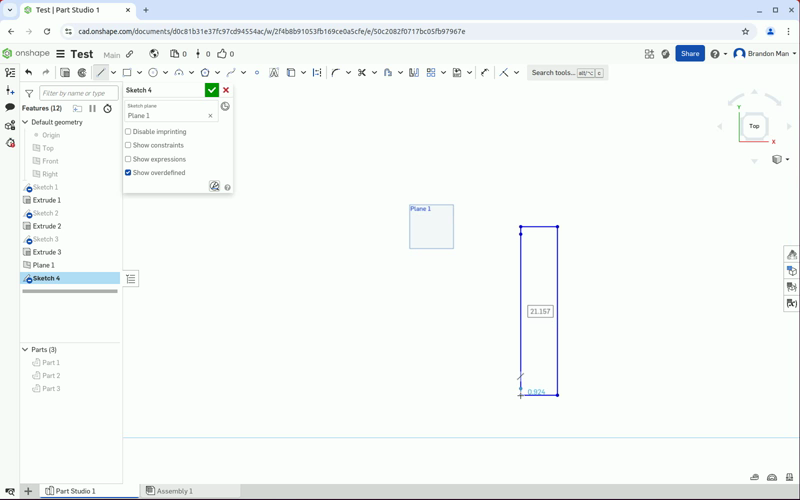
scroll(6)
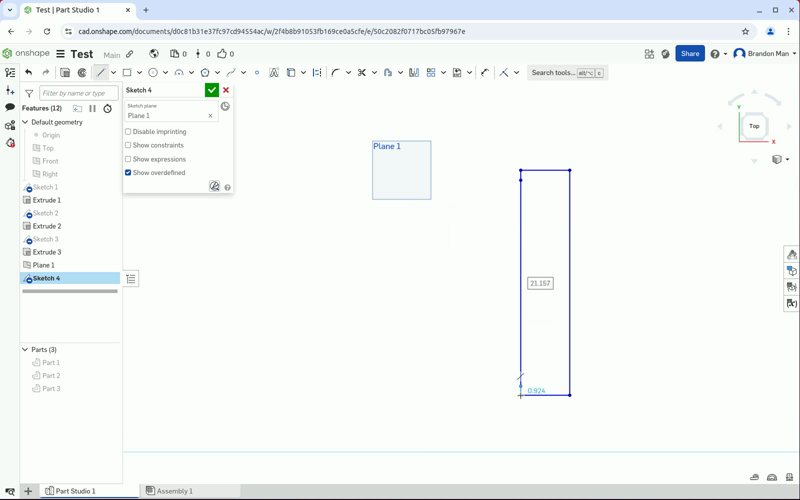
scroll(6)
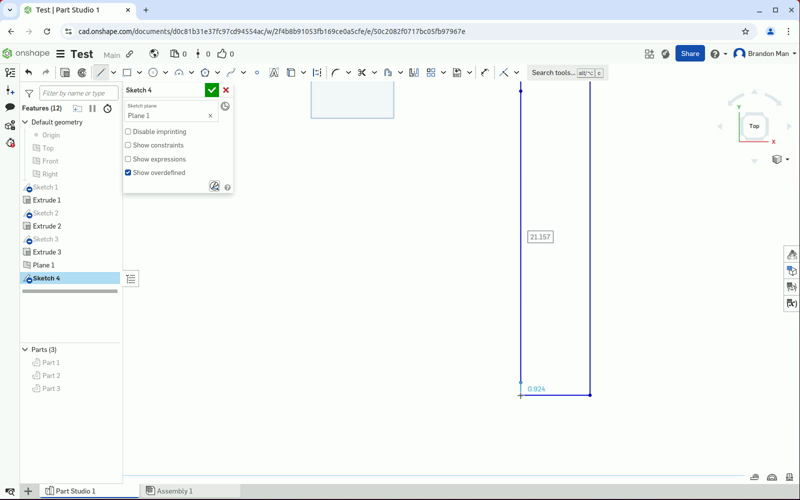
scroll(6)
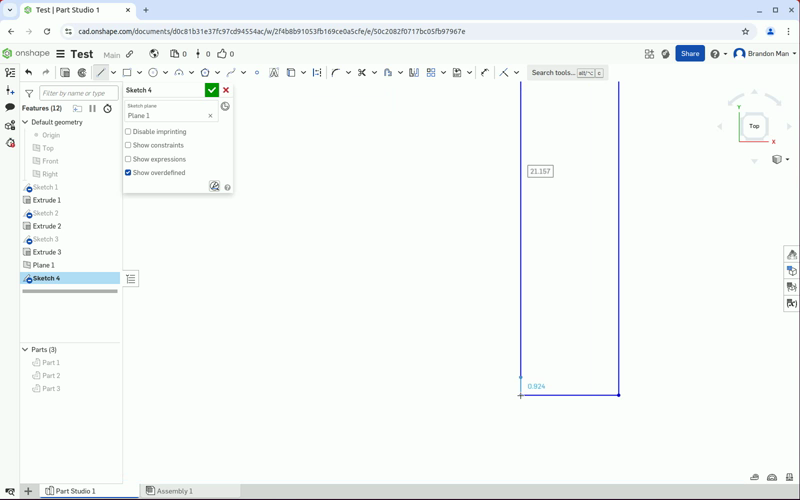
scroll(6)
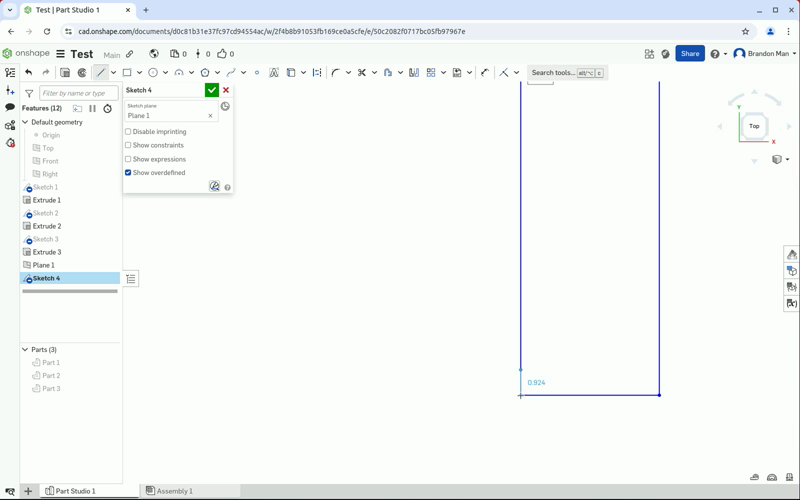
scroll(6)
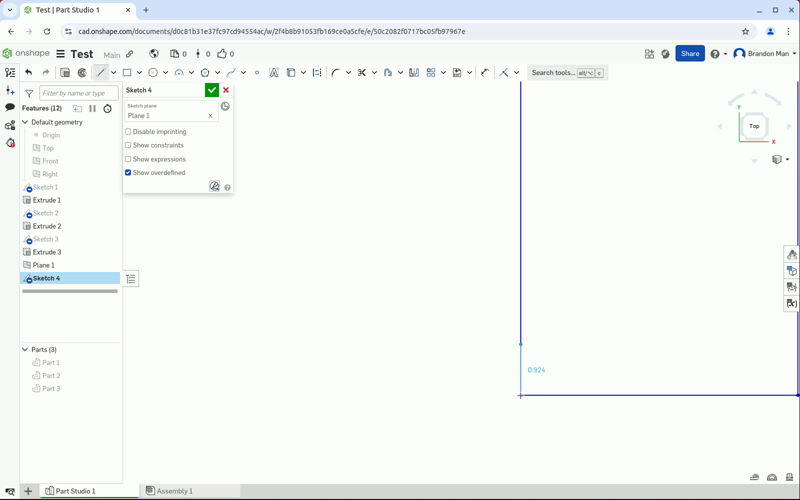
key_up(shift)
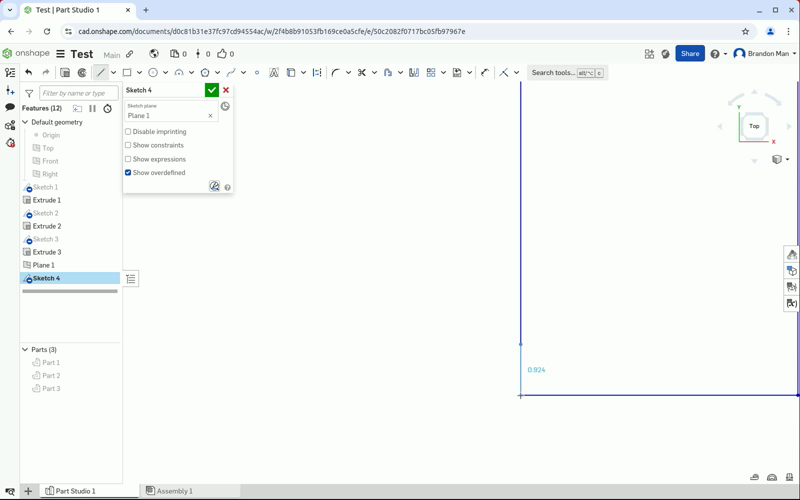
click(520, 395)
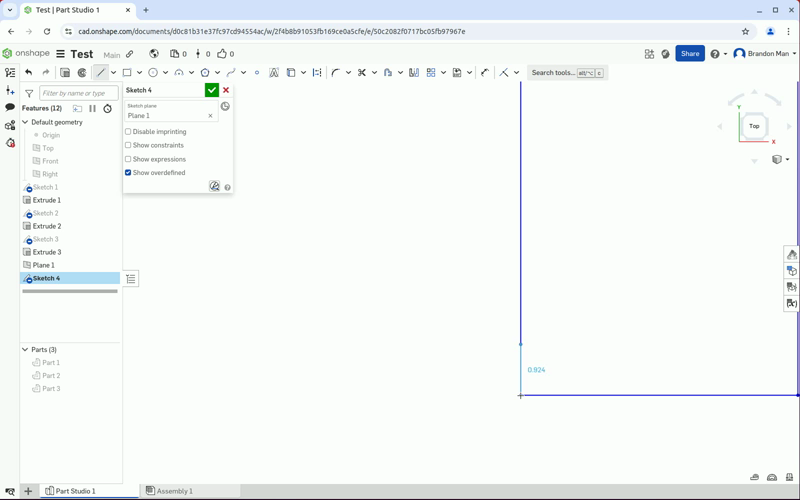
scroll(-6)
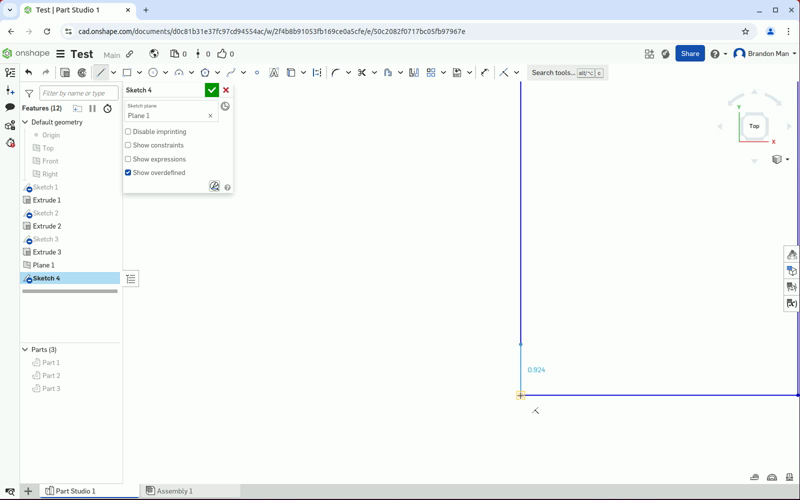
scroll(-6)
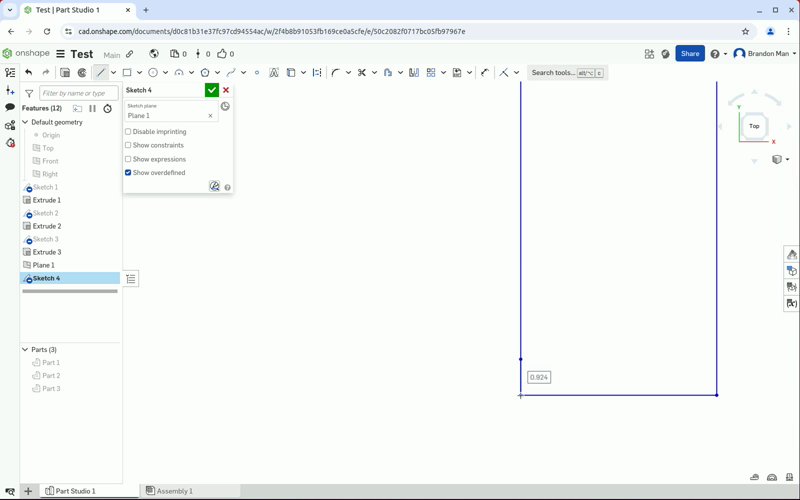
scroll(-6)
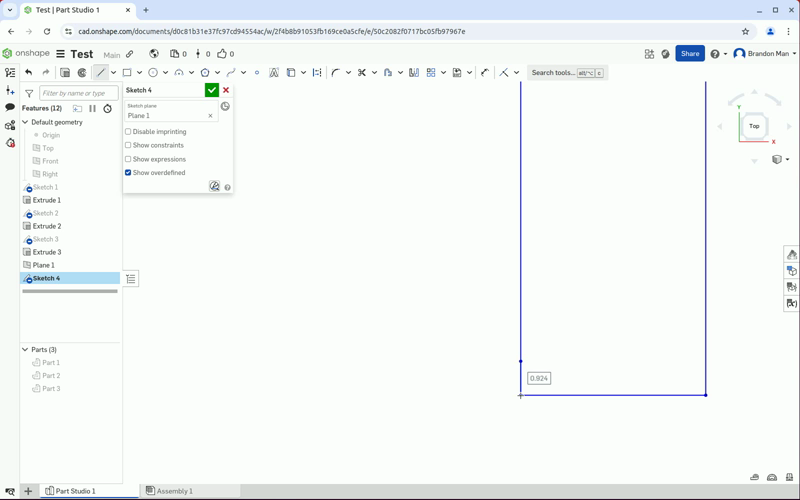
scroll(-6)
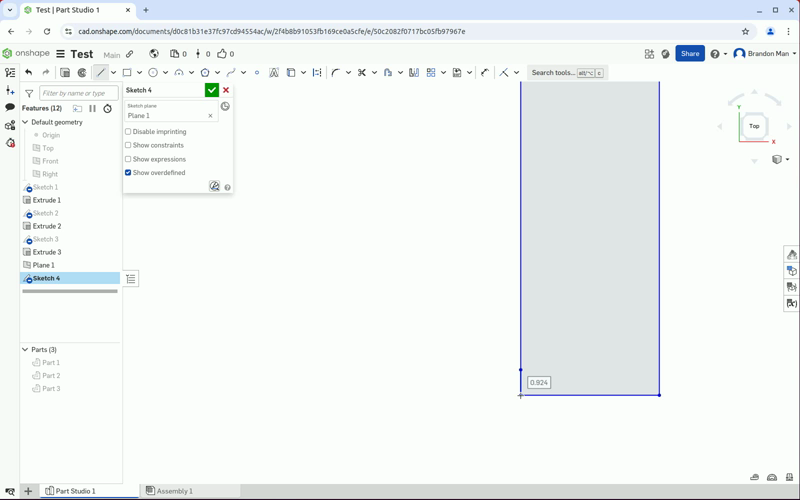
scroll(-6)
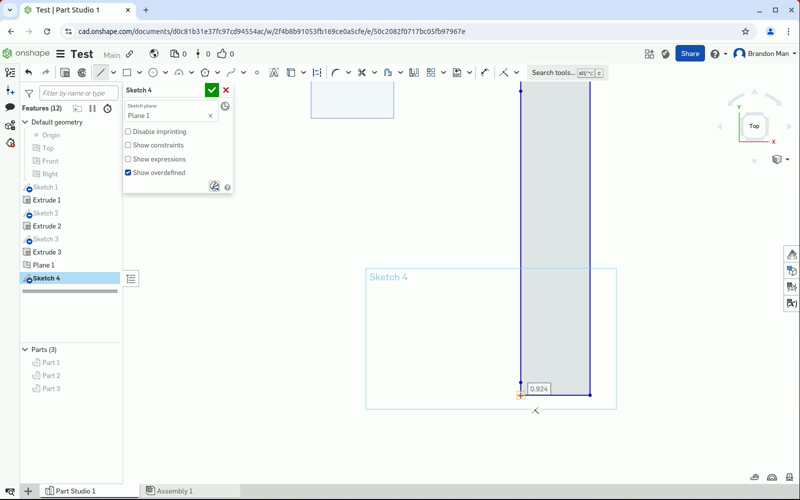
scroll(-6)
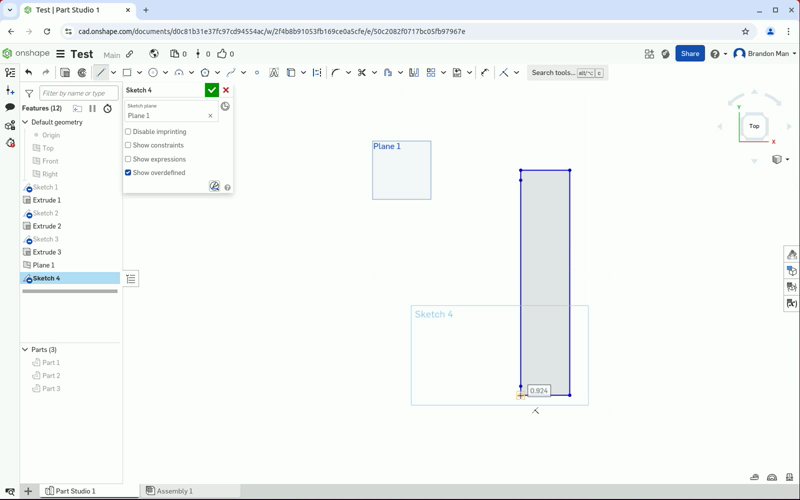
scroll(-6)
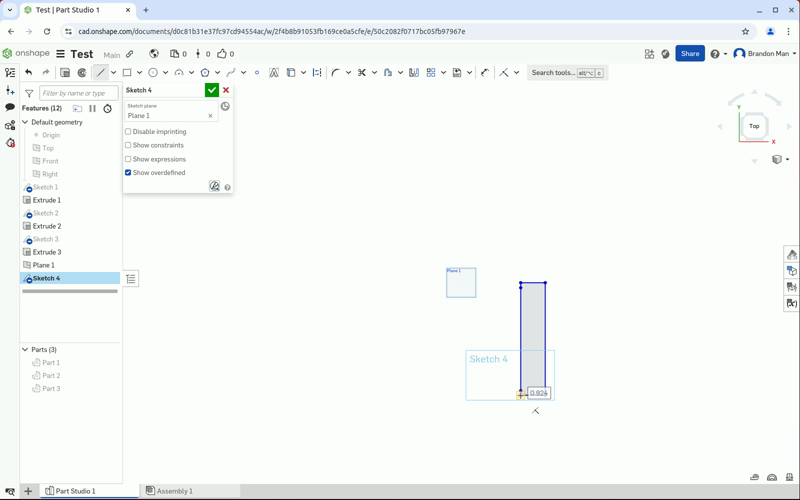
key(esc)
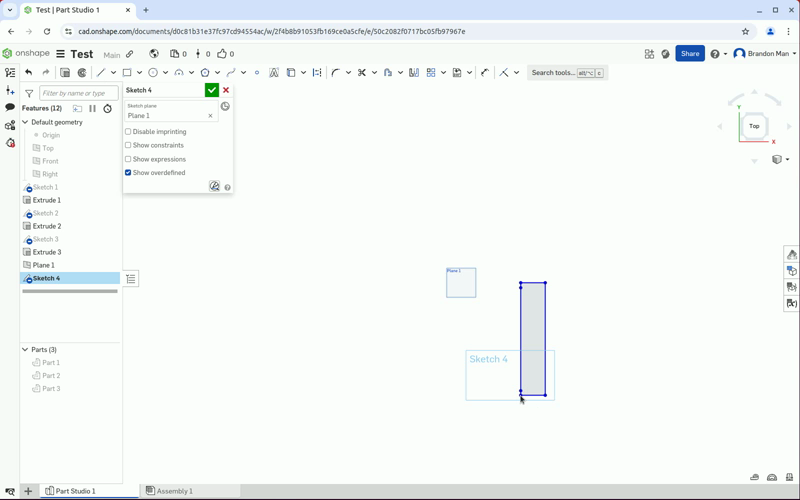
mouse_move(542, 384)
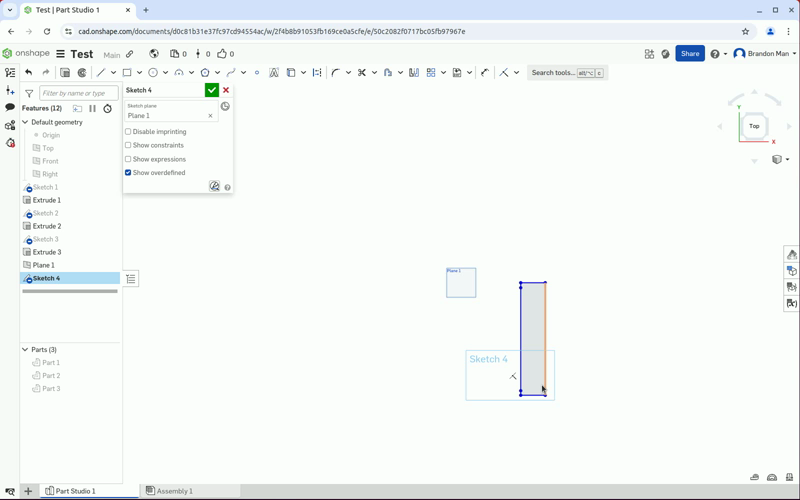
click(542, 384)
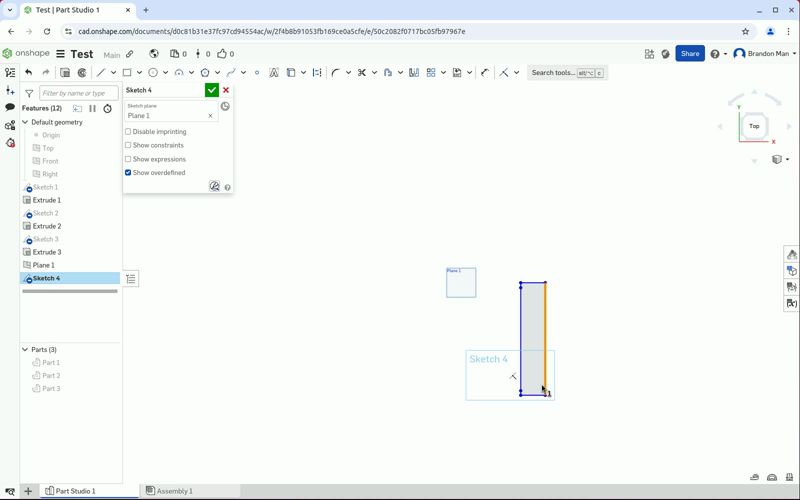
mouse_move(73, 352)
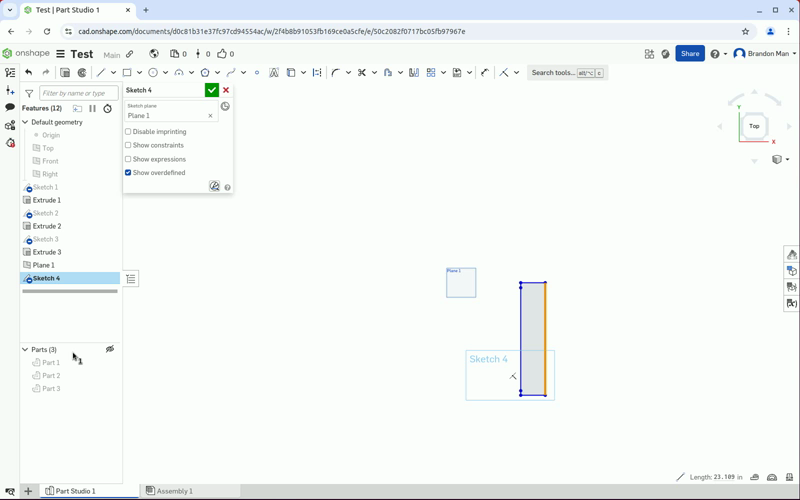
key(shift+y)
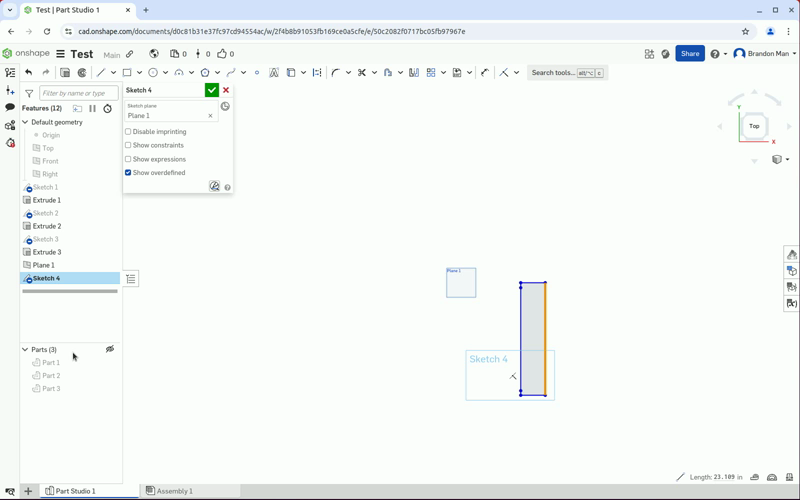
key(shift+e)
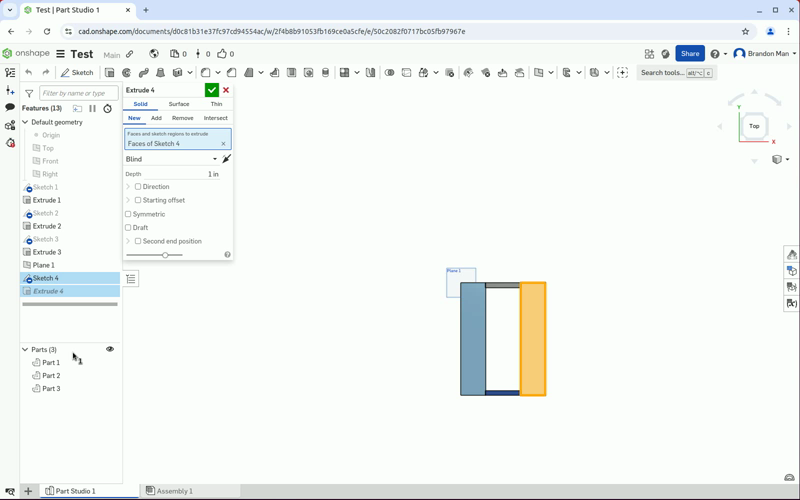
mouse_move(143, 106)
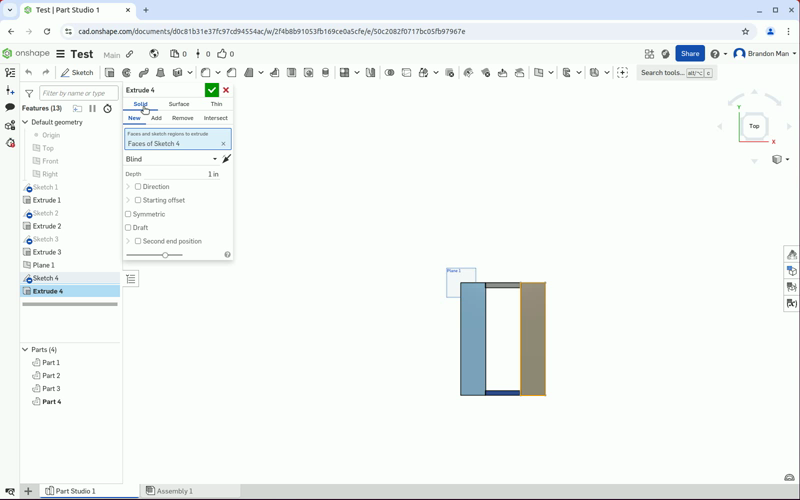
click(143, 106)
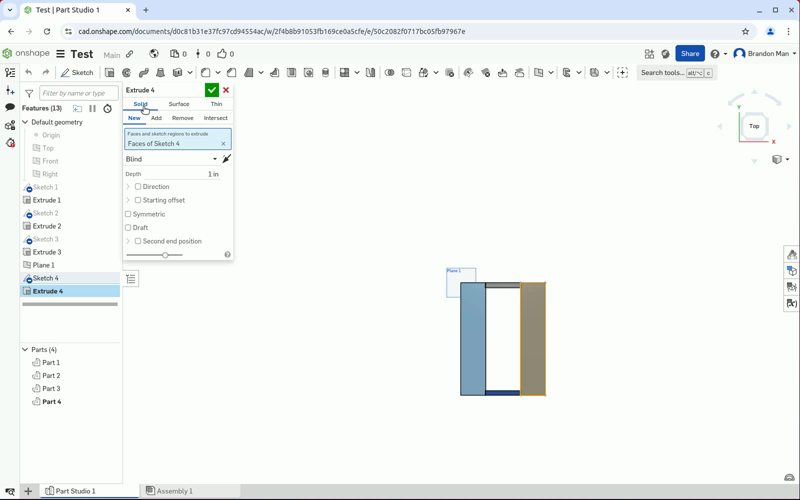
mouse_move(137, 120)
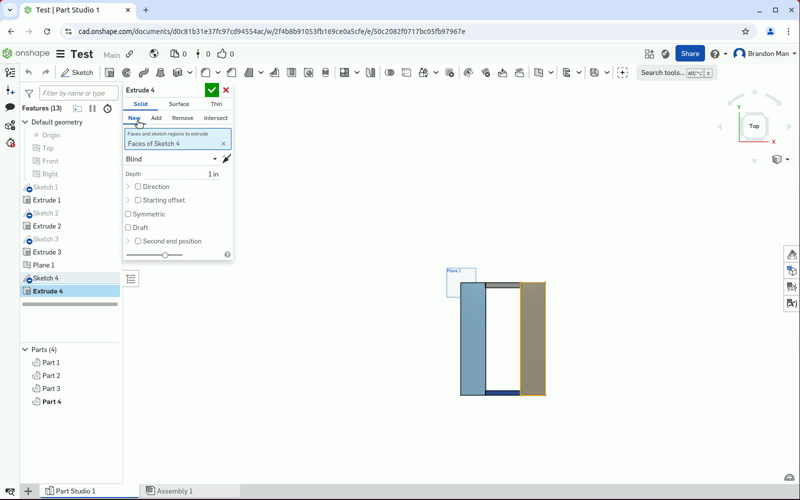
click(137, 120)
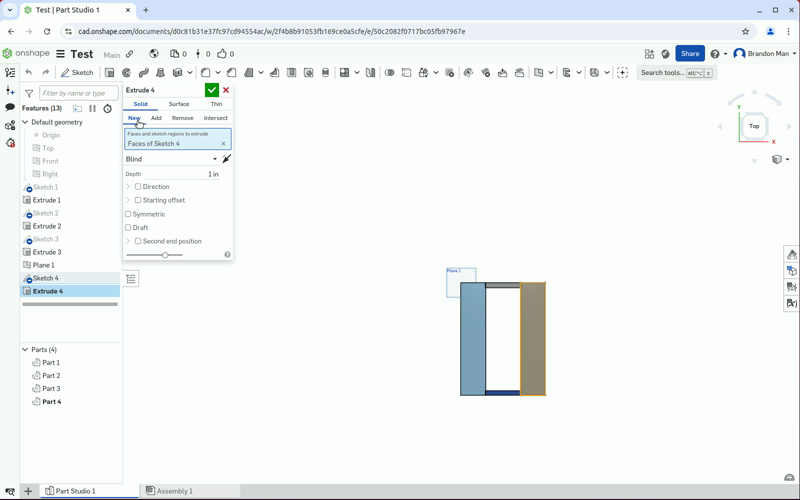
key(tab, 4)
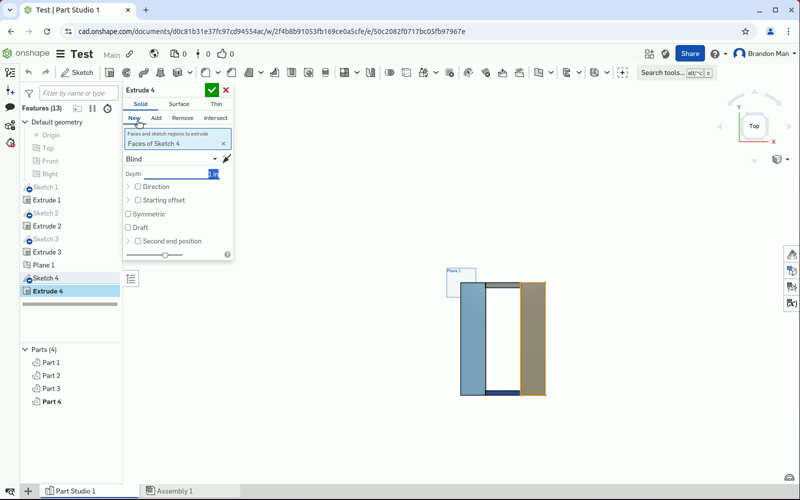
text(-0.963)
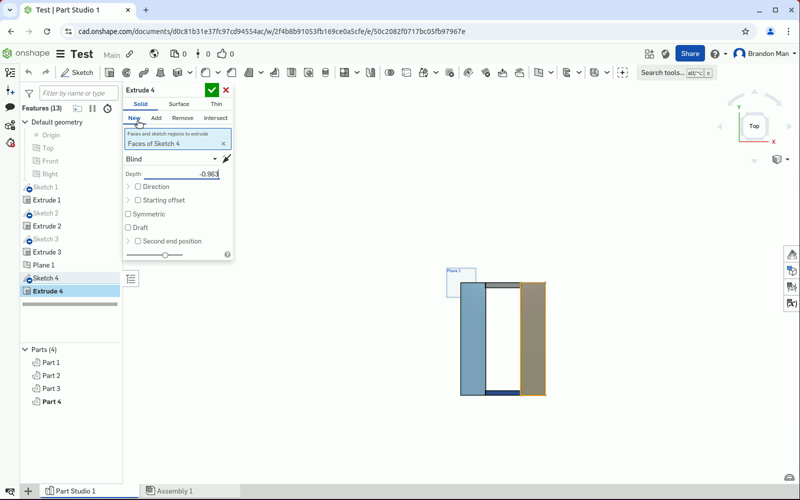
key(enter)
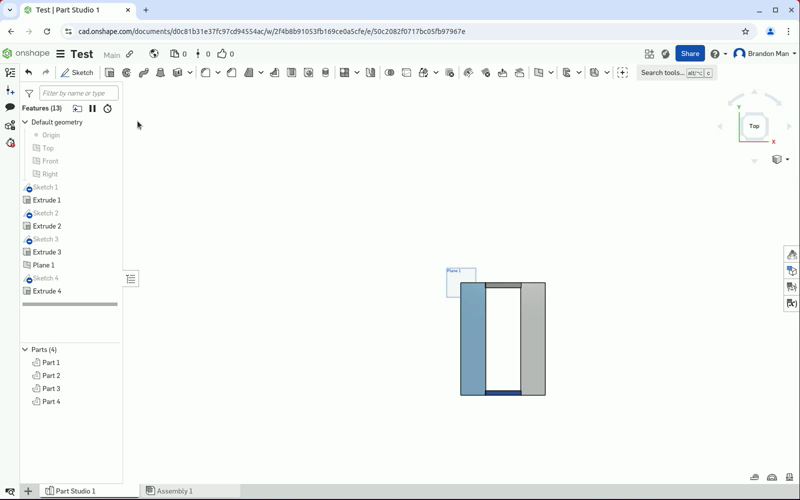
key(shift+h)
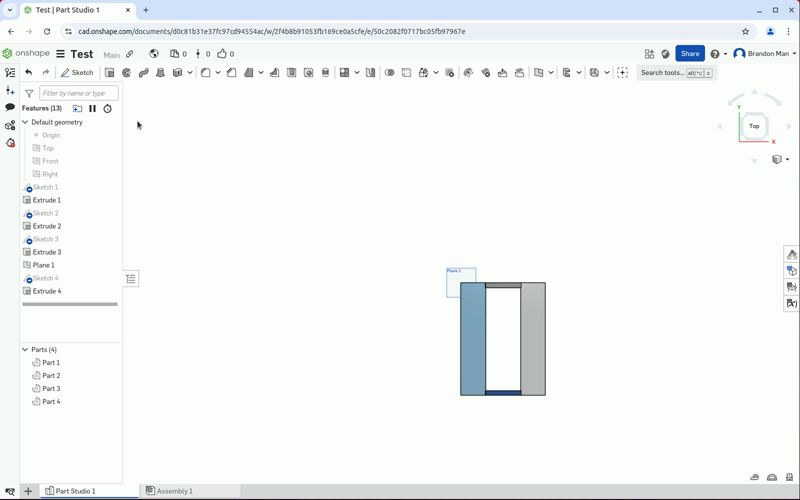
key(shift+h)
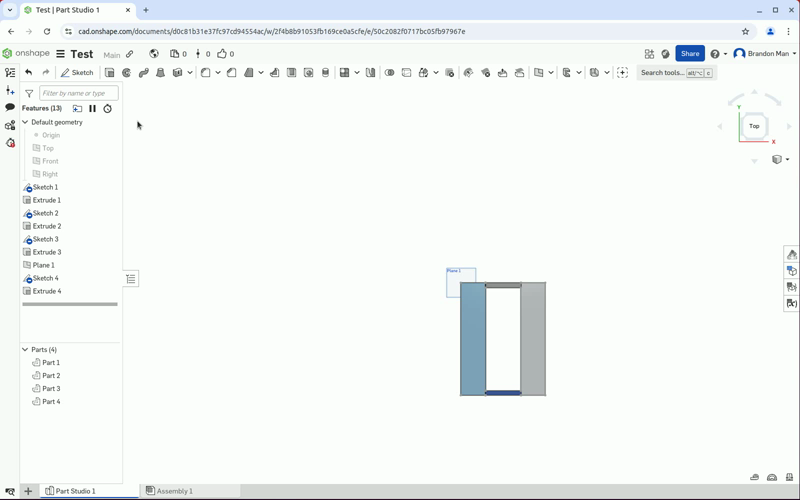
key(shift+7)
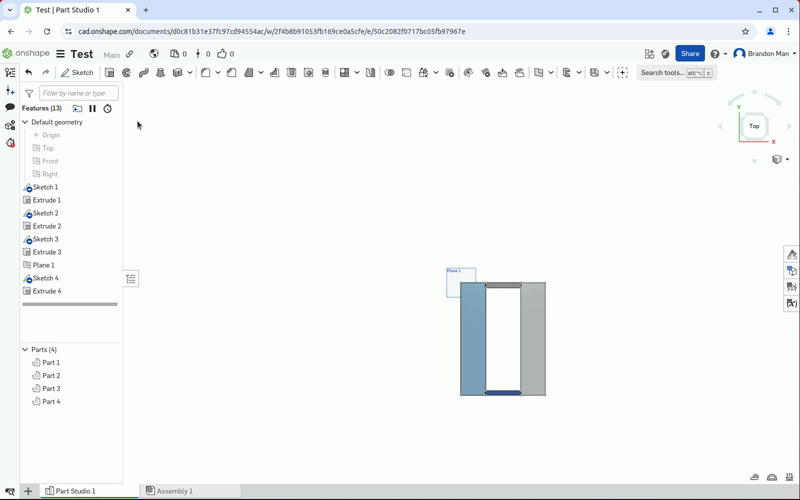
key(up, 3)
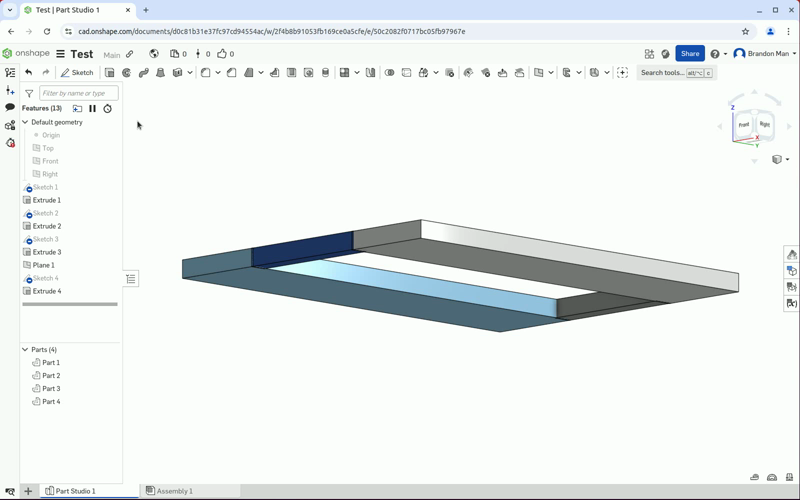
key(left, 3)
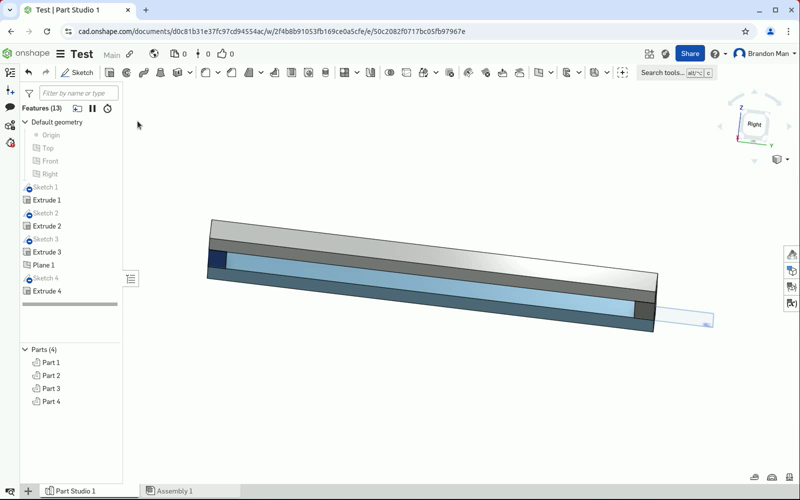
key(right, 3)
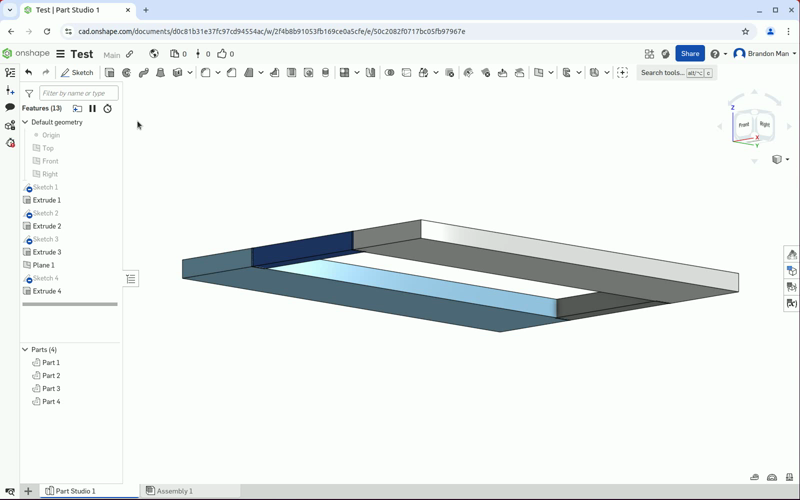
key(down, 3)
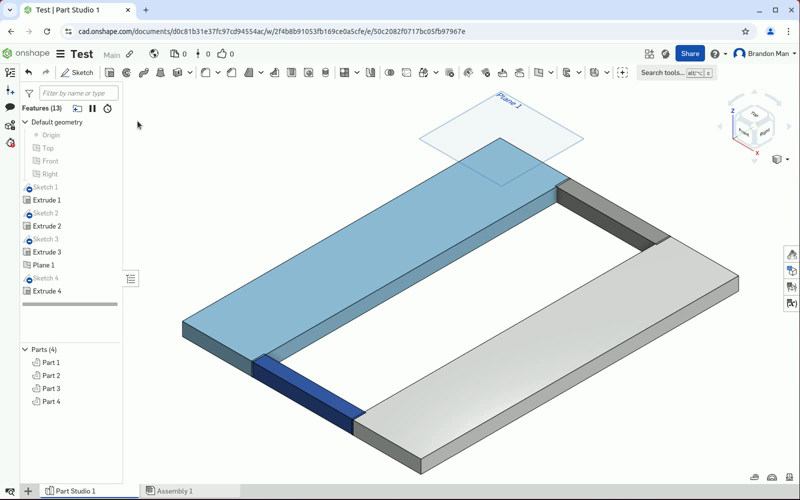
mouse_move(73, 189)
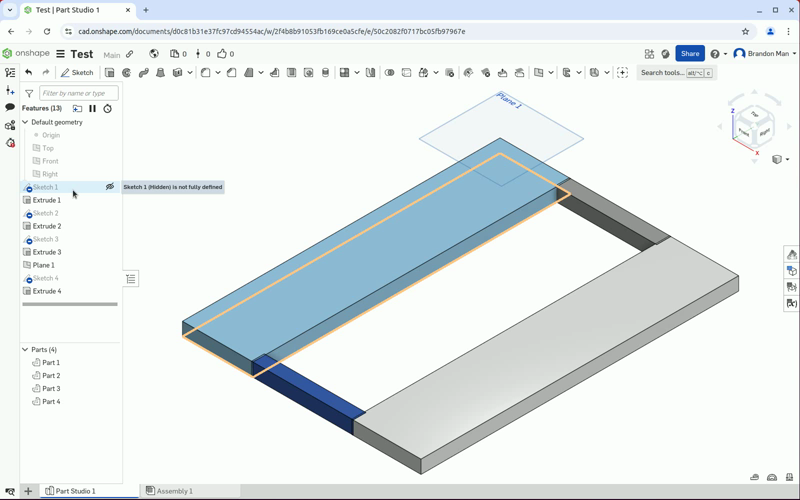
click(73, 189)